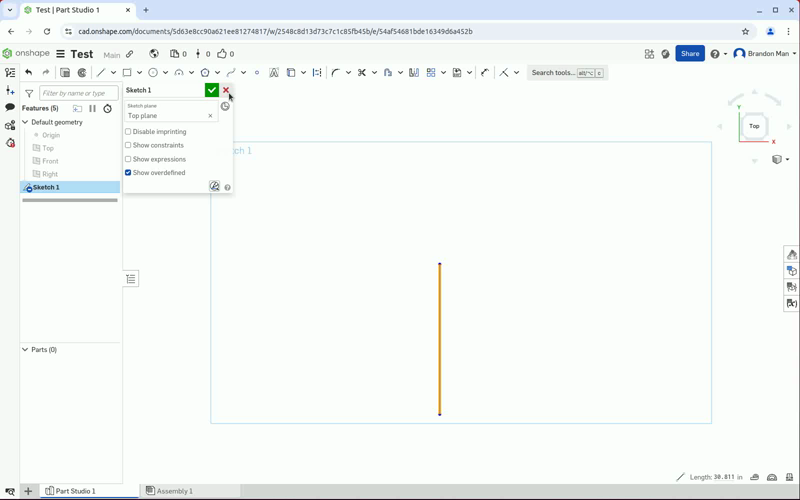
key(shift+h)
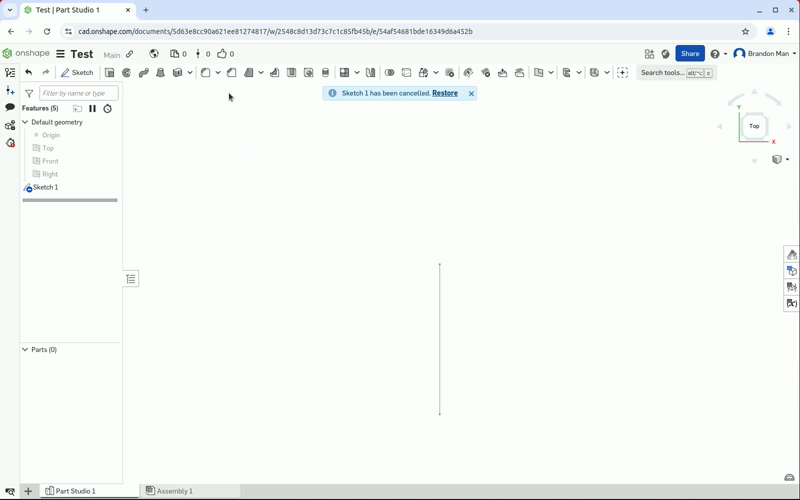
key(shift+s)
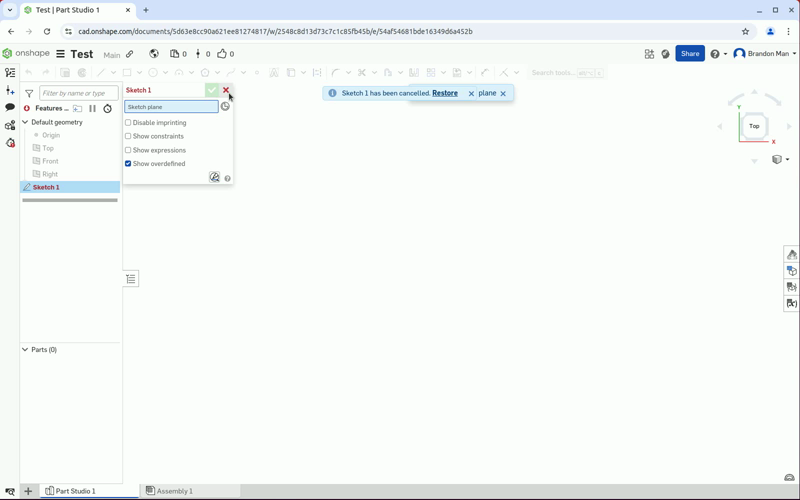
mouse_move(73, 150)
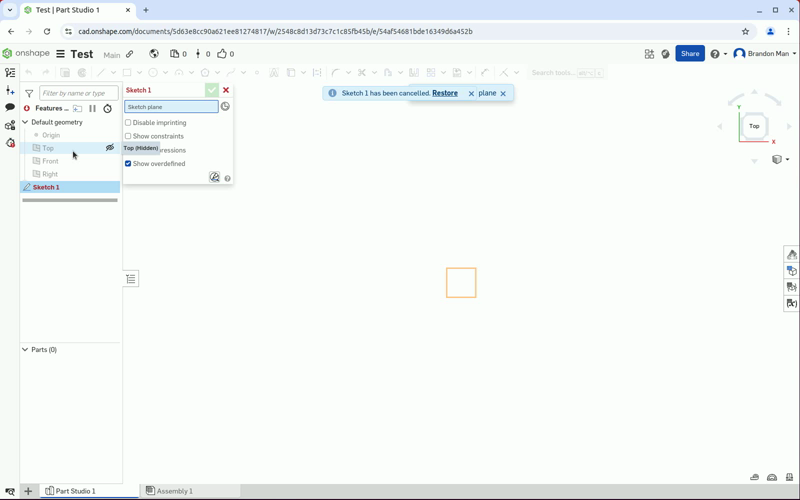
click(73, 150)
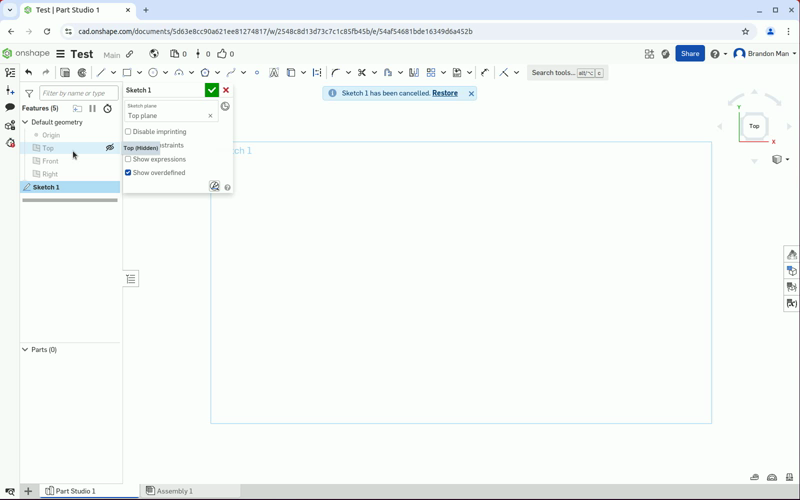
mouse_move(73, 352)
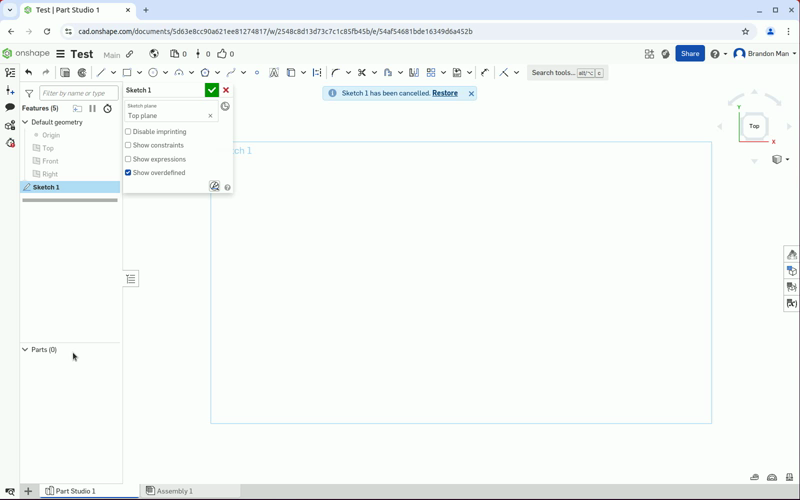
key(y)
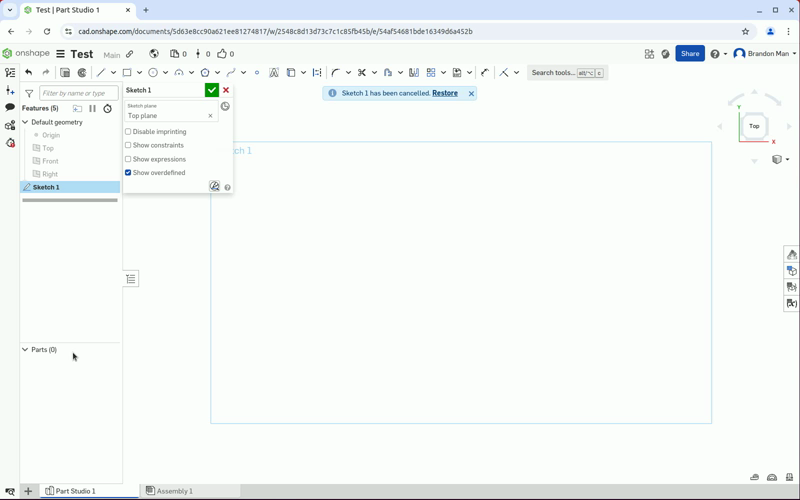
key(l)
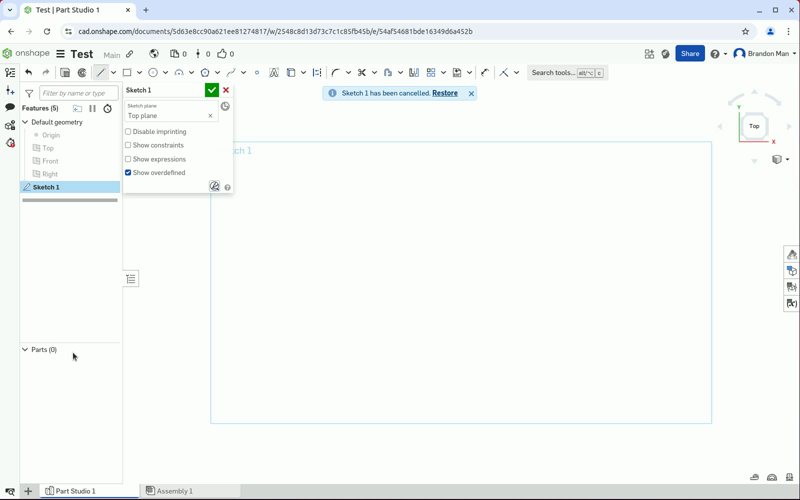
key_down(shift)
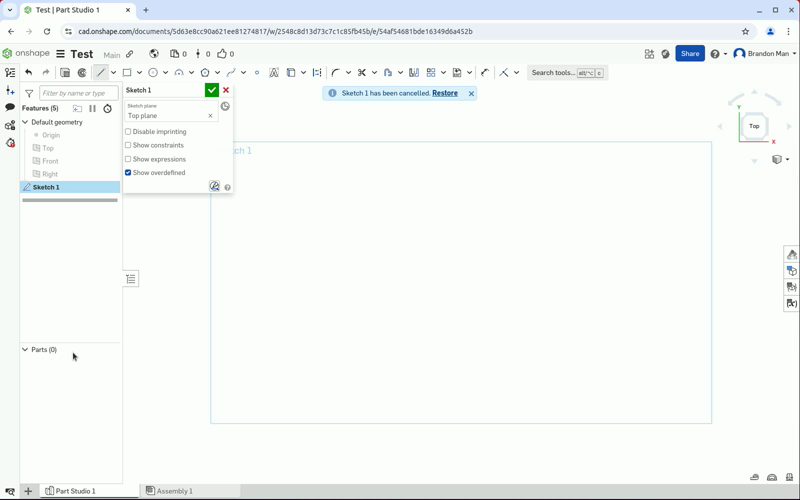
mouse_move(460, 282)
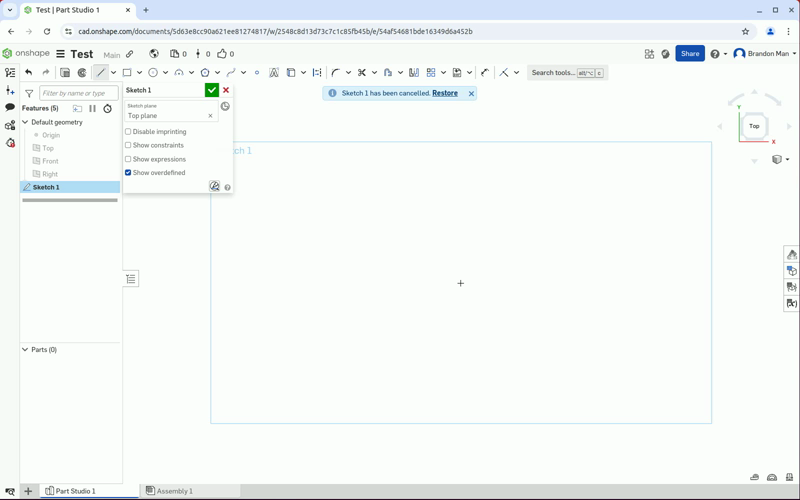
click(460, 282)
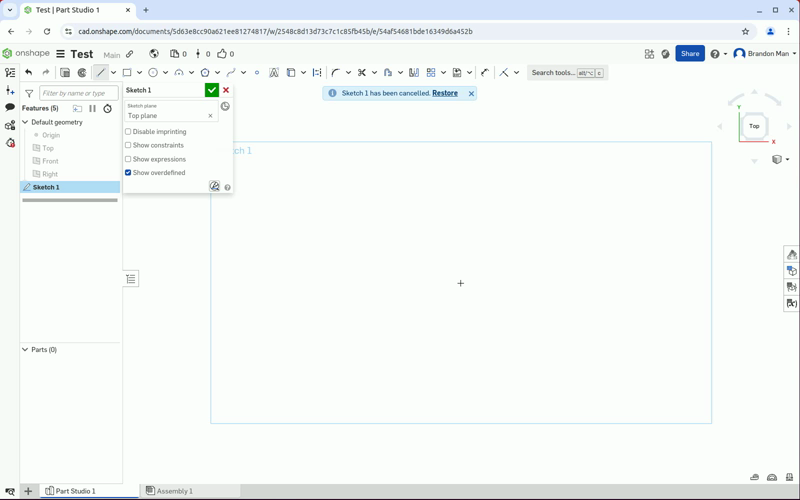
key_up(shift)
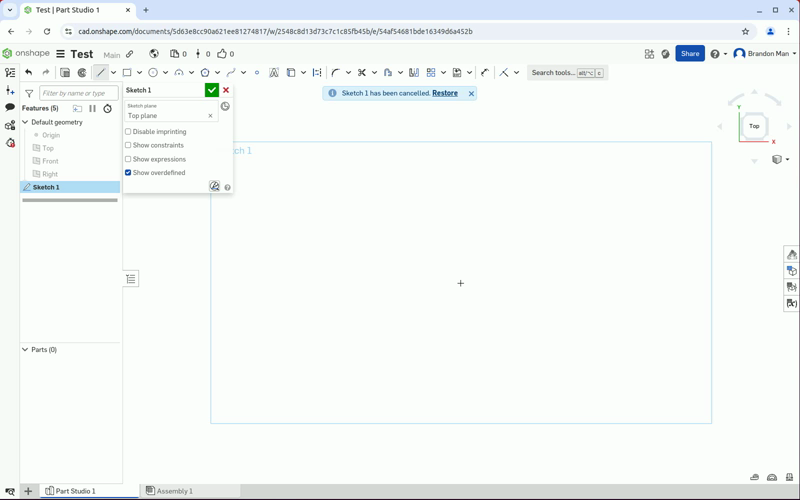
key_down(shift)
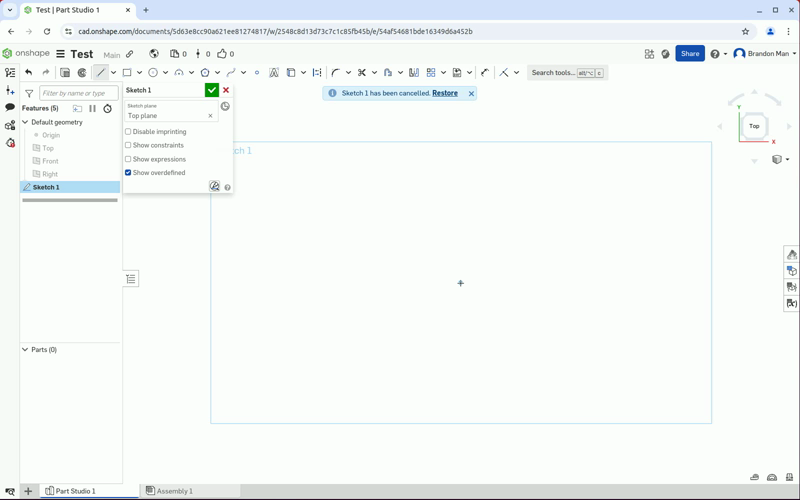
mouse_move(573, 282)
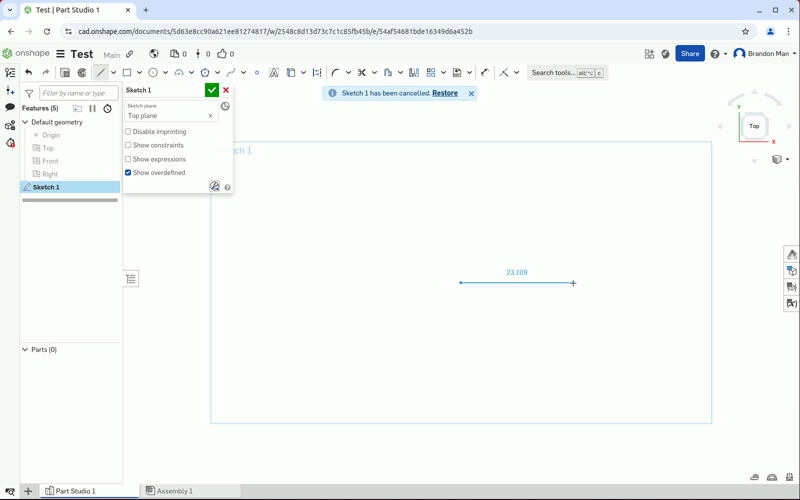
click(573, 282)
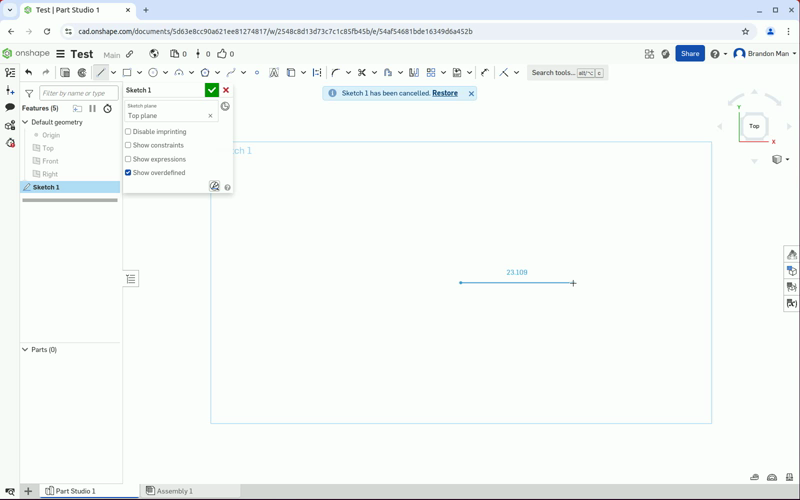
key_up(shift)
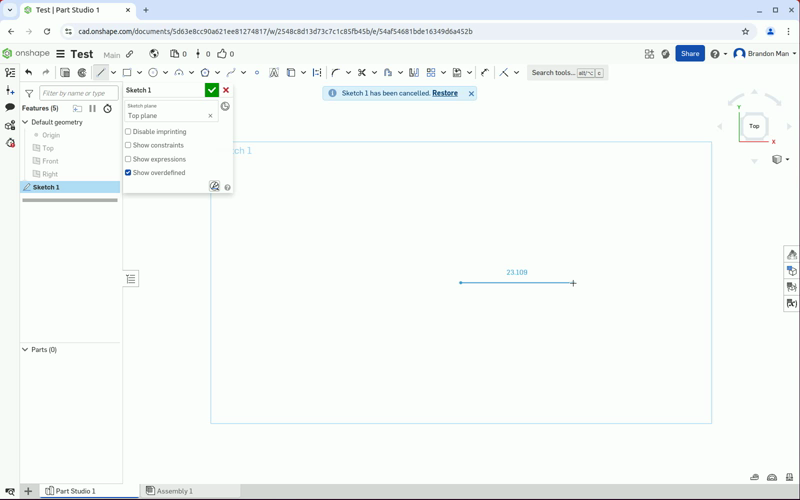
key_down(shift)
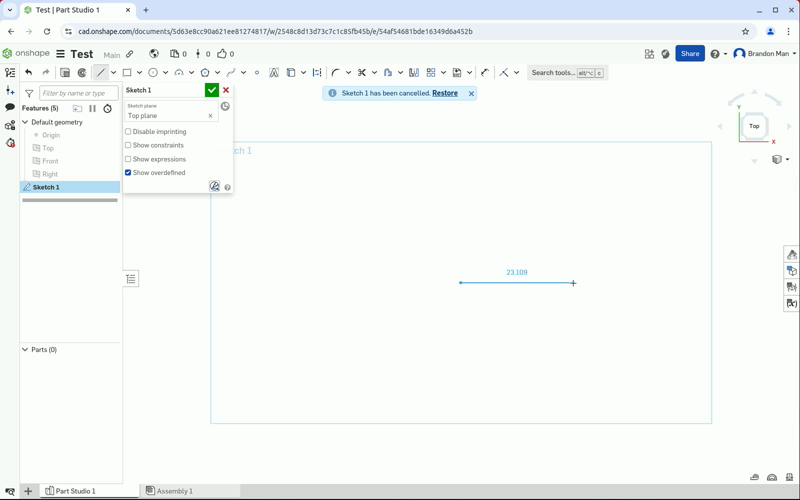
mouse_move(589, 282)
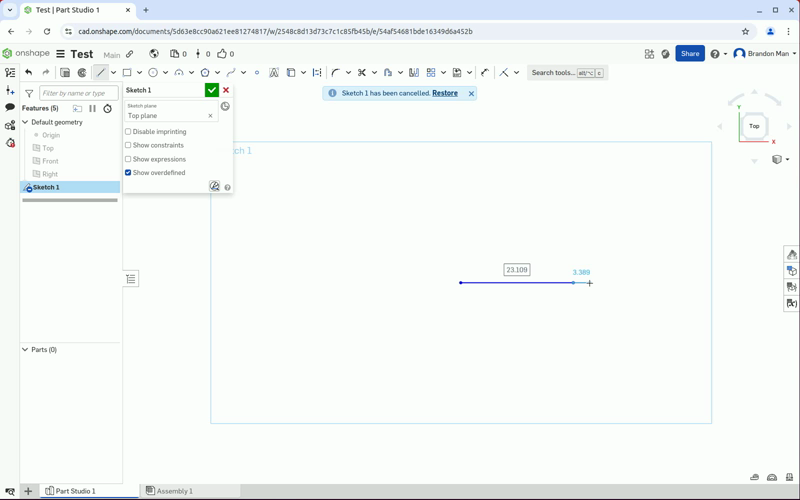
mouse_move(573, 245)
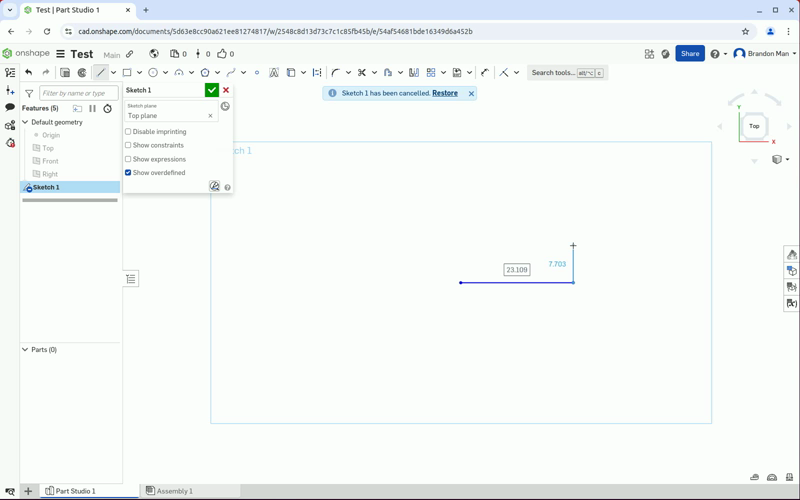
click(573, 245)
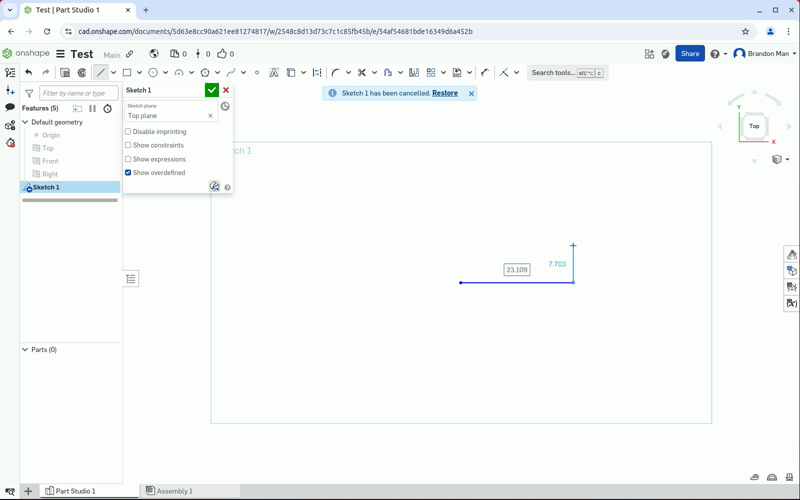
key_up(shift)
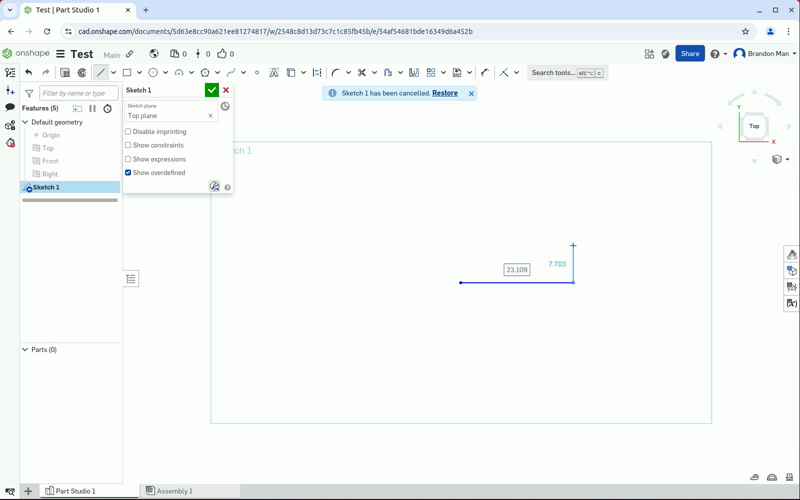
key_down(shift)
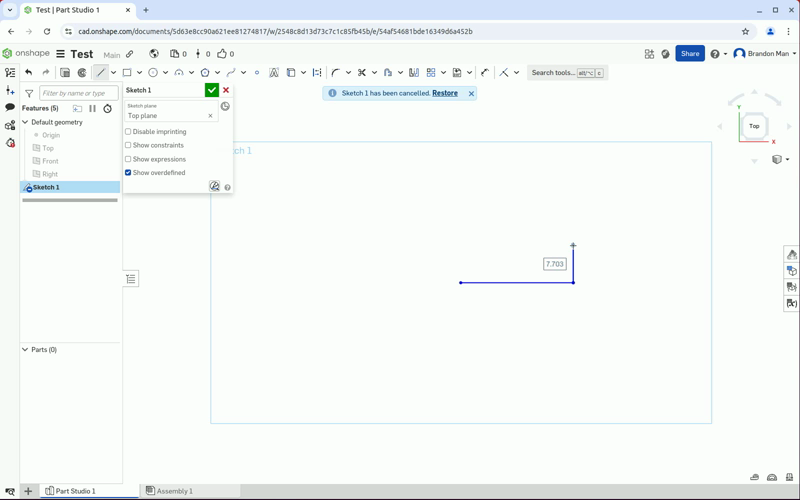
mouse_move(460, 245)
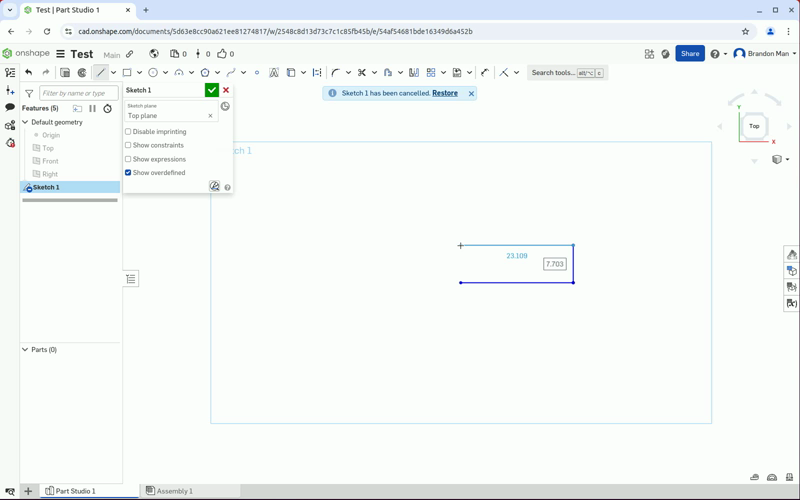
click(460, 245)
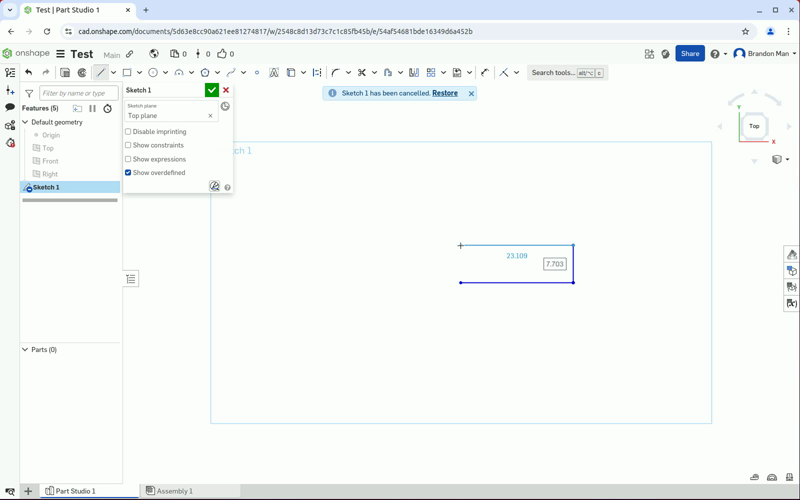
key_up(shift)
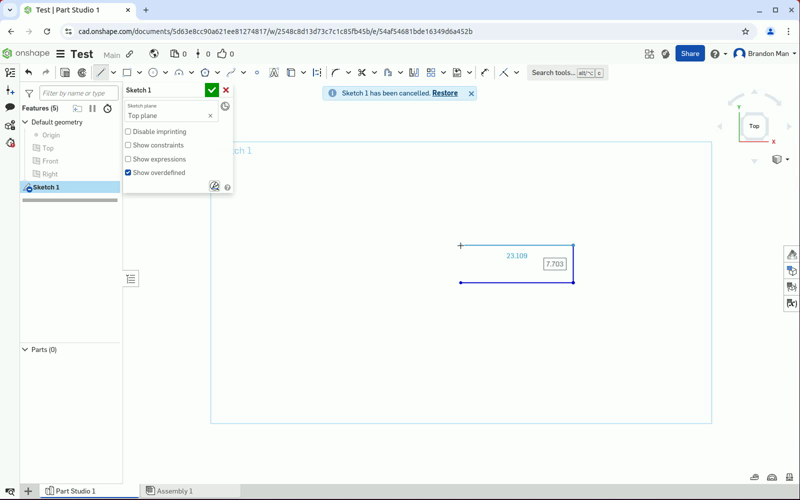
mouse_move(490, 245)
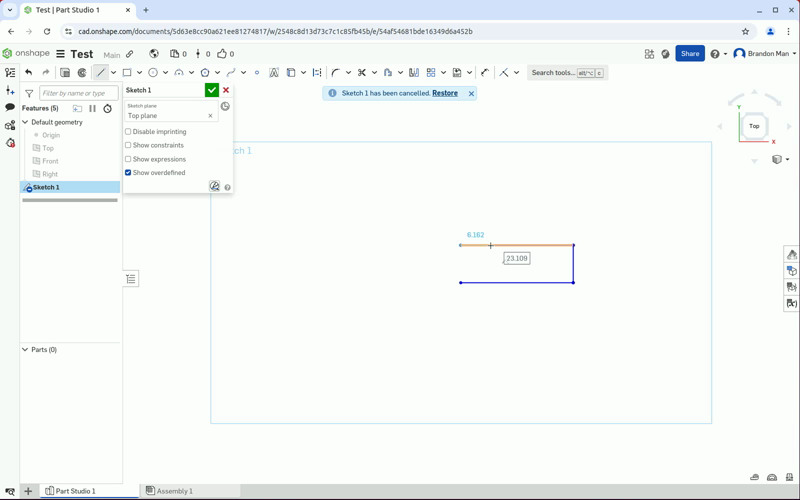
key_down(shift)
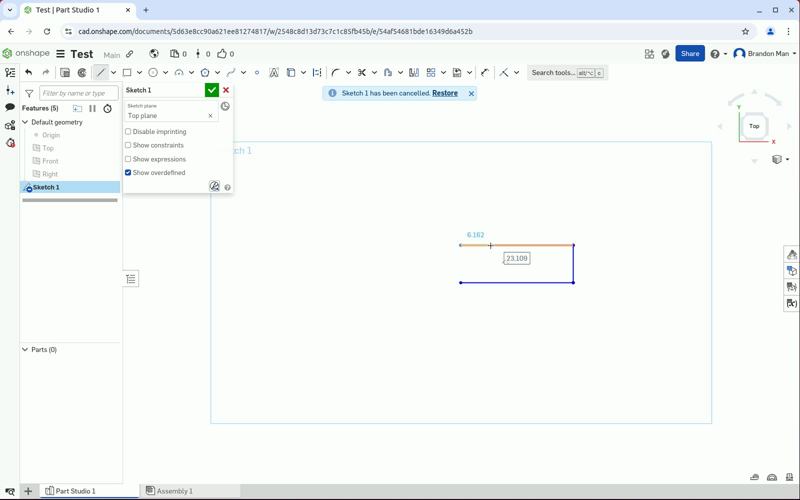
mouse_move(460, 282)
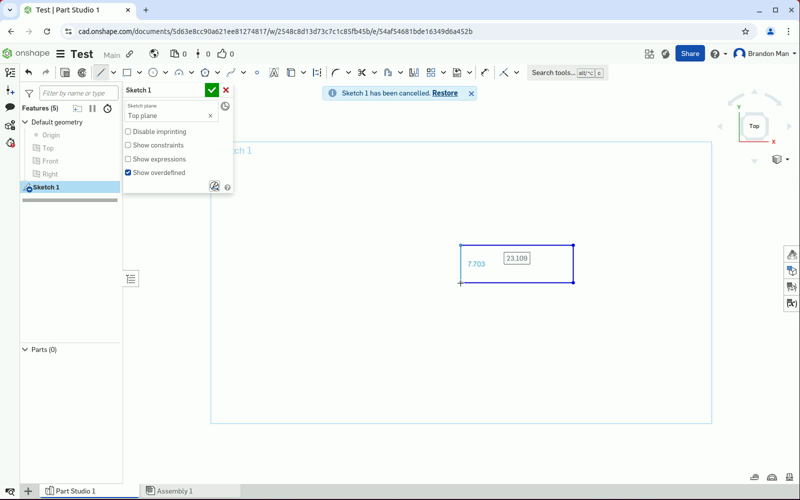
key_up(shift)
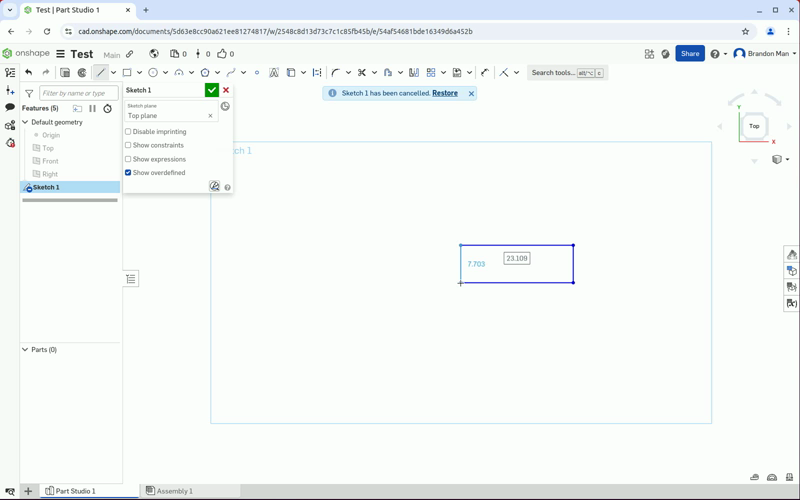
click(460, 282)
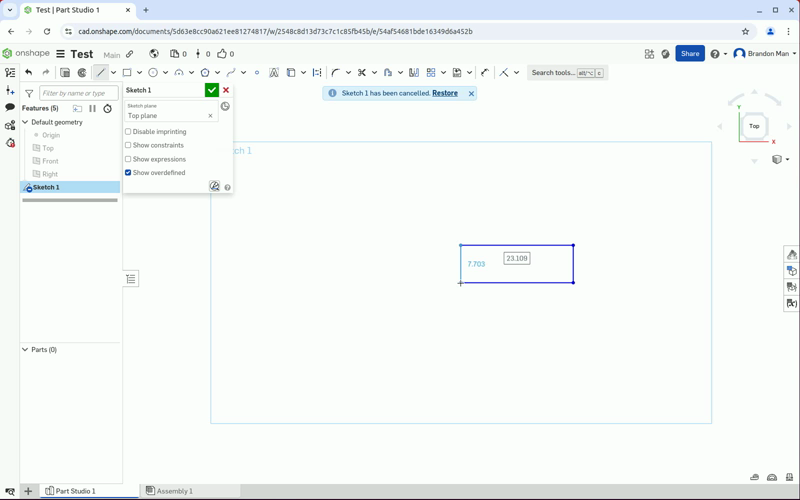
key(esc)
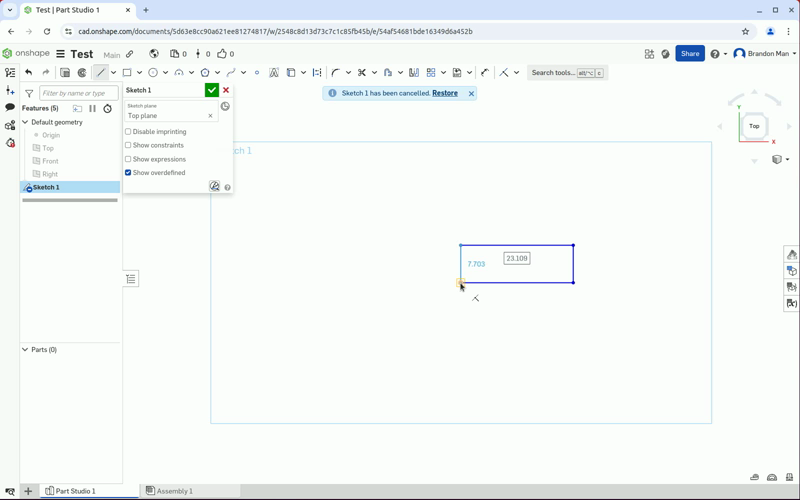
key(c)
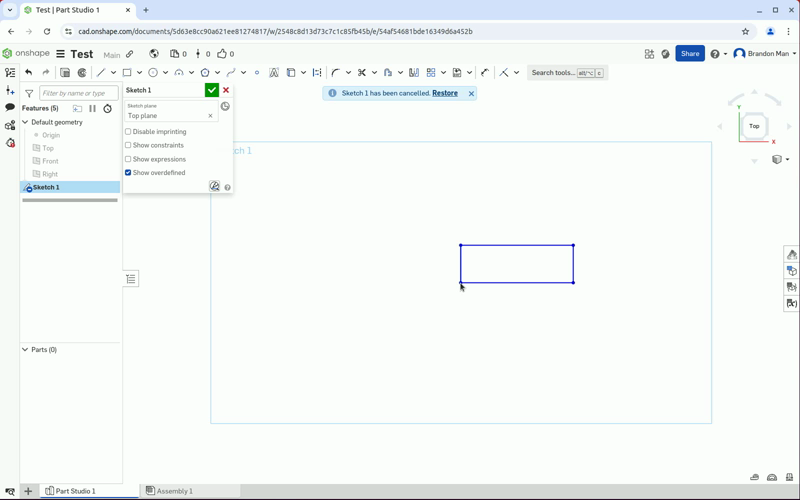
key_down(shift)
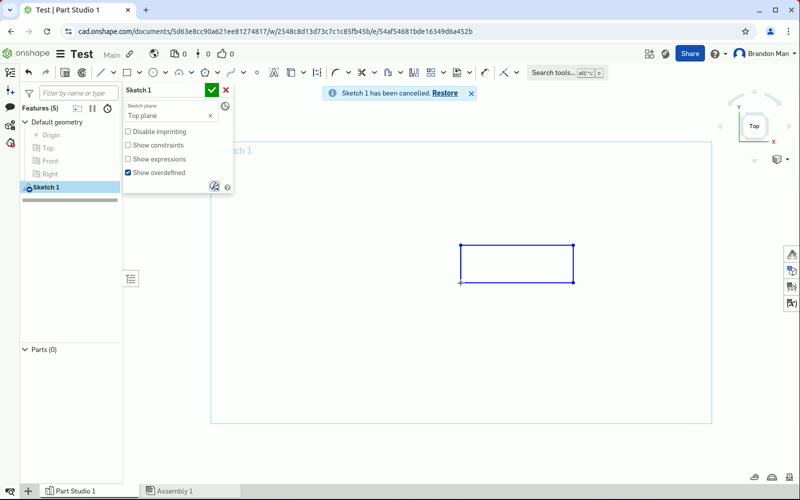
mouse_move(479, 264)
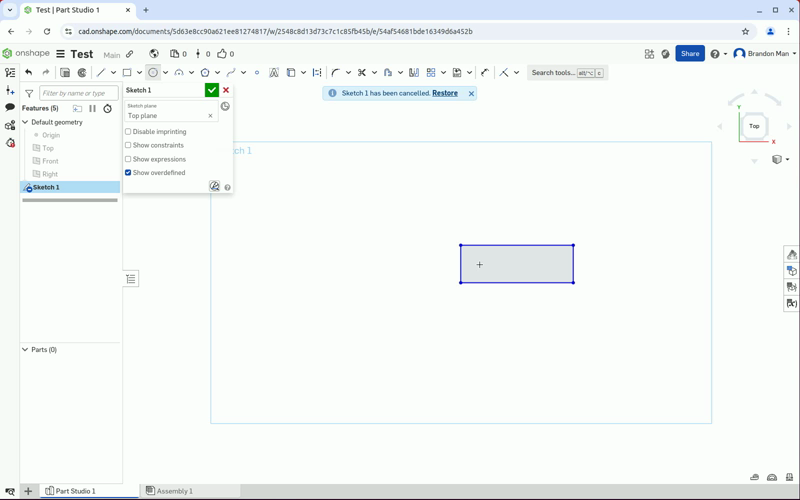
click(479, 264)
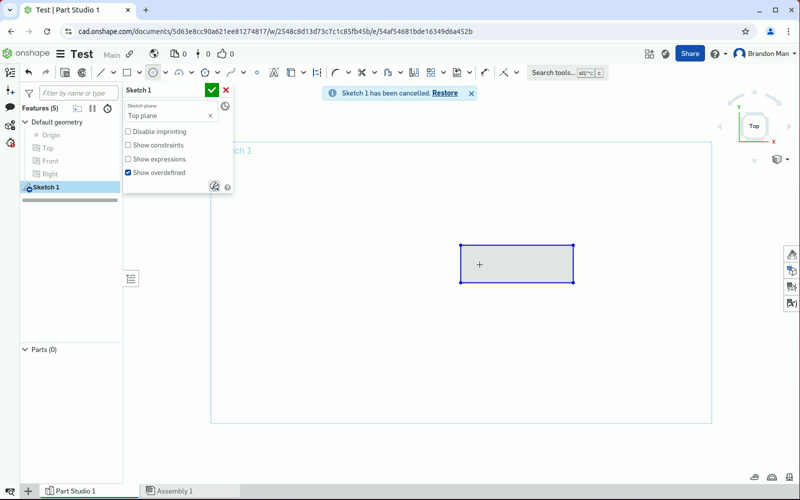
key_up(shift)
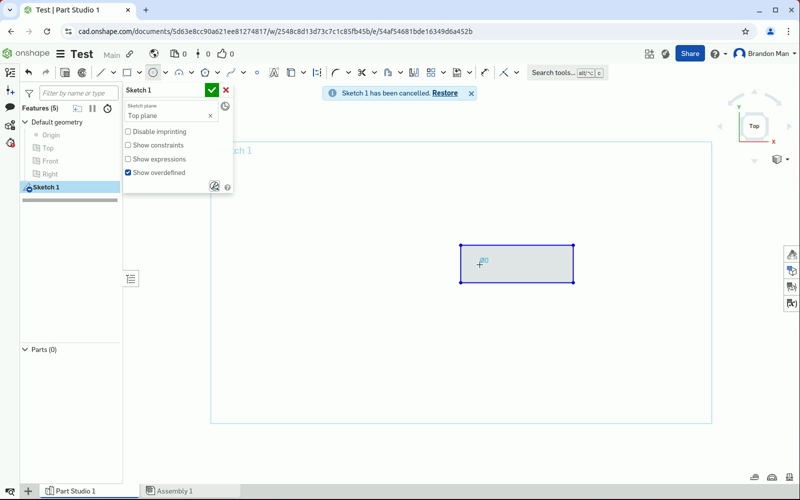
mouse_move(484, 264)
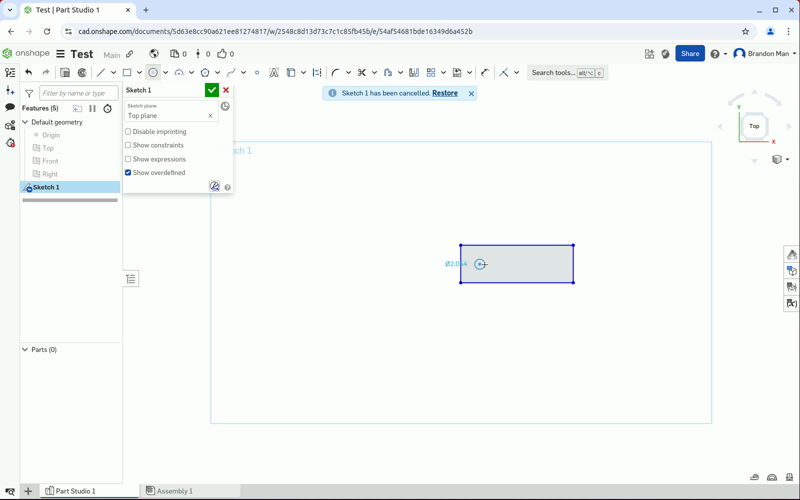
click(484, 264)
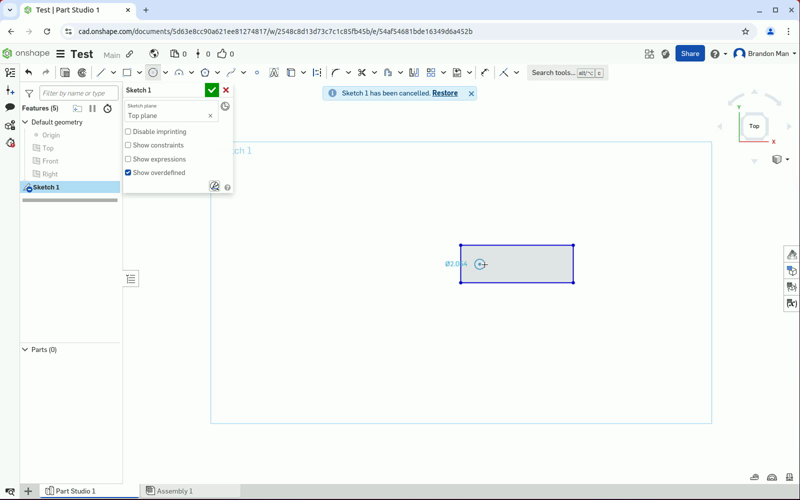
key(esc)
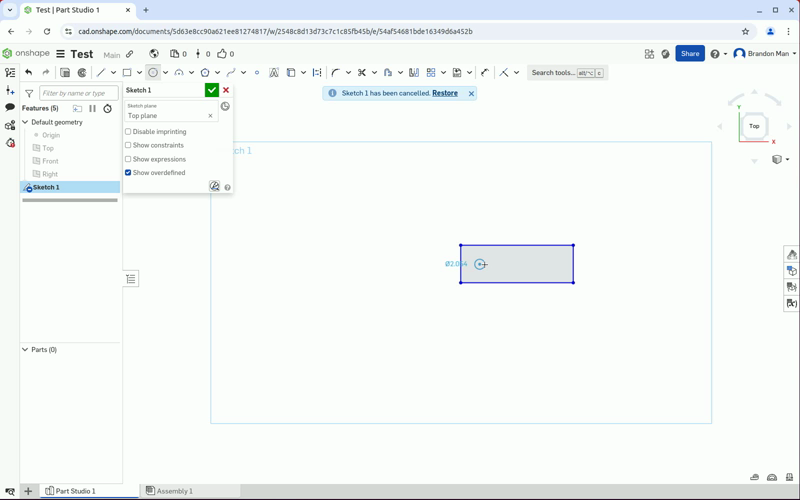
key(c)
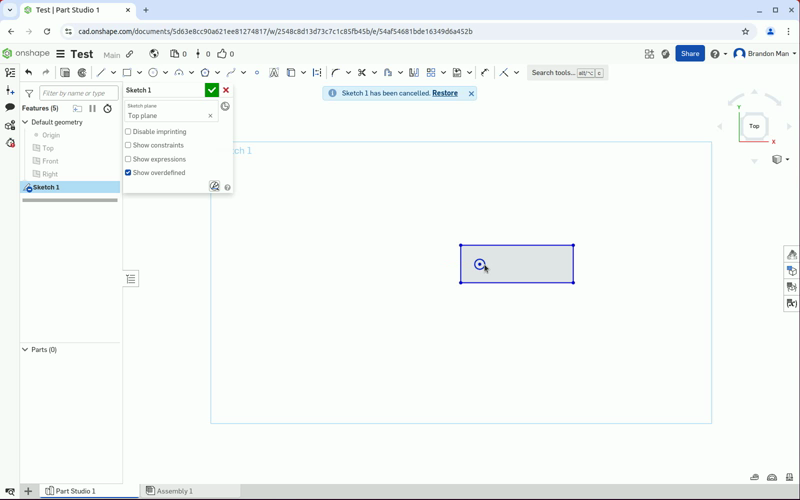
key_down(shift)
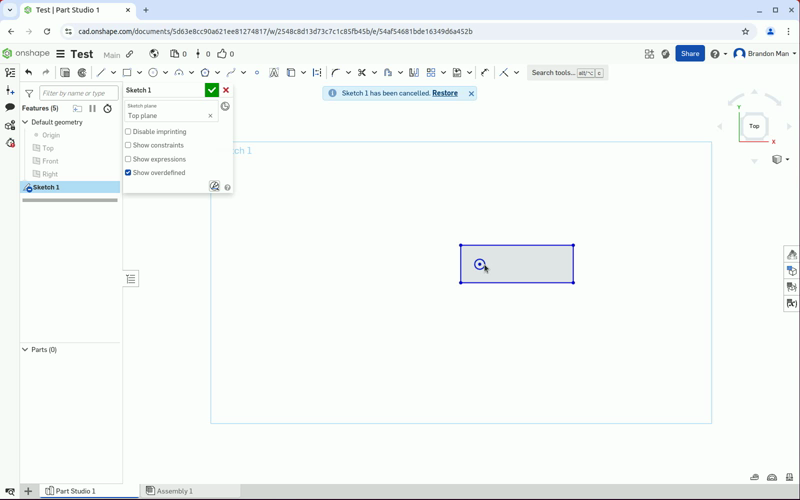
mouse_move(554, 264)
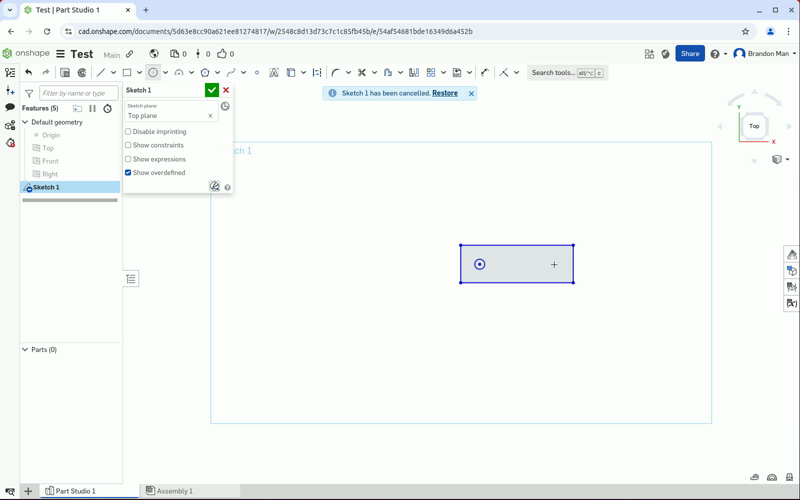
click(554, 264)
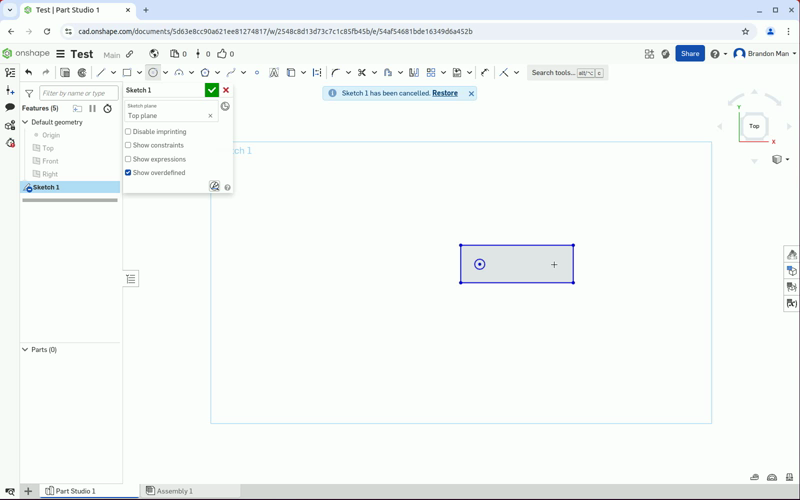
key_up(shift)
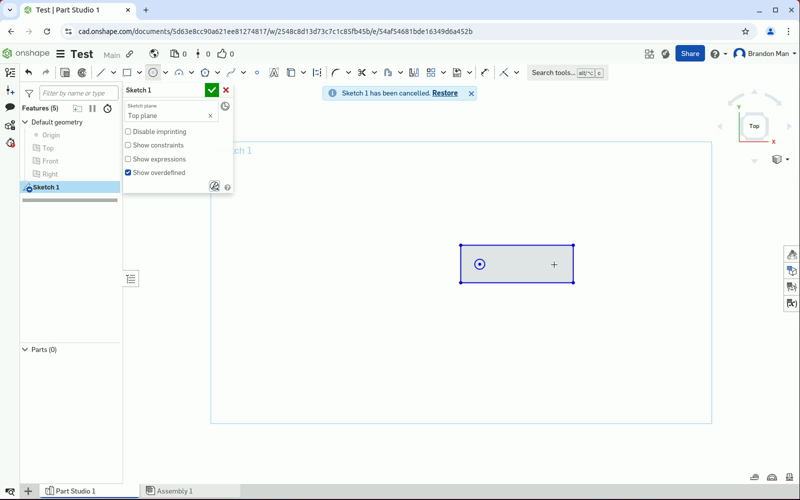
mouse_move(559, 264)
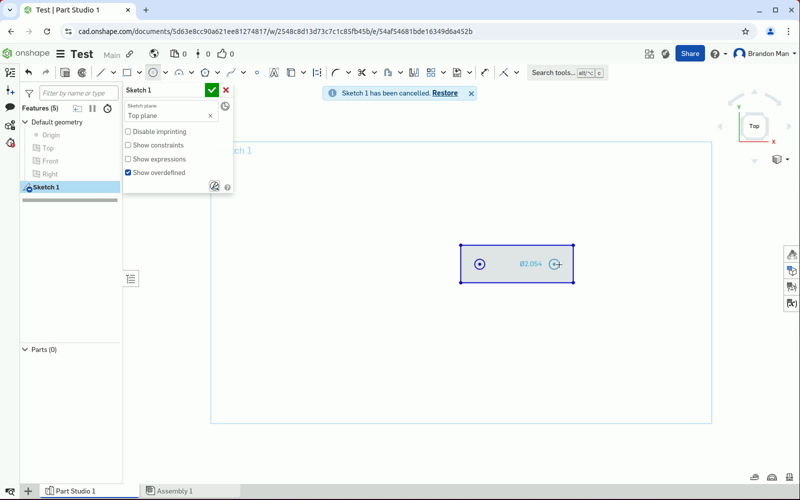
click(559, 264)
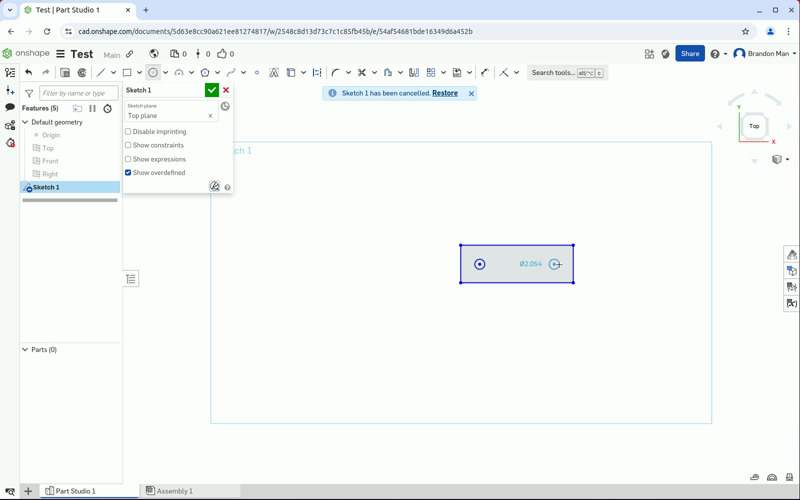
key(esc)
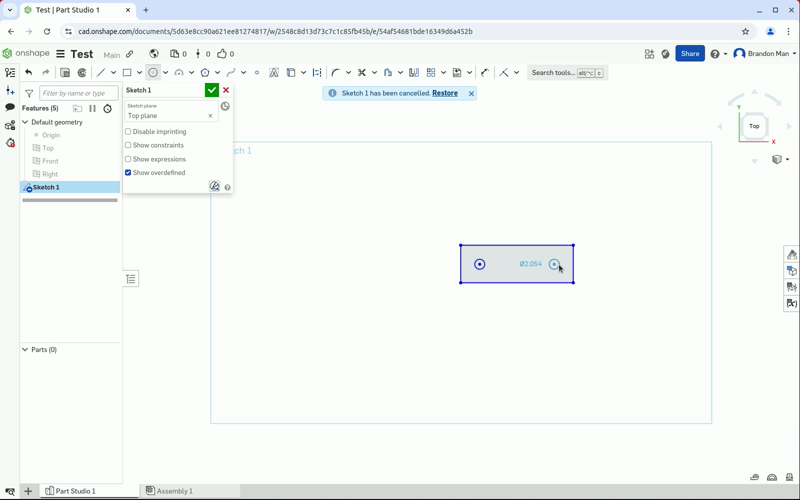
mouse_move(526, 251)
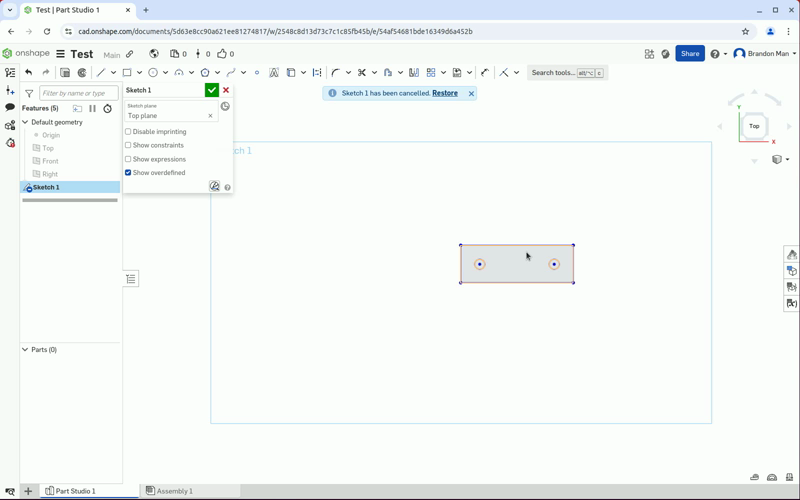
click(526, 251)
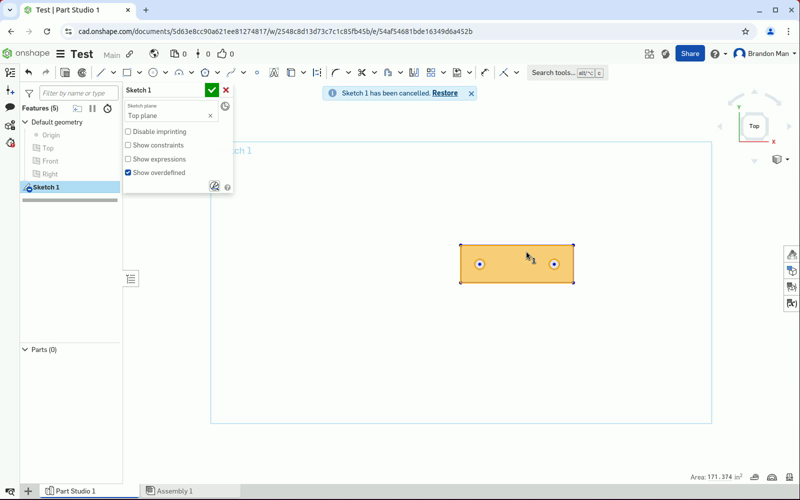
mouse_move(73, 352)
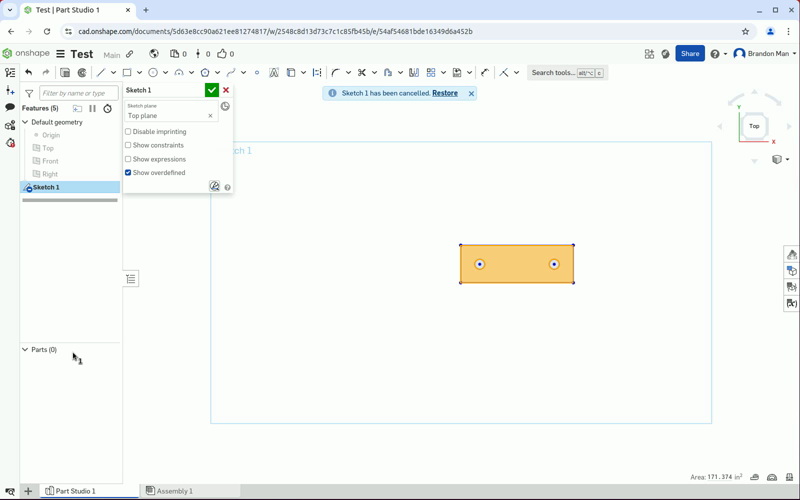
key(shift+y)
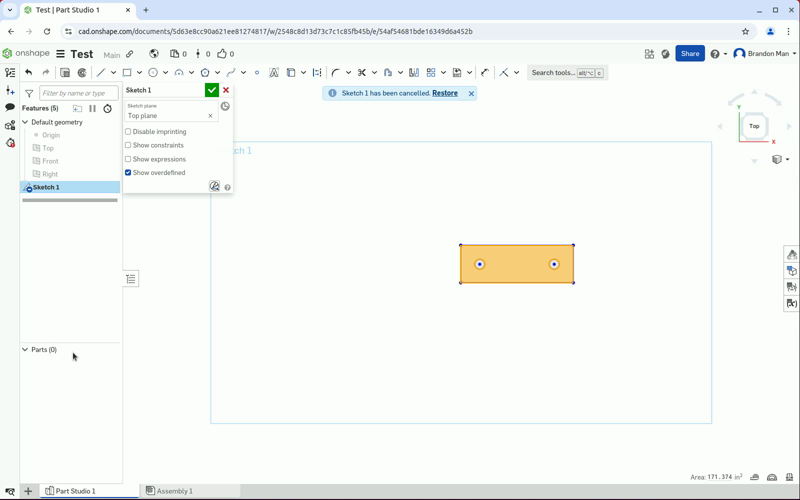
key(shift+e)
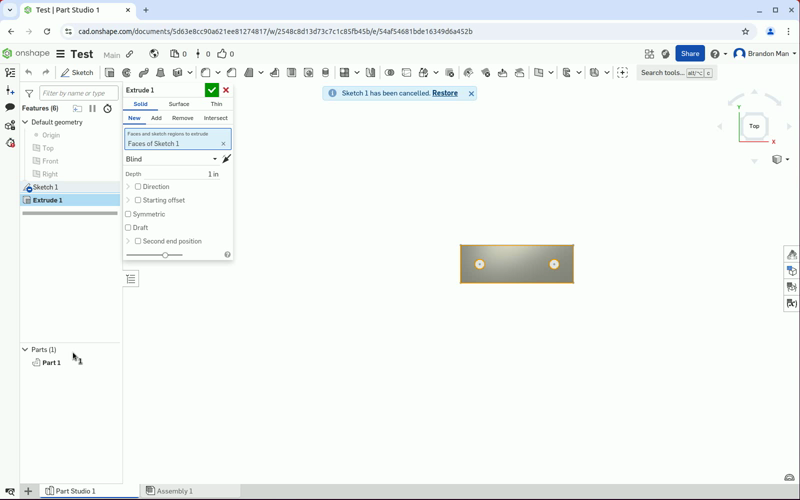
mouse_move(143, 106)
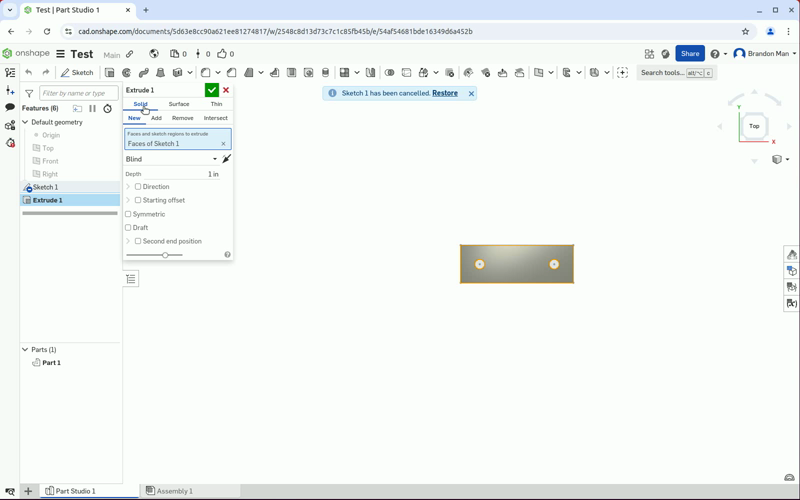
click(143, 106)
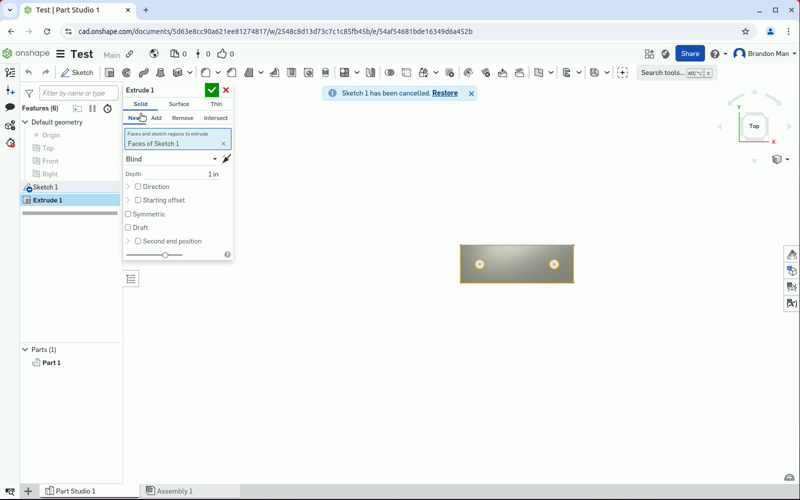
mouse_move(137, 120)
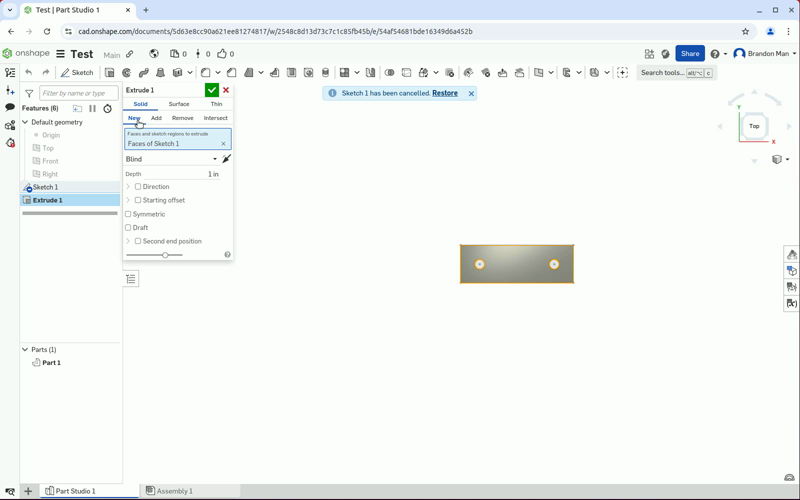
click(137, 120)
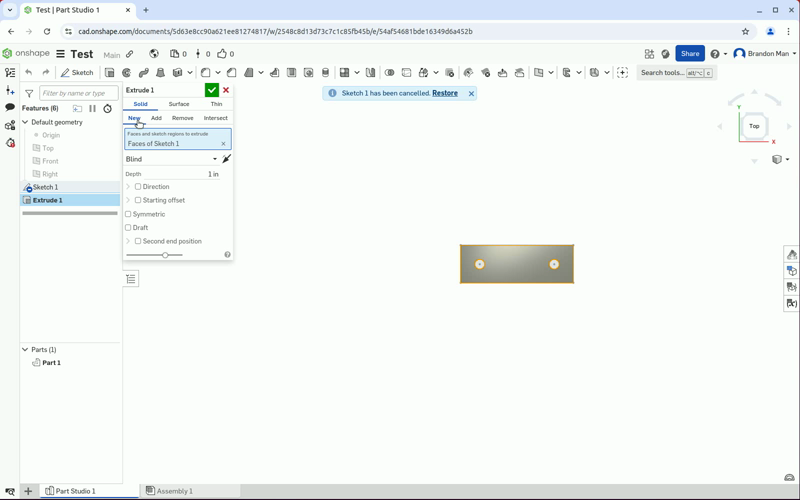
key(tab, 4)
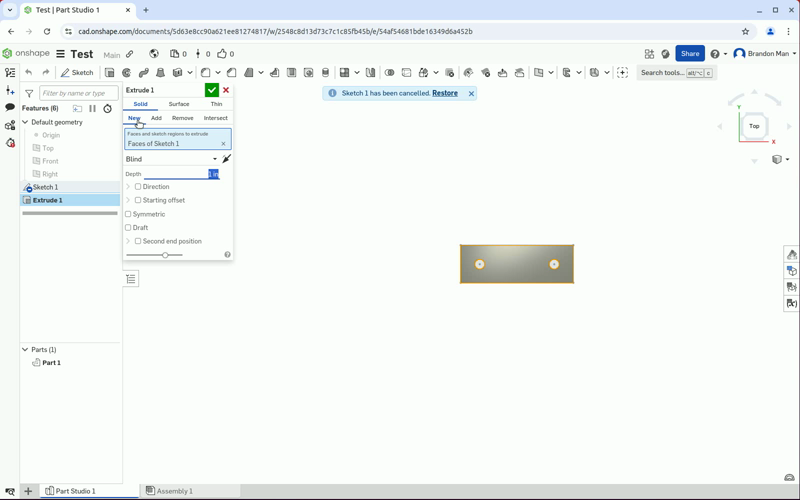
text(2.889)
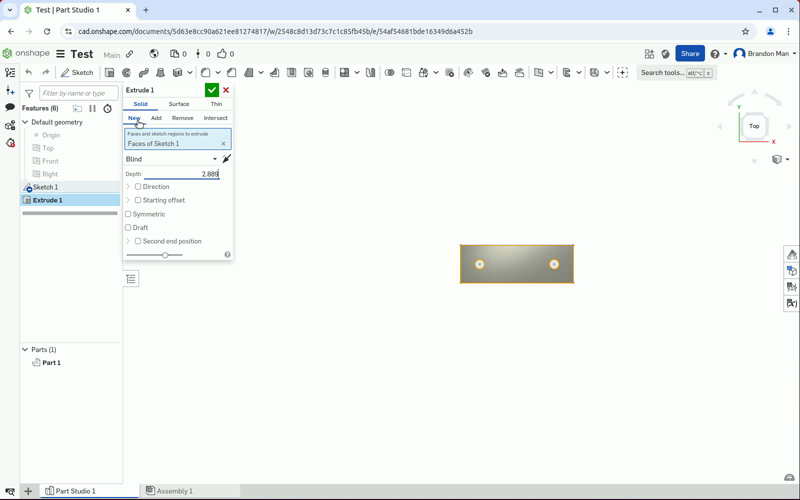
key(enter)
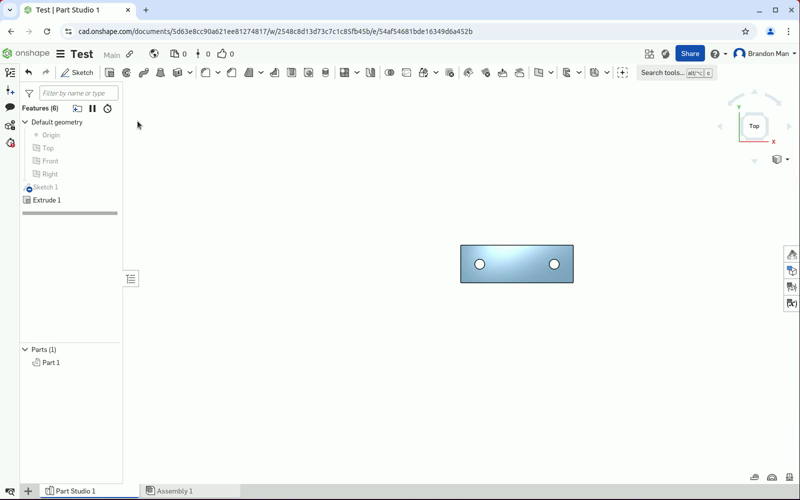
key(shift+h)
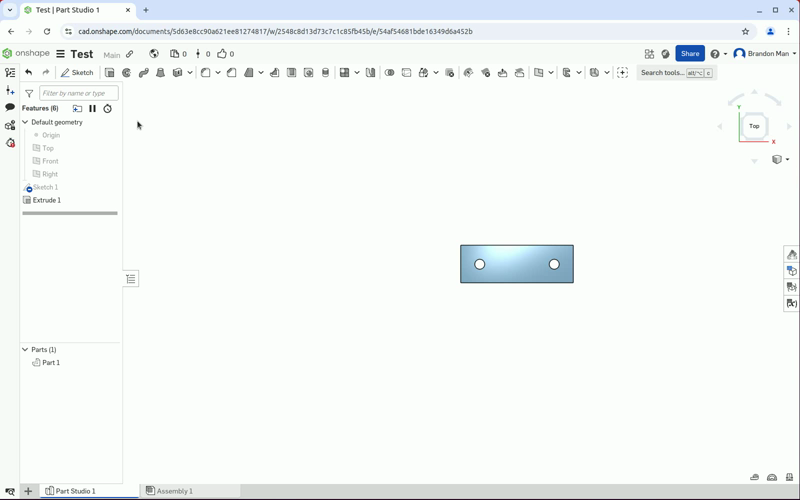
key(shift+h)
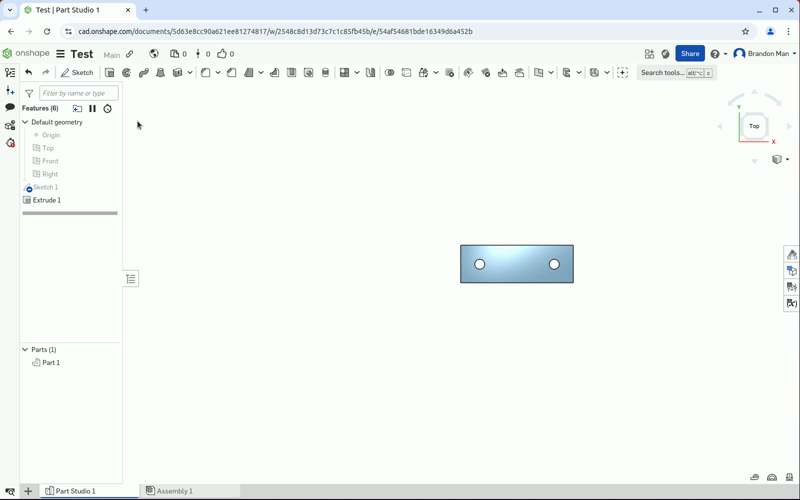
mouse_move(73, 189)
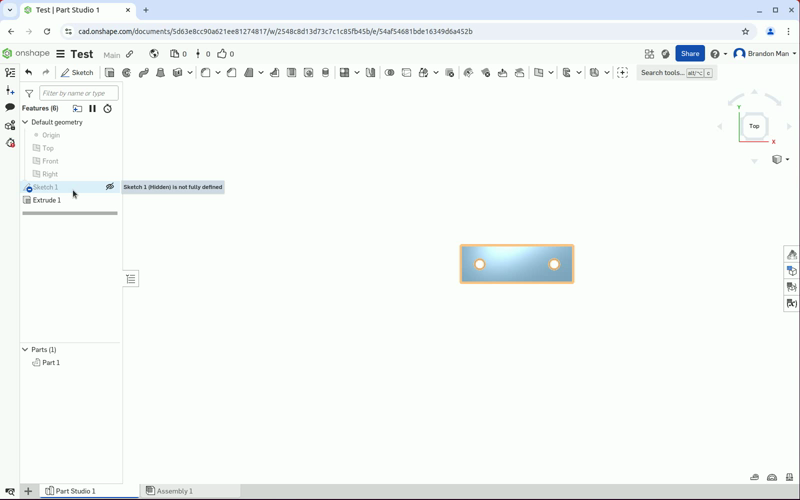
click(73, 189)
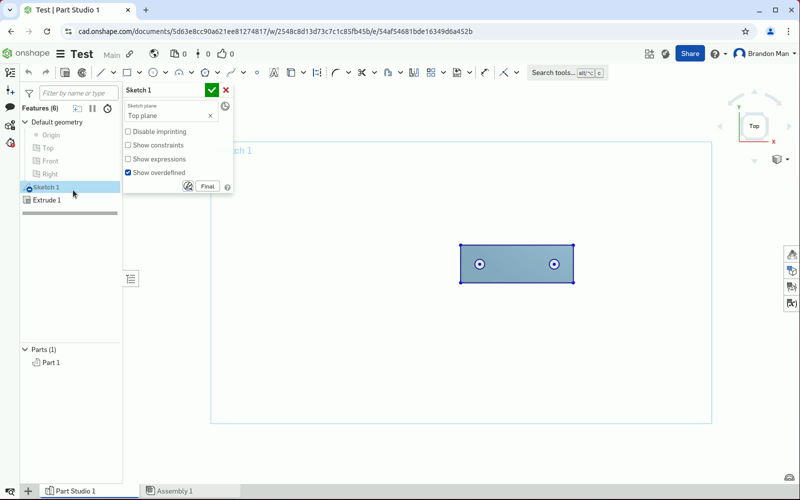
mouse_move(229, 92)
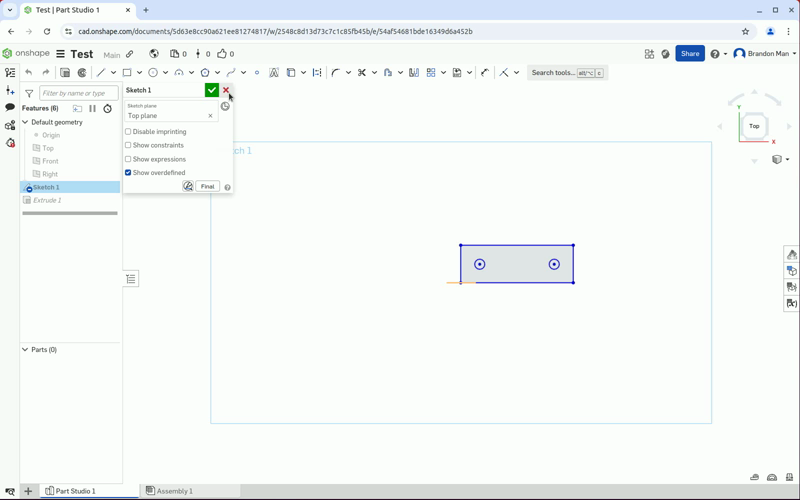
click(229, 92)
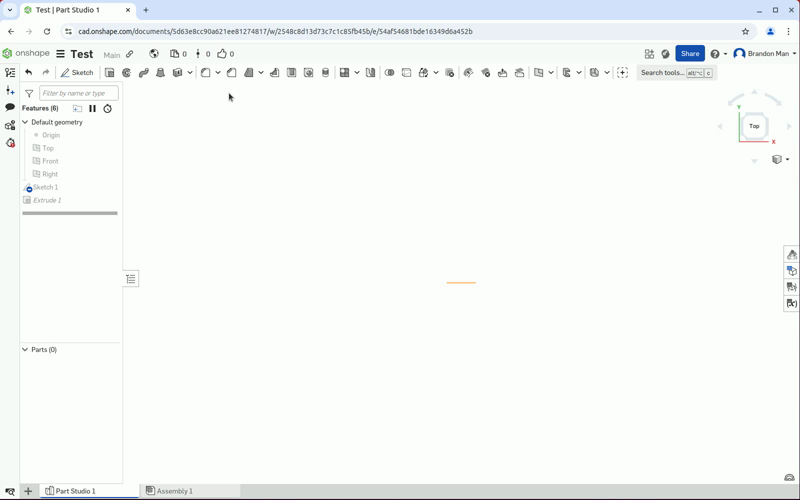
mouse_move(541, 75)
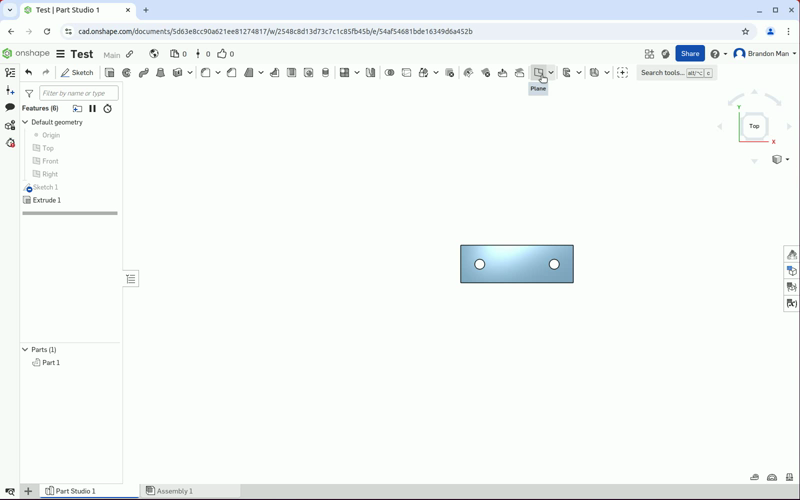
click(541, 75)
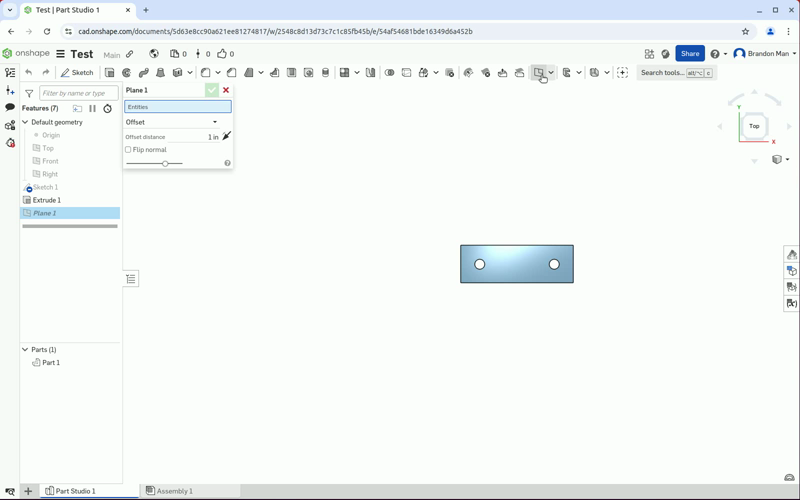
mouse_move(73, 150)
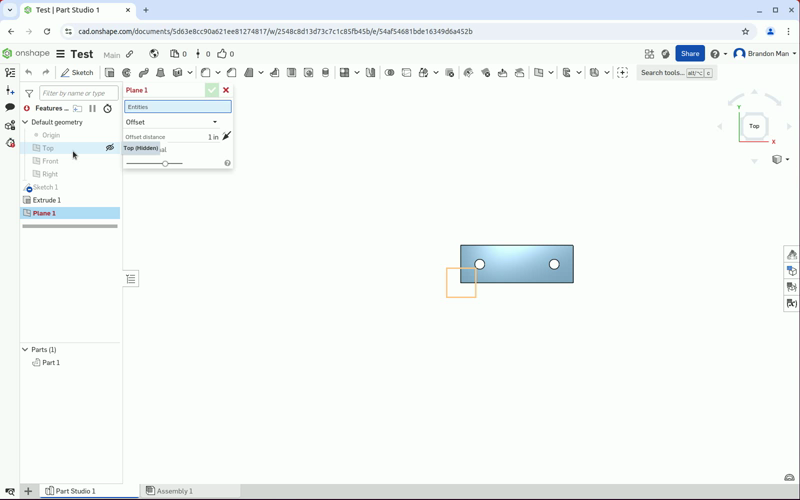
click(73, 150)
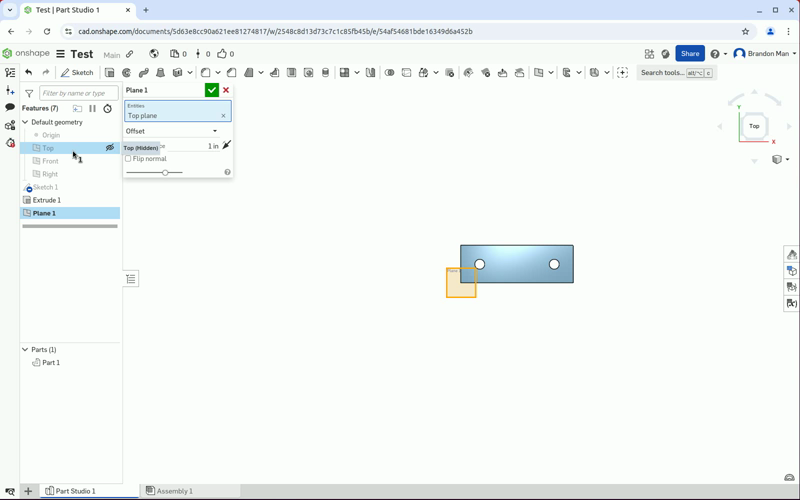
key(tab, 2)
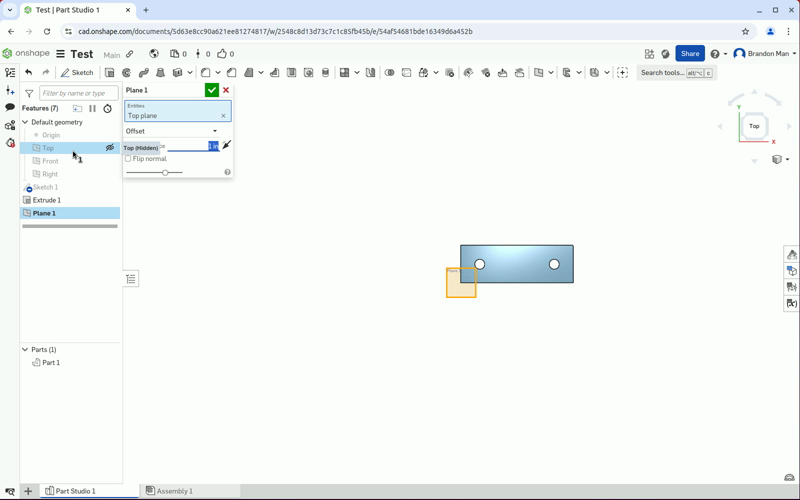
text(2.896)
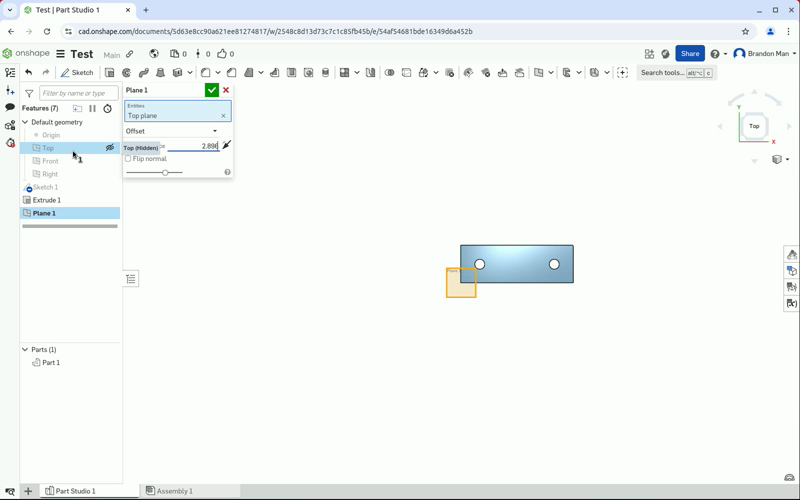
key(enter, 2)
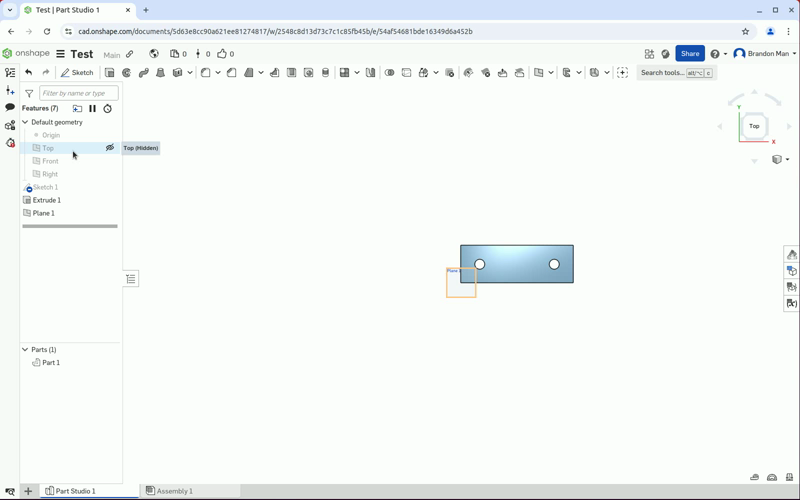
key(shift+s)
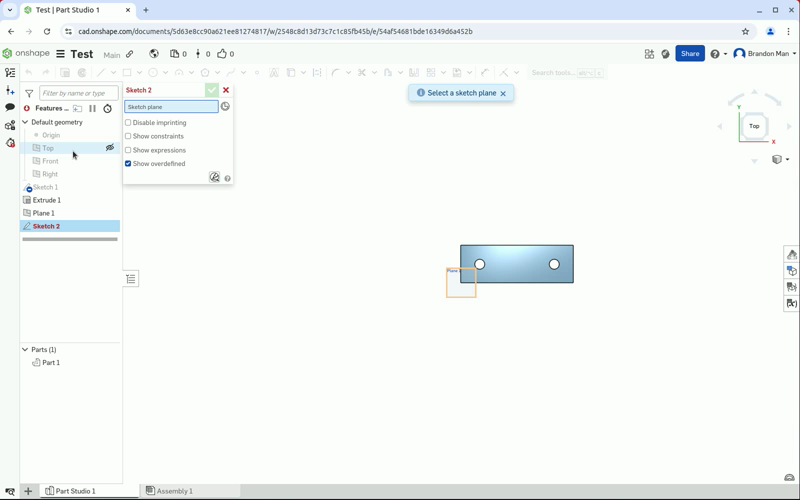
mouse_move(73, 215)
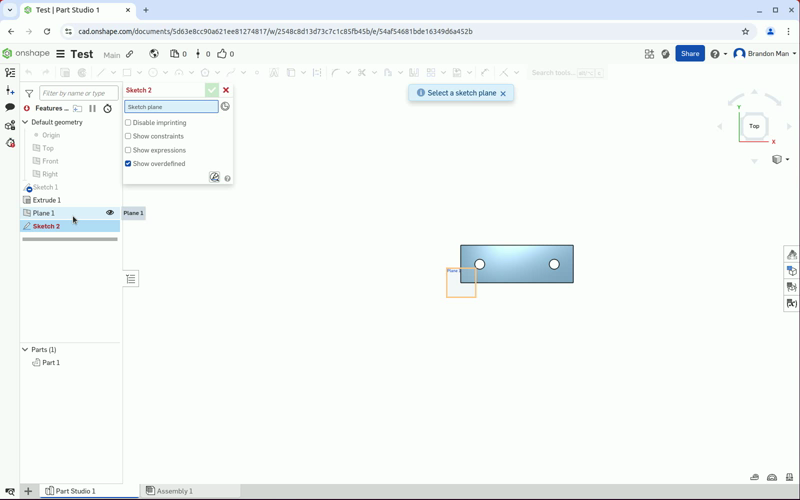
click(73, 215)
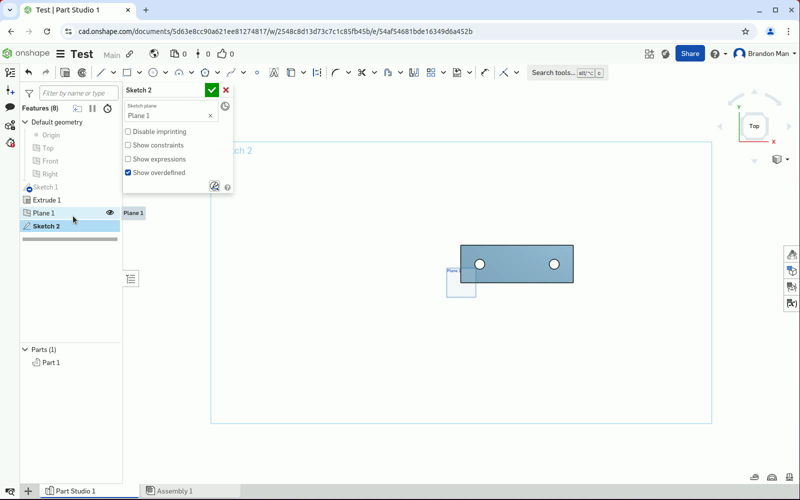
mouse_move(73, 352)
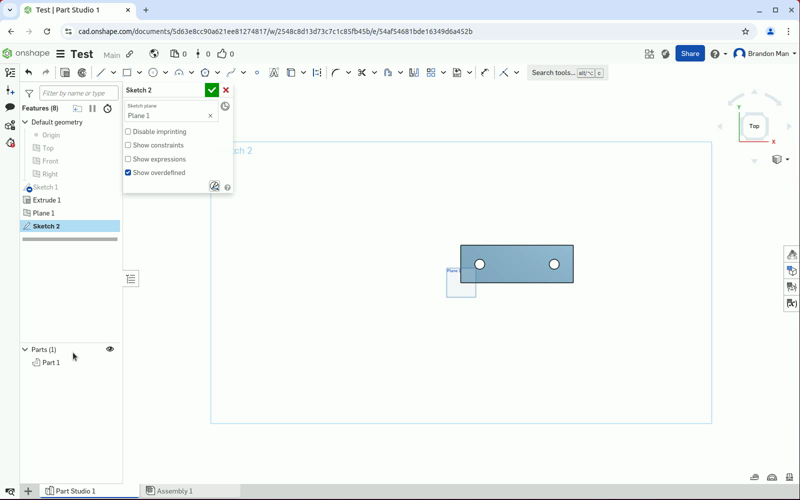
key(y)
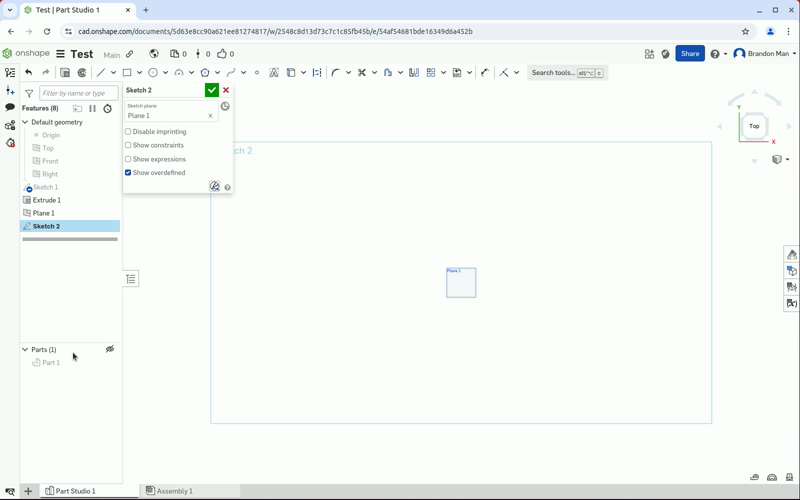
key(l)
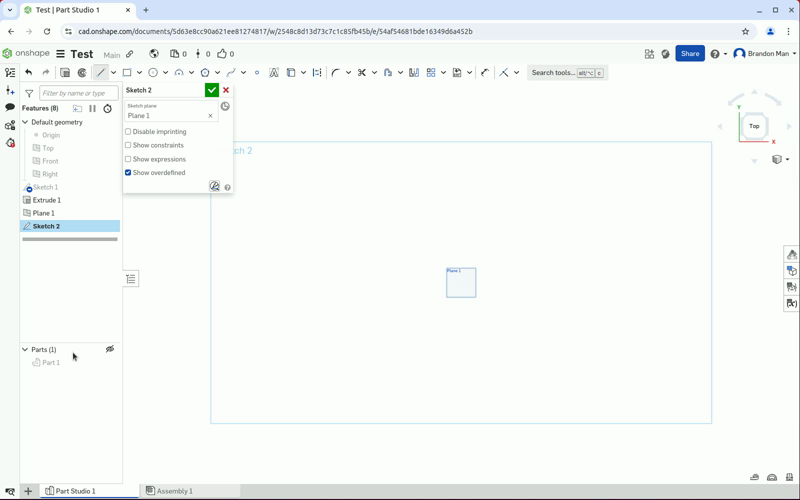
key_down(shift)
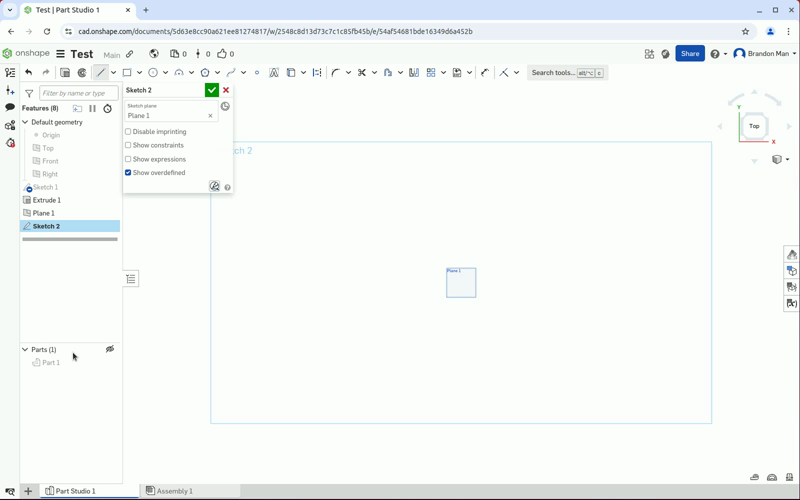
mouse_move(470, 245)
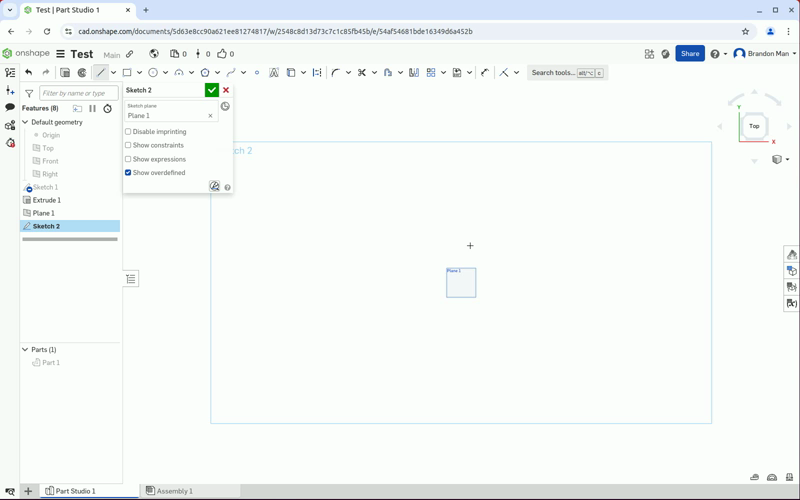
click(470, 245)
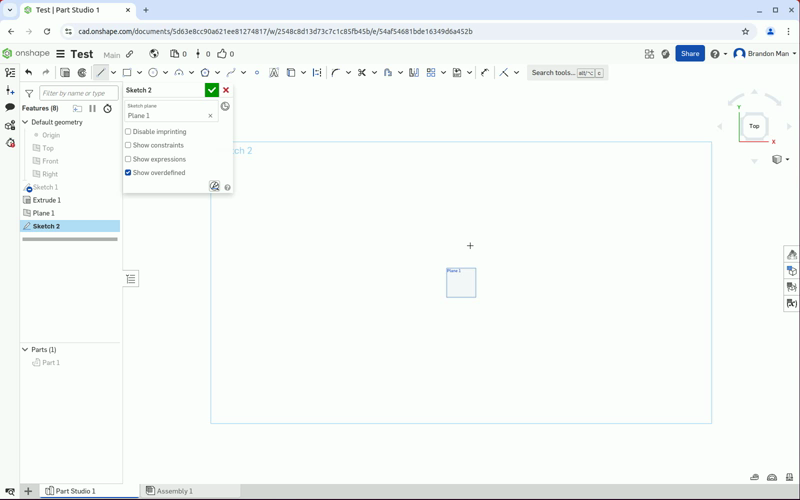
key_up(shift)
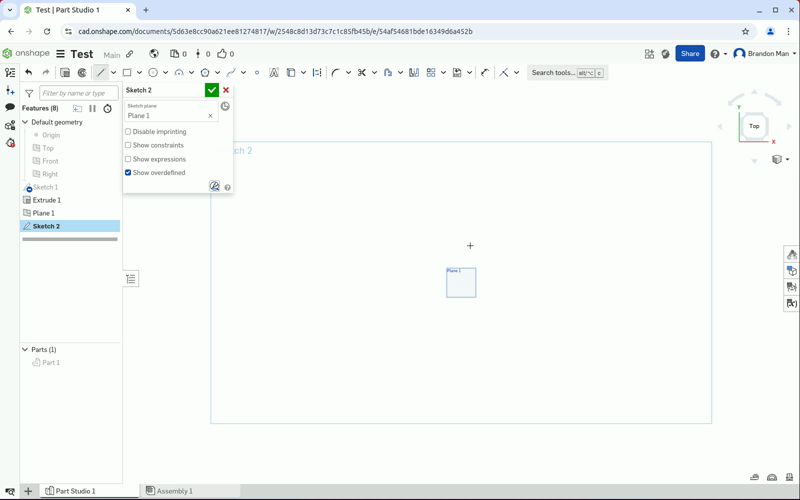
key_down(shift)
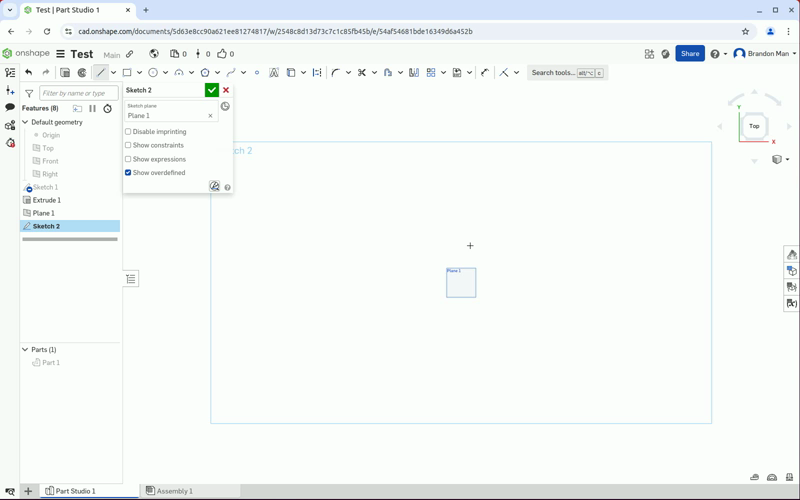
mouse_move(500, 245)
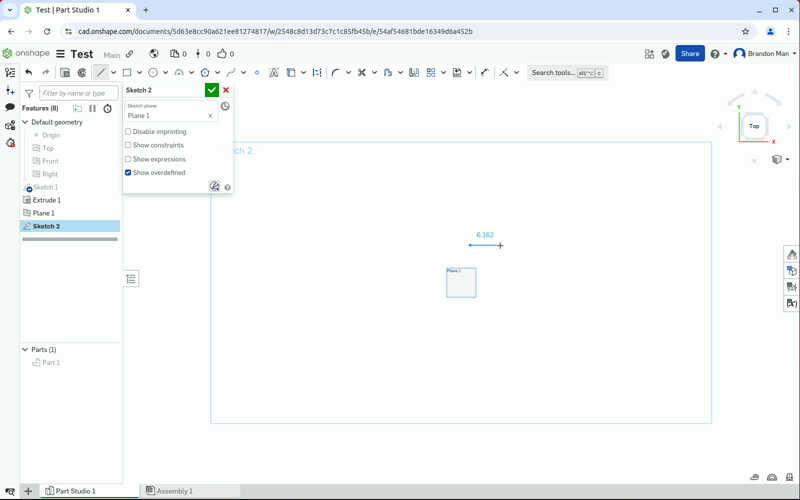
mouse_move(489, 245)
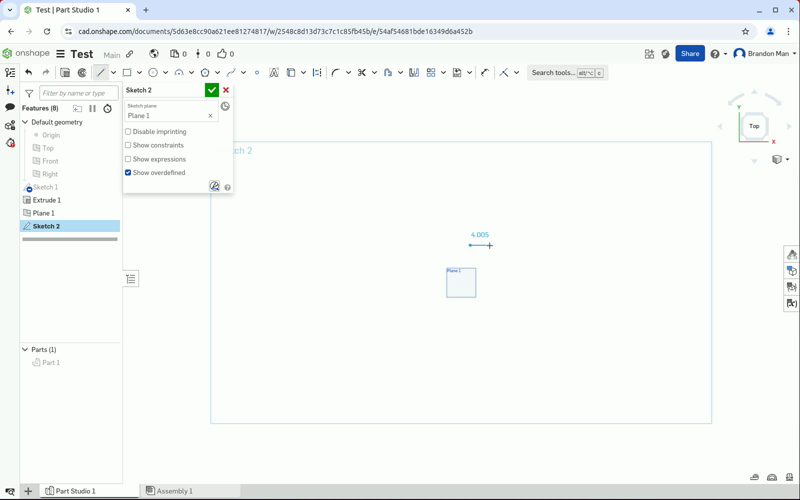
click(489, 245)
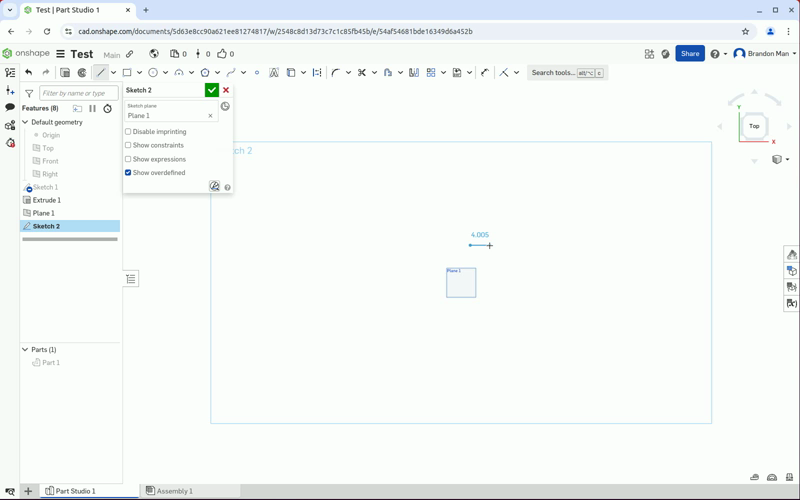
key_up(shift)
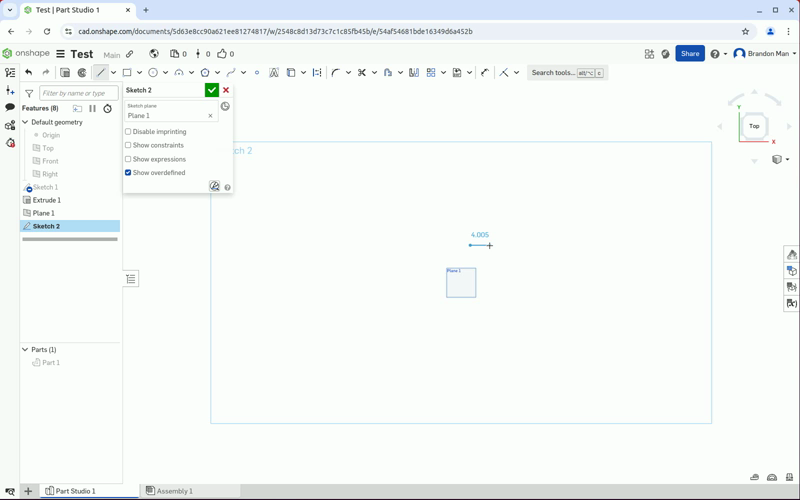
key_down(shift)
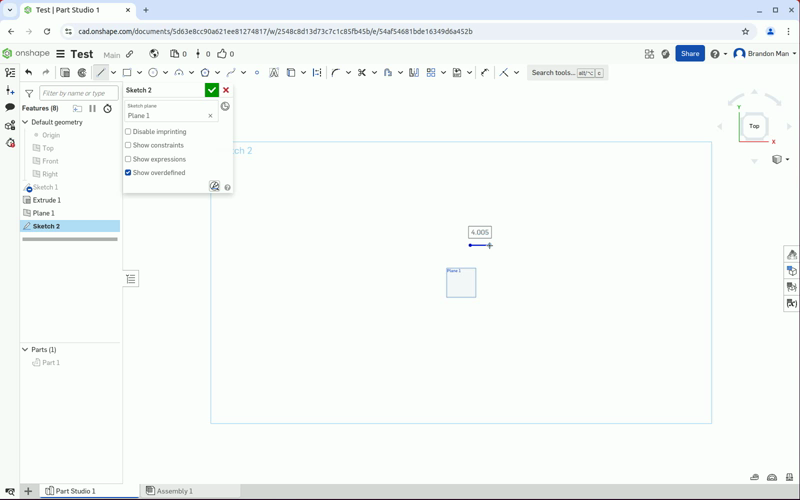
mouse_move(519, 245)
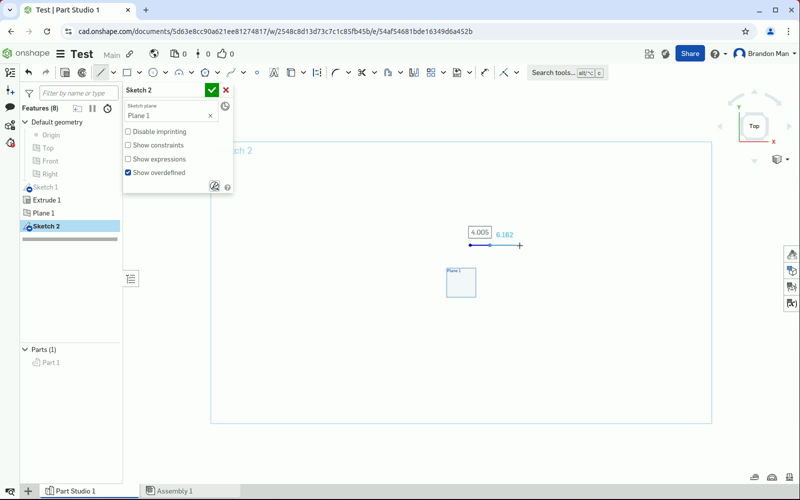
mouse_move(489, 235)
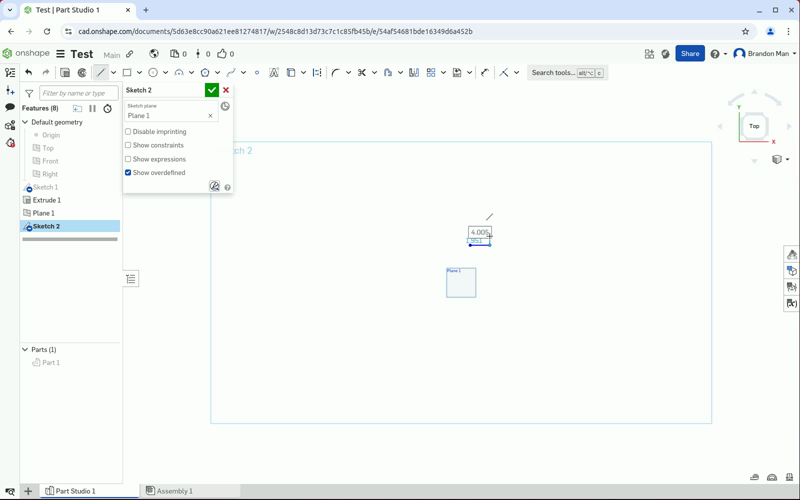
click(489, 235)
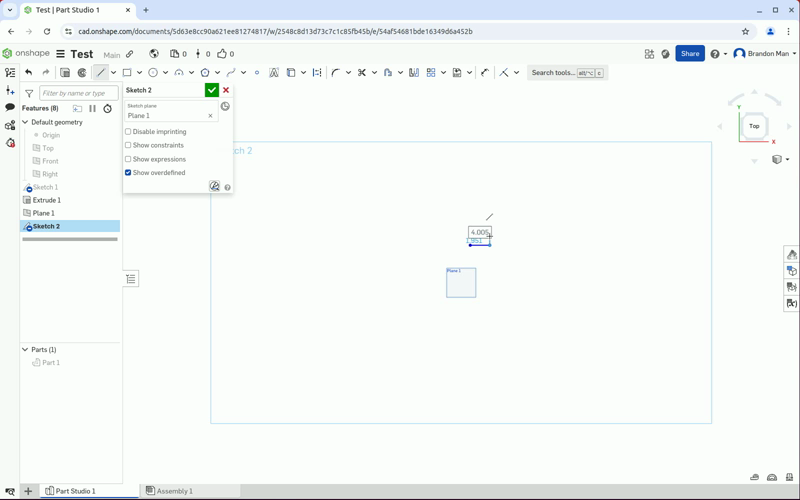
key_up(shift)
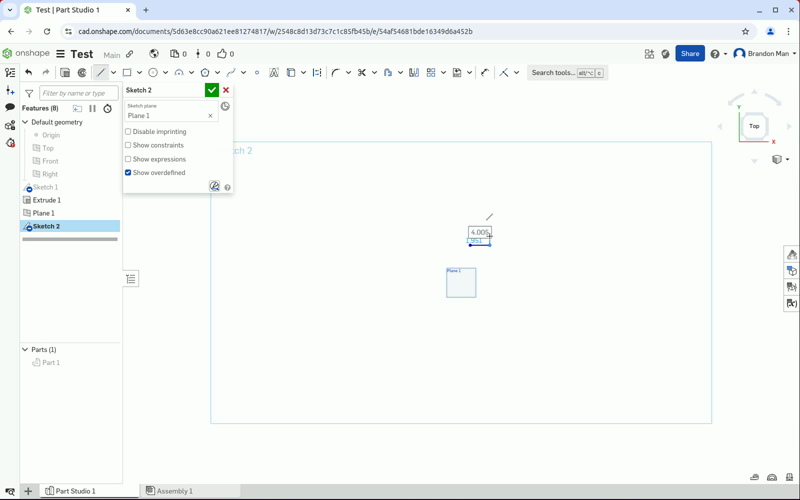
key(esc)
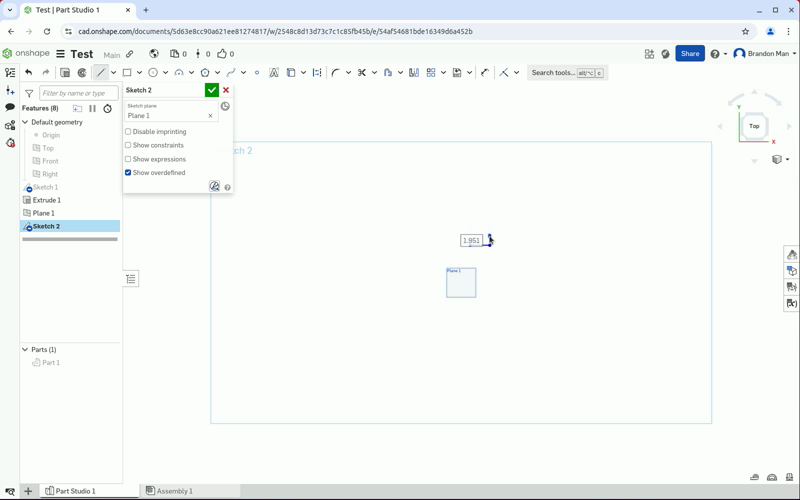
key(a)
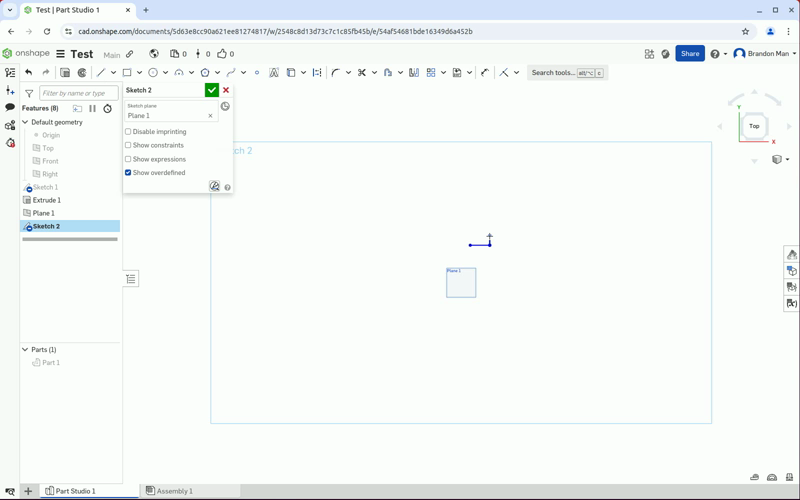
mouse_move(489, 235)
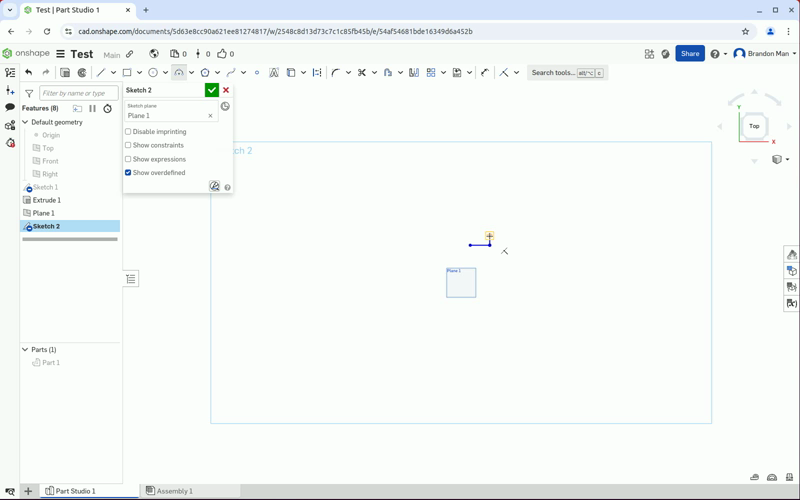
click(489, 235)
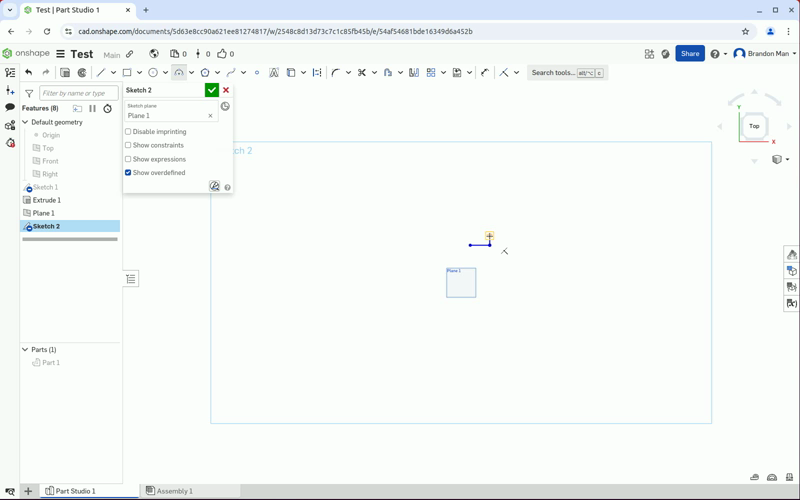
key_down(shift)
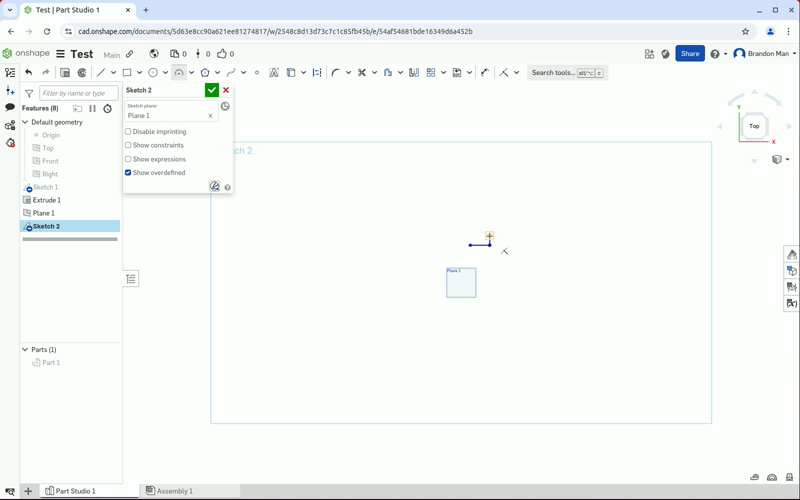
mouse_move(470, 235)
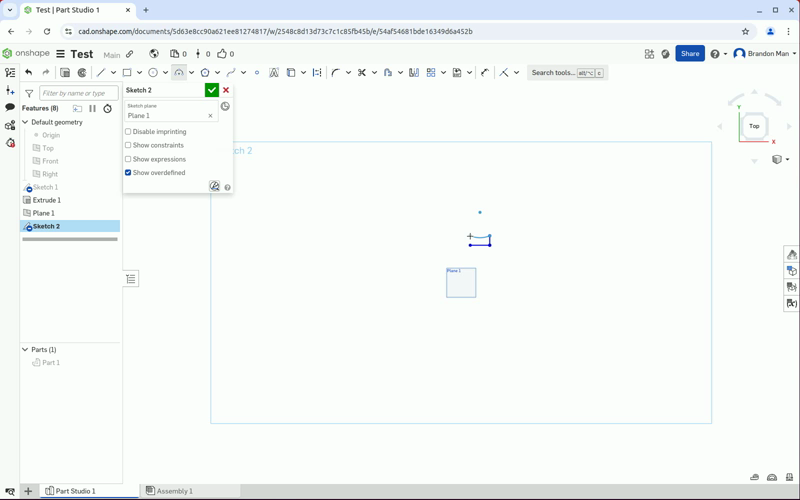
click(470, 235)
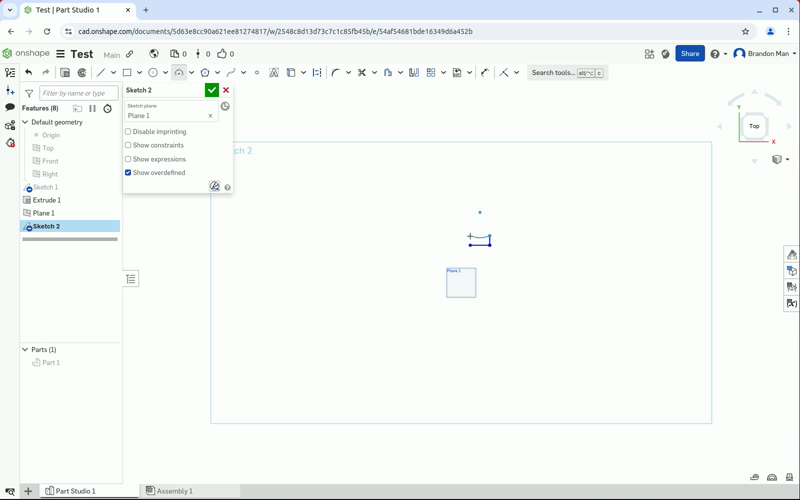
mouse_move(480, 225)
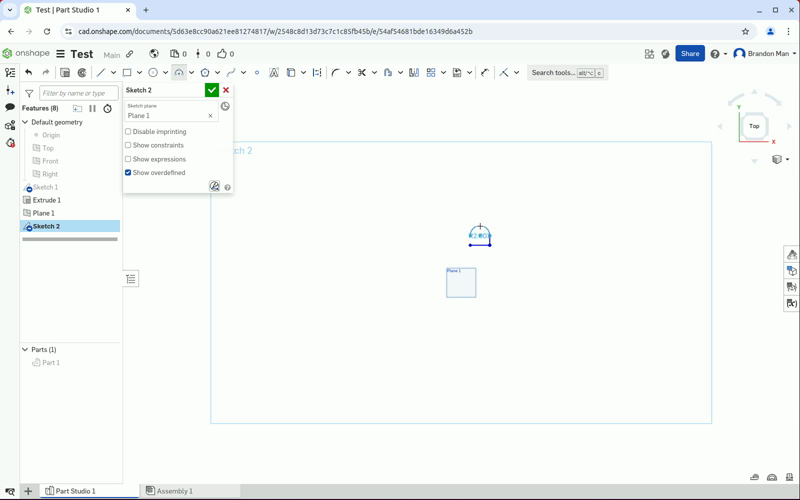
click(480, 225)
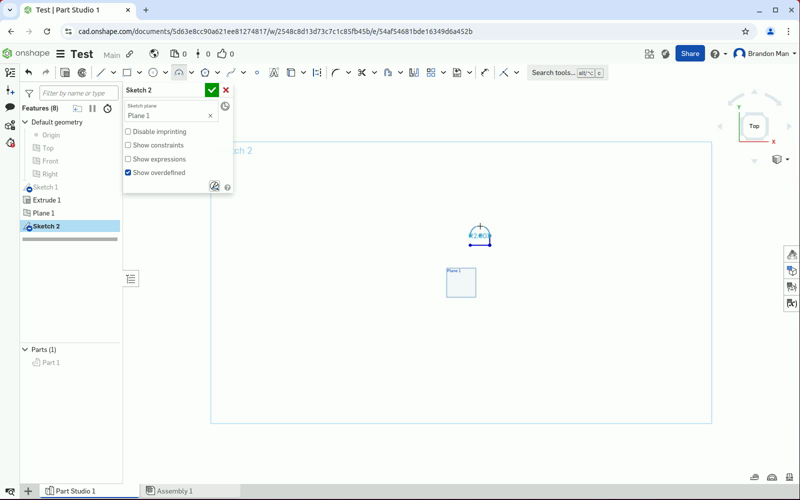
key_up(shift)
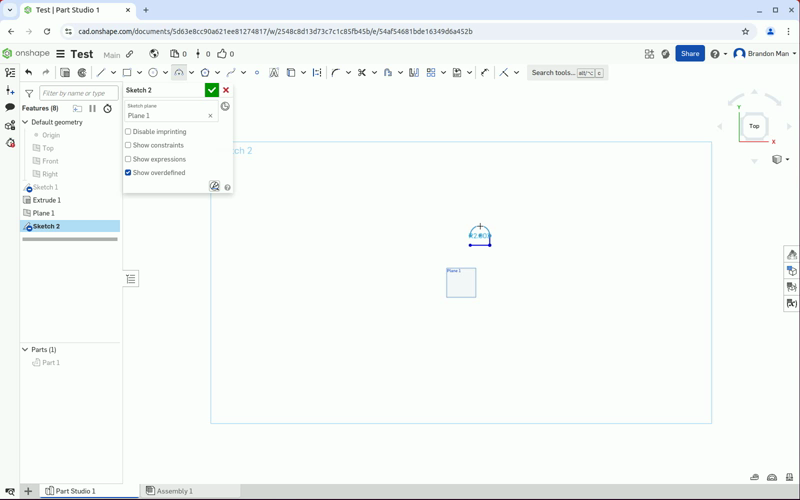
key(esc)
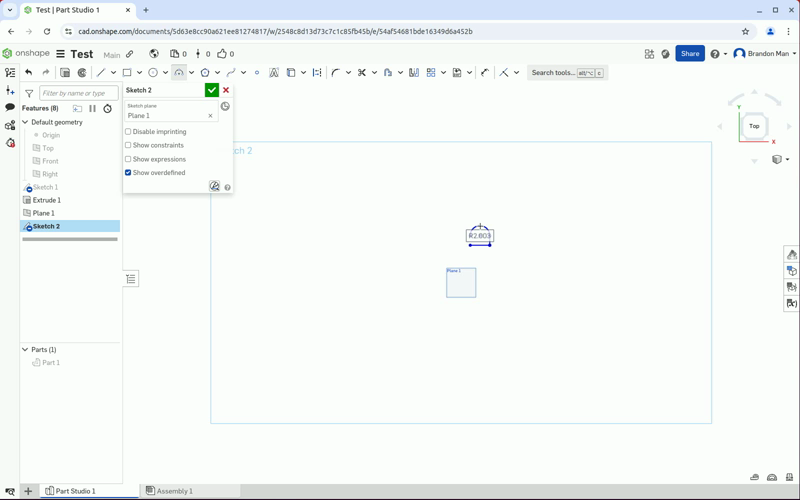
key(l)
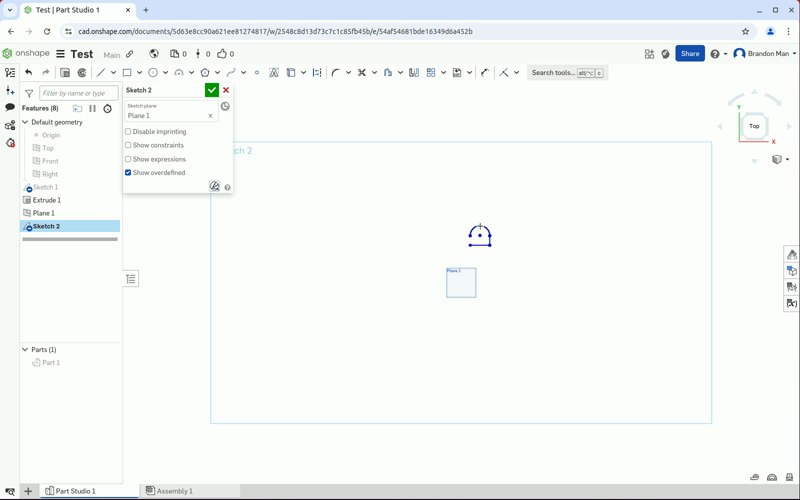
mouse_move(470, 235)
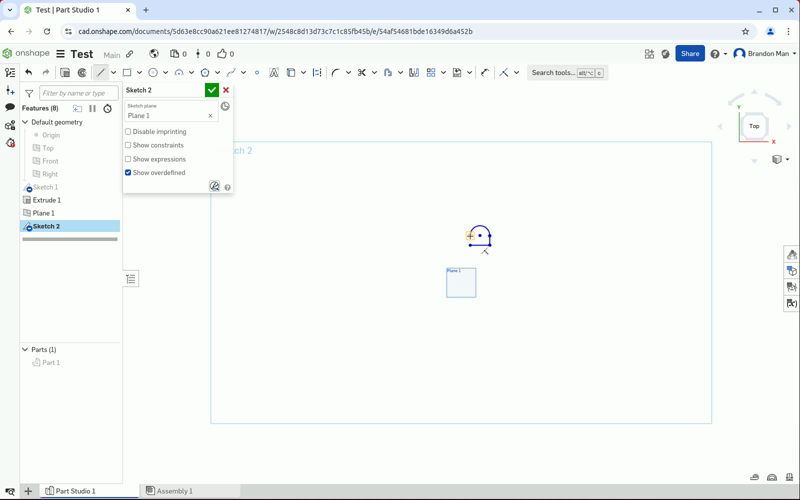
click(470, 235)
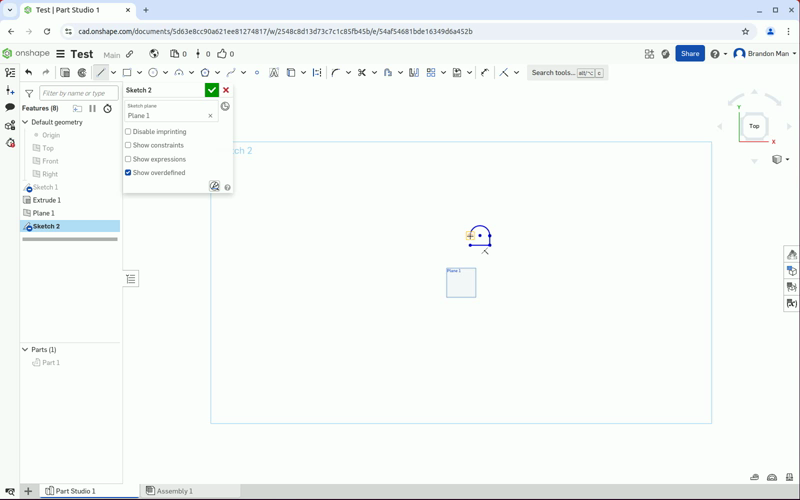
mouse_move(500, 235)
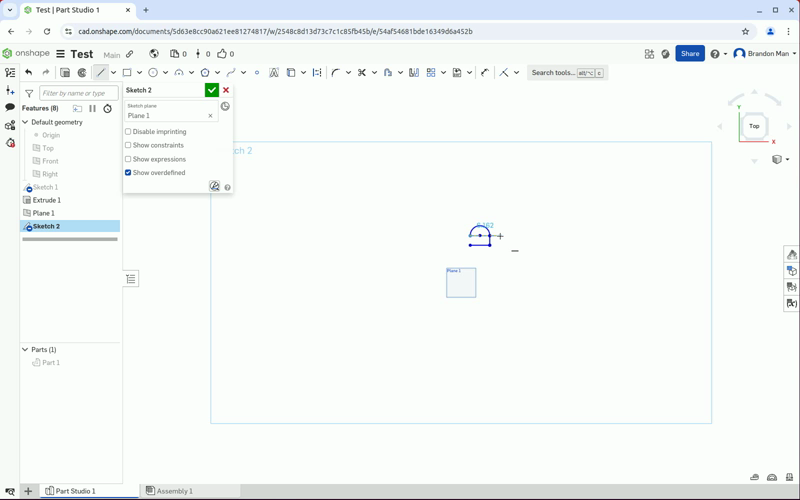
key_down(shift)
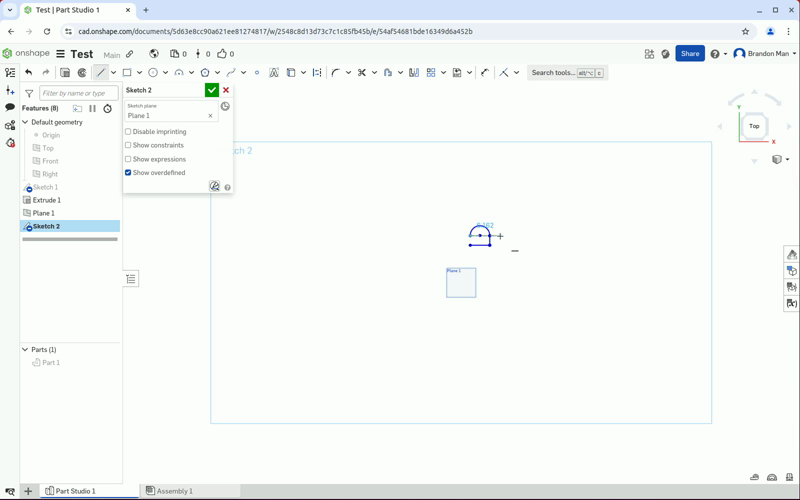
mouse_move(470, 245)
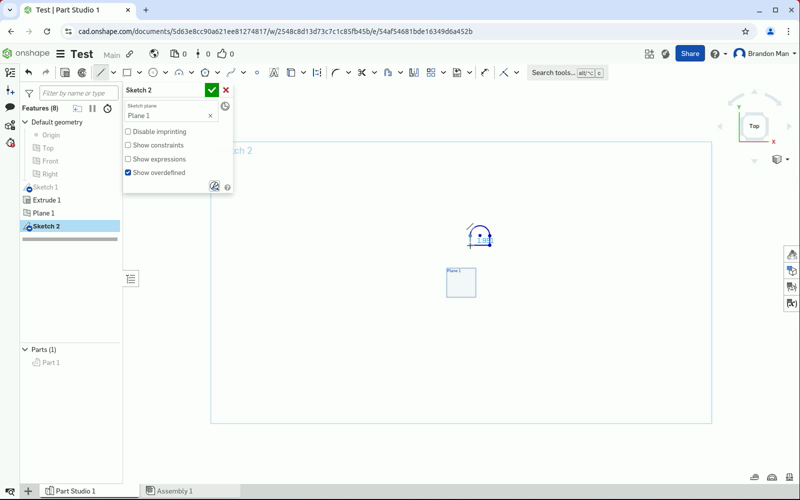
key_up(shift)
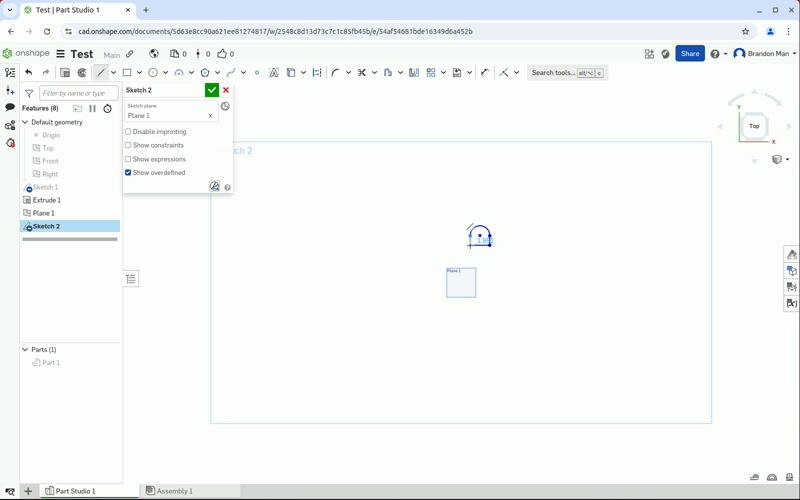
click(470, 245)
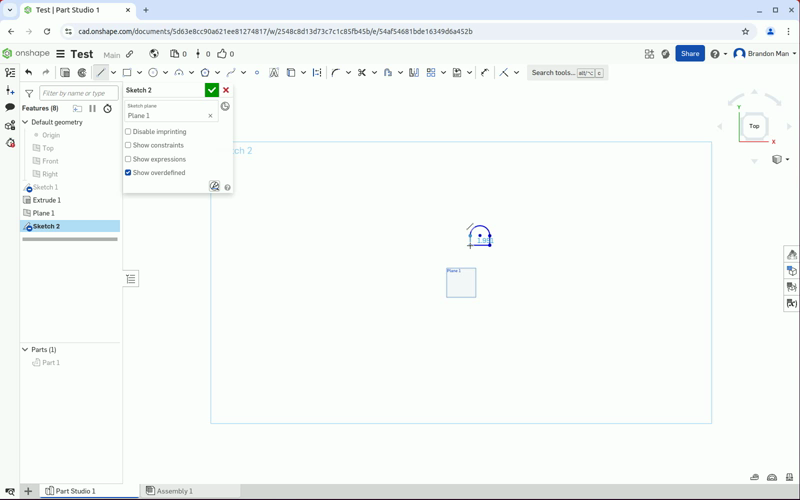
key(esc)
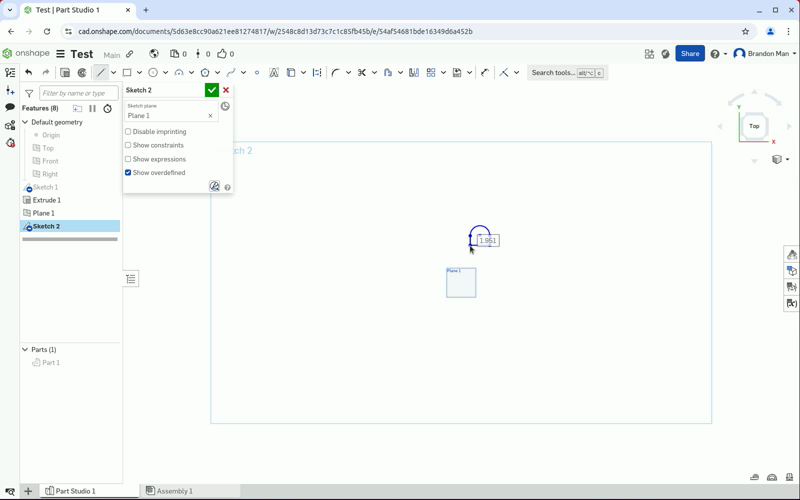
key(c)
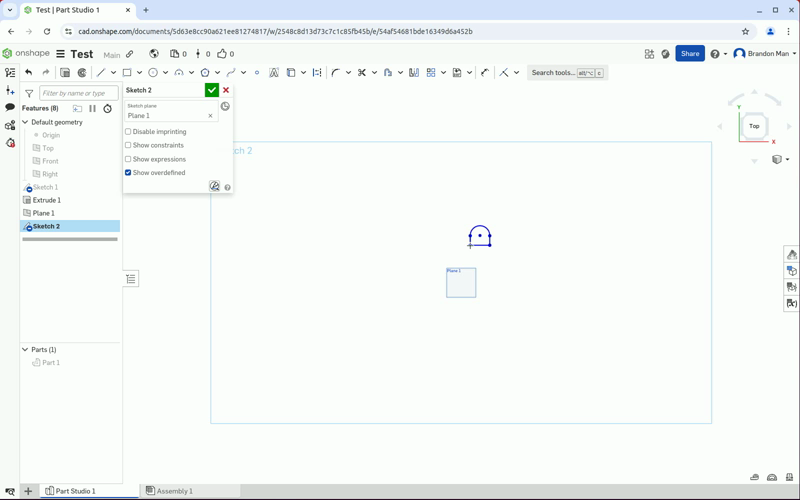
key_down(shift)
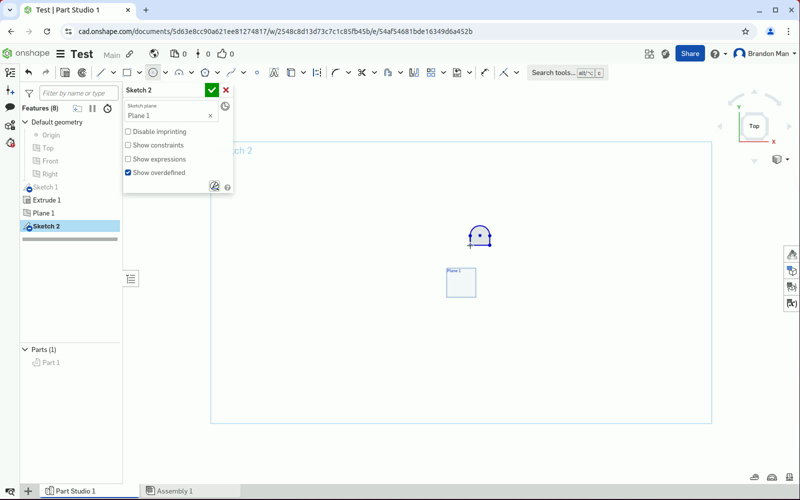
mouse_move(480, 235)
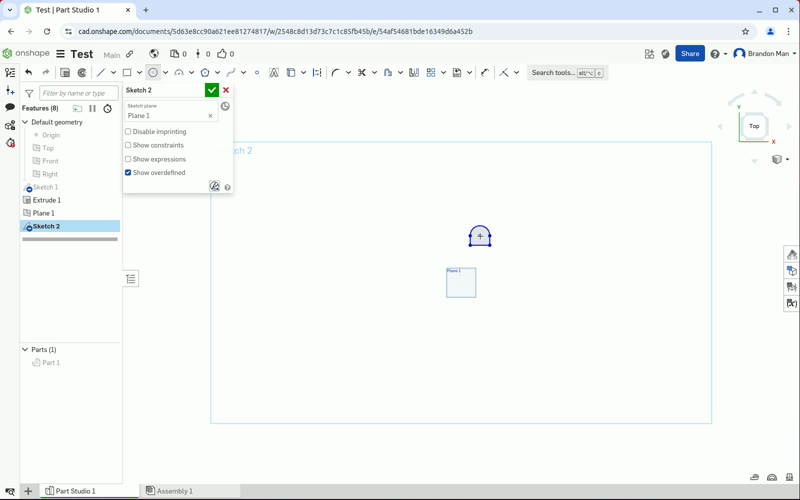
click(480, 235)
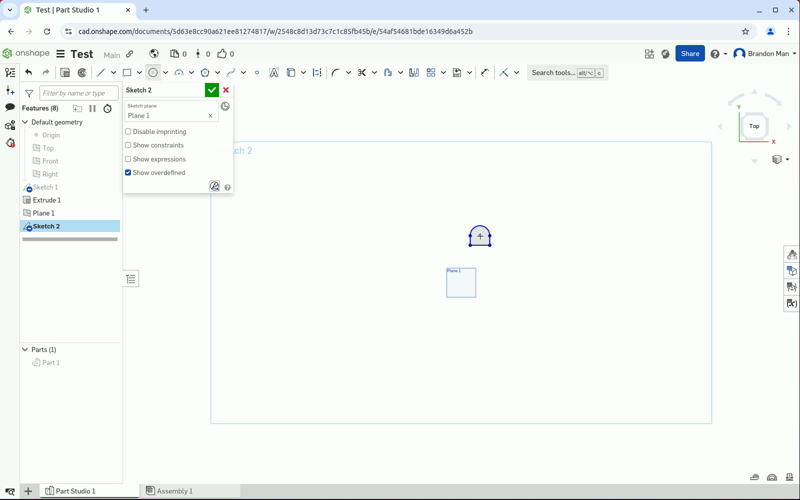
key_up(shift)
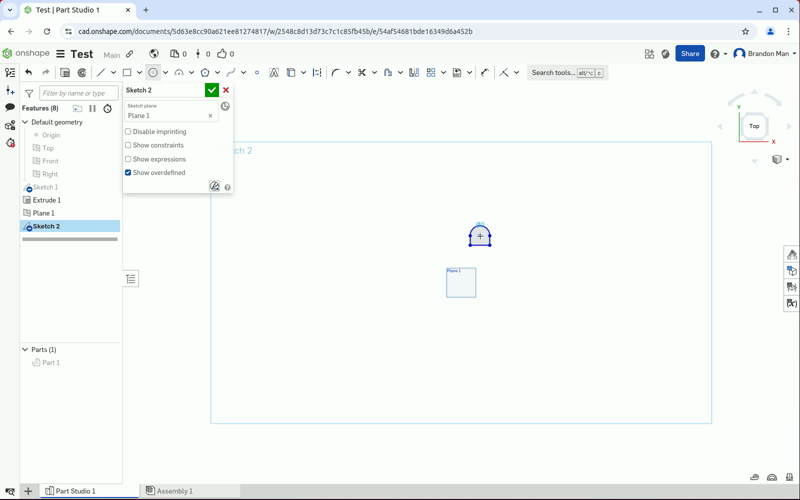
mouse_move(485, 235)
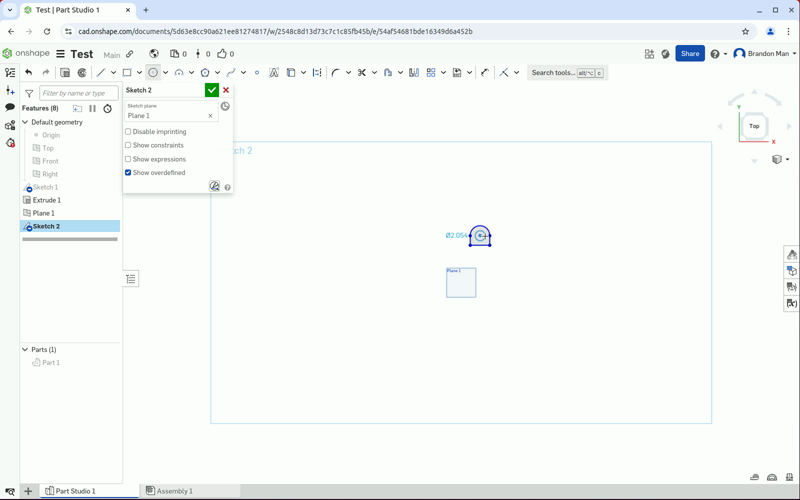
click(485, 235)
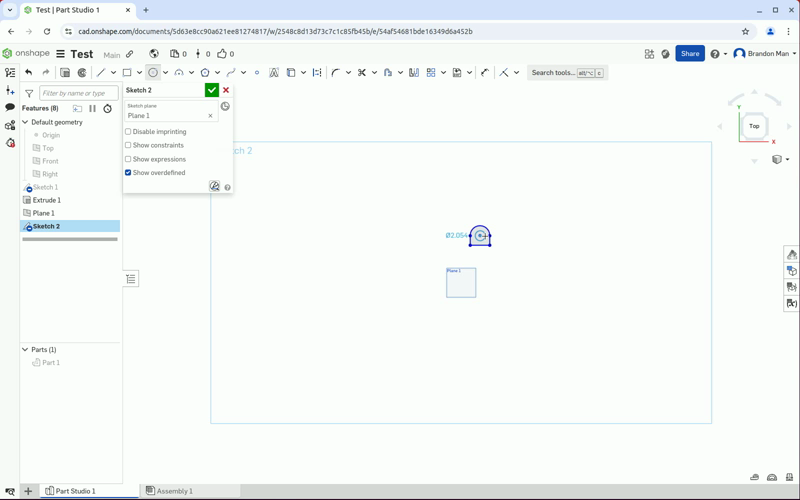
key(esc)
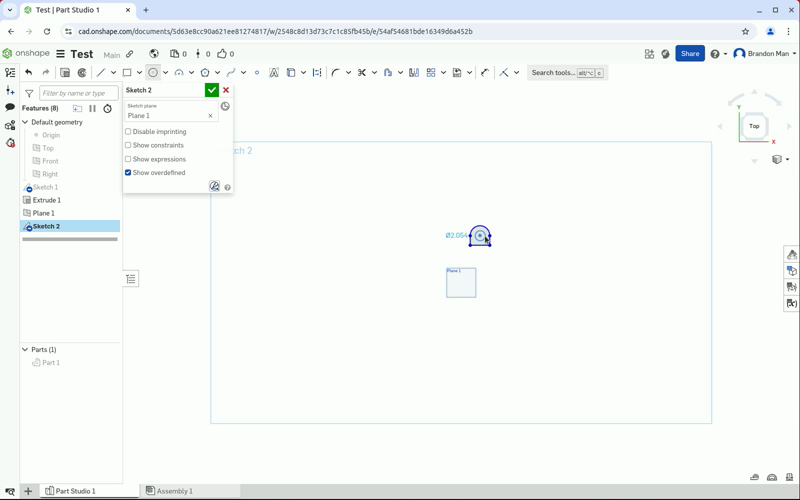
mouse_move(472, 242)
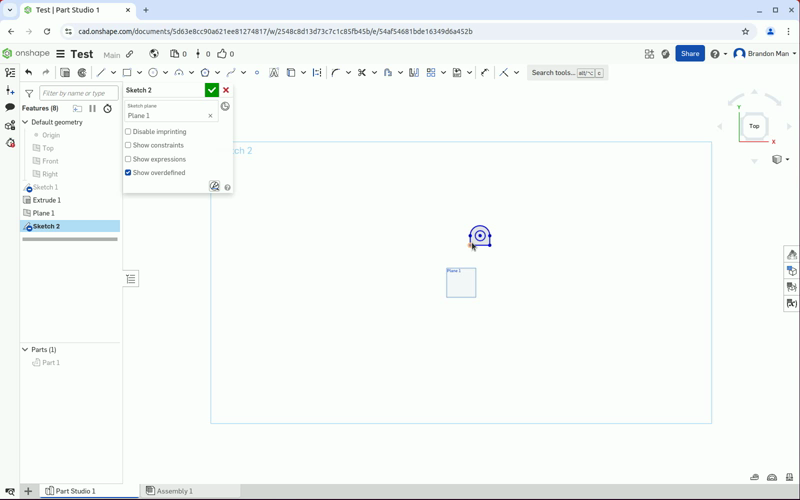
scroll(6)
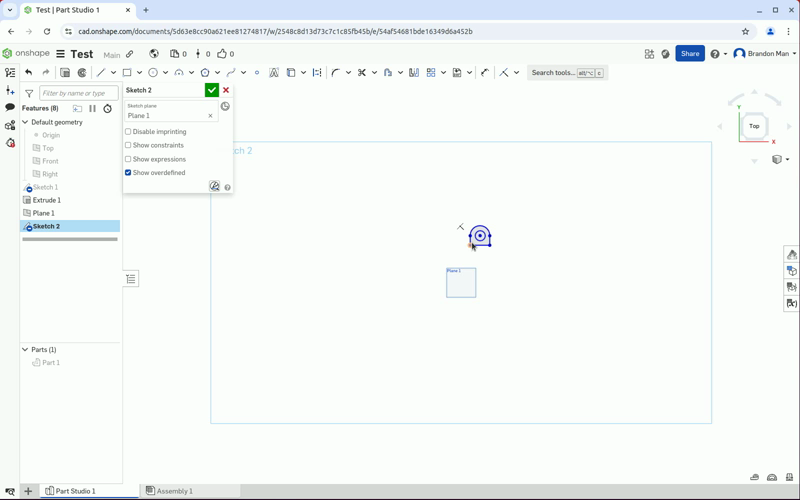
scroll(6)
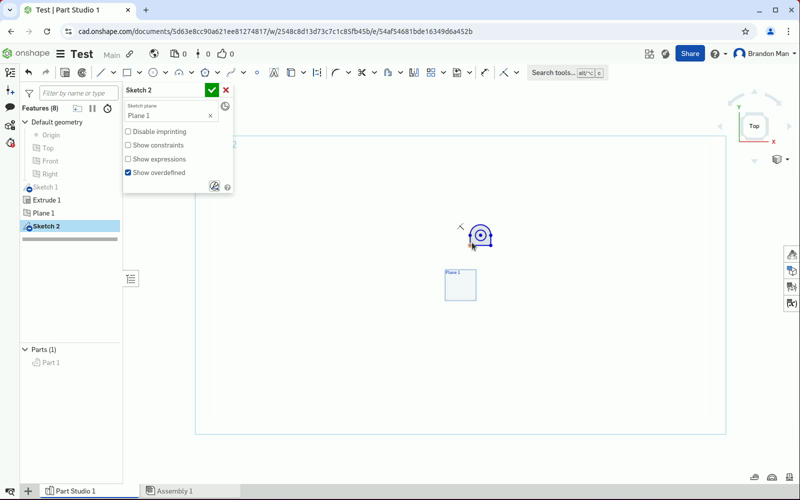
scroll(6)
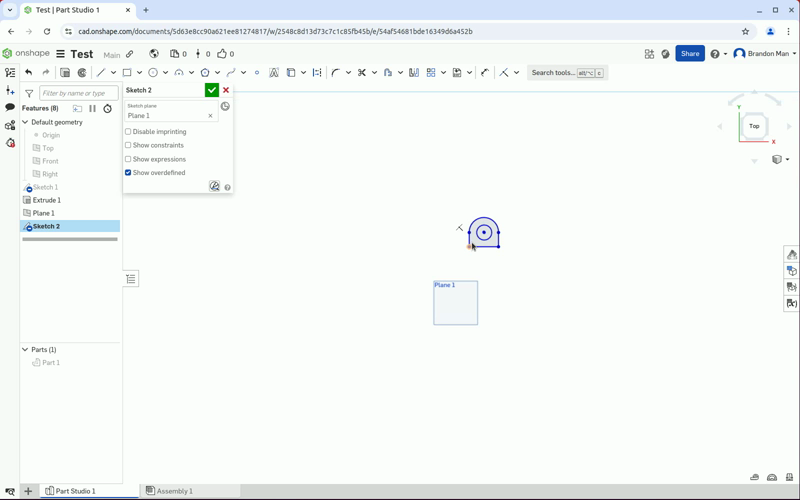
scroll(6)
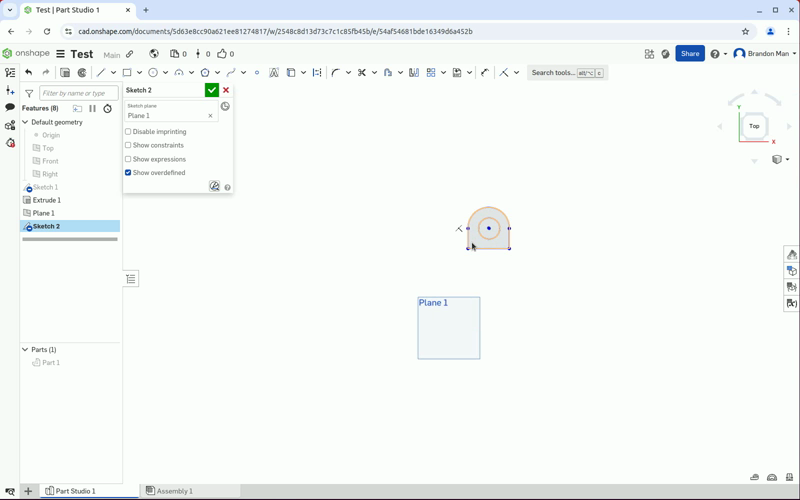
scroll(6)
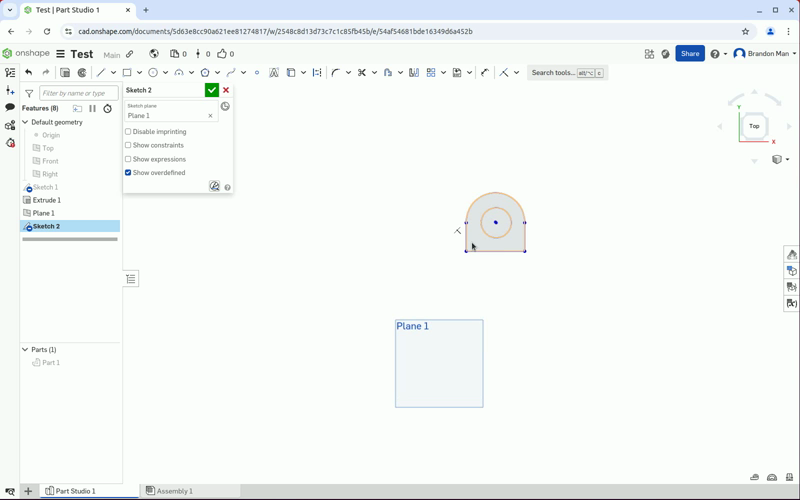
scroll(6)
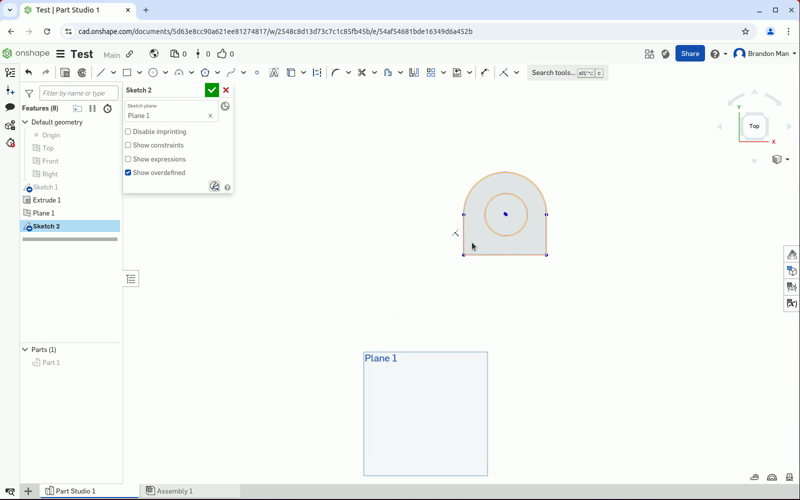
scroll(6)
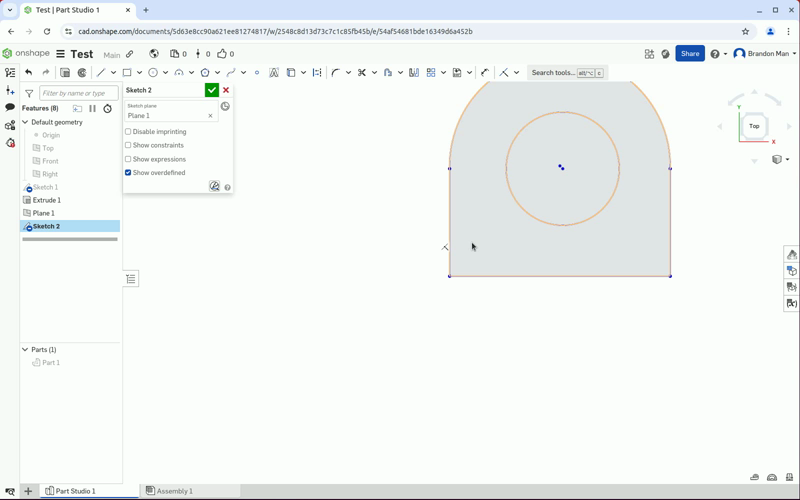
click(472, 242)
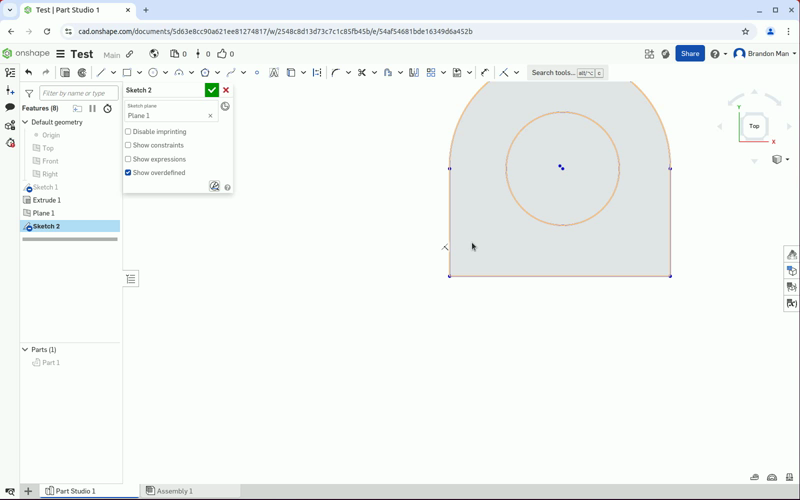
scroll(-6)
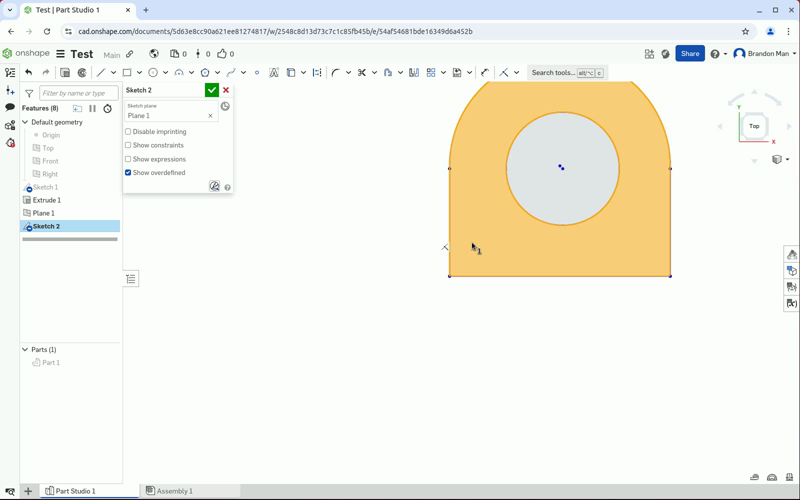
scroll(-6)
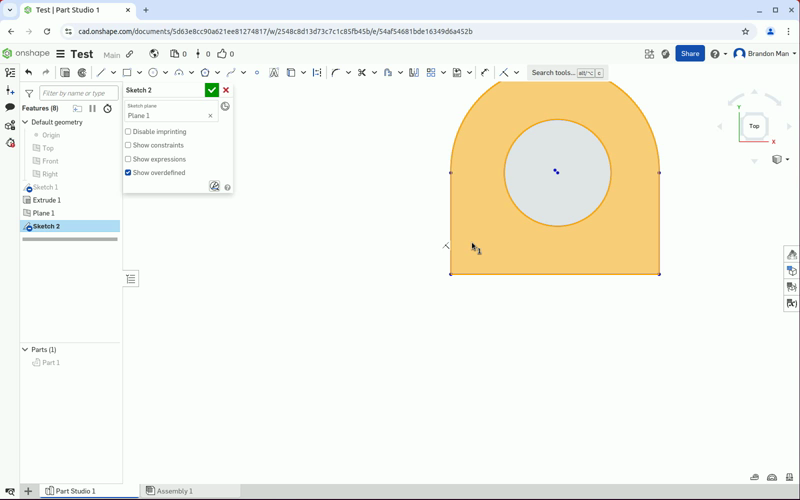
scroll(-6)
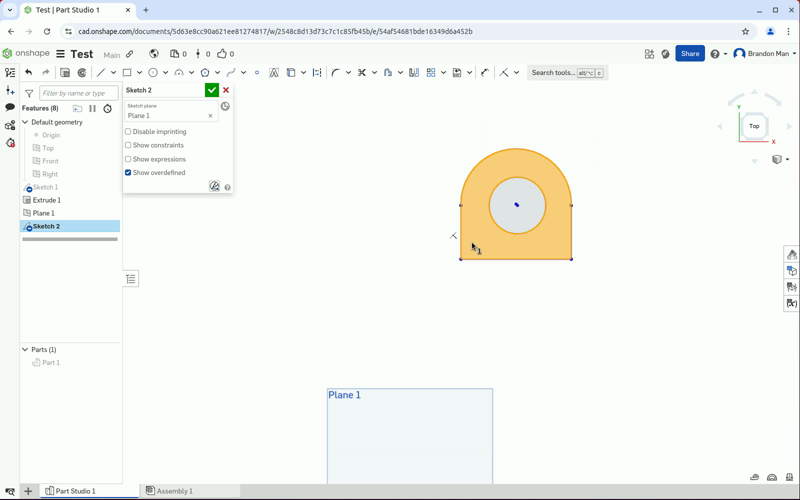
scroll(-6)
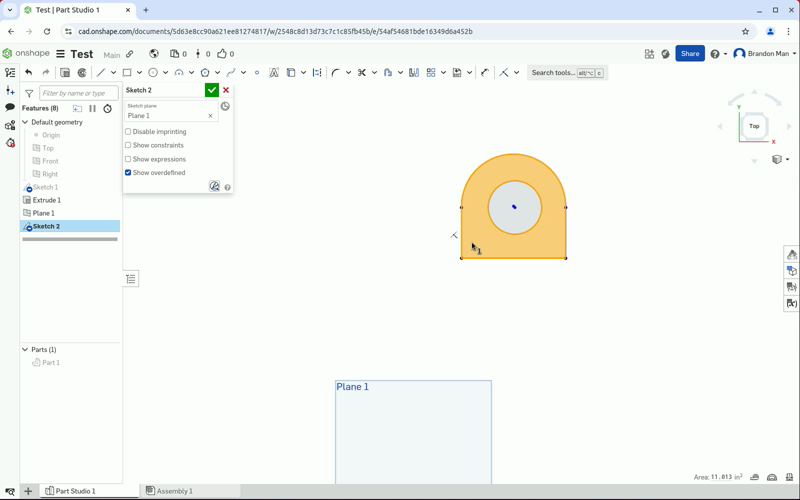
scroll(-6)
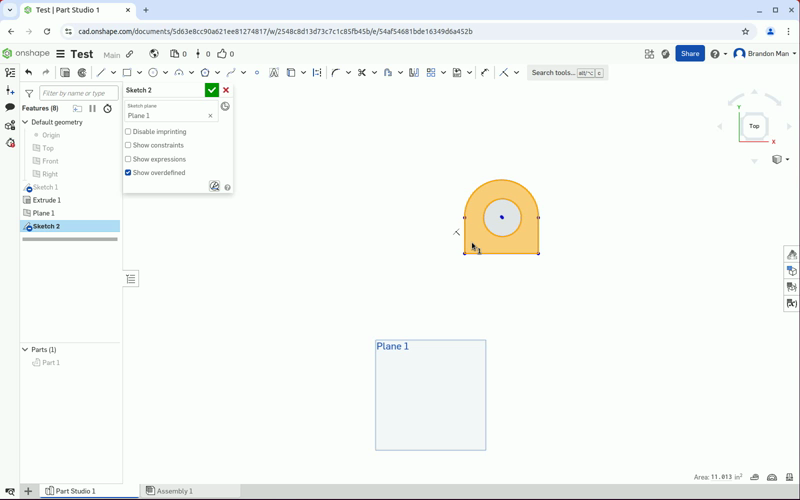
scroll(-6)
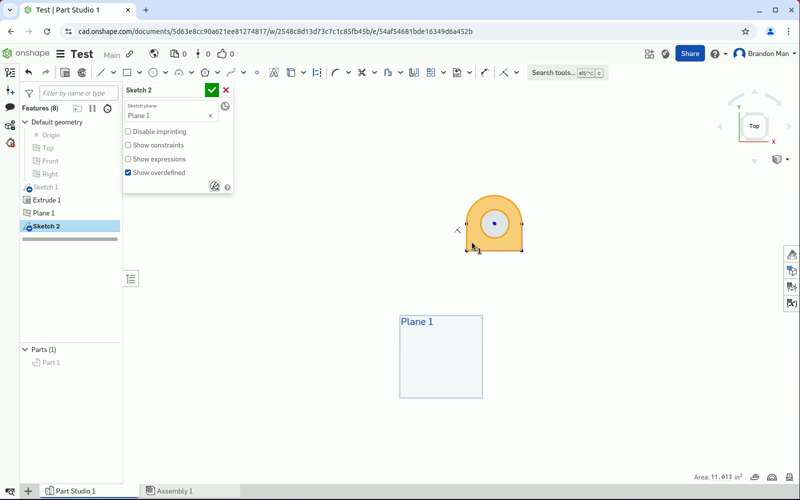
scroll(-6)
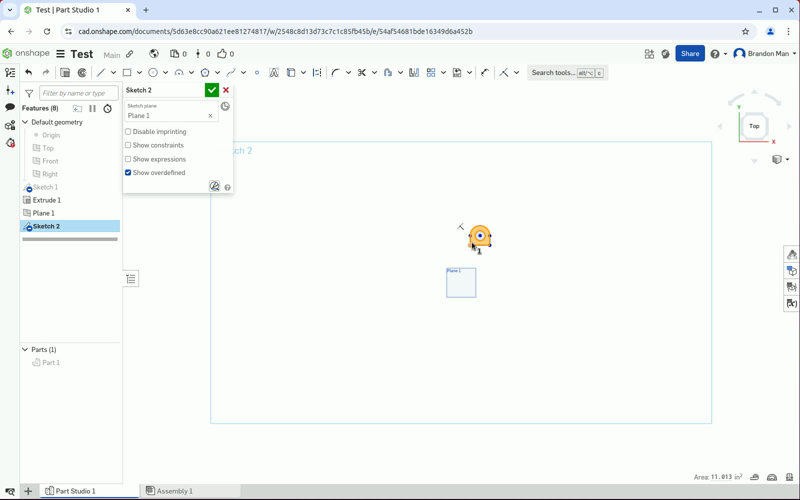
mouse_move(73, 352)
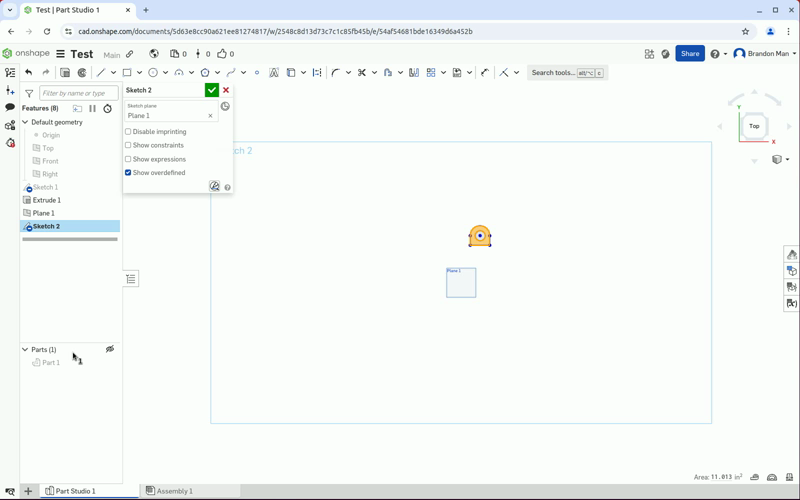
key(shift+y)
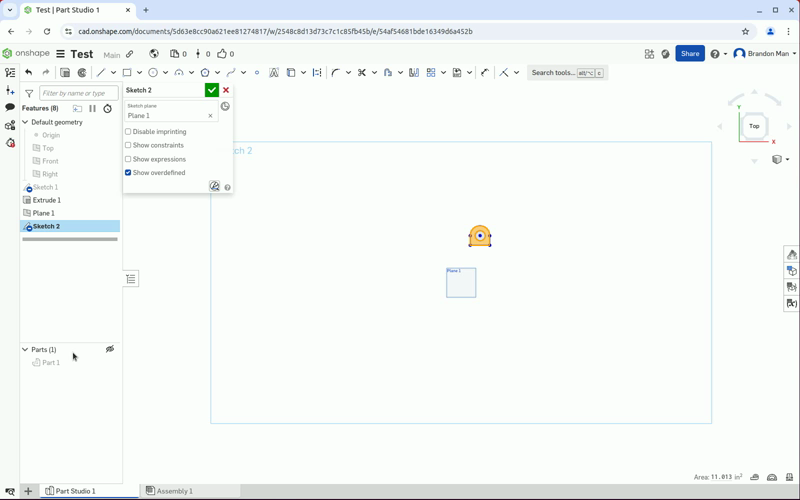
key(shift+e)
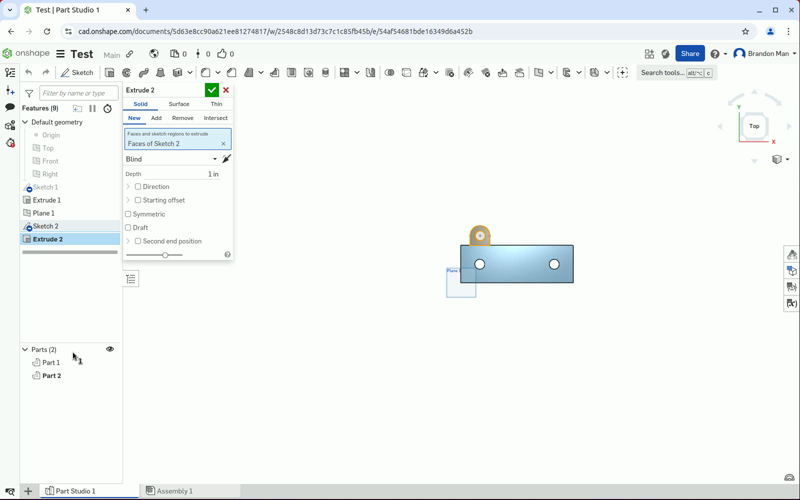
mouse_move(143, 106)
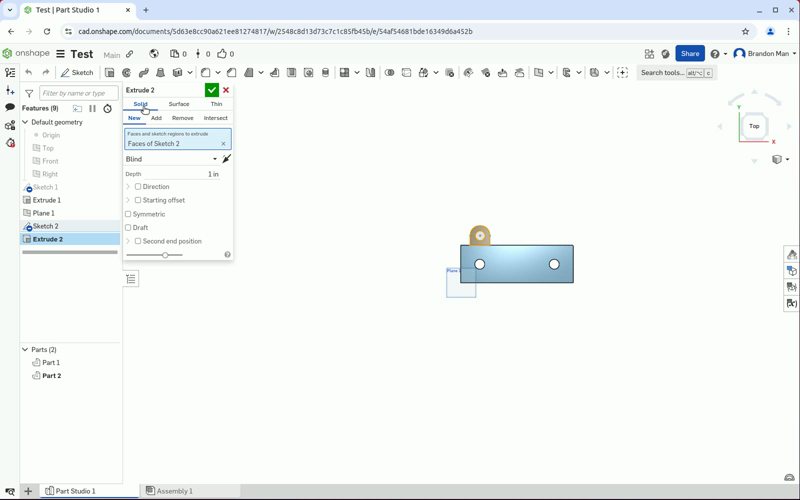
click(143, 106)
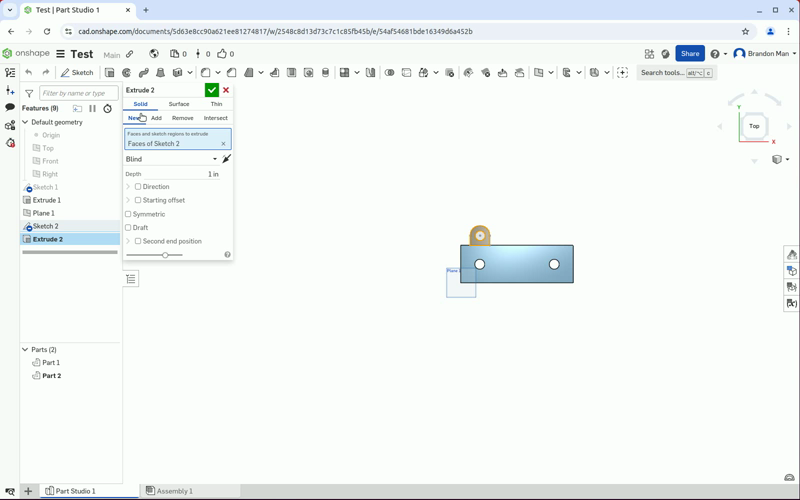
mouse_move(137, 120)
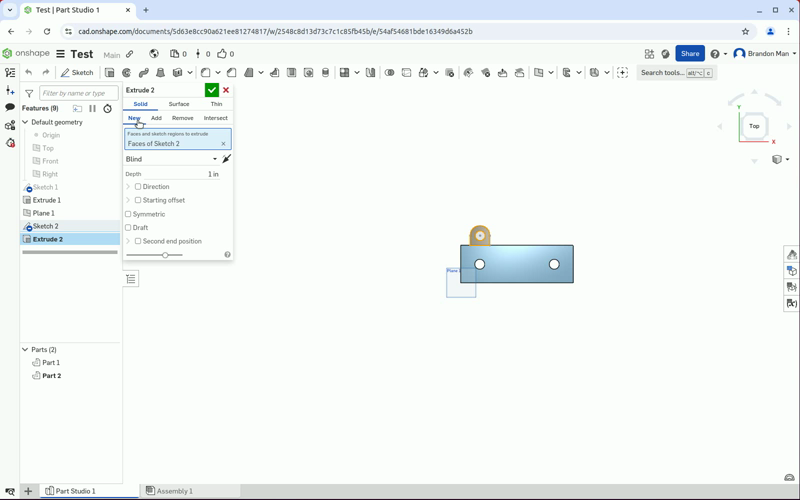
click(137, 120)
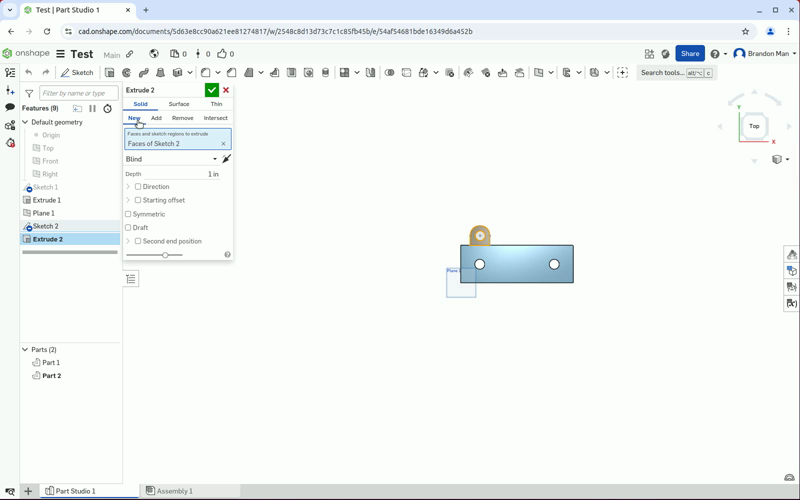
key(tab, 4)
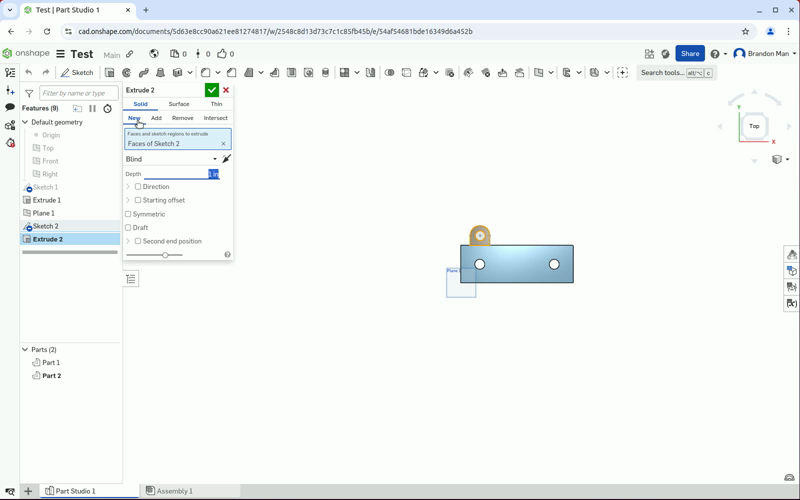
text(0.963)
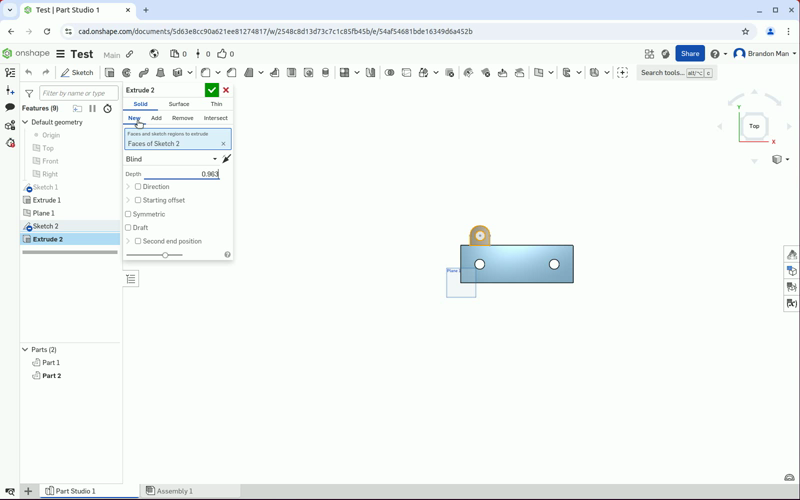
key(enter)
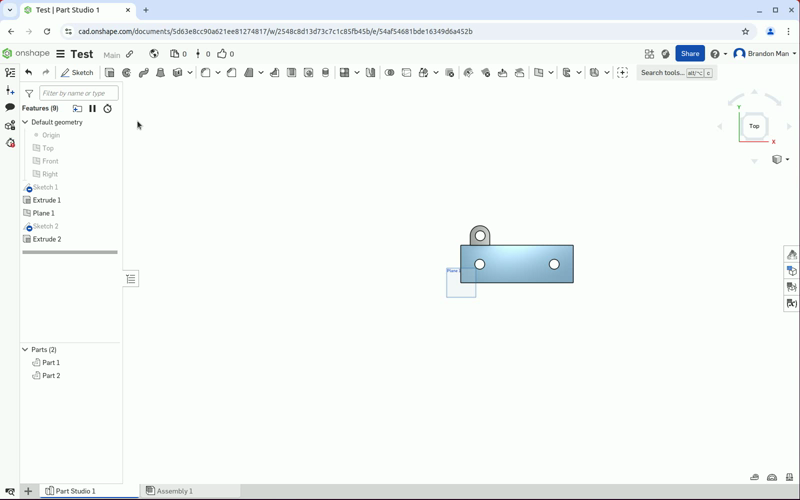
key(shift+h)
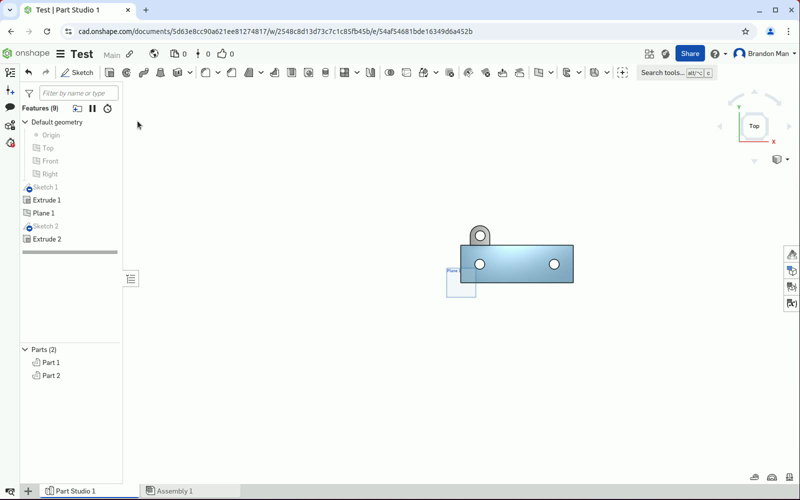
key(shift+h)
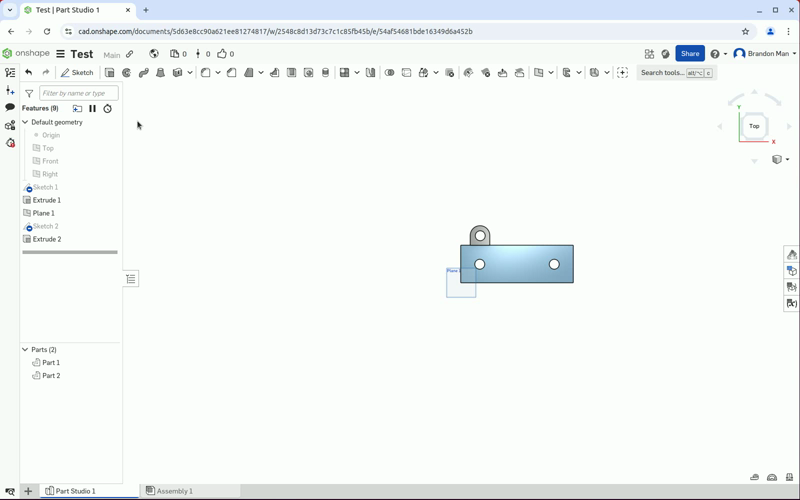
mouse_move(73, 189)
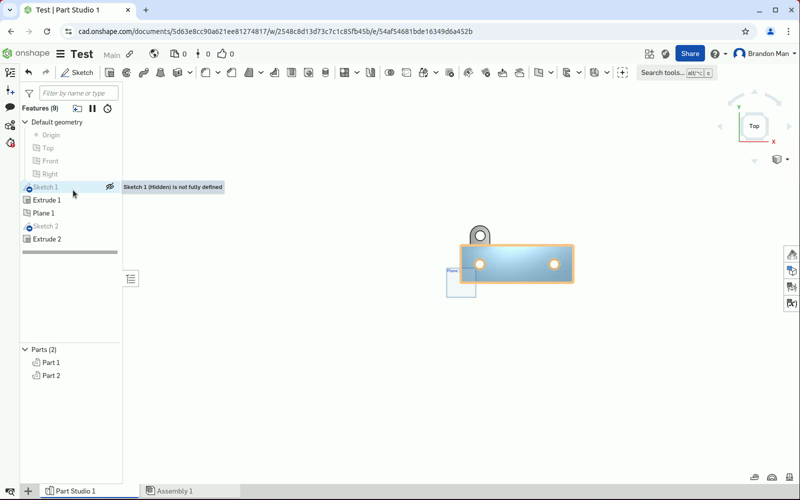
click(73, 189)
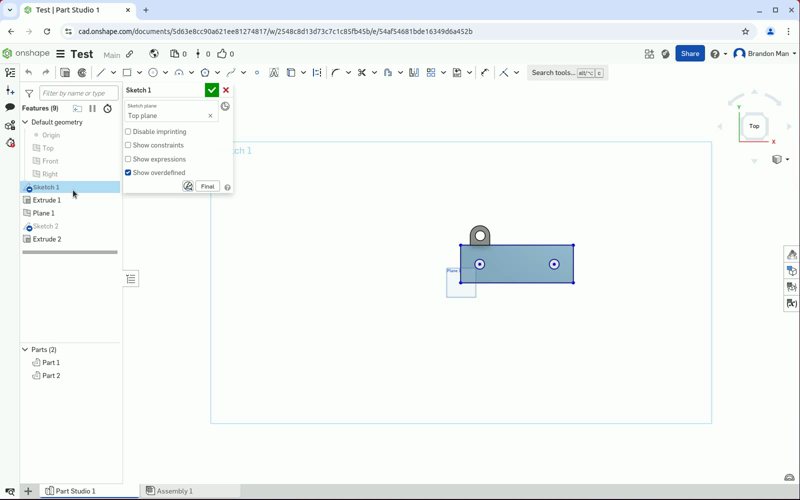
mouse_move(229, 92)
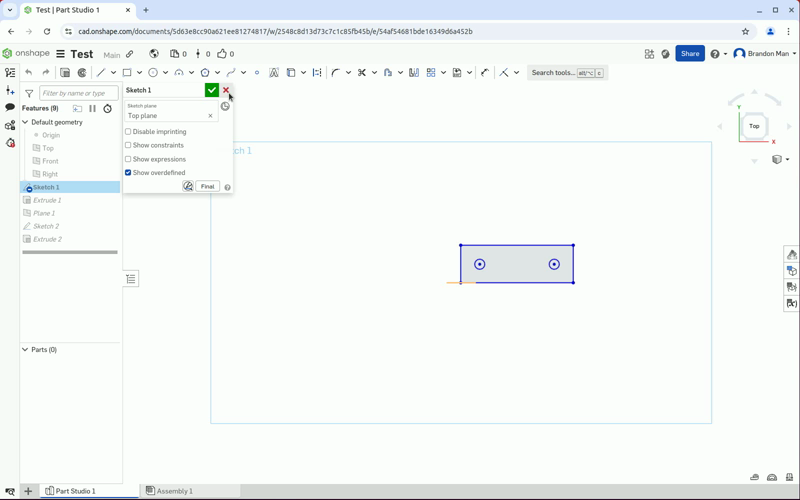
click(229, 92)
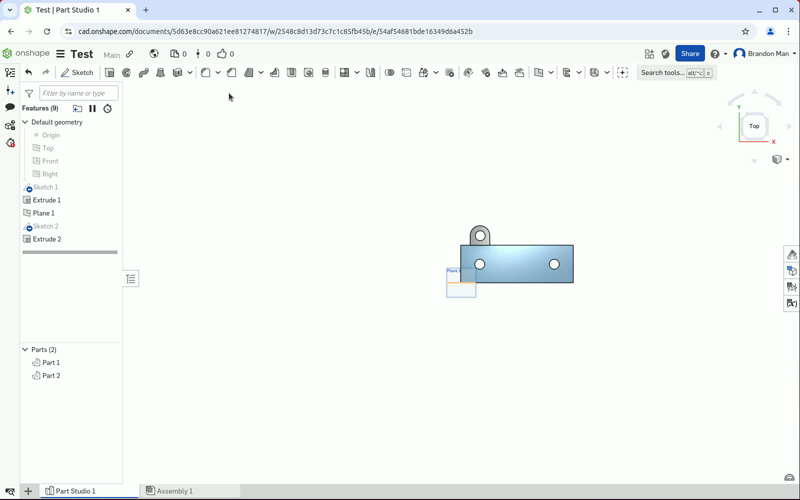
key(shift+s)
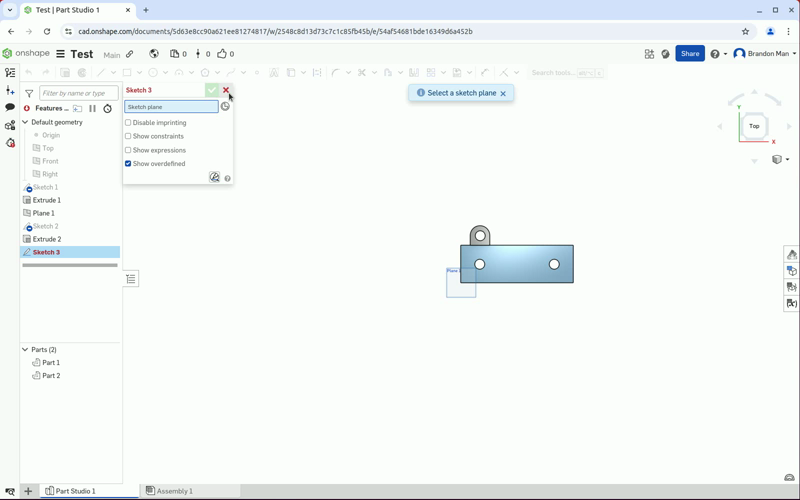
mouse_move(73, 215)
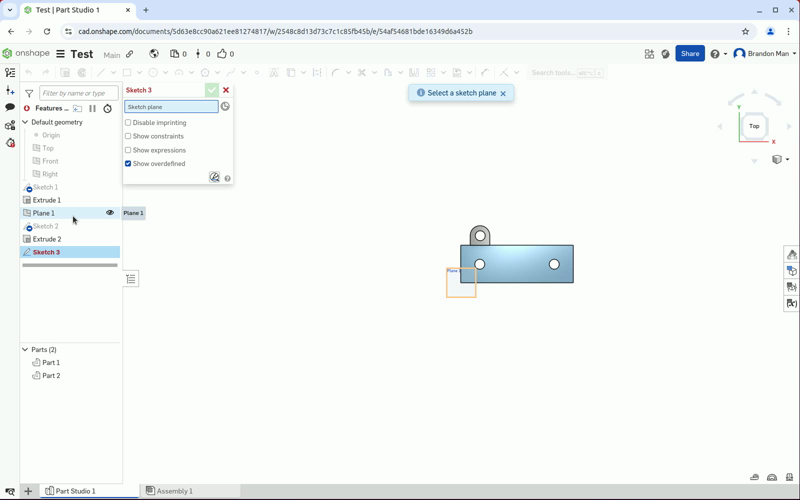
click(73, 215)
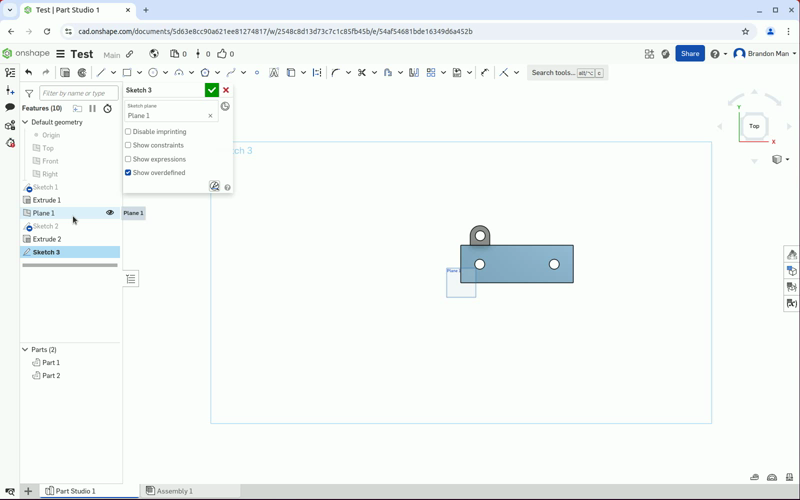
mouse_move(73, 352)
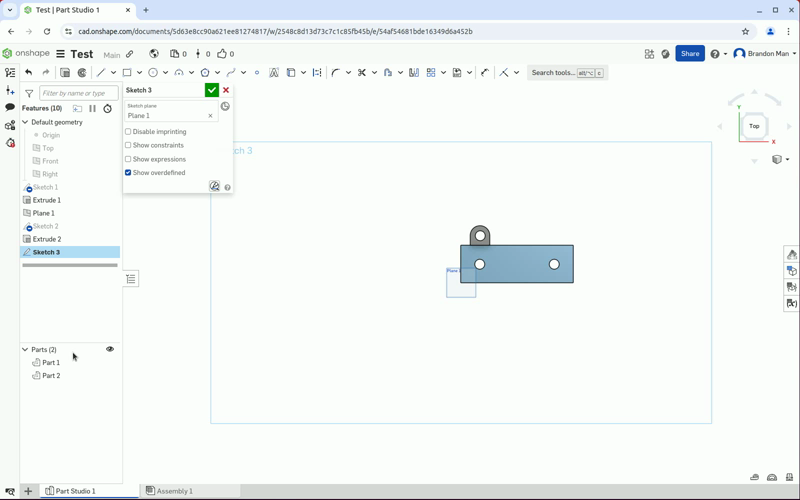
key(y)
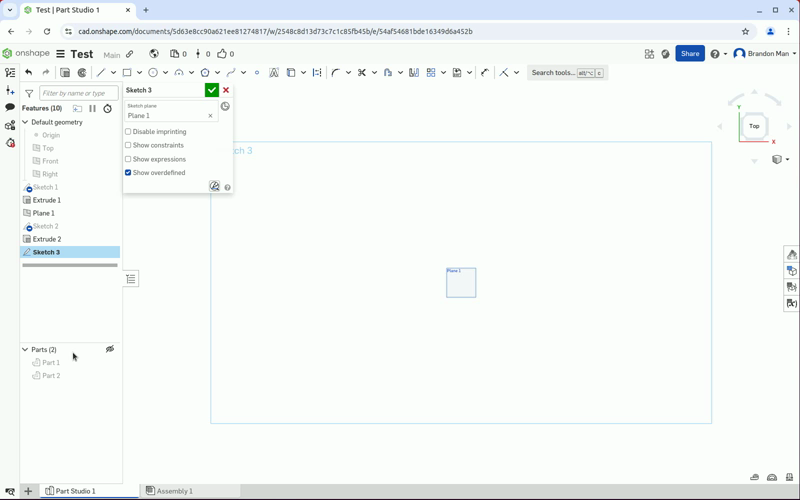
key(a)
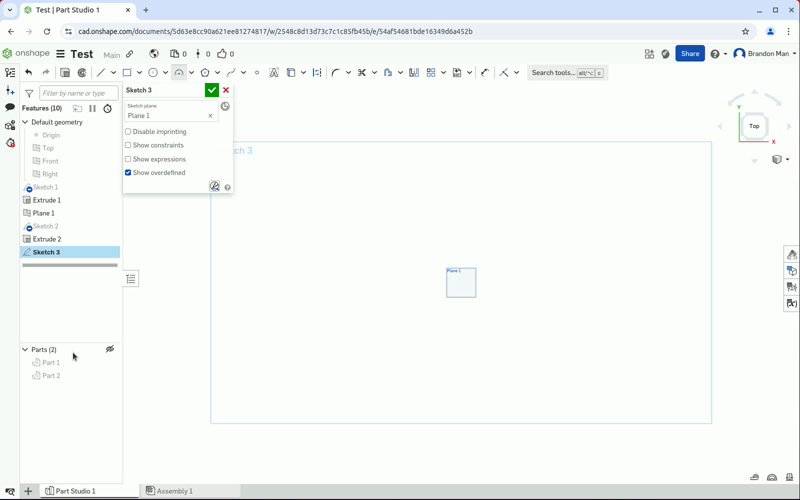
key_down(shift)
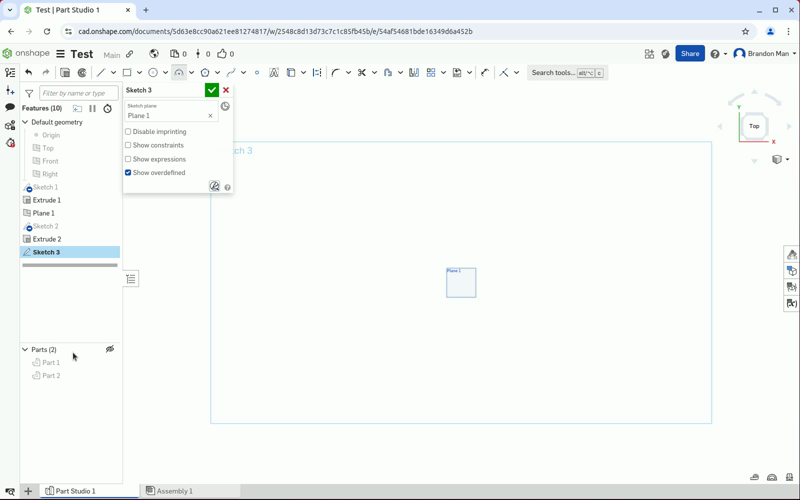
mouse_move(470, 264)
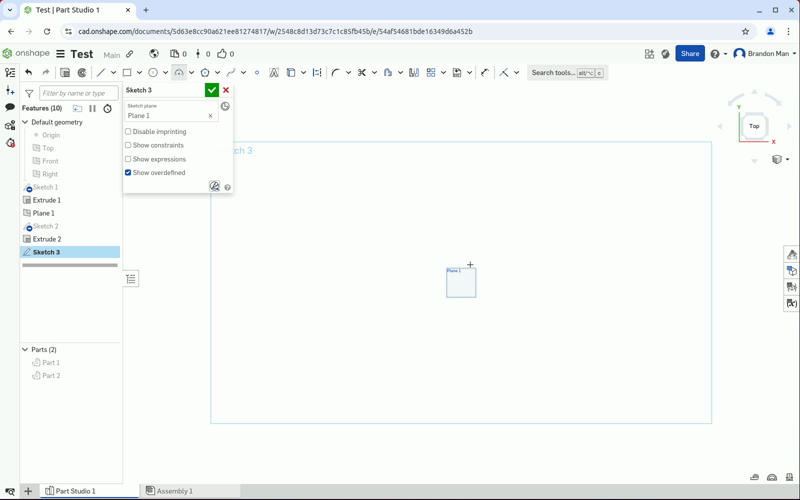
click(470, 264)
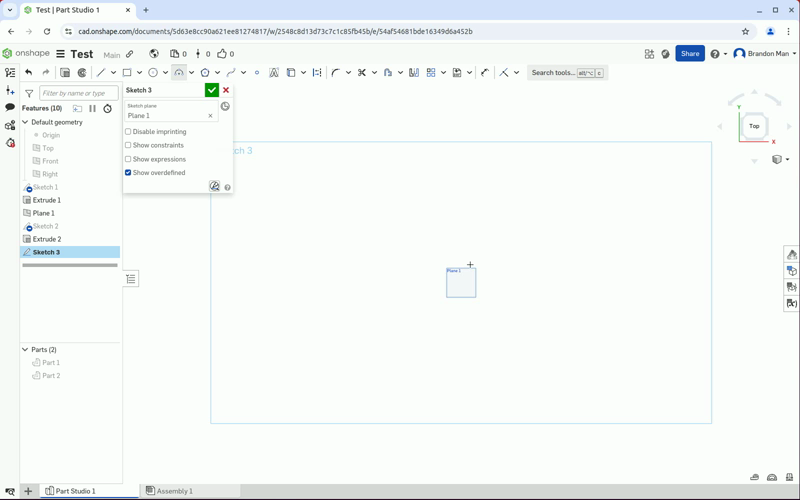
key_up(shift)
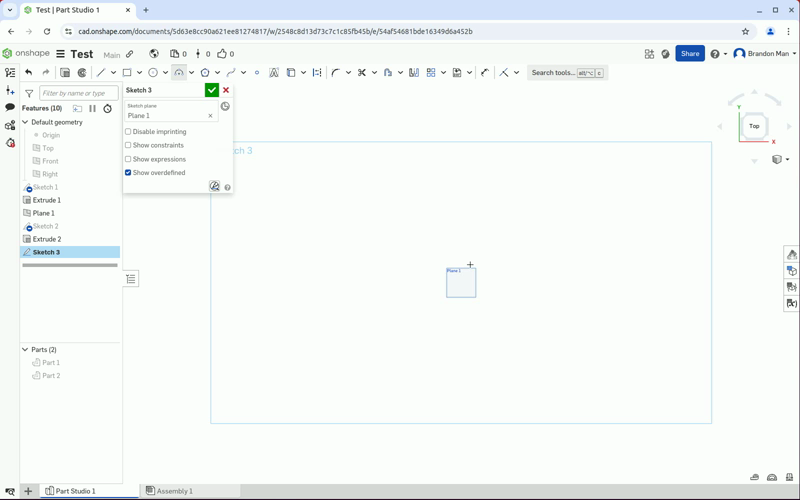
key_down(shift)
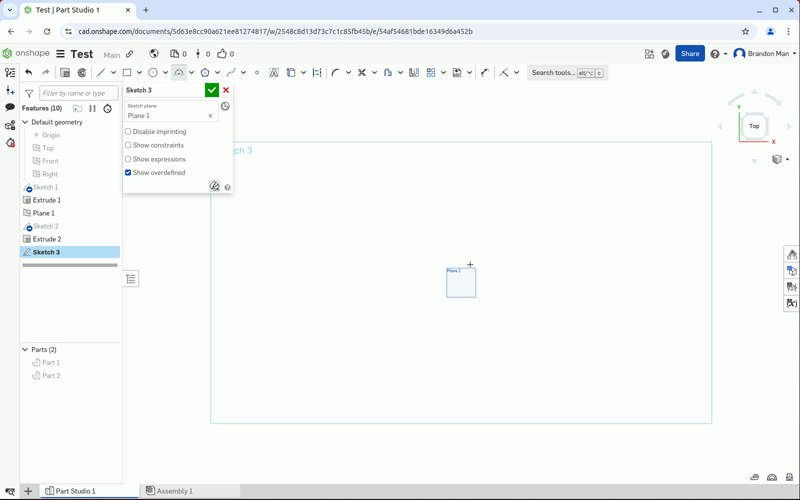
mouse_move(489, 264)
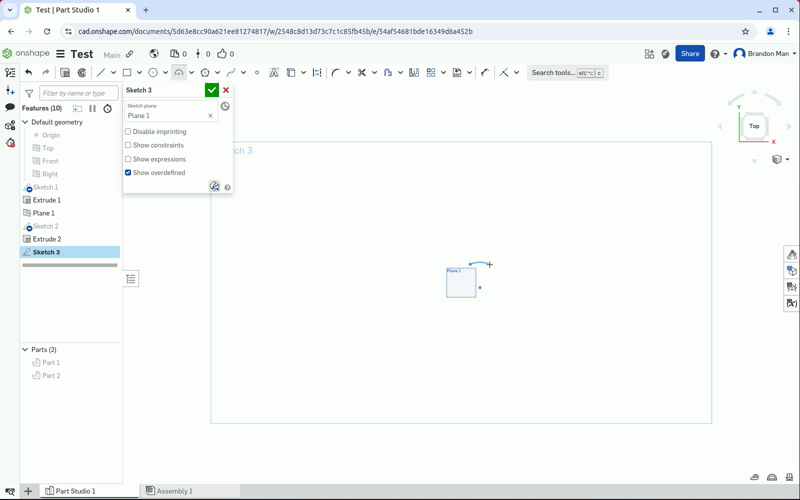
click(489, 264)
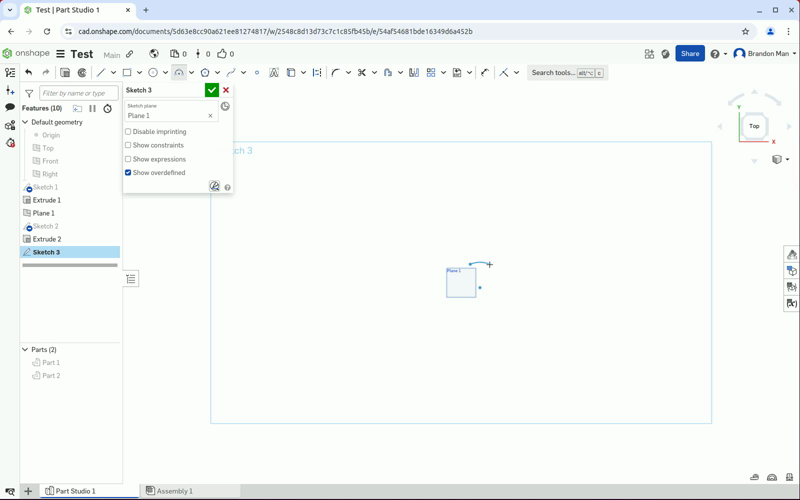
mouse_move(480, 273)
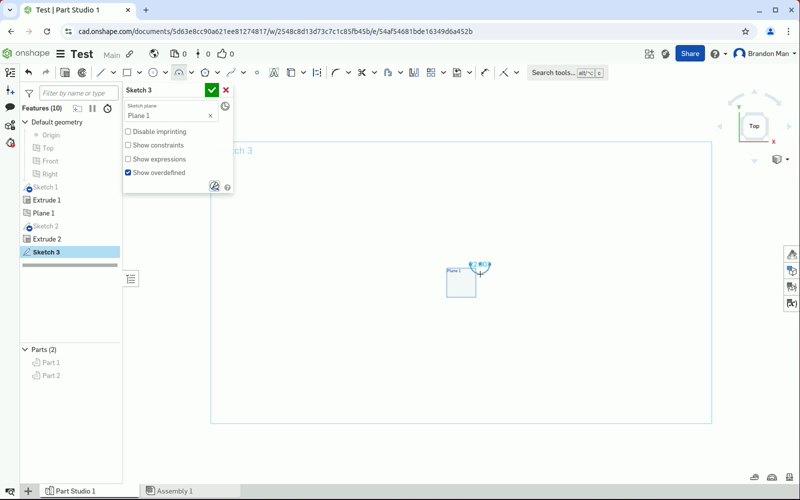
click(480, 273)
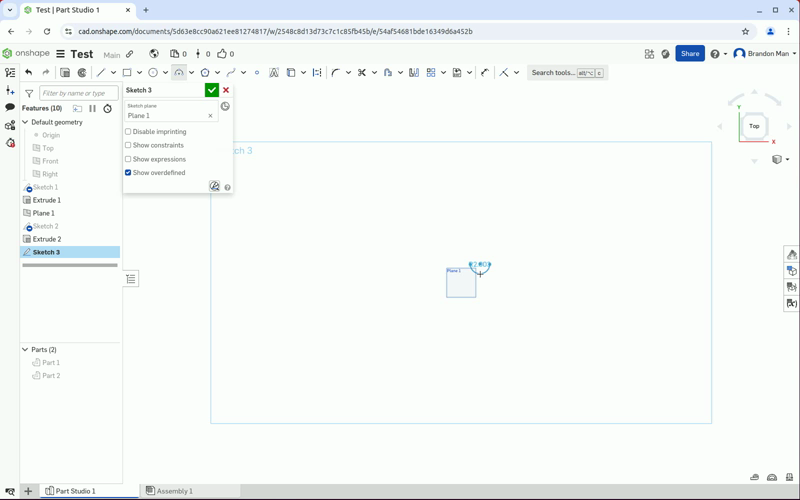
key_up(shift)
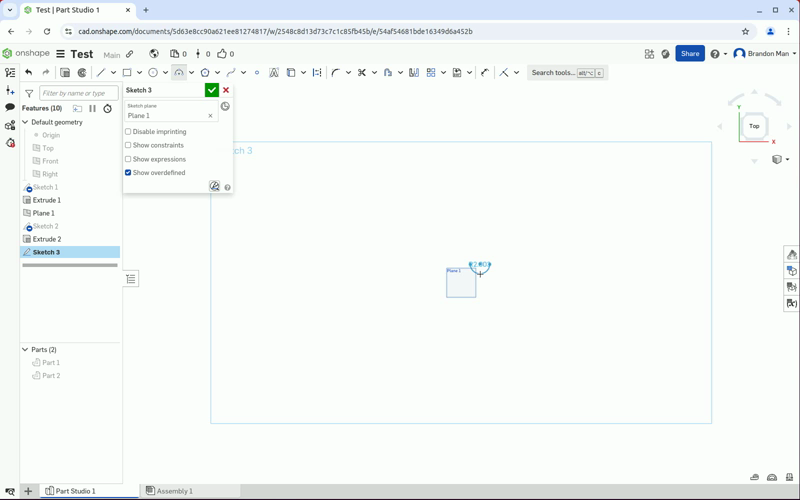
key(esc)
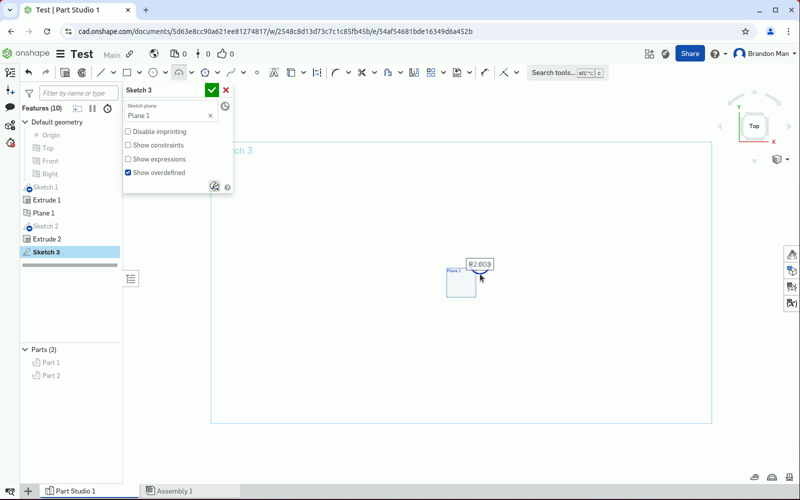
key(l)
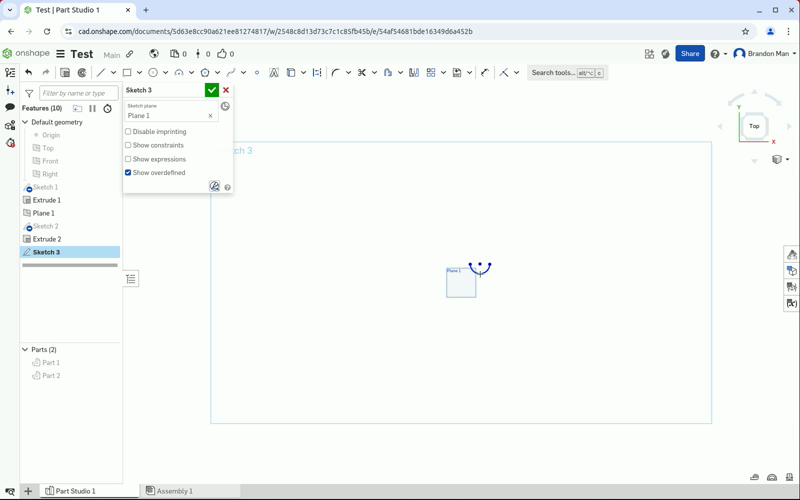
mouse_move(489, 264)
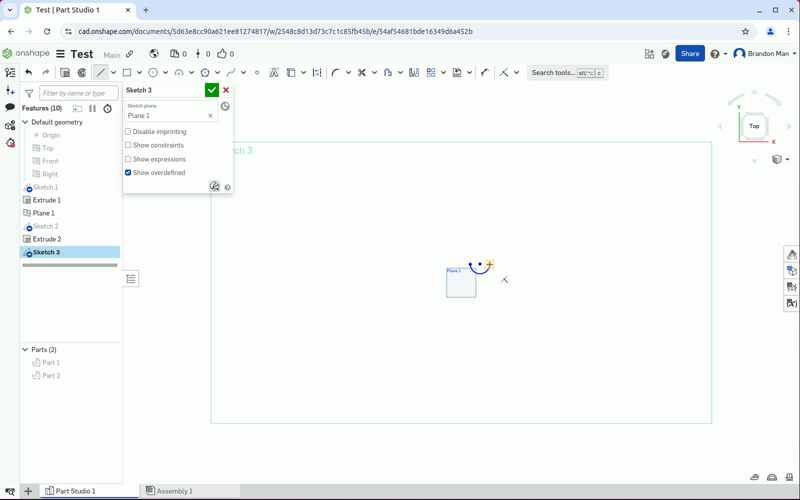
click(489, 264)
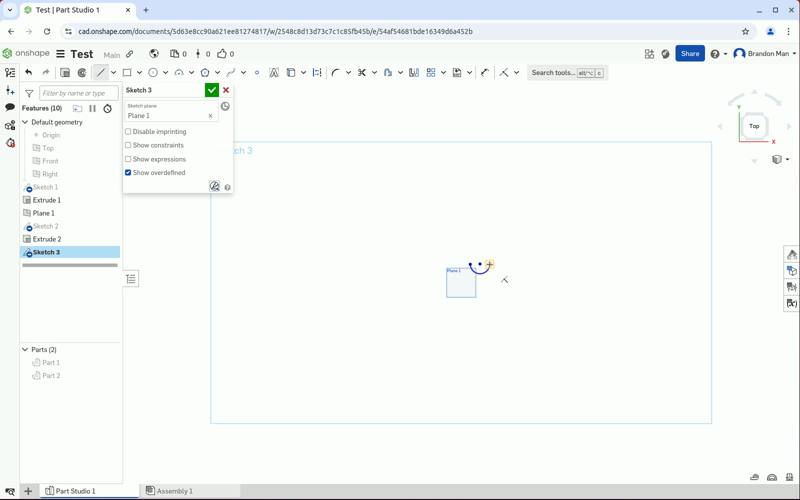
key_down(shift)
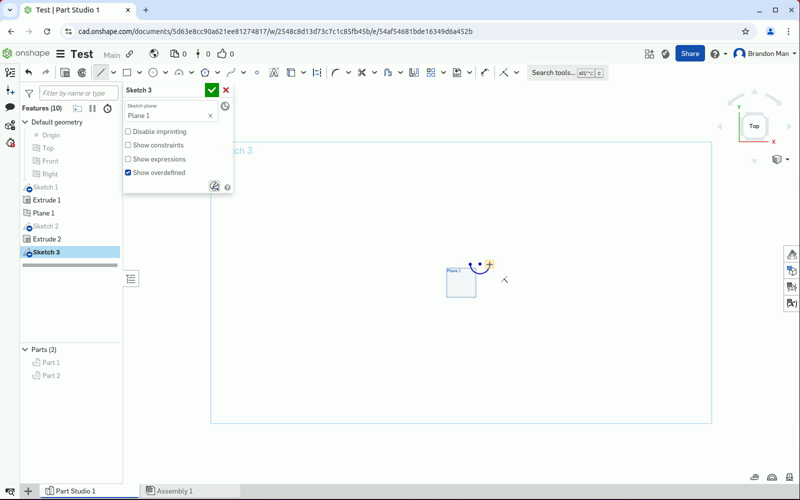
mouse_move(519, 264)
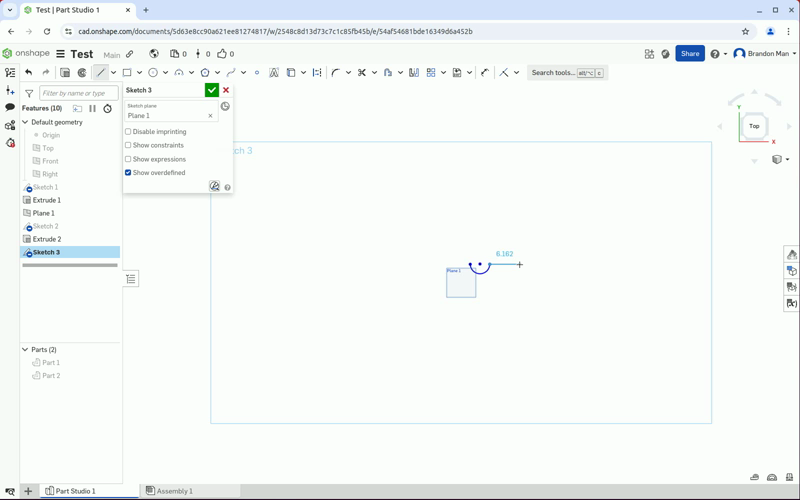
mouse_move(489, 244)
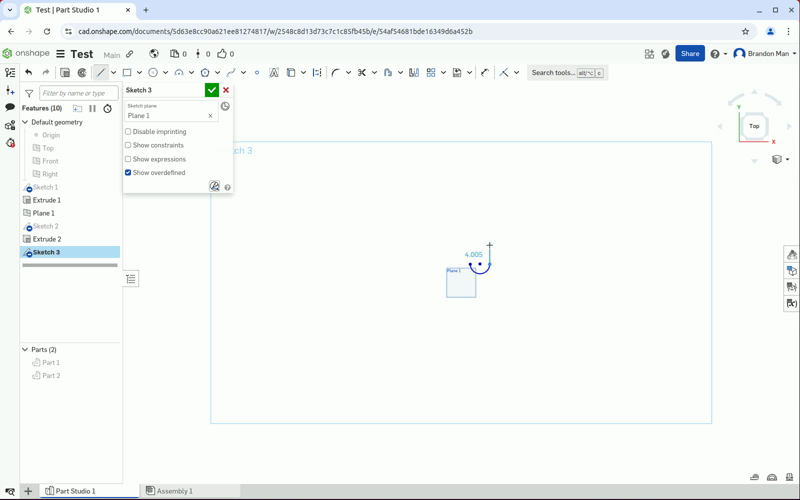
click(489, 244)
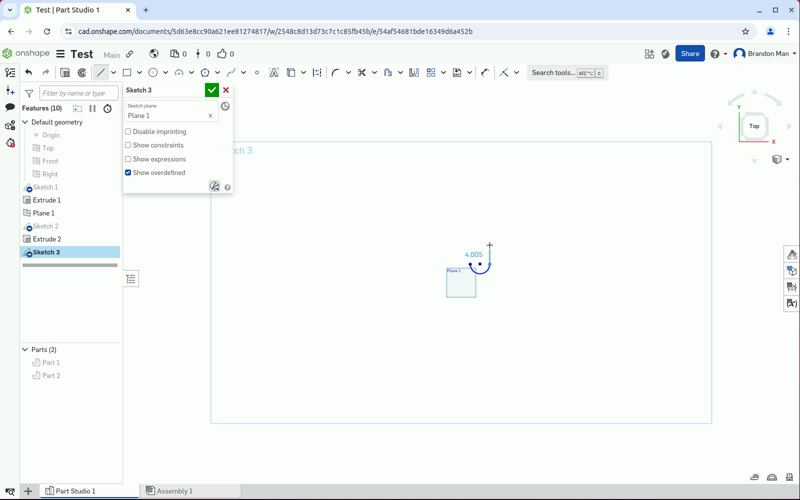
key_up(shift)
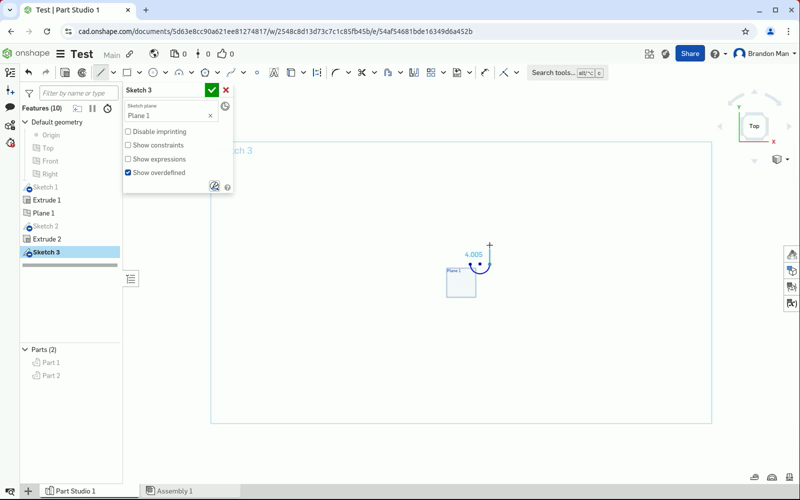
key_down(shift)
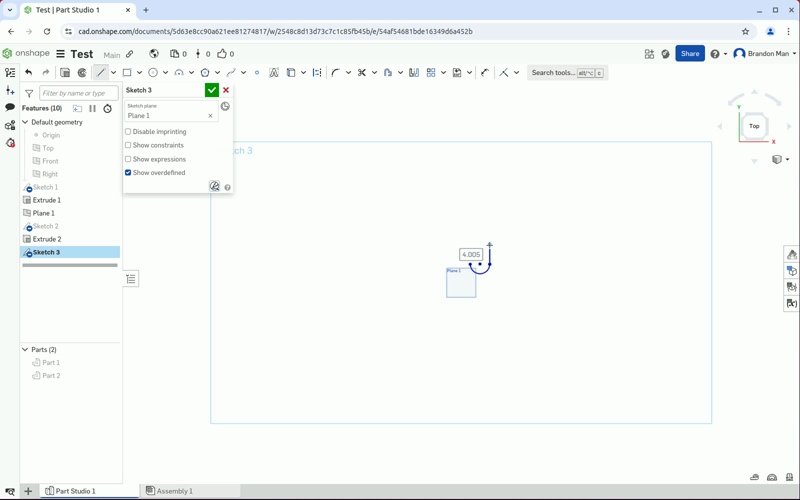
mouse_move(519, 244)
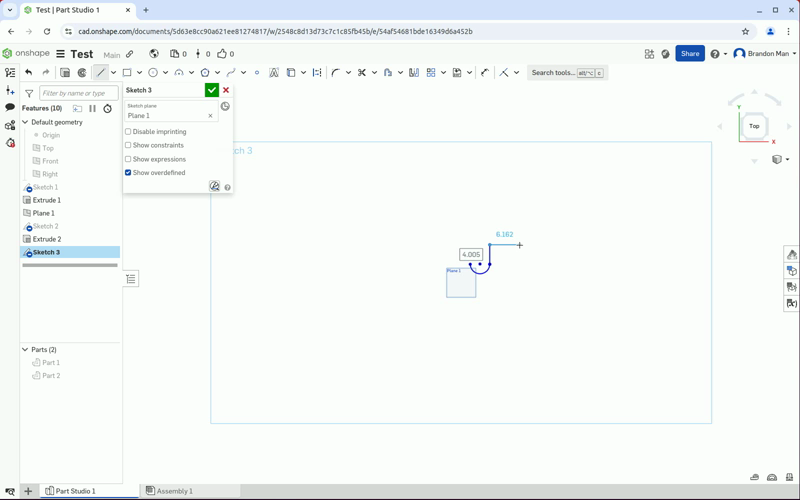
mouse_move(470, 244)
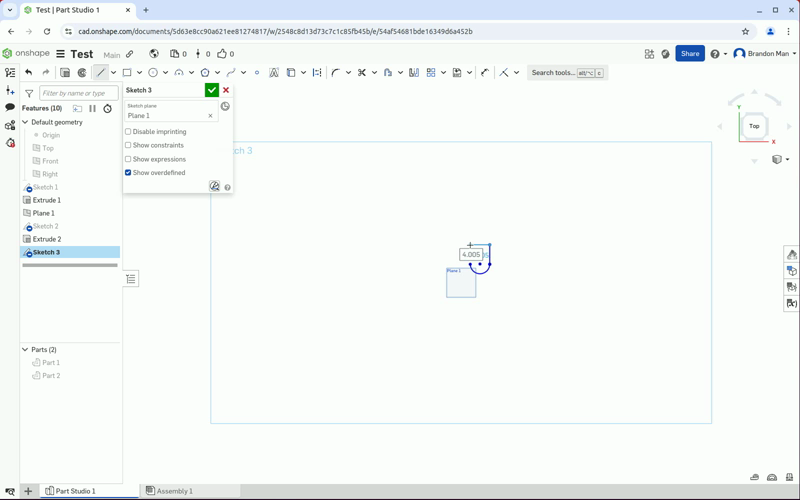
click(470, 244)
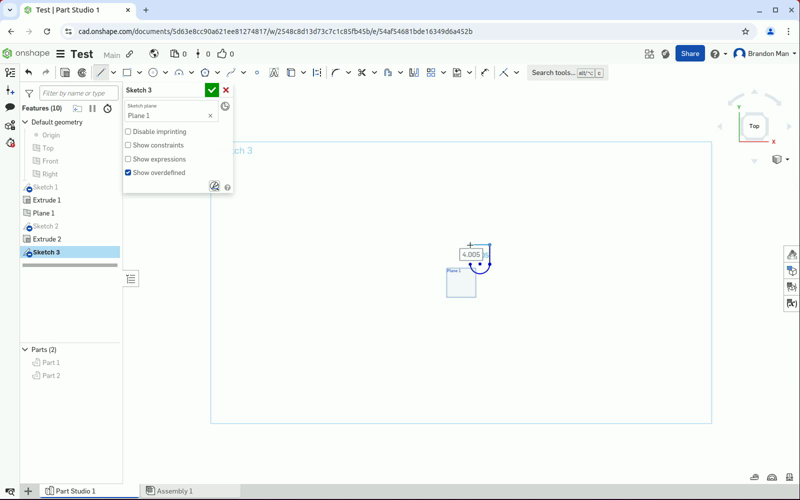
key_up(shift)
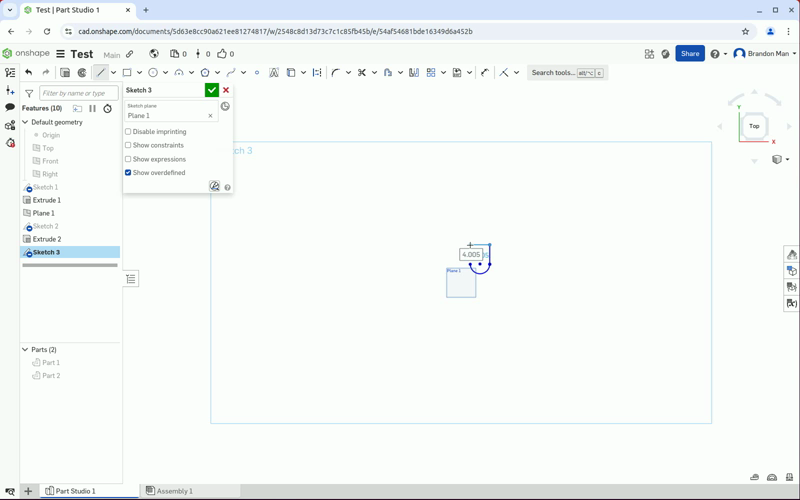
mouse_move(500, 244)
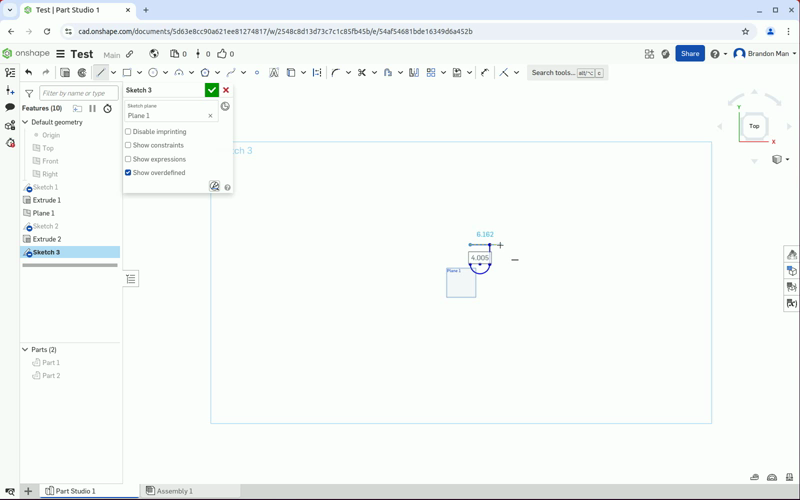
key_down(shift)
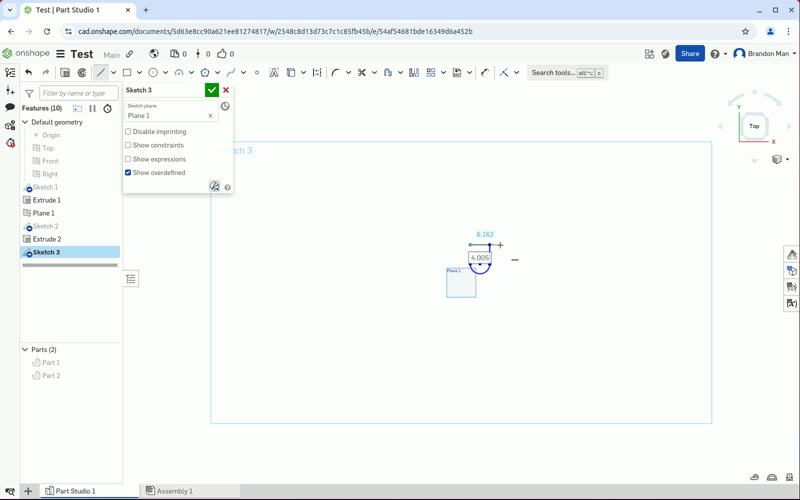
mouse_move(470, 264)
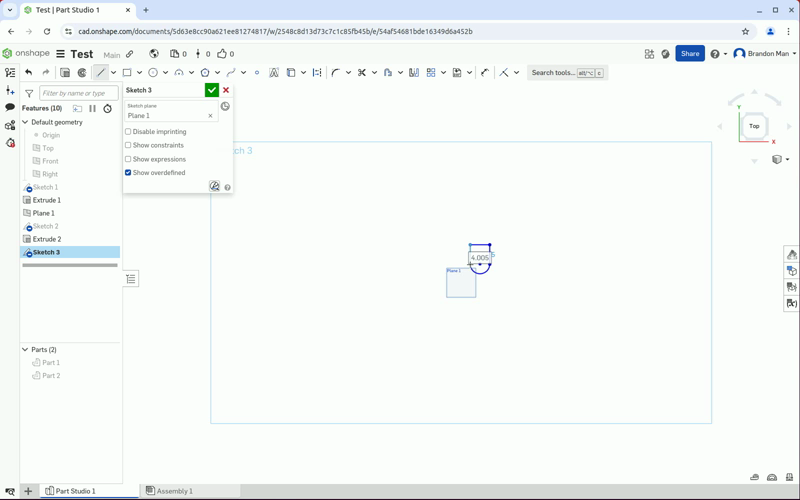
key_up(shift)
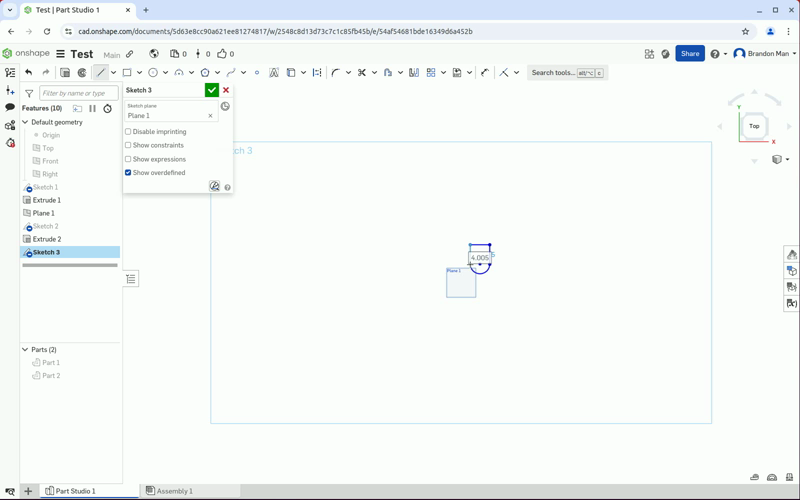
click(470, 264)
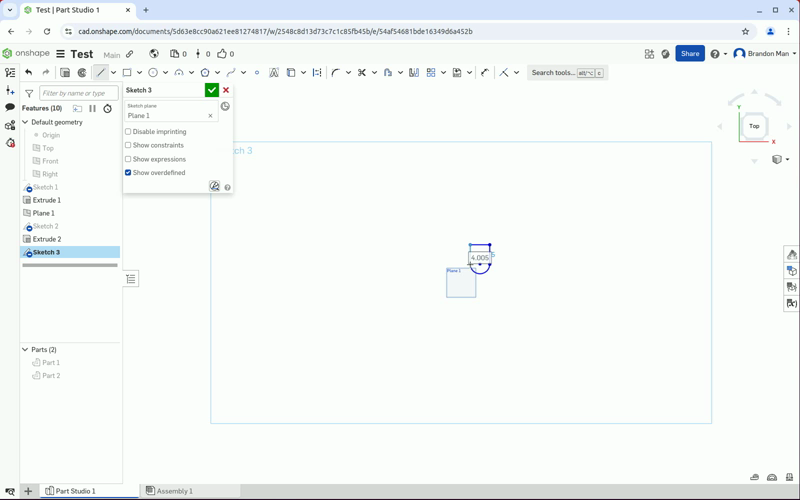
key(esc)
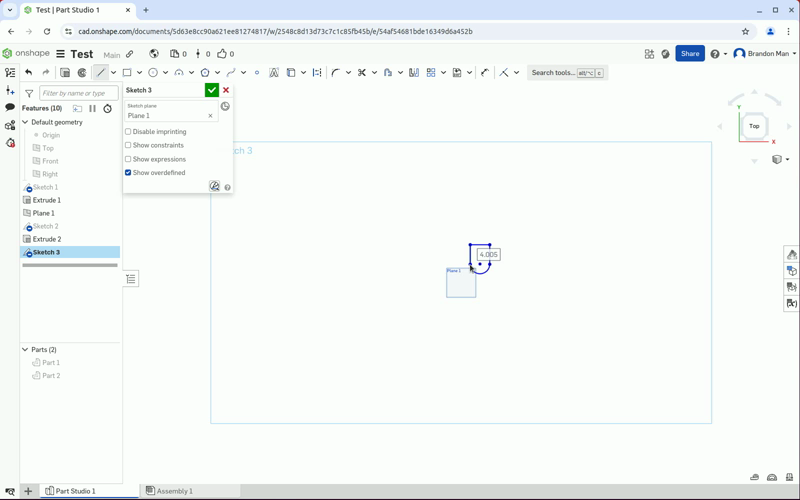
key(c)
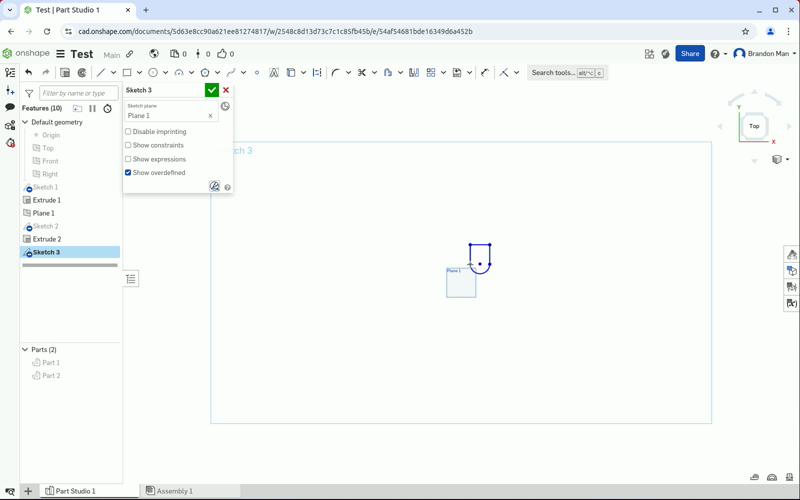
key_down(shift)
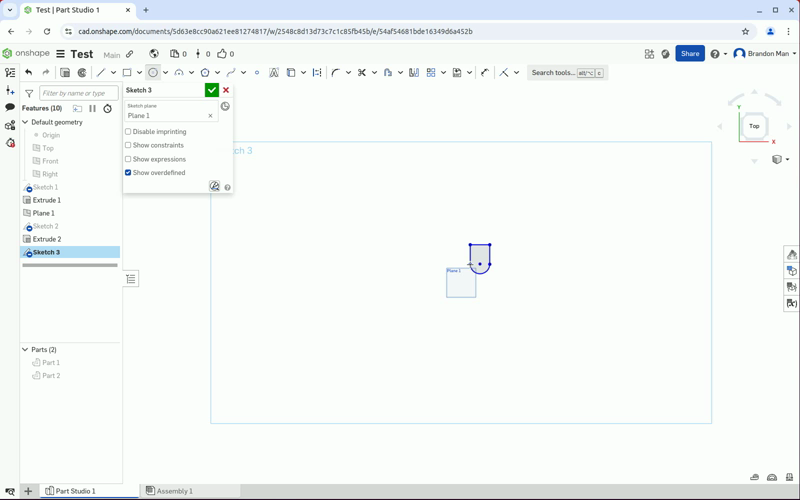
mouse_move(480, 264)
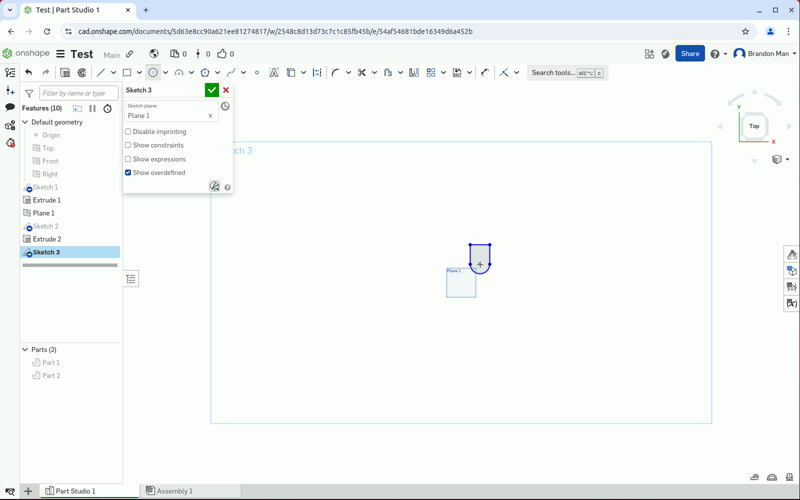
click(480, 264)
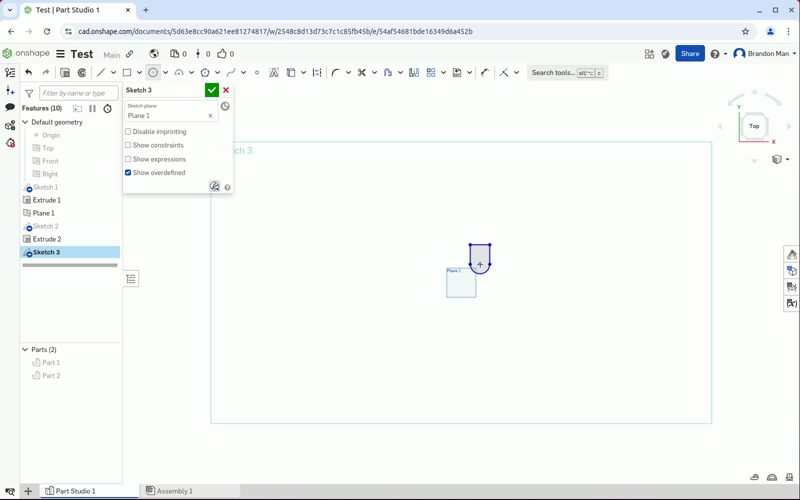
key_up(shift)
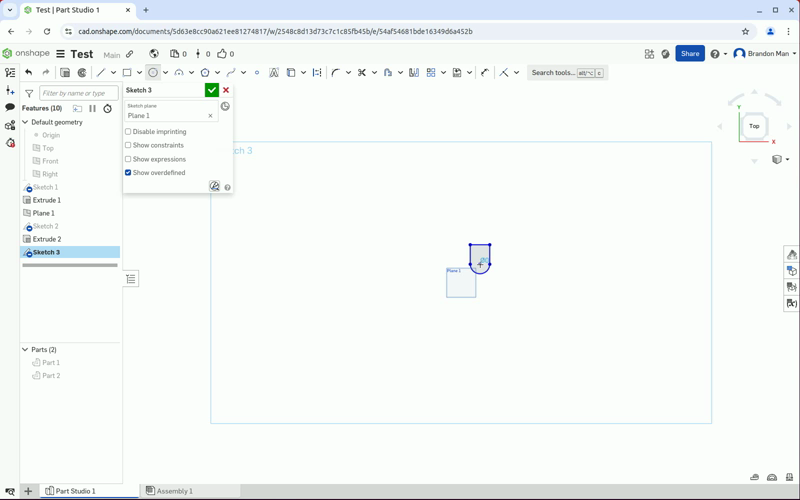
mouse_move(485, 264)
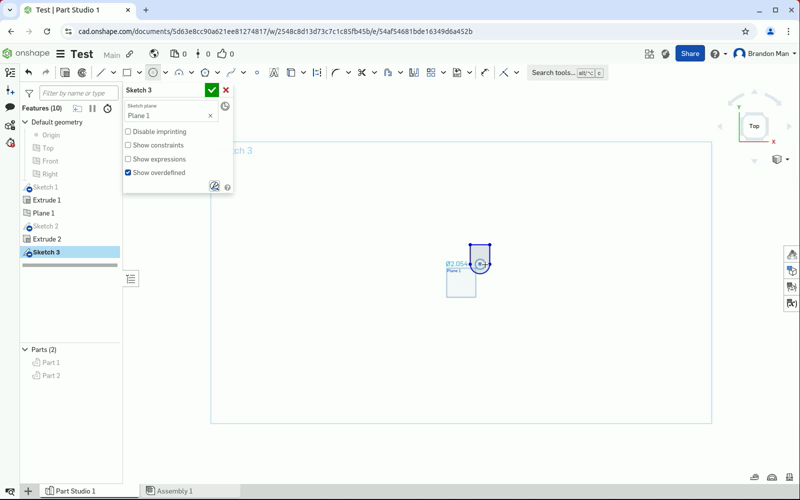
click(485, 264)
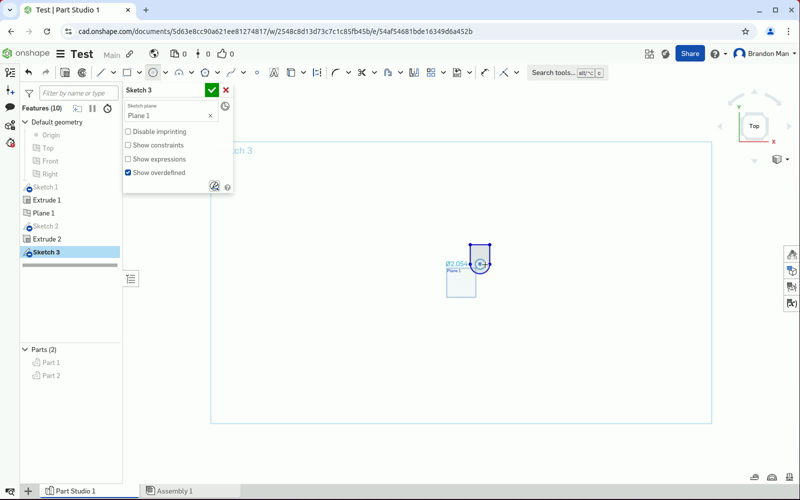
key(esc)
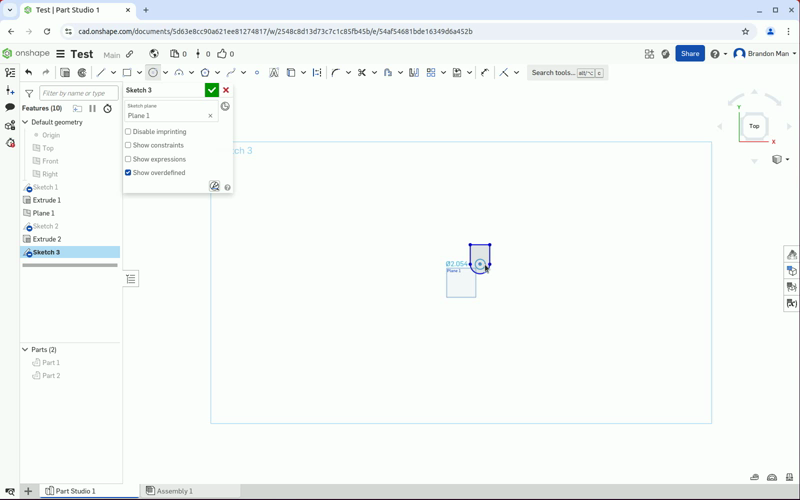
mouse_move(476, 246)
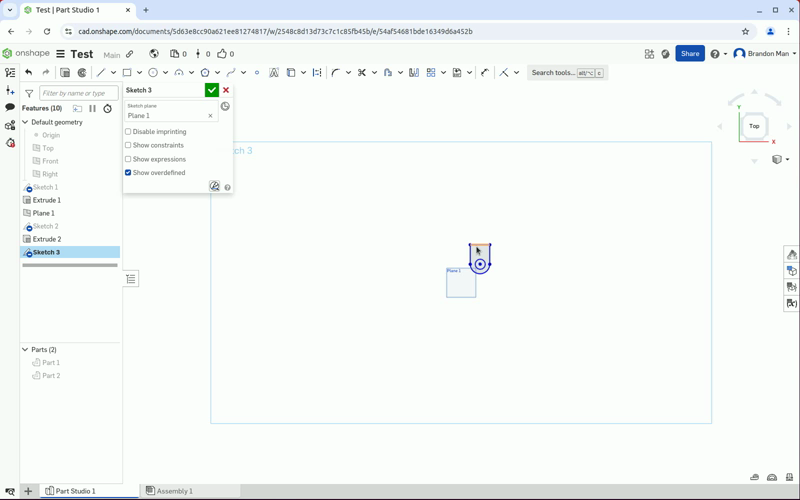
scroll(6)
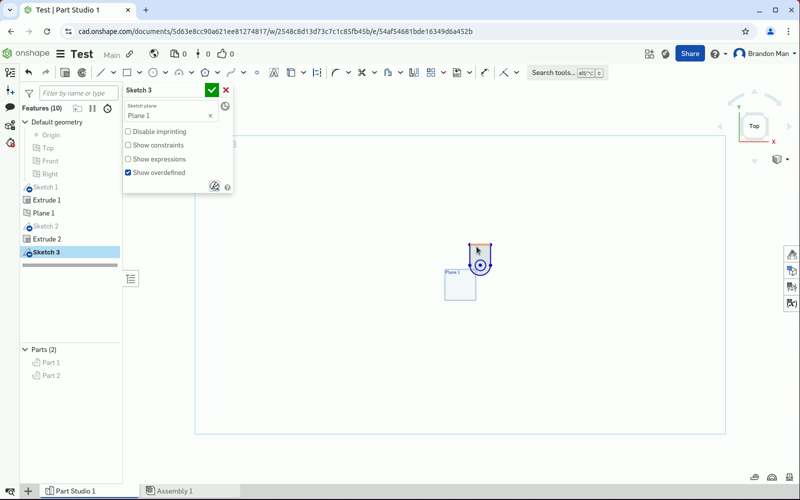
scroll(6)
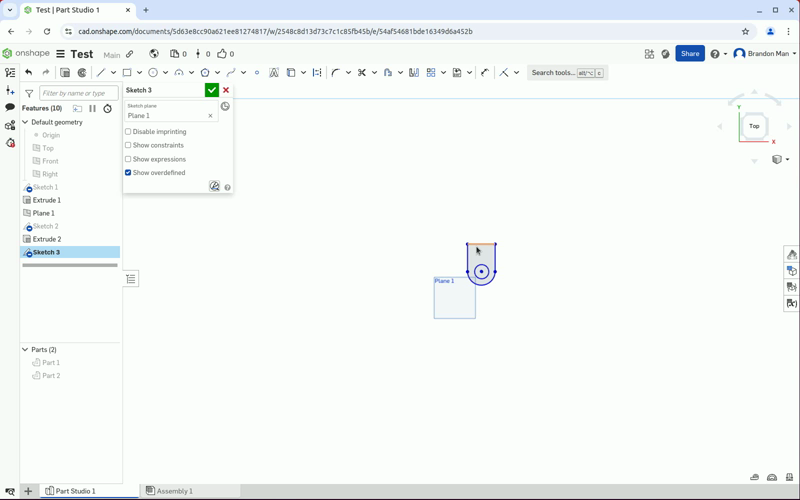
scroll(6)
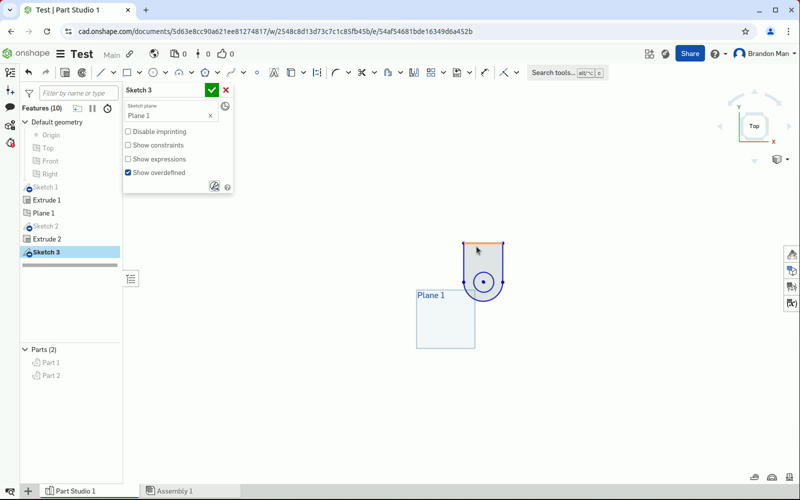
scroll(6)
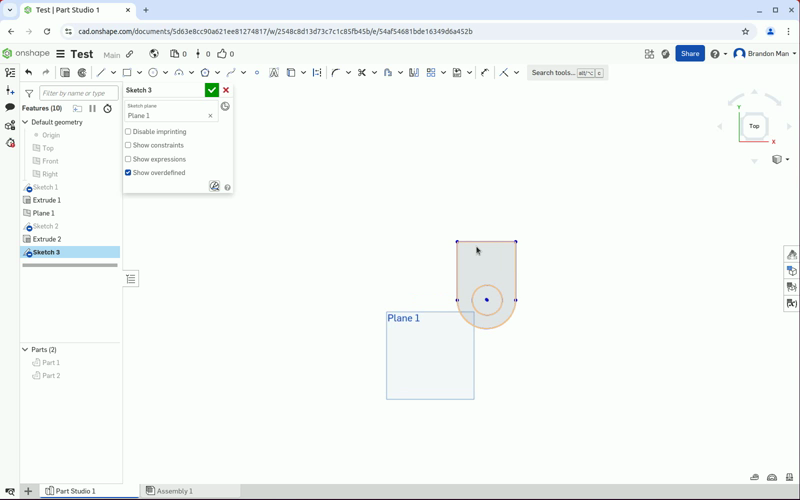
scroll(6)
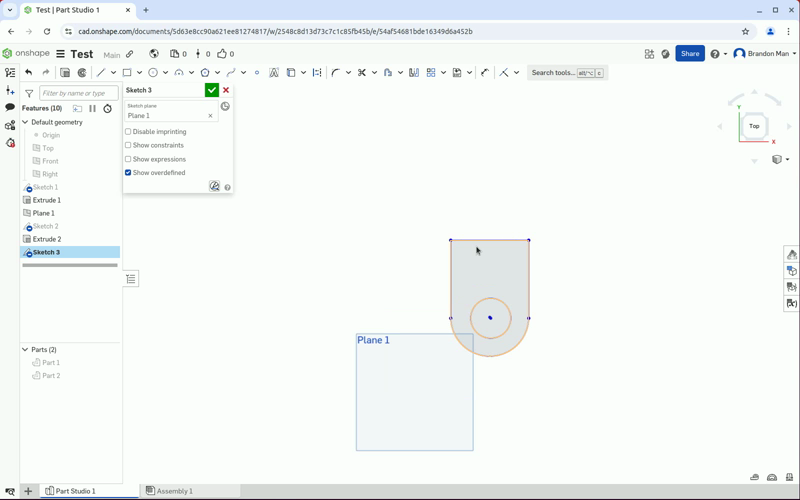
scroll(6)
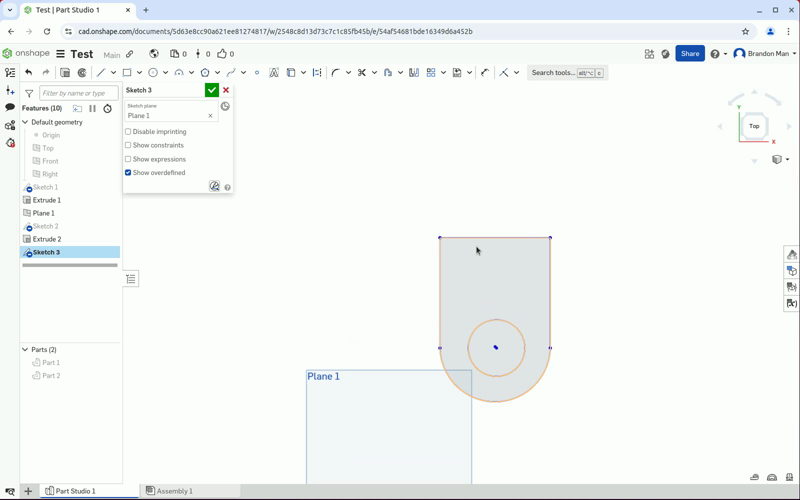
scroll(6)
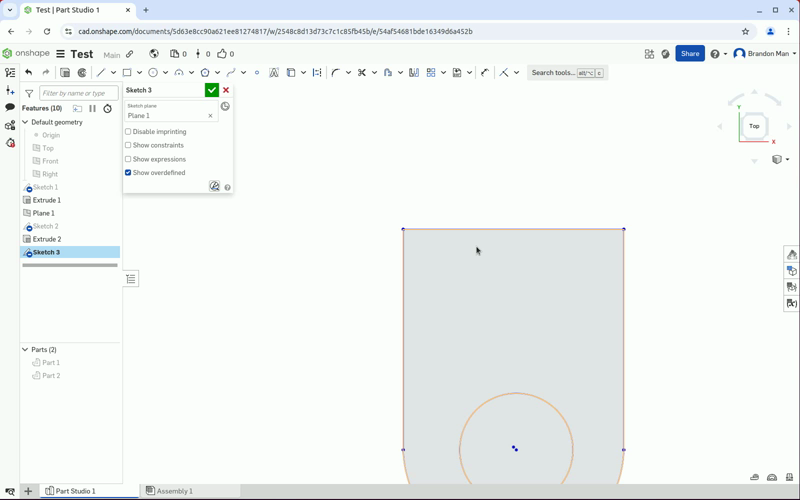
click(476, 246)
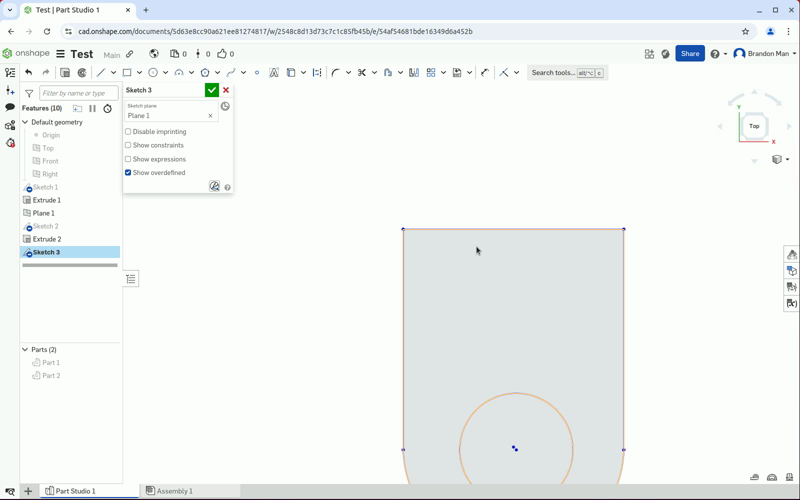
scroll(-6)
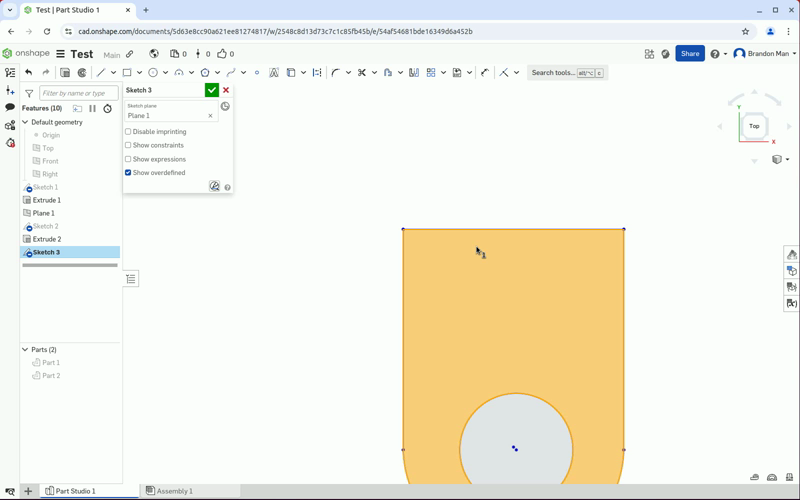
scroll(-6)
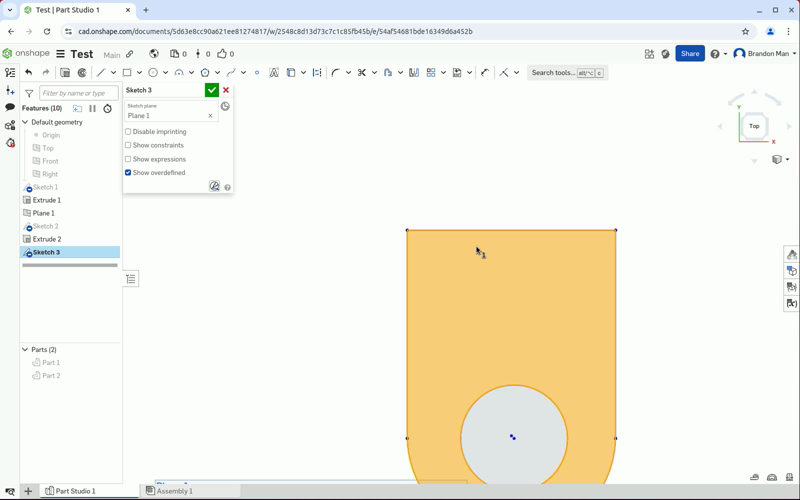
scroll(-6)
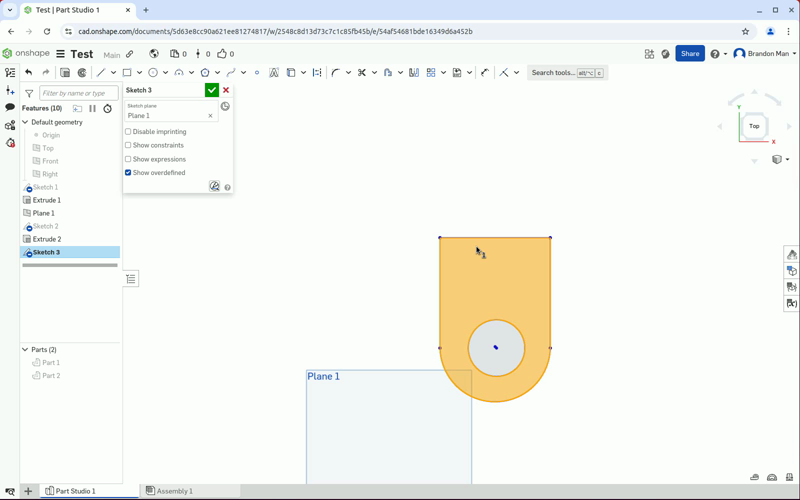
scroll(-6)
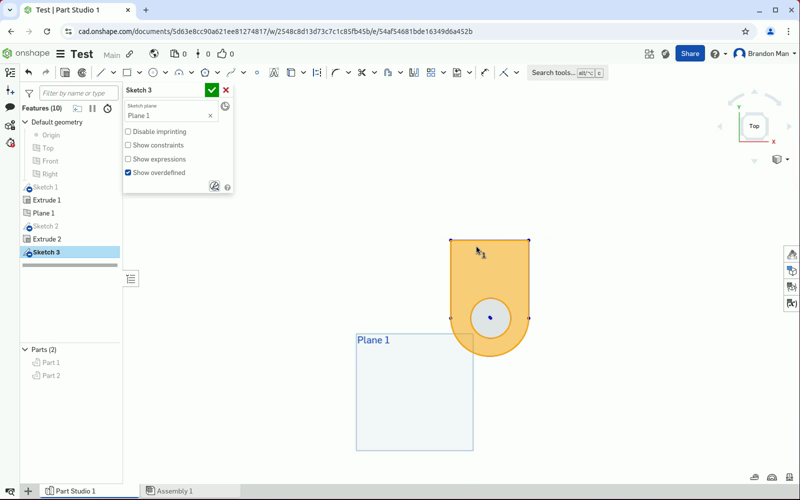
scroll(-6)
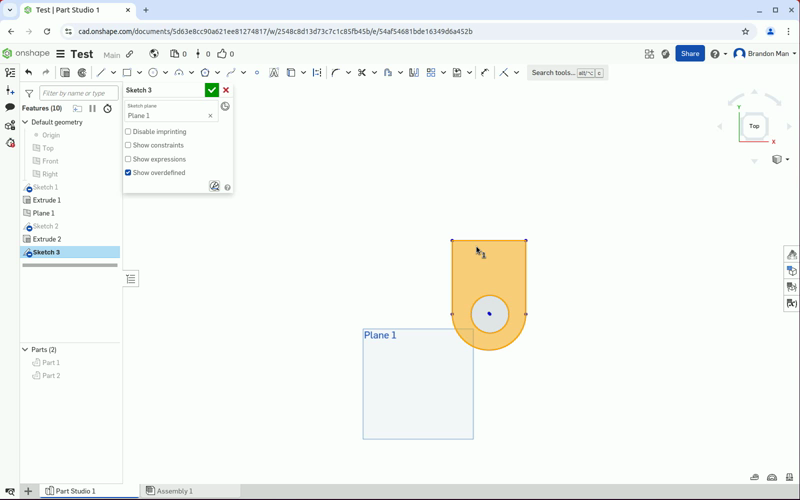
scroll(-6)
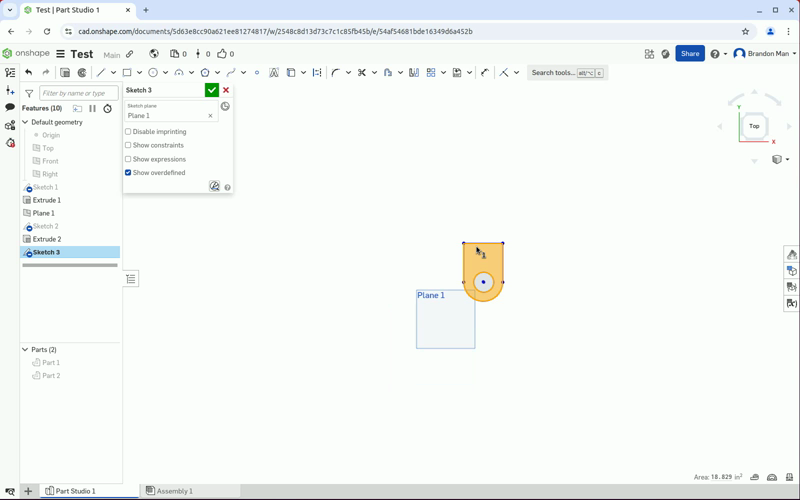
scroll(-6)
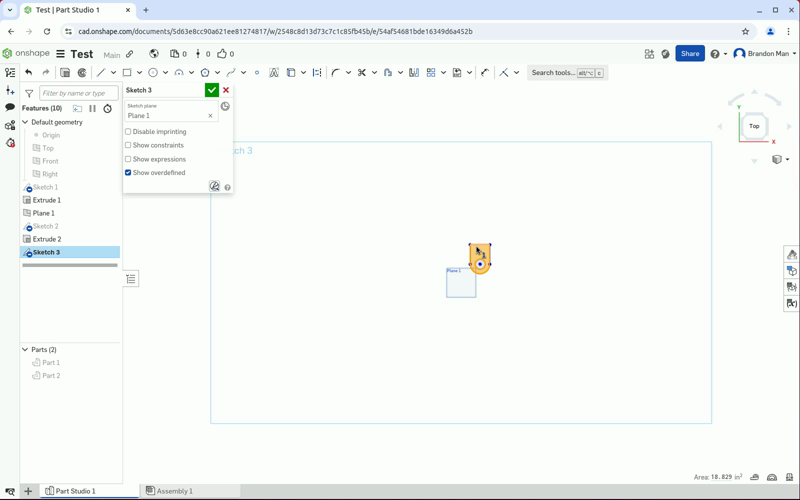
mouse_move(73, 352)
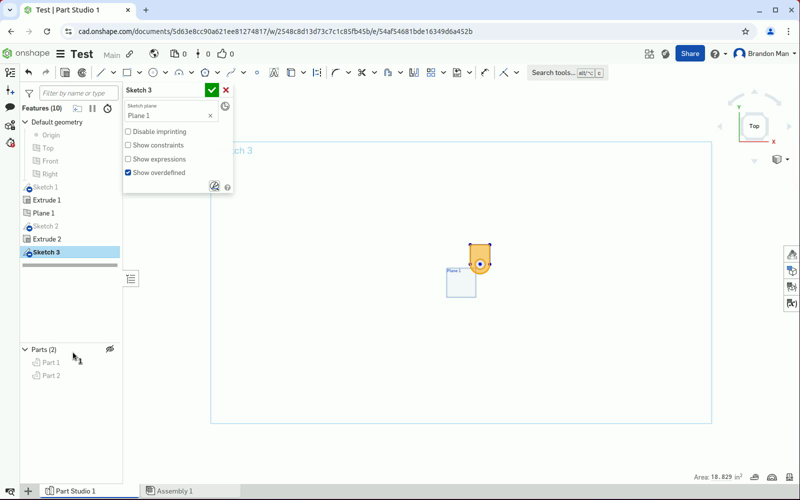
key(shift+y)
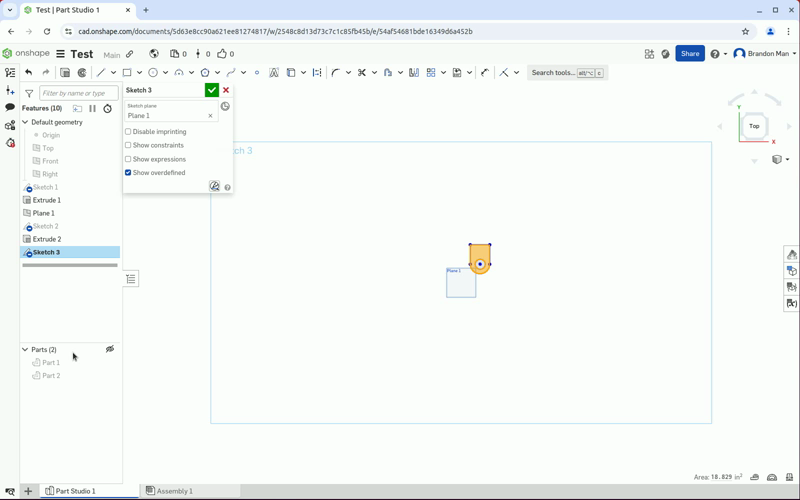
key(shift+e)
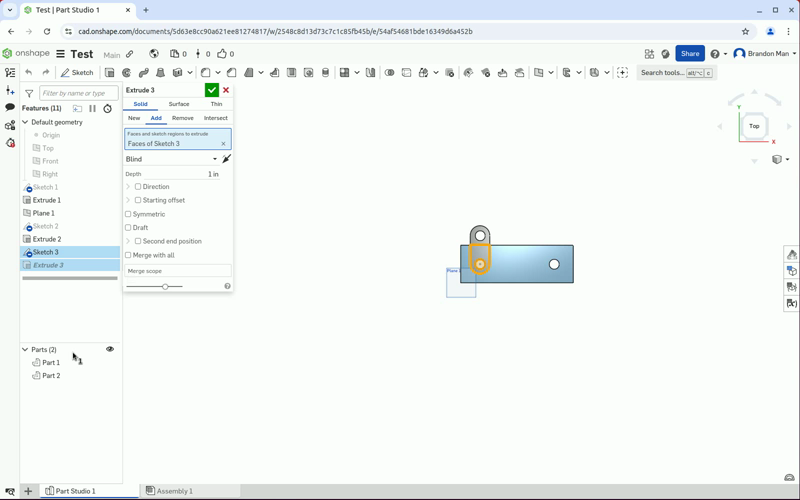
mouse_move(143, 106)
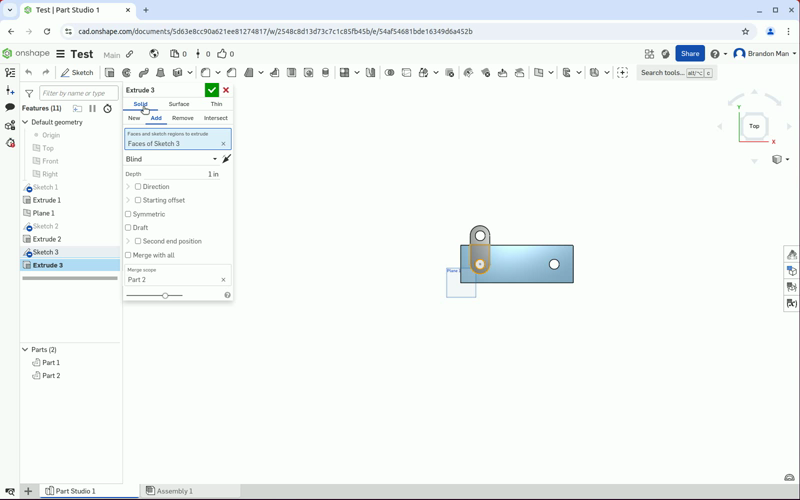
click(143, 106)
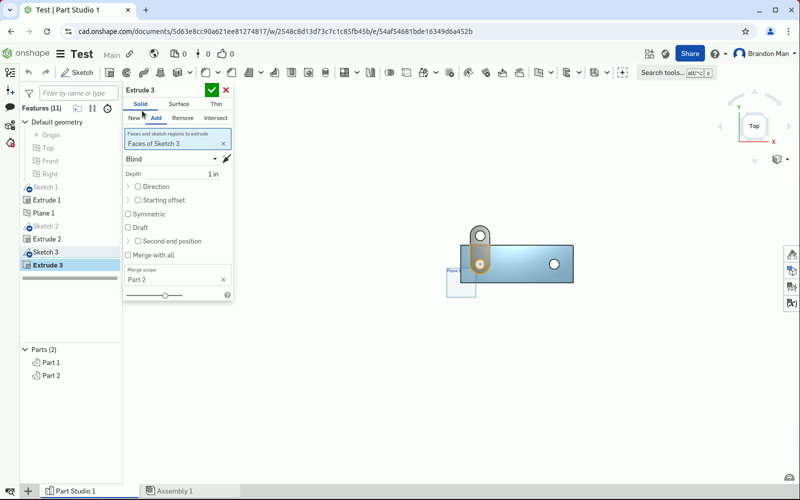
mouse_move(137, 120)
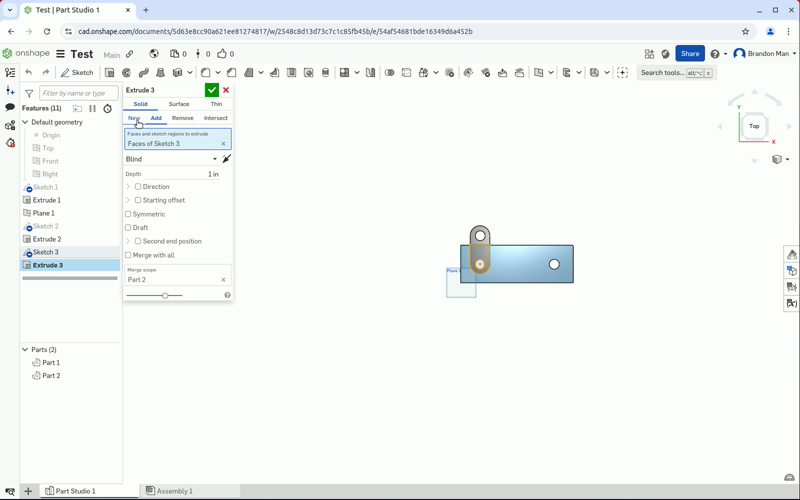
click(137, 120)
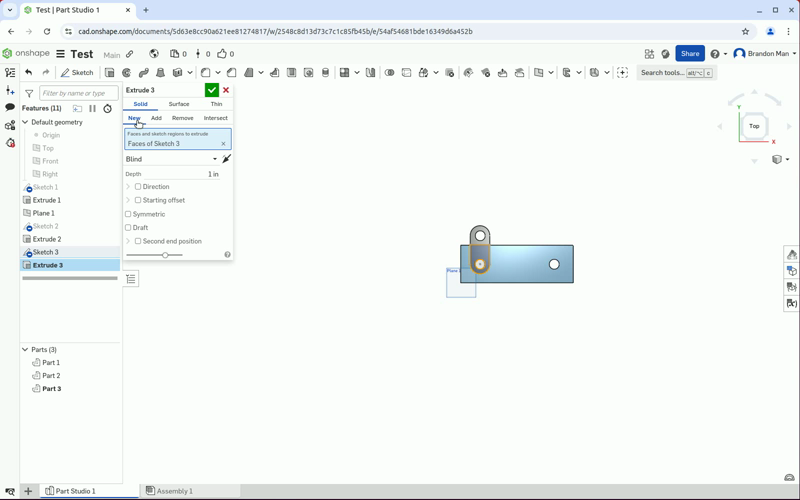
key(tab, 4)
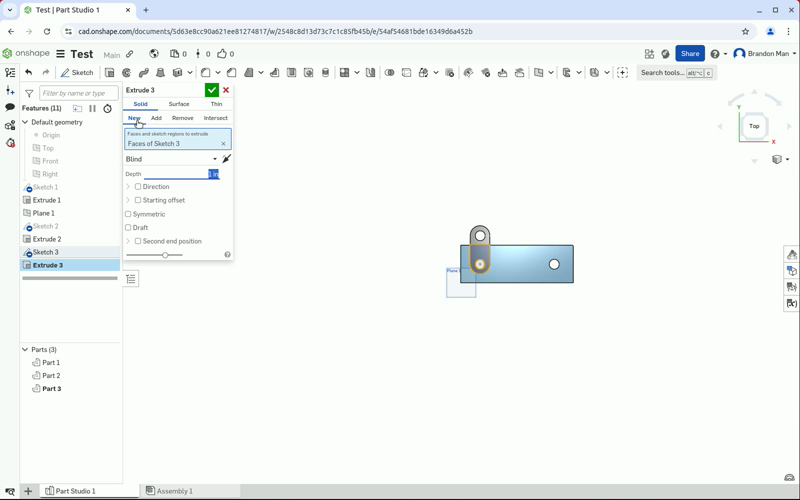
text(0.963)
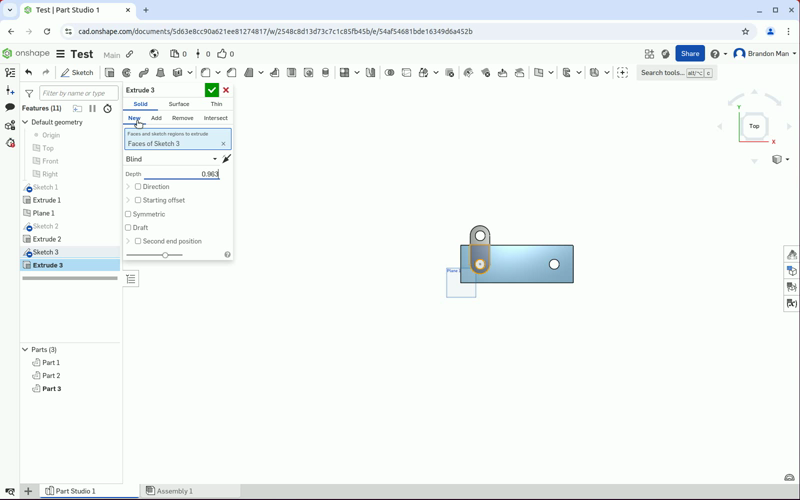
key(enter)
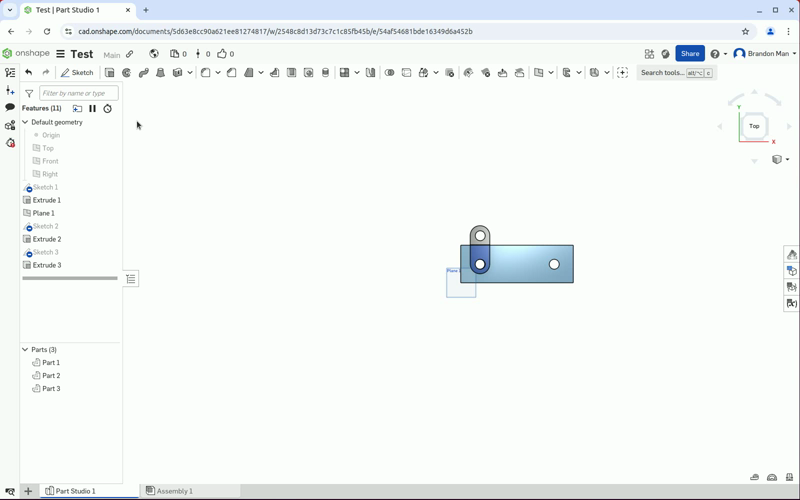
key(shift+h)
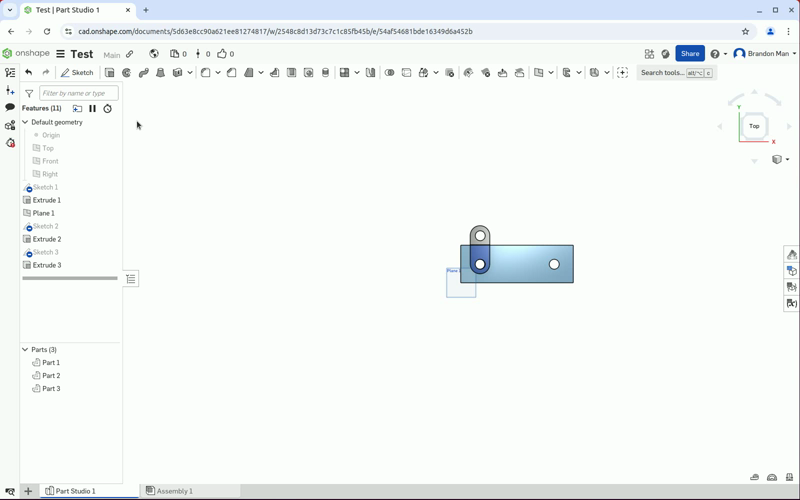
key(shift+h)
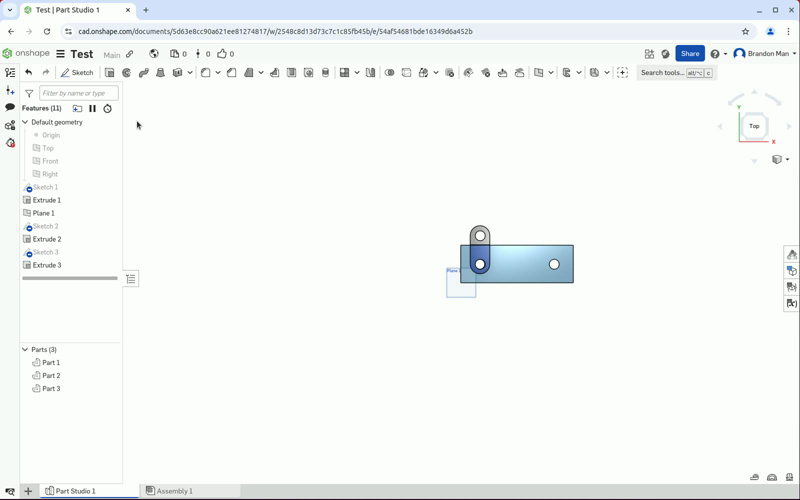
mouse_move(73, 189)
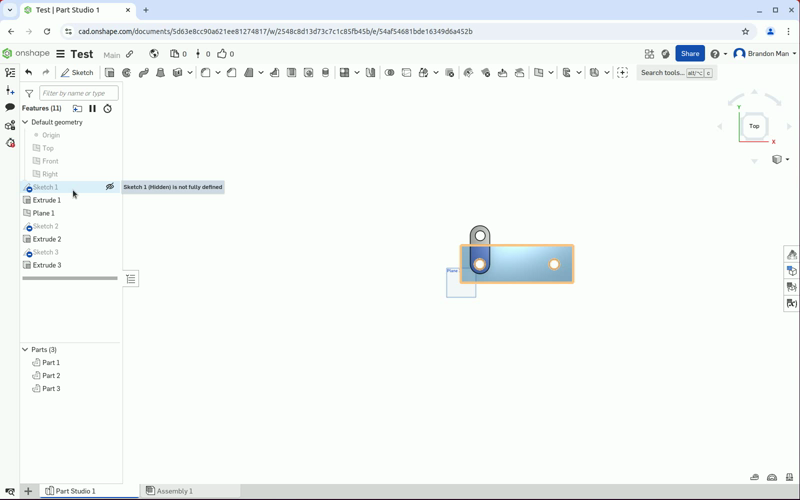
click(73, 189)
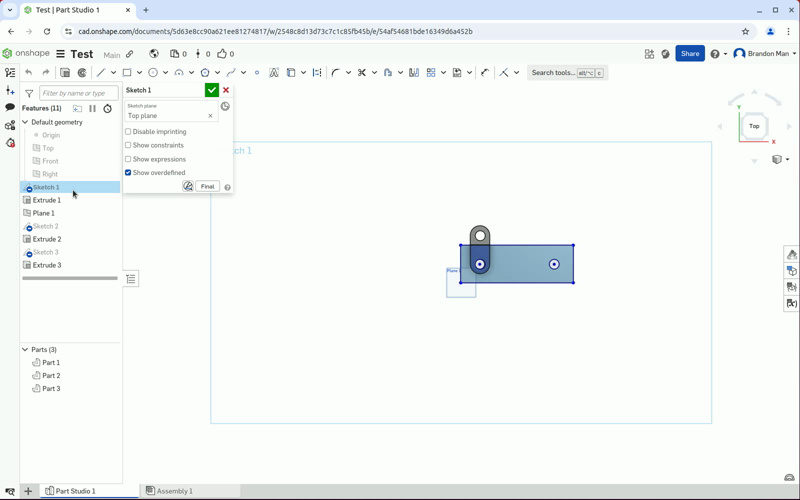
mouse_move(229, 92)
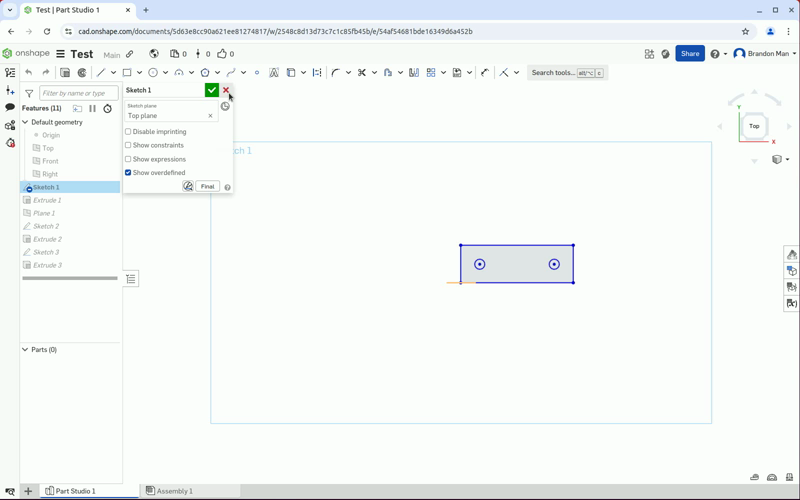
click(229, 92)
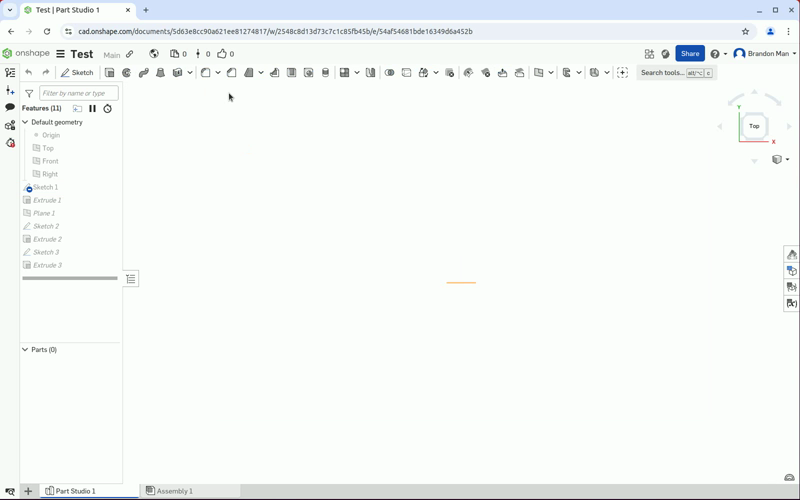
key(shift+s)
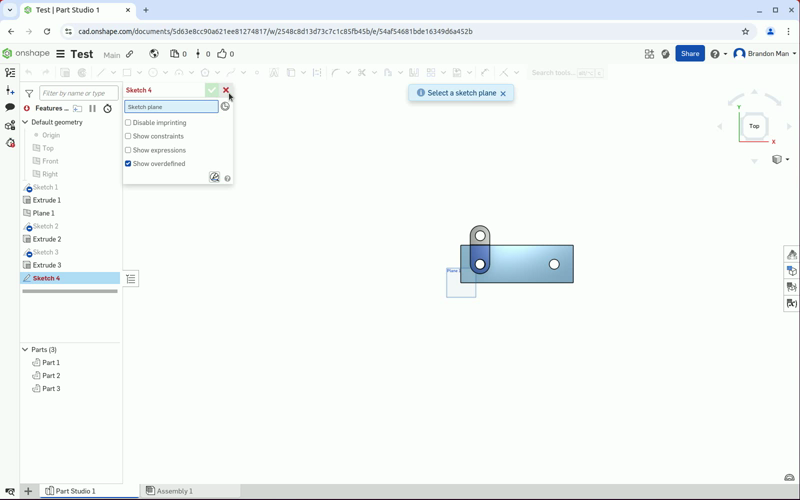
mouse_move(73, 215)
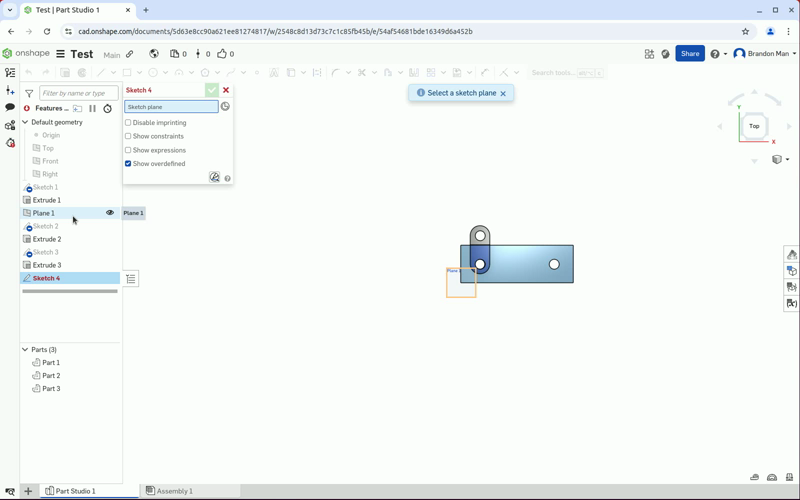
click(73, 215)
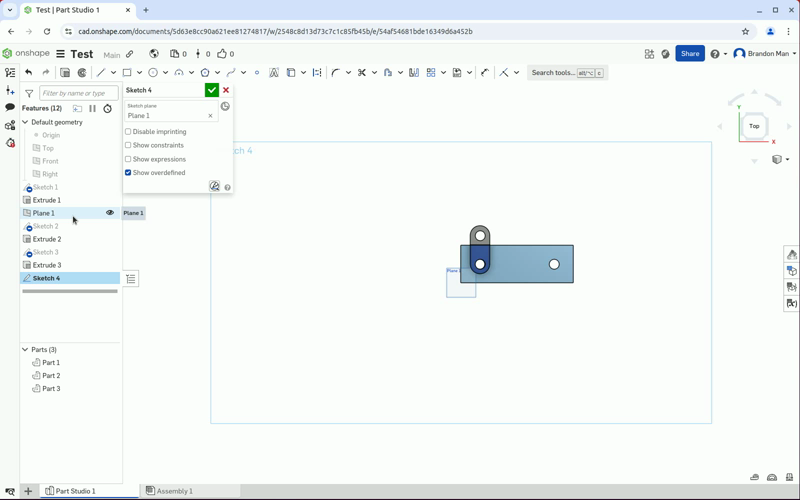
mouse_move(73, 352)
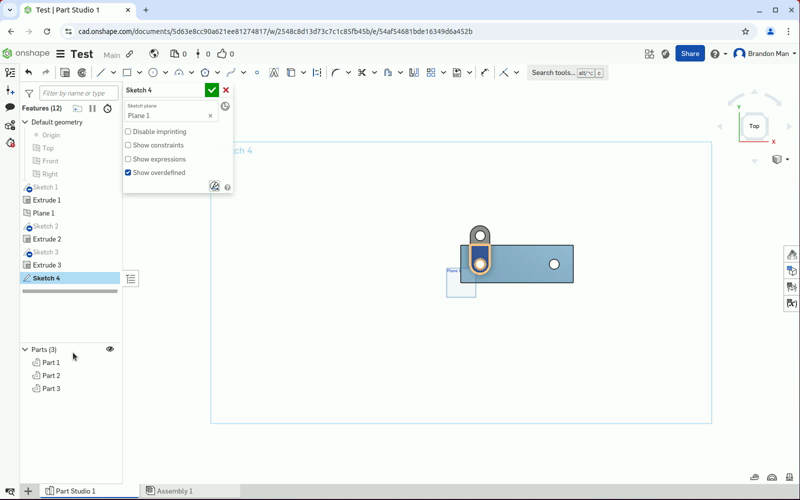
key(y)
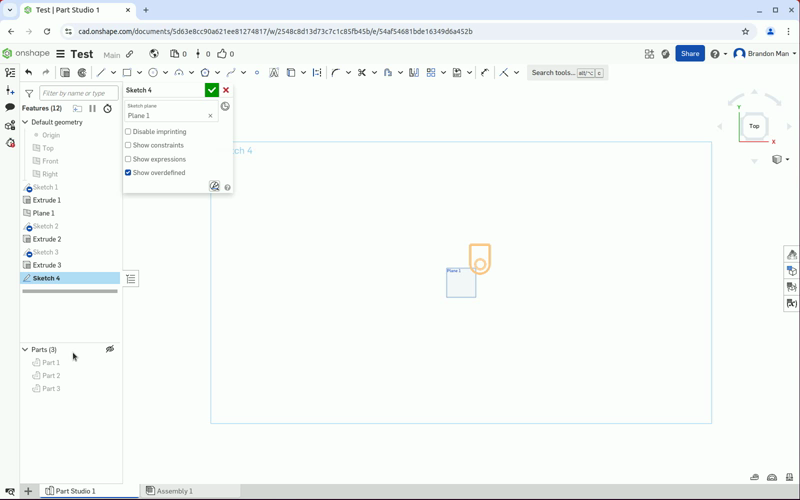
key(c)
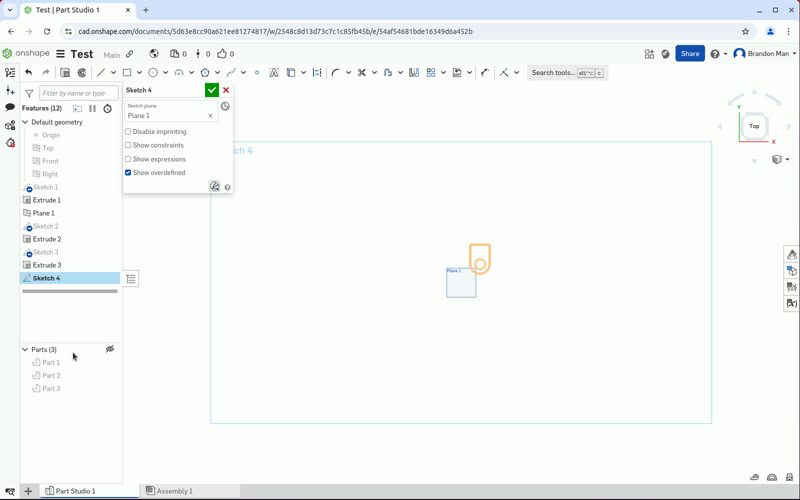
key_down(shift)
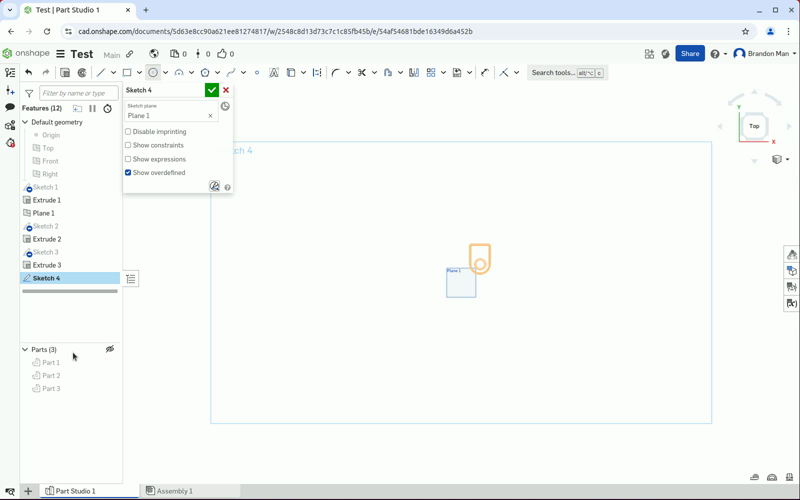
mouse_move(480, 236)
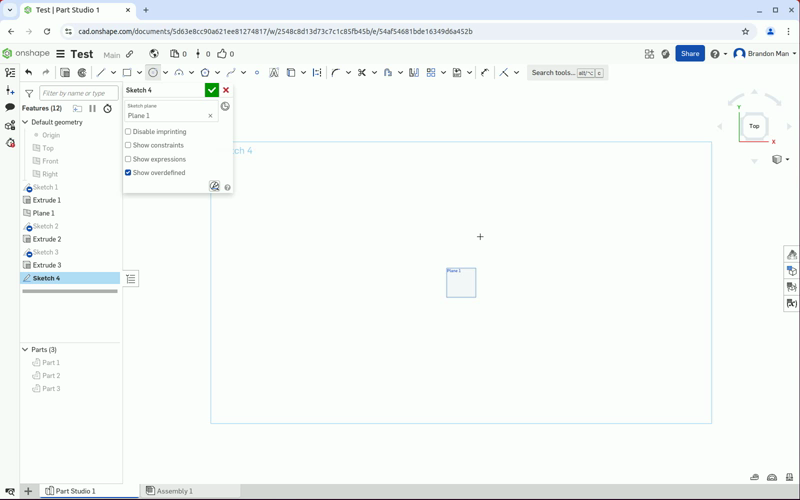
click(480, 236)
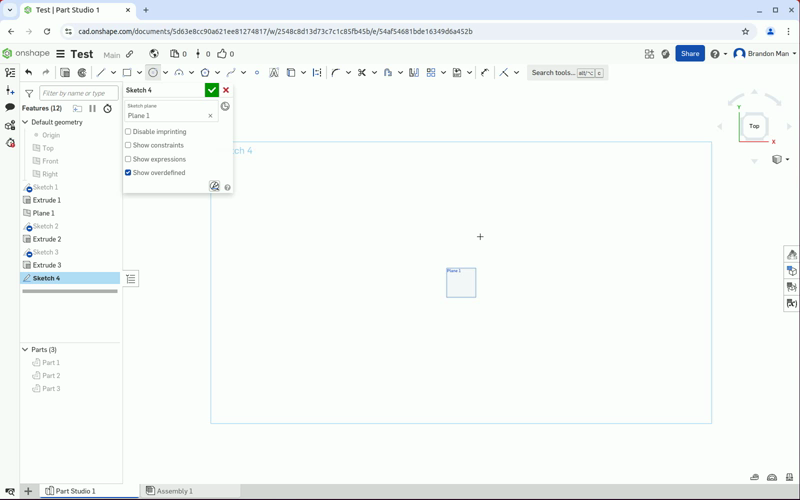
key_up(shift)
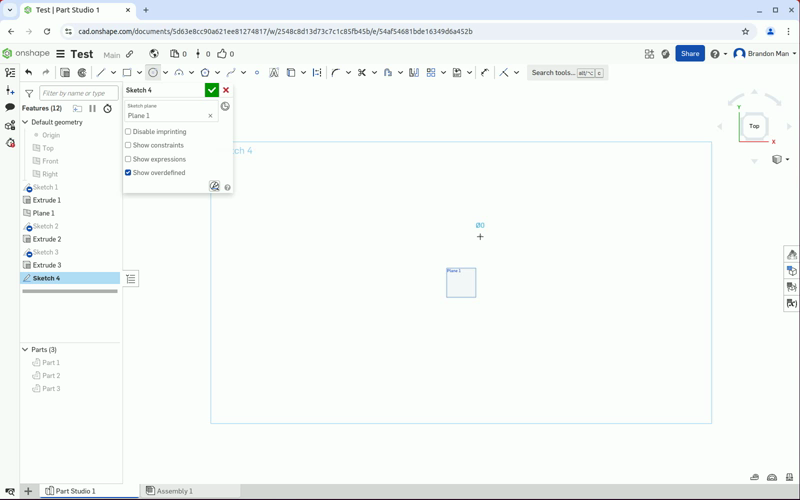
mouse_move(485, 236)
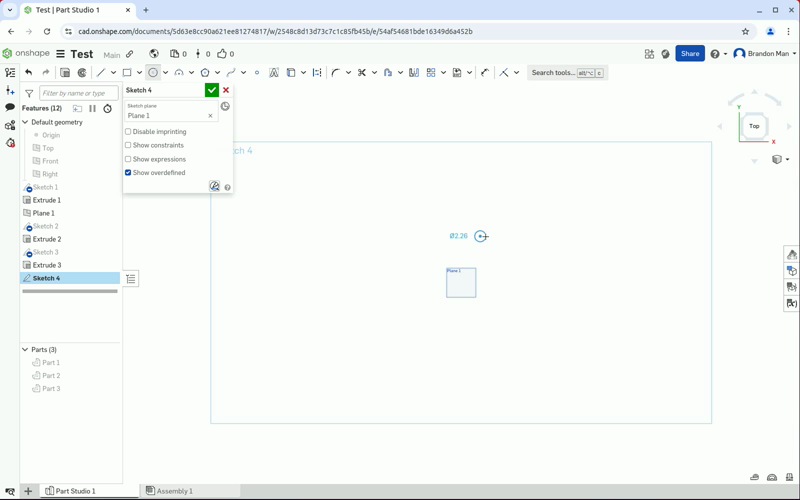
click(485, 236)
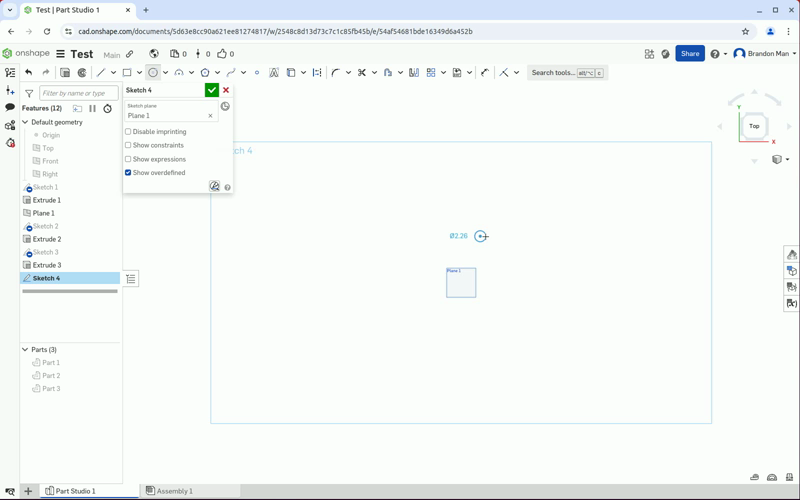
key(esc)
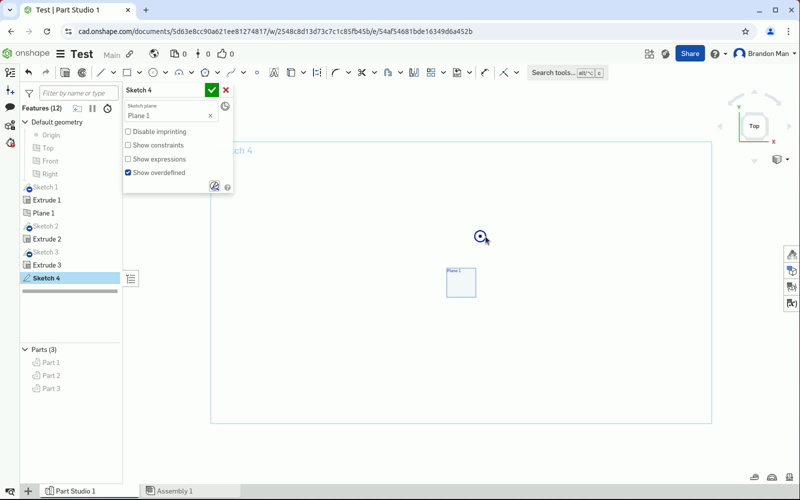
mouse_move(483, 232)
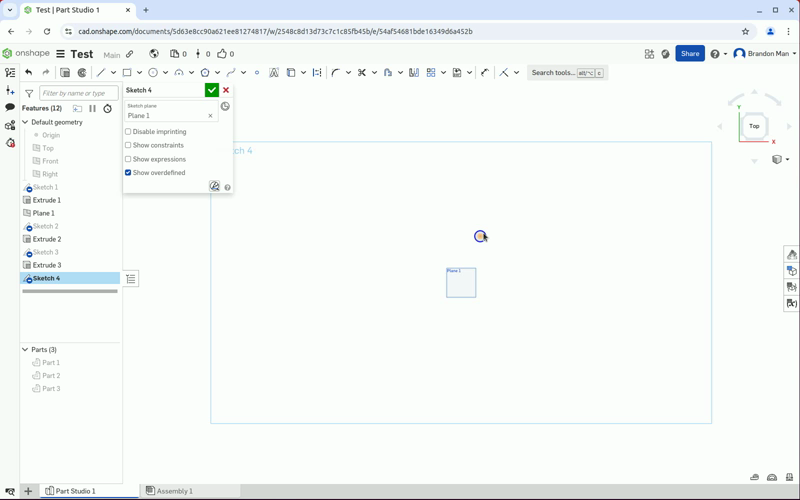
scroll(6)
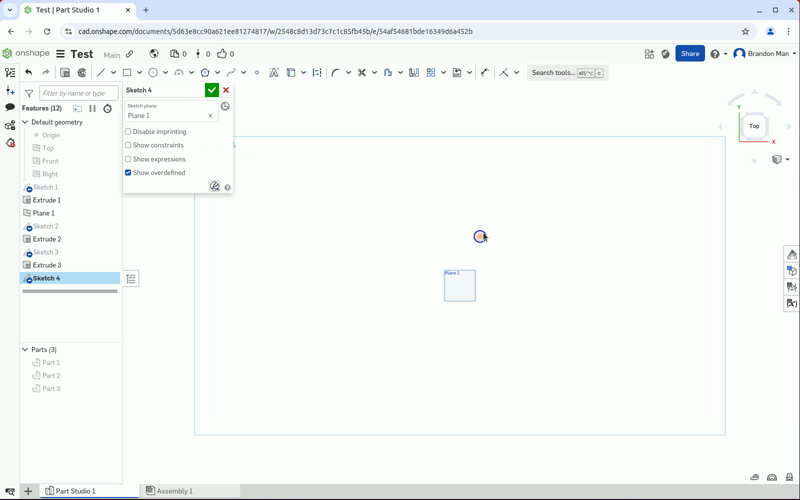
scroll(6)
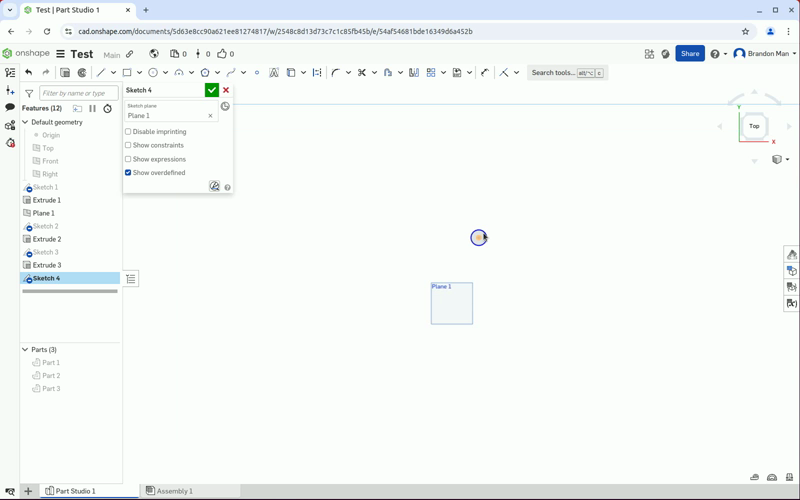
scroll(6)
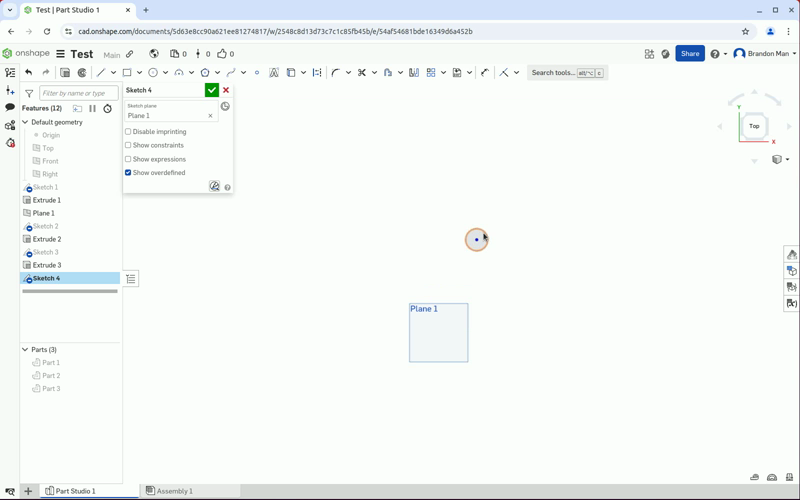
scroll(6)
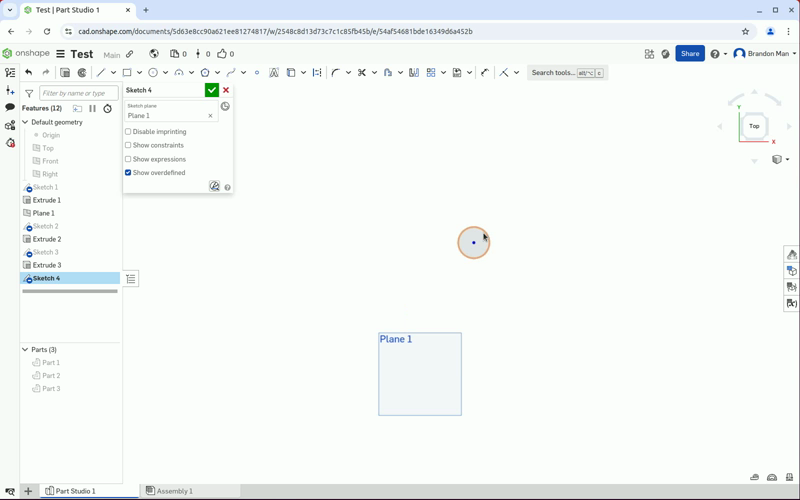
scroll(6)
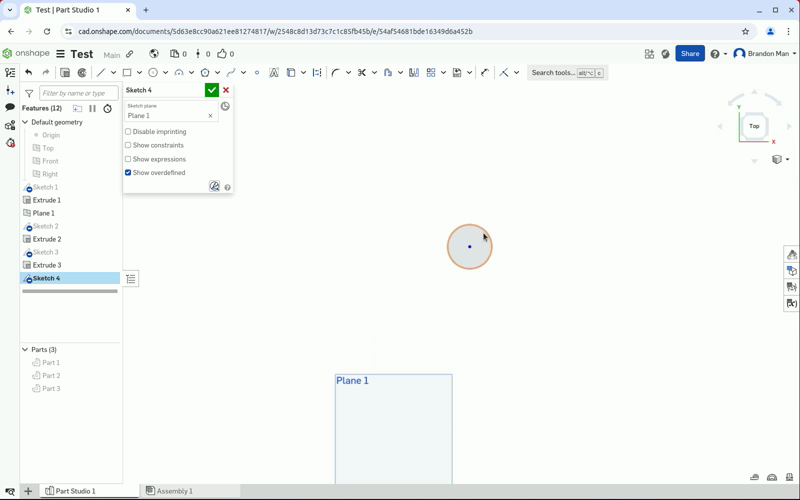
scroll(6)
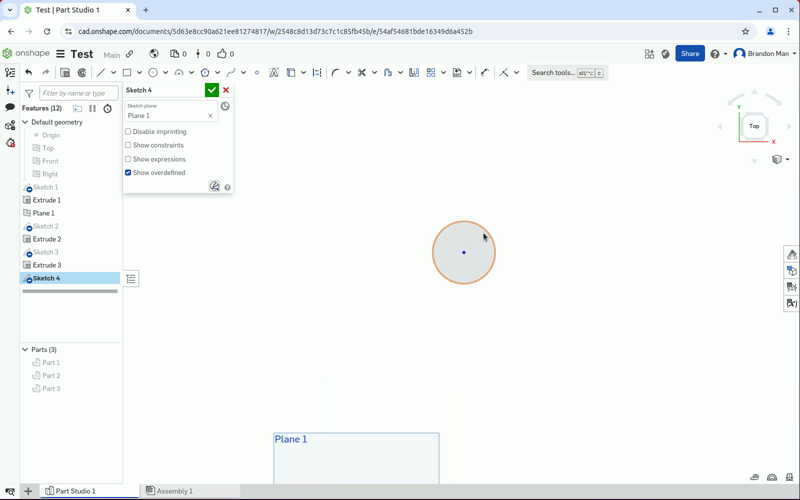
scroll(6)
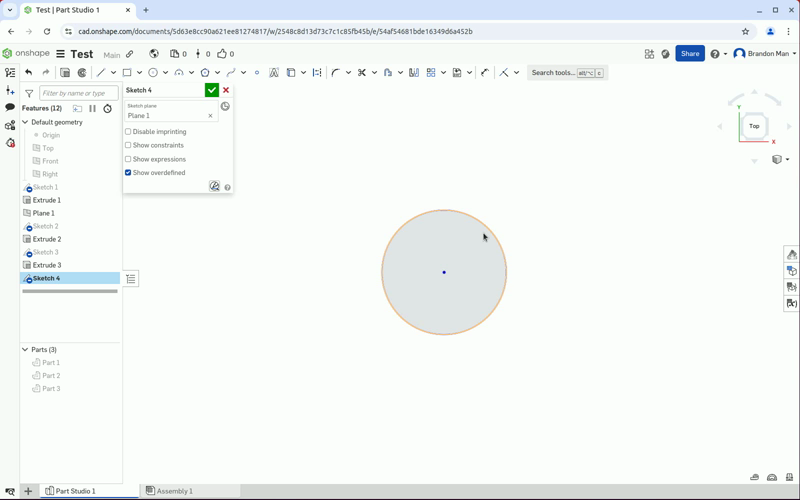
click(483, 232)
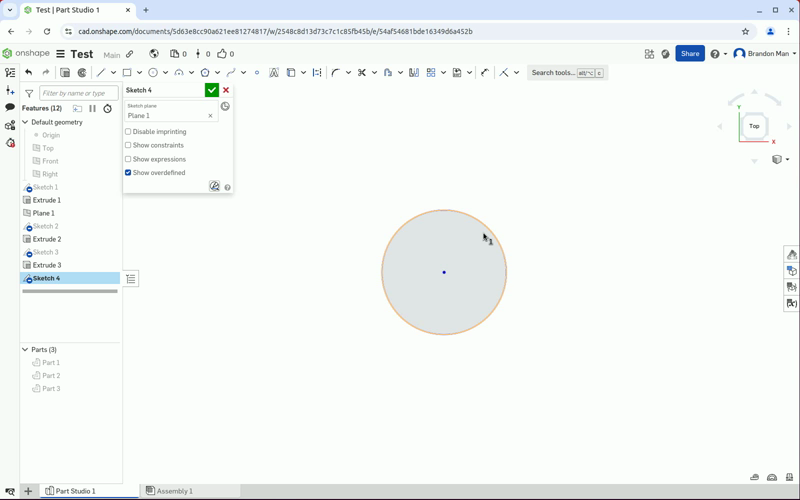
scroll(-6)
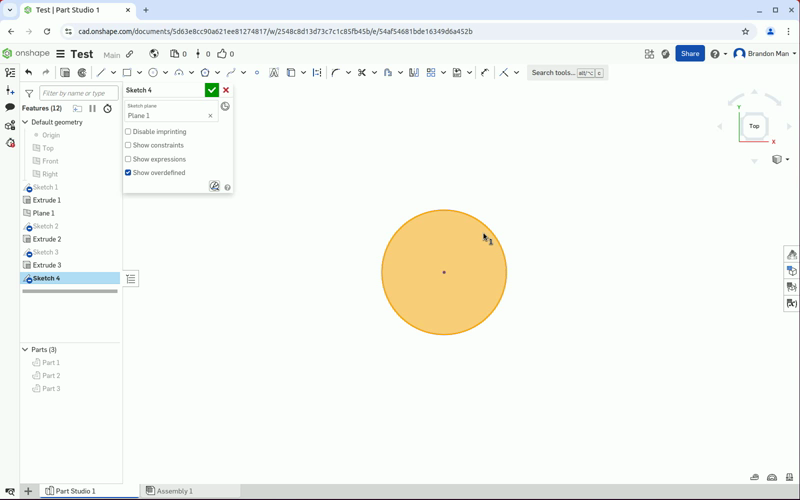
scroll(-6)
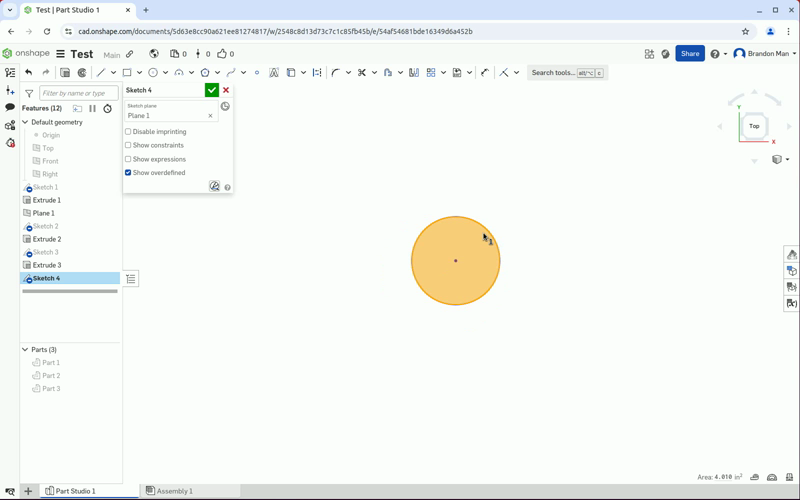
scroll(-6)
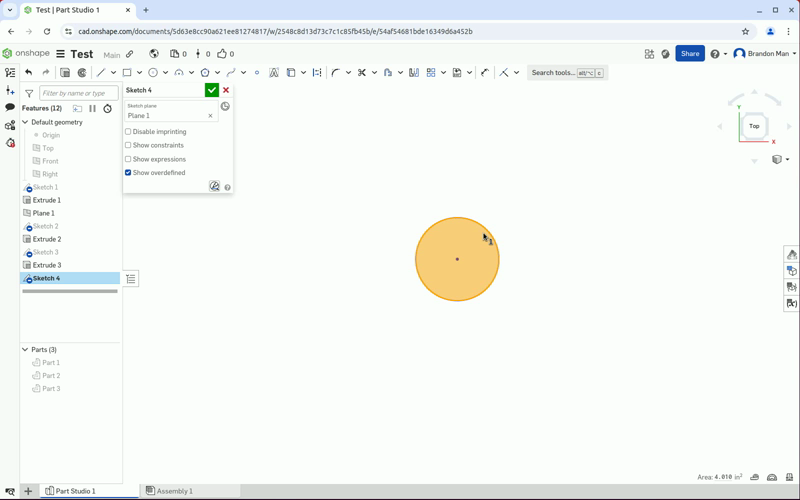
scroll(-6)
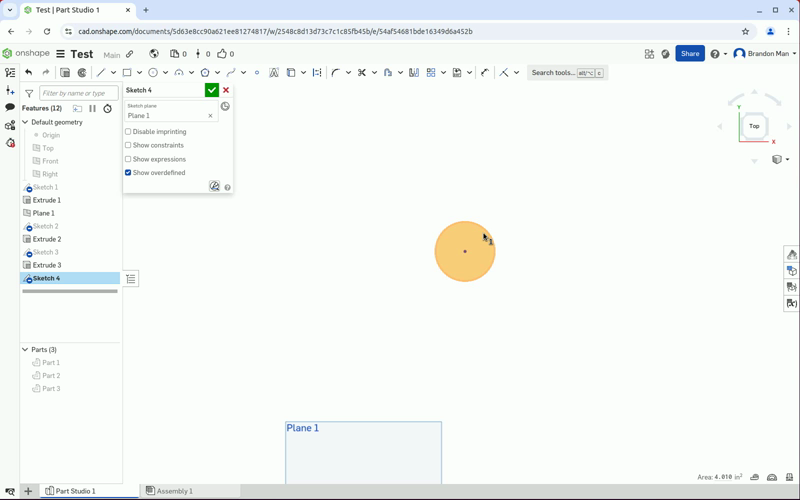
scroll(-6)
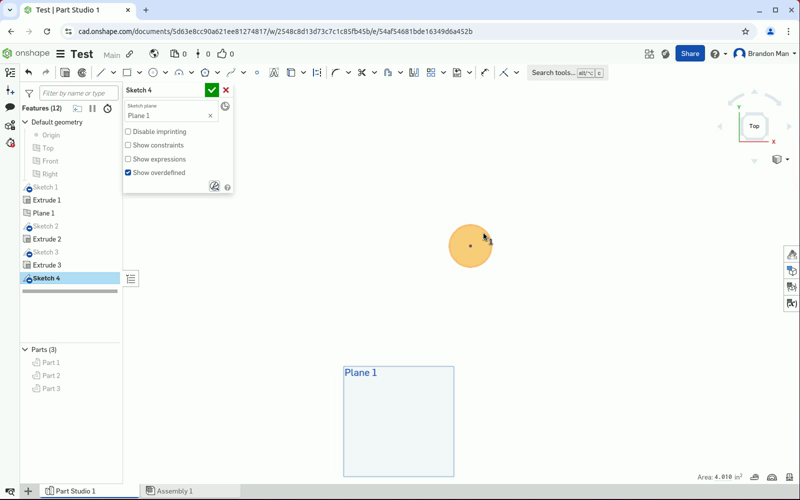
scroll(-6)
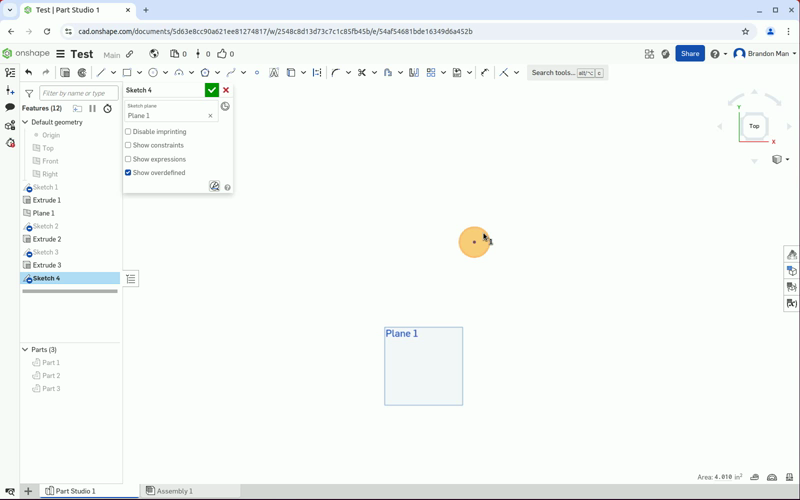
scroll(-6)
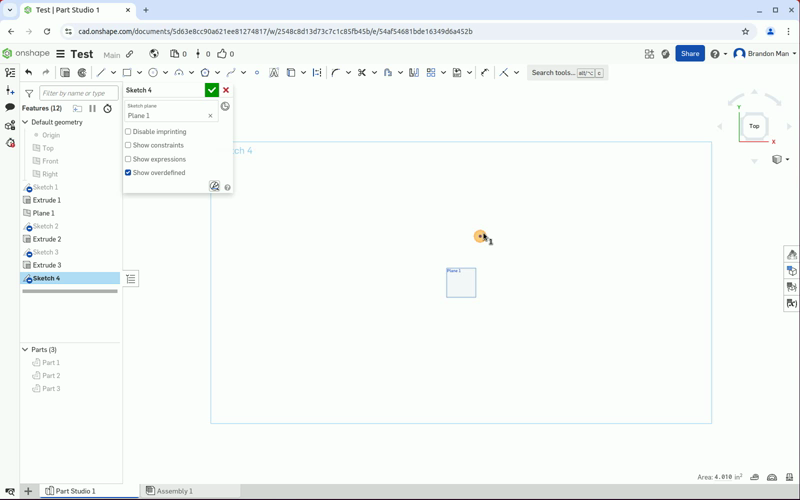
mouse_move(73, 352)
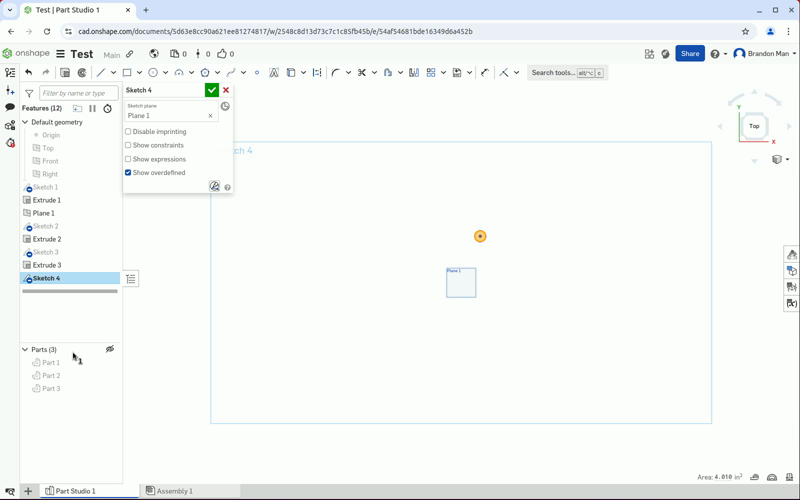
key(shift+y)
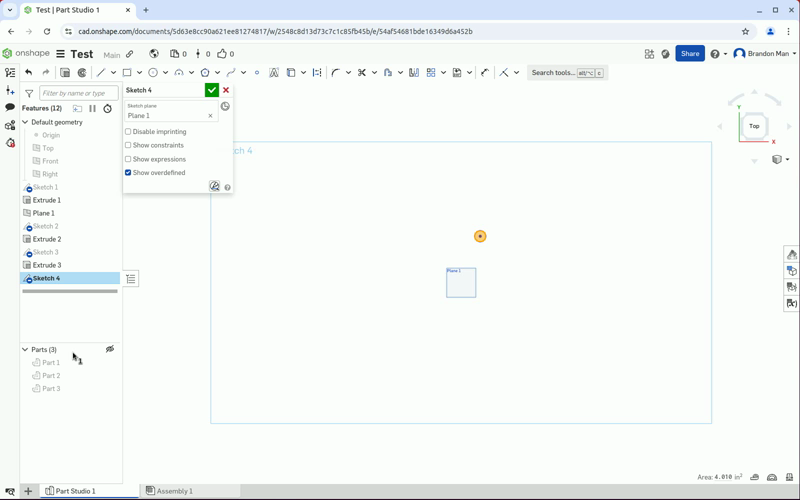
key(shift+e)
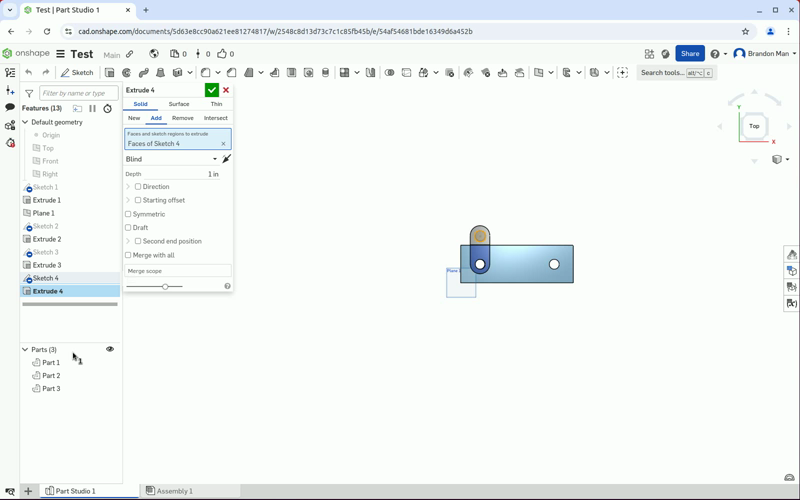
mouse_move(143, 106)
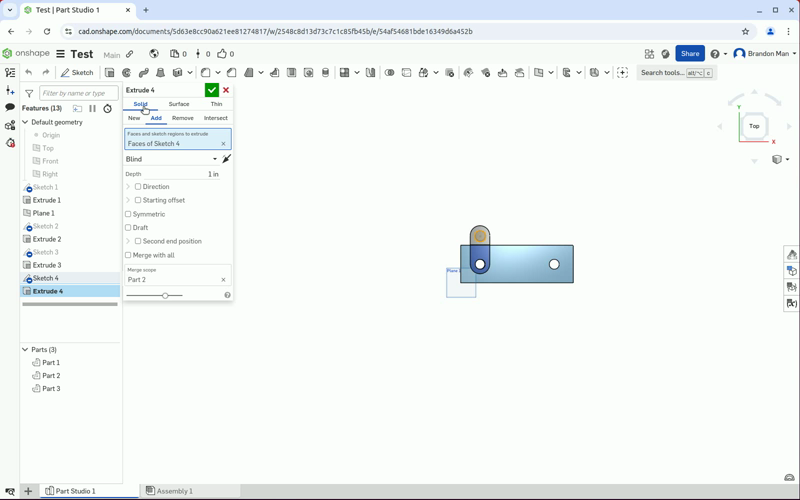
click(143, 106)
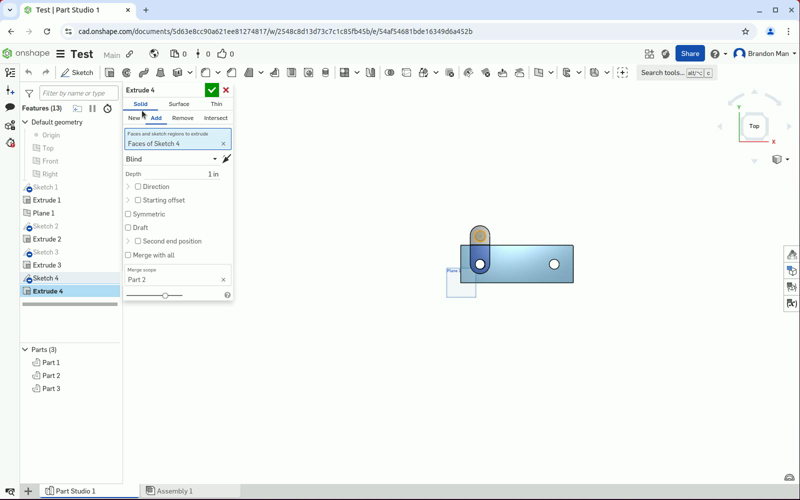
mouse_move(137, 120)
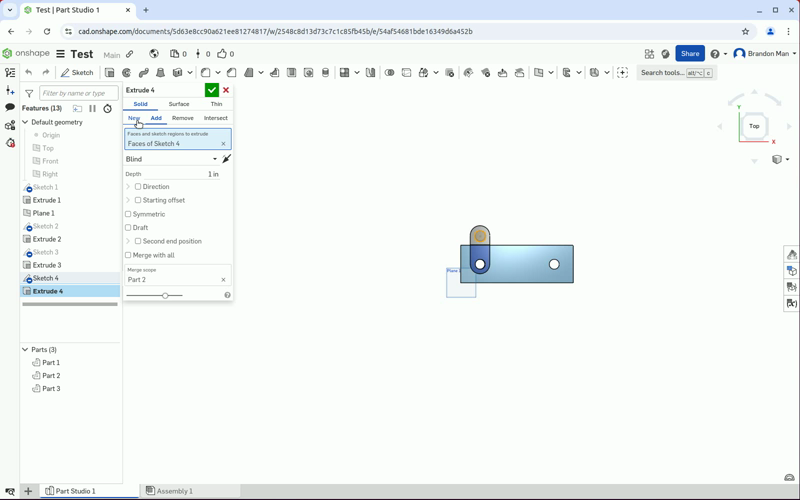
click(137, 120)
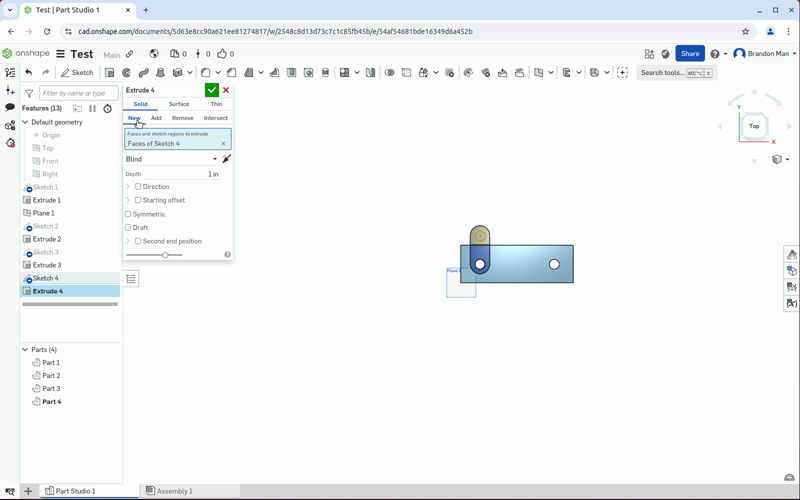
key(tab, 4)
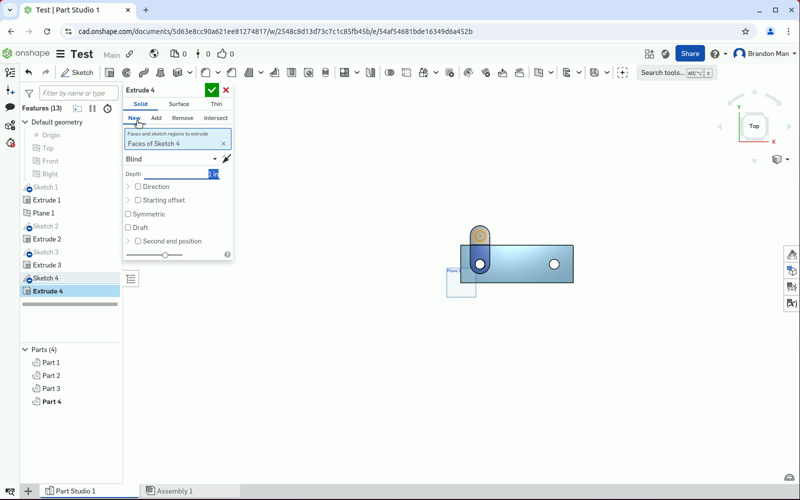
text(2.889)
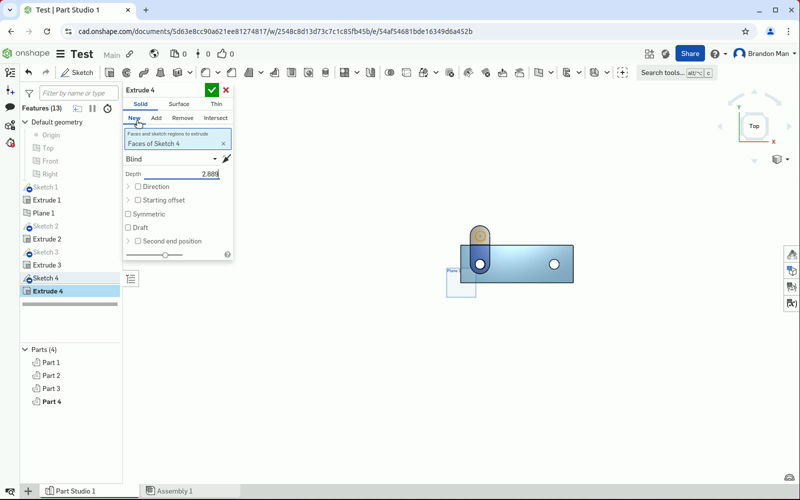
key(enter)
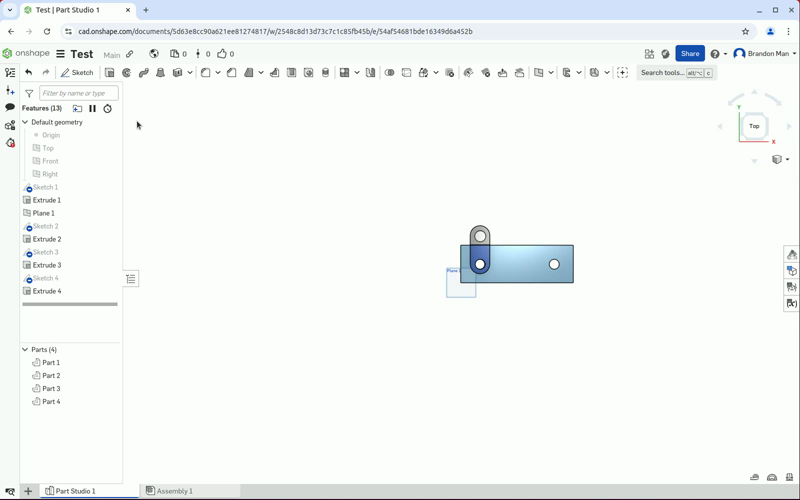
key(shift+h)
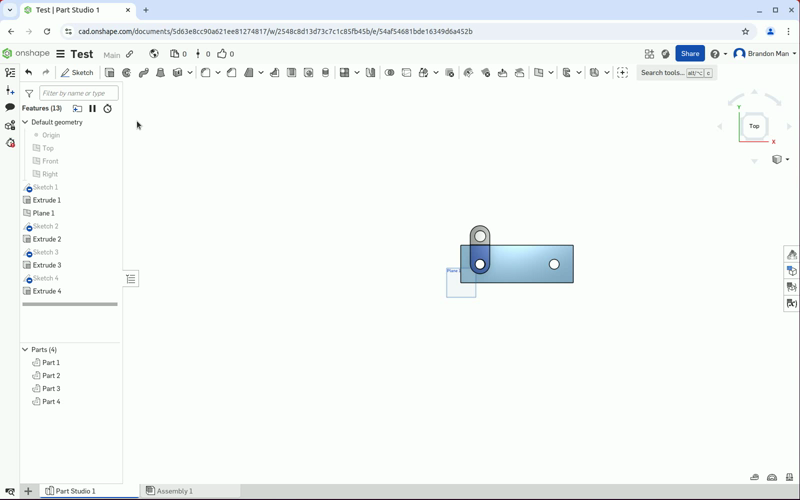
key(shift+h)
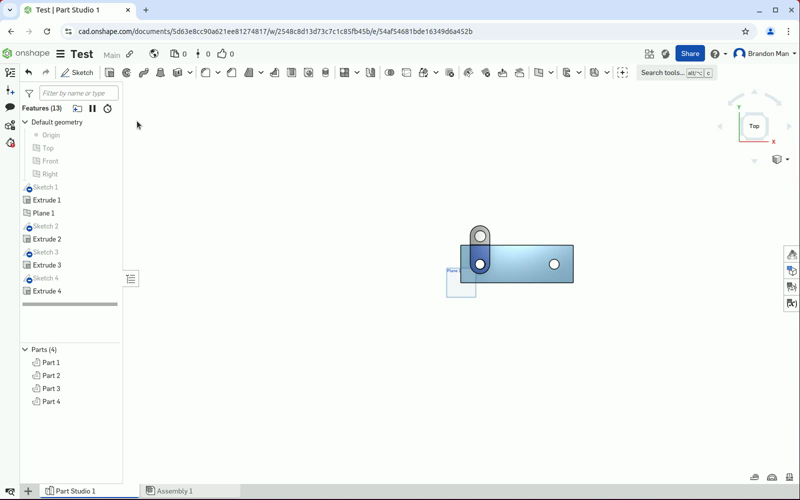
mouse_move(73, 189)
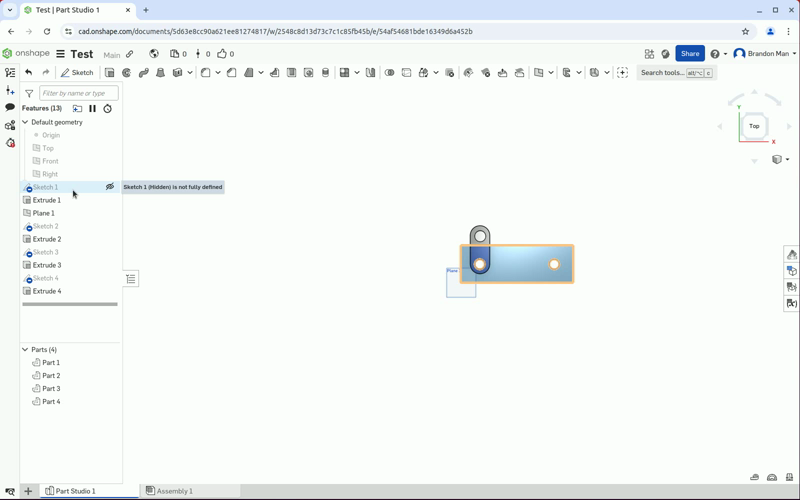
click(73, 189)
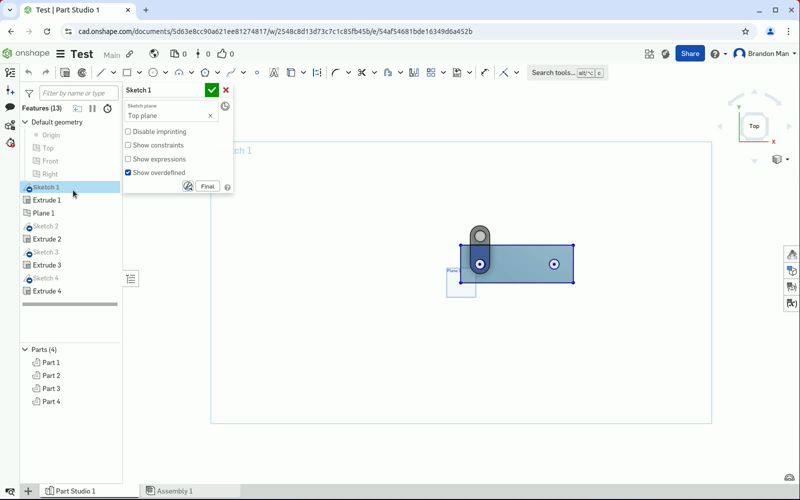
mouse_move(229, 92)
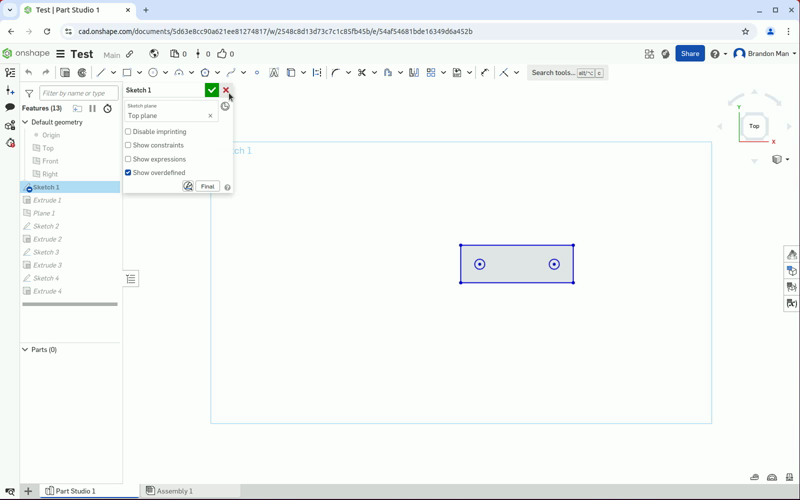
click(229, 92)
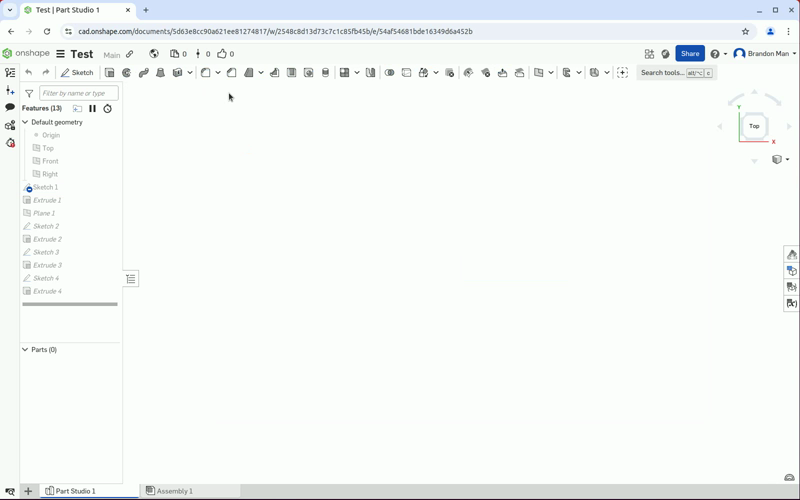
key(shift+s)
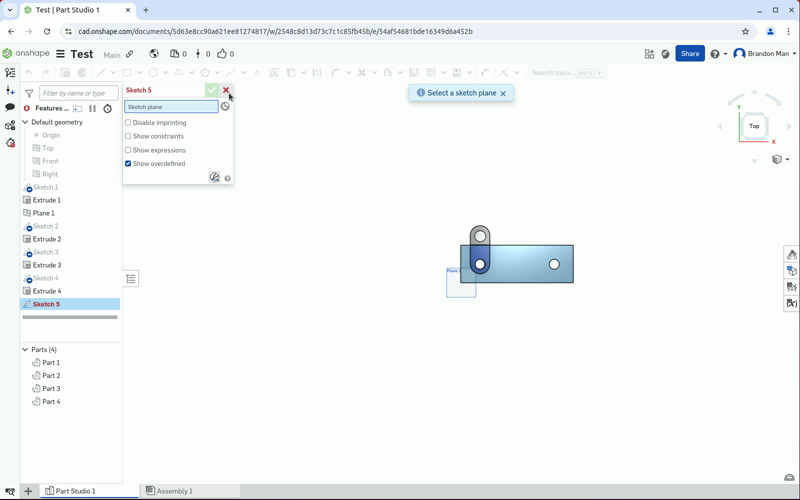
mouse_move(73, 215)
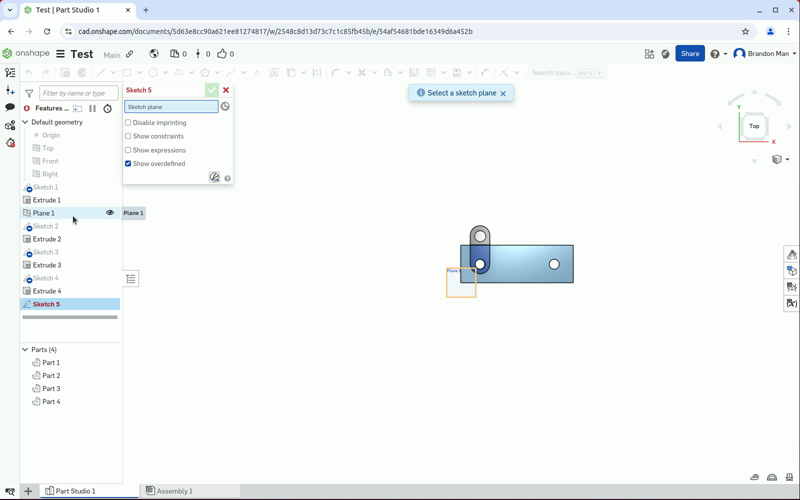
click(73, 215)
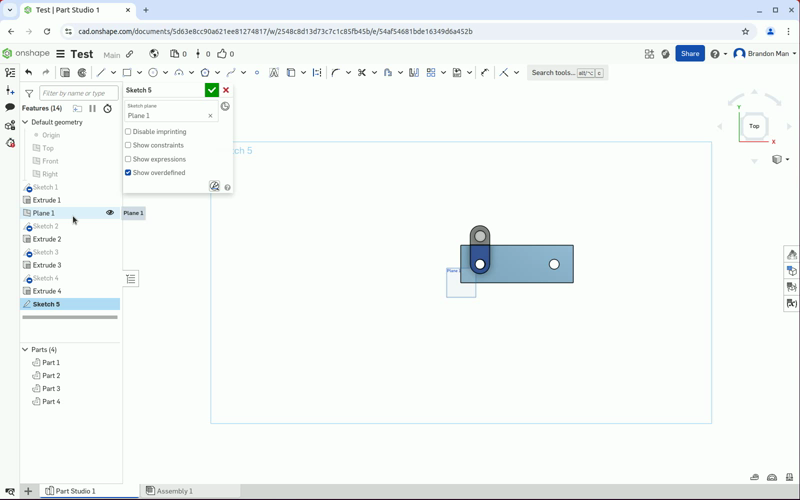
mouse_move(73, 352)
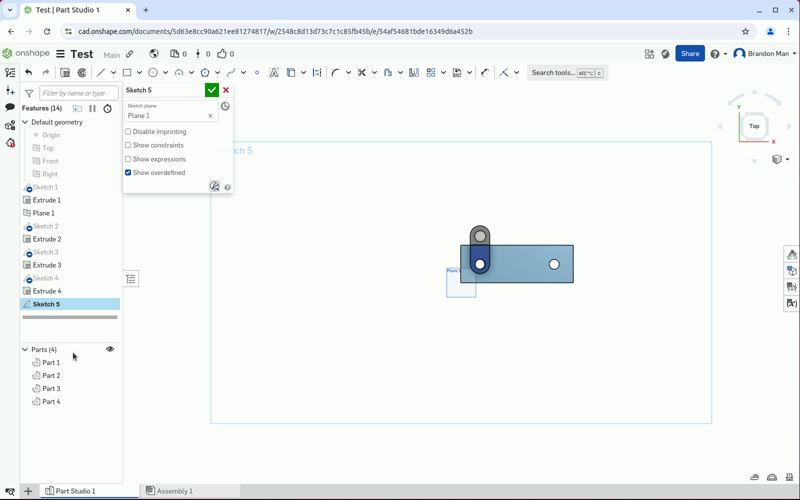
key(y)
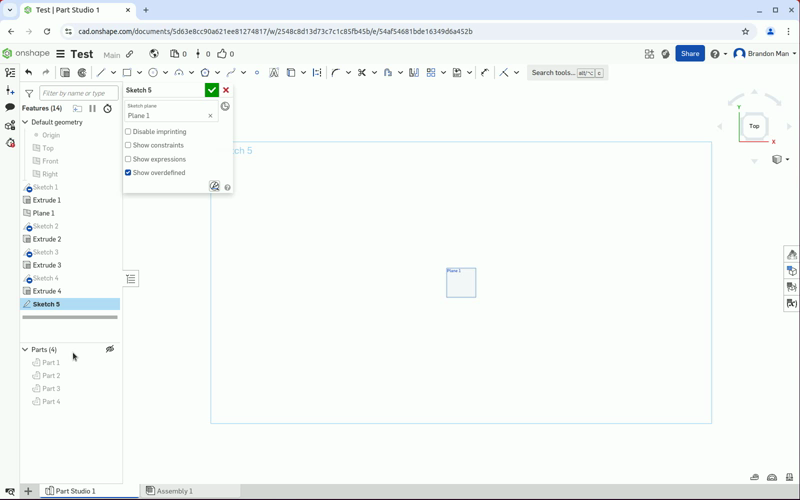
key(c)
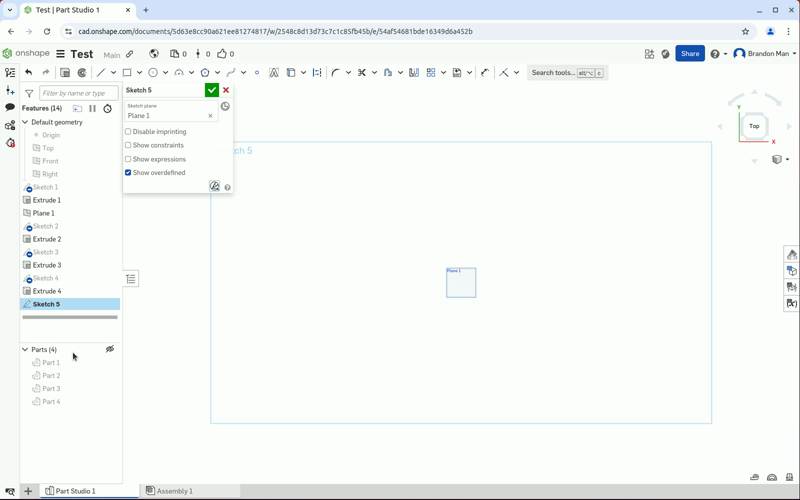
key_down(shift)
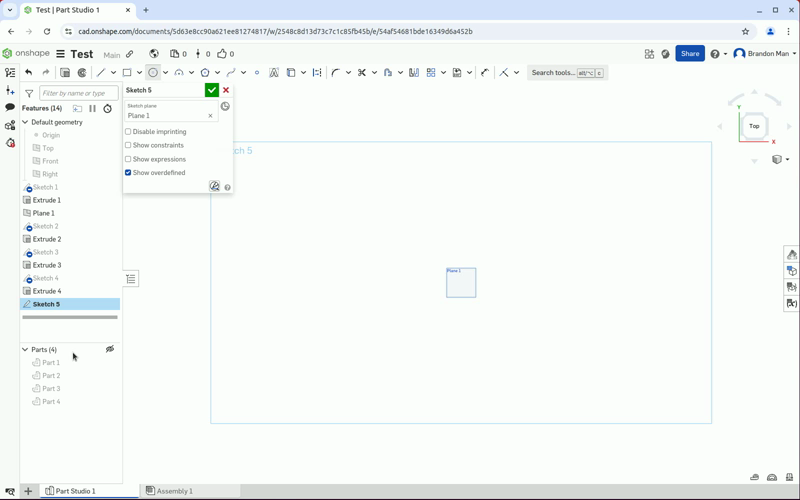
mouse_move(480, 264)
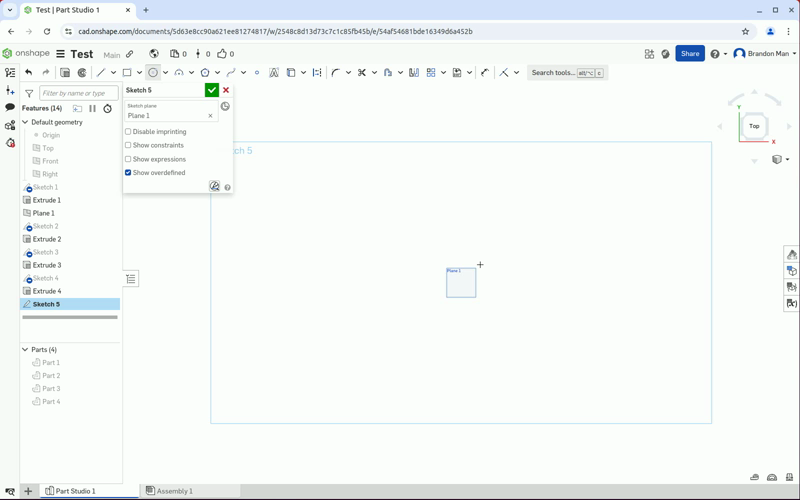
click(480, 264)
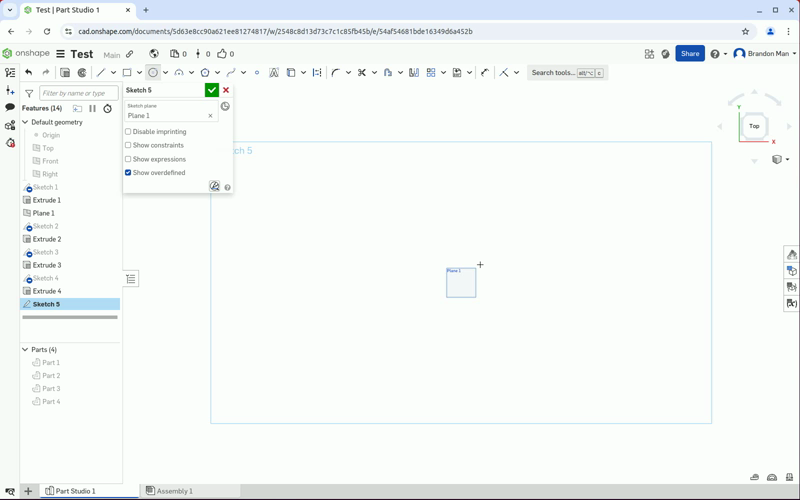
key_up(shift)
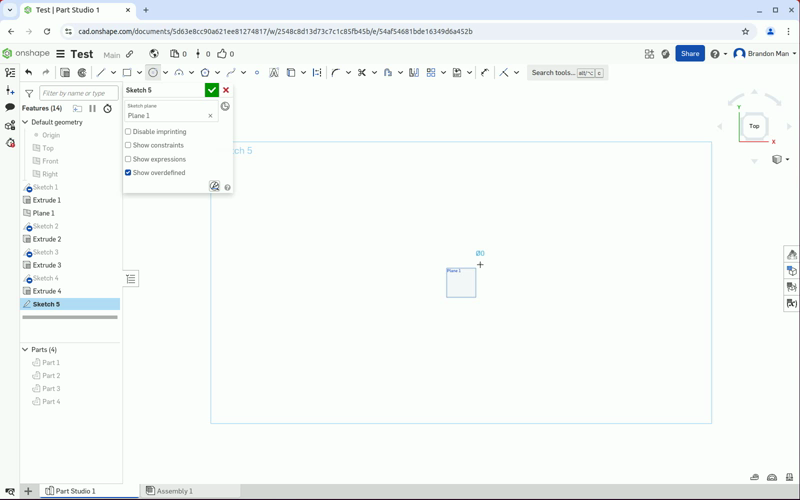
mouse_move(485, 264)
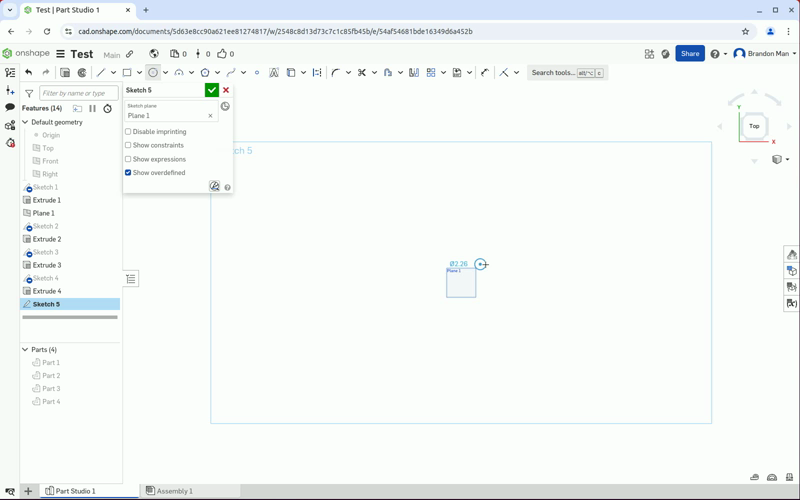
click(485, 264)
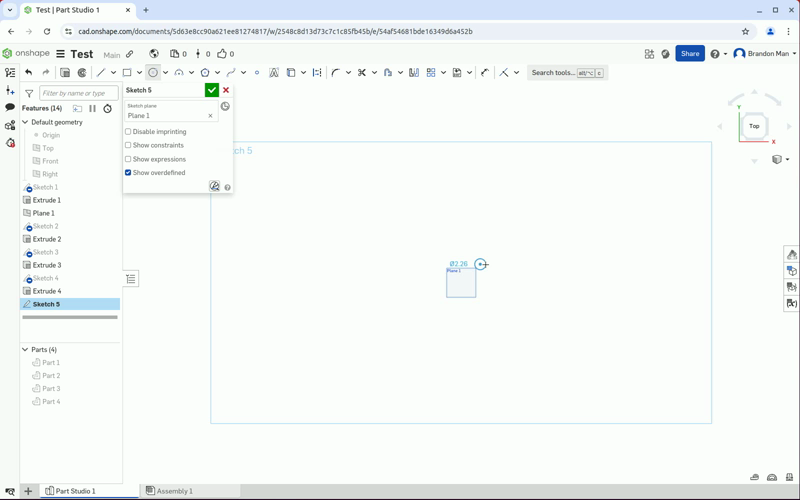
key(esc)
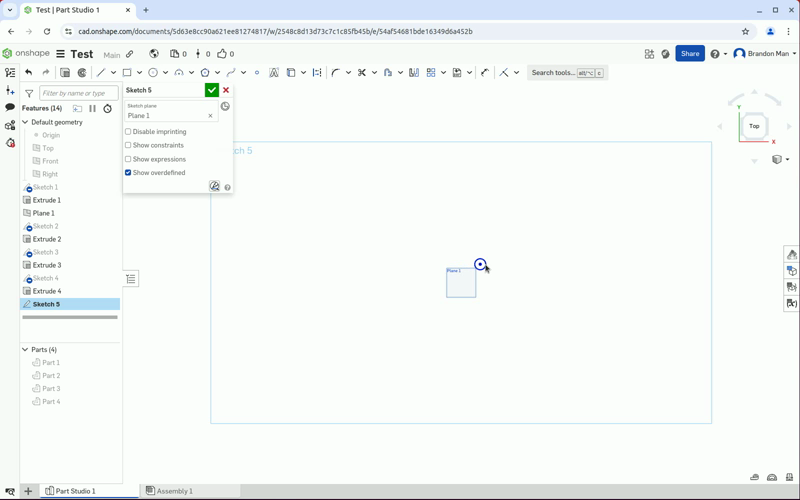
mouse_move(475, 267)
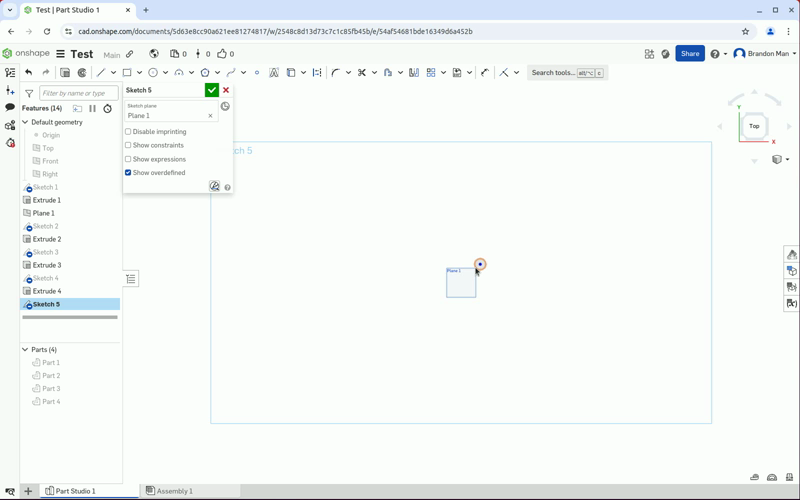
scroll(6)
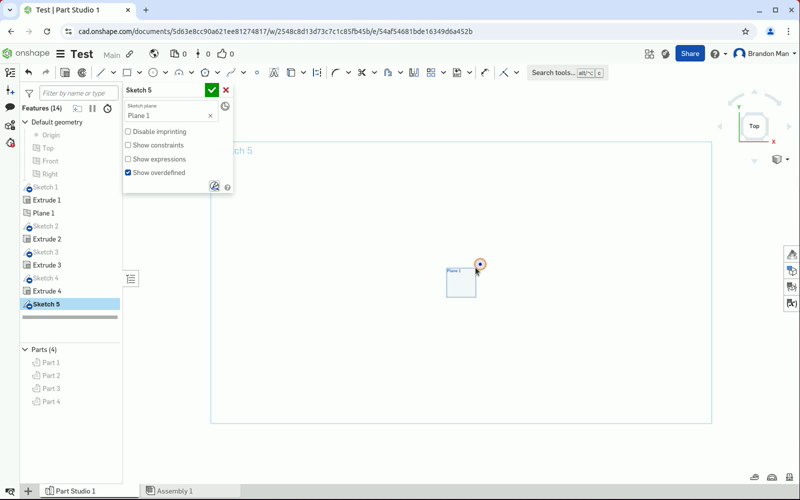
scroll(6)
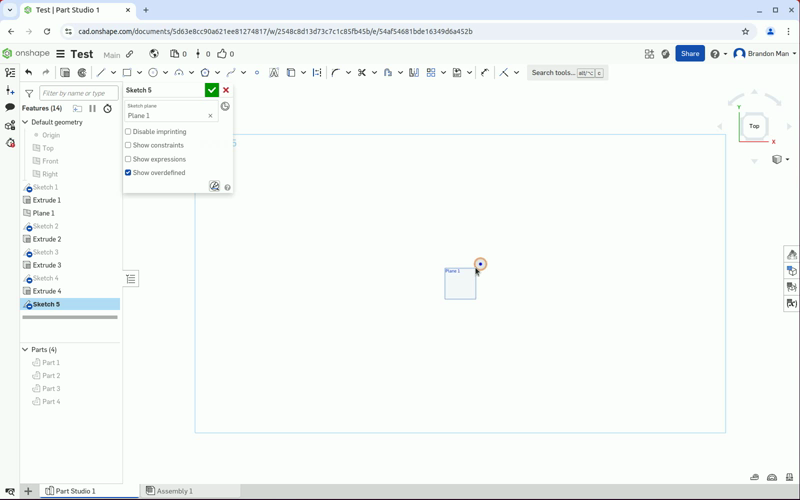
scroll(6)
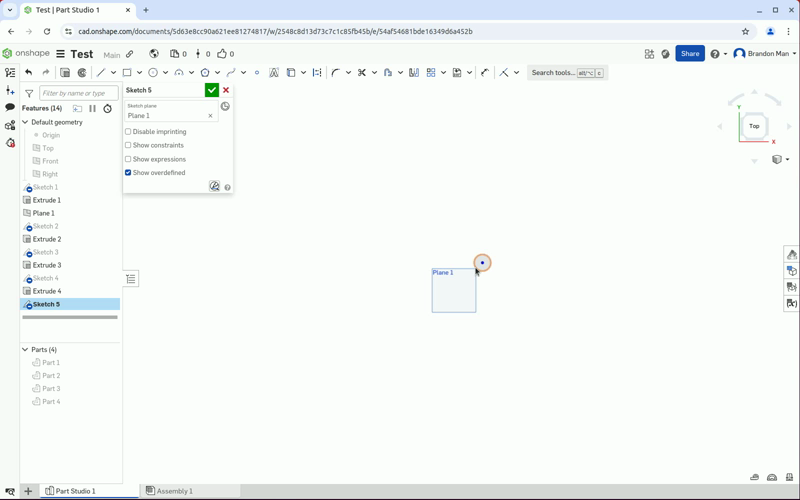
scroll(6)
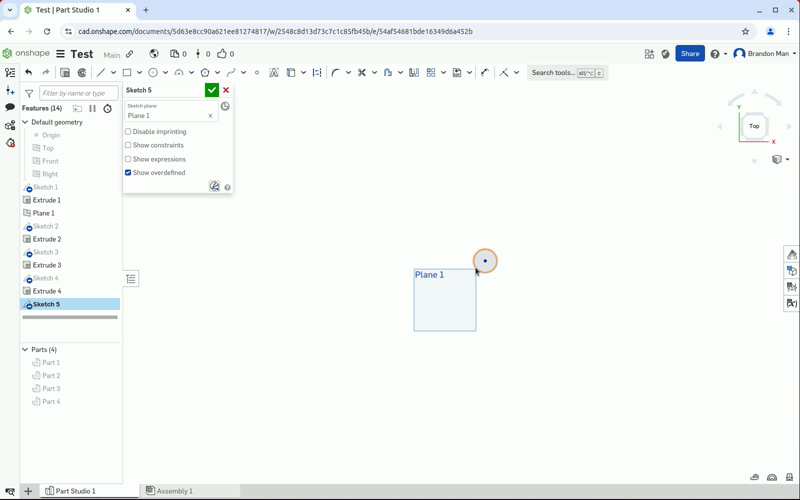
scroll(6)
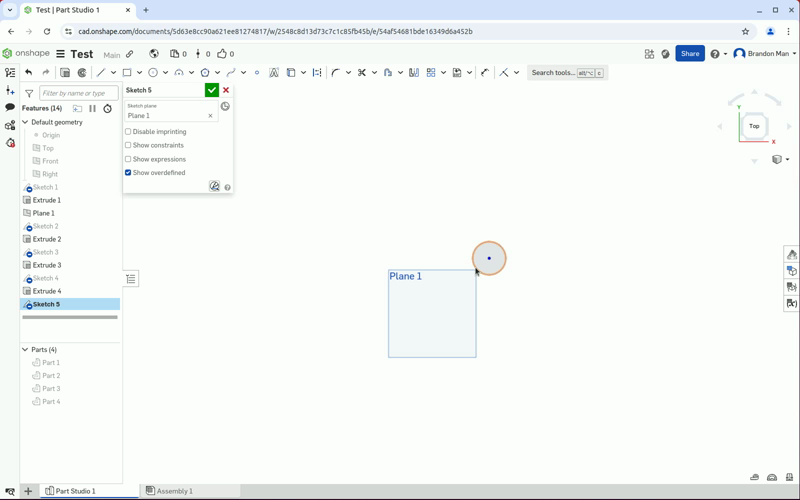
scroll(6)
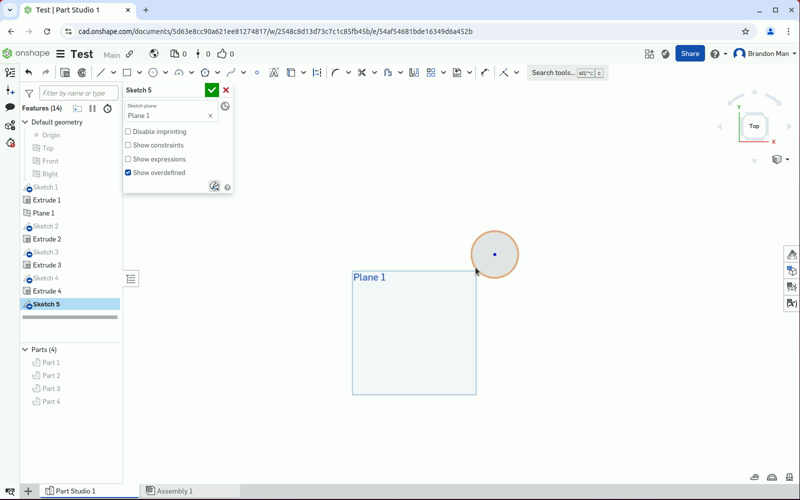
scroll(6)
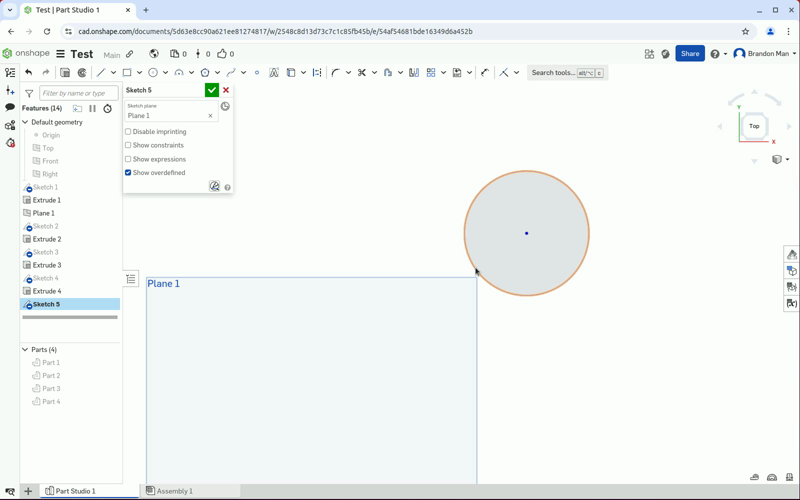
click(475, 267)
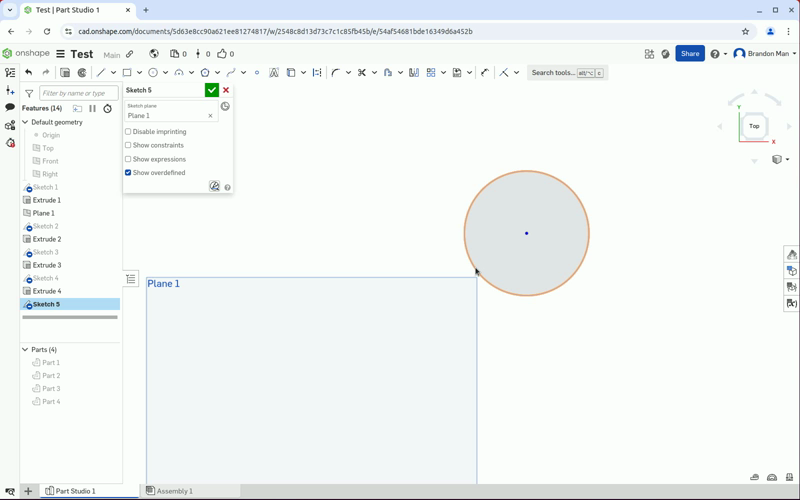
scroll(-6)
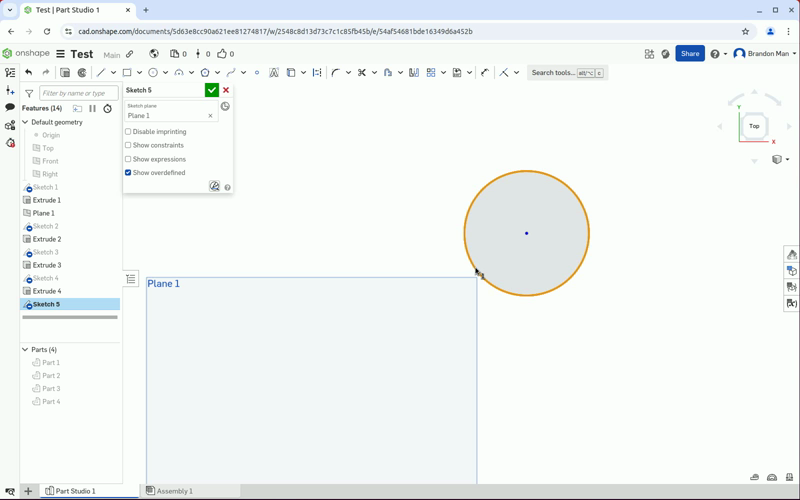
scroll(-6)
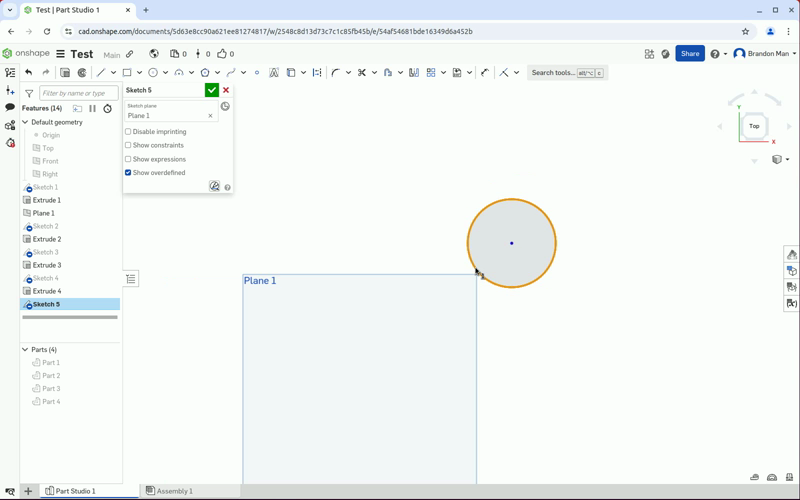
scroll(-6)
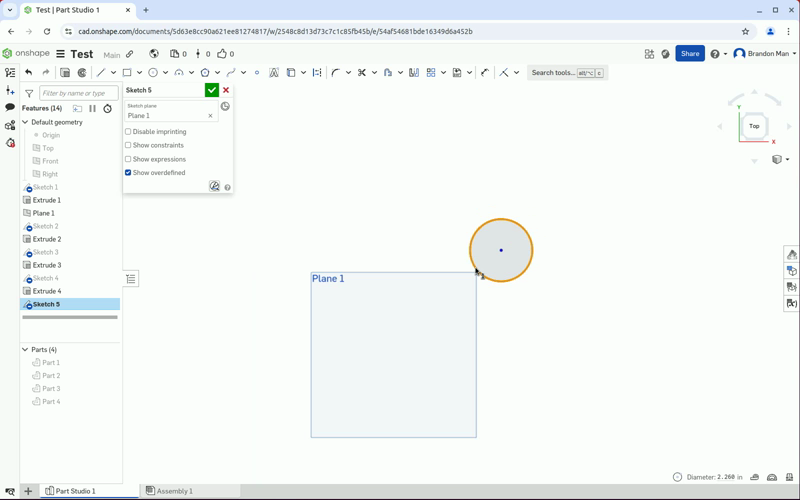
scroll(-6)
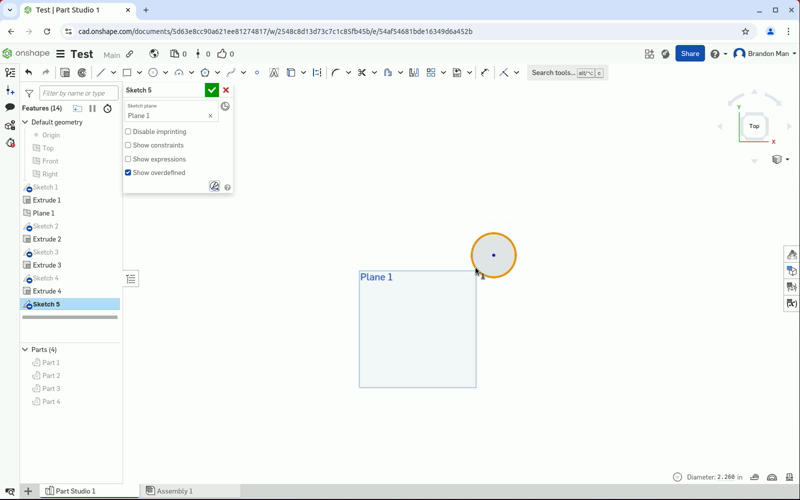
scroll(-6)
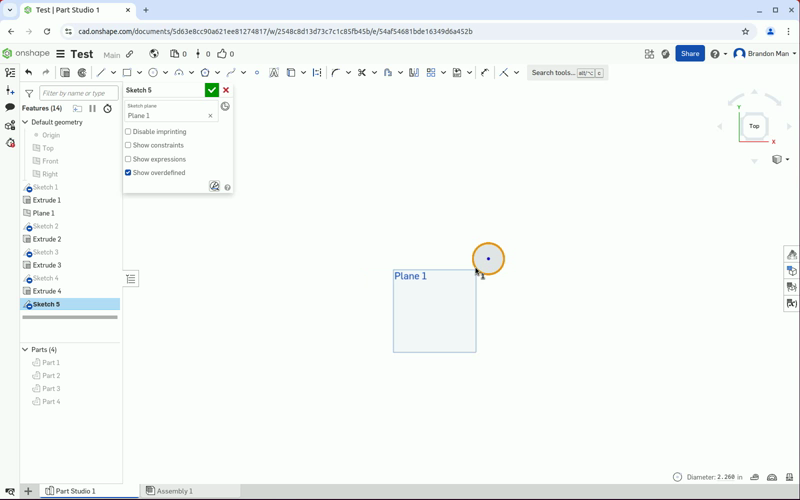
scroll(-6)
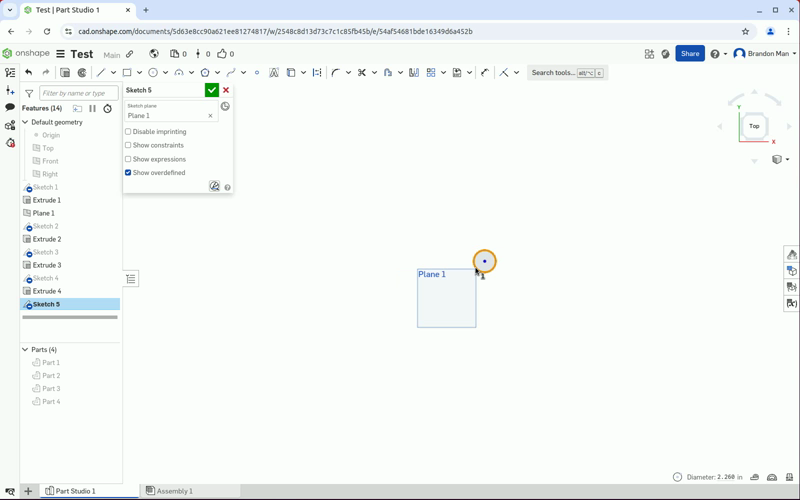
scroll(-6)
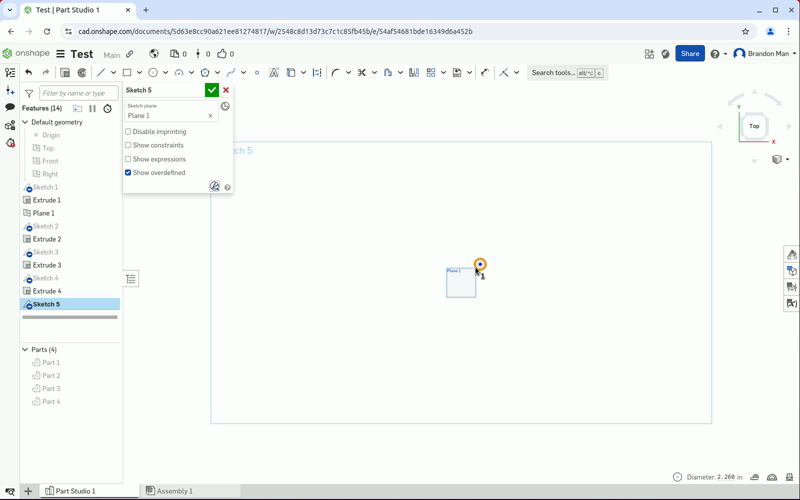
mouse_move(73, 352)
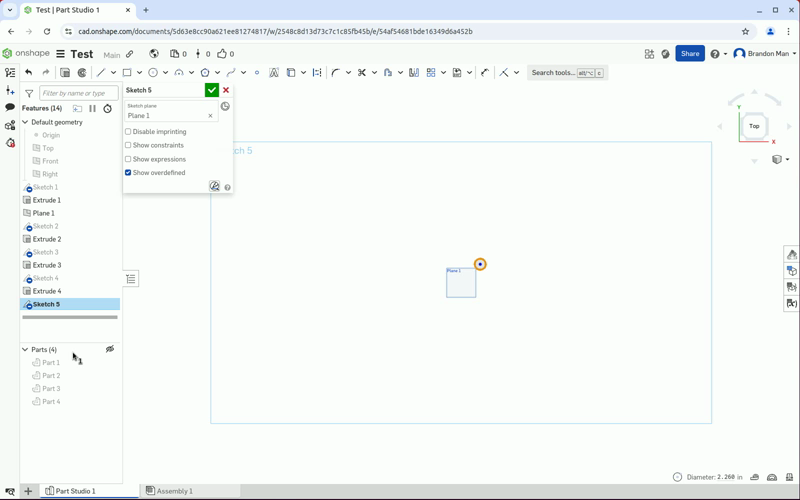
key(shift+y)
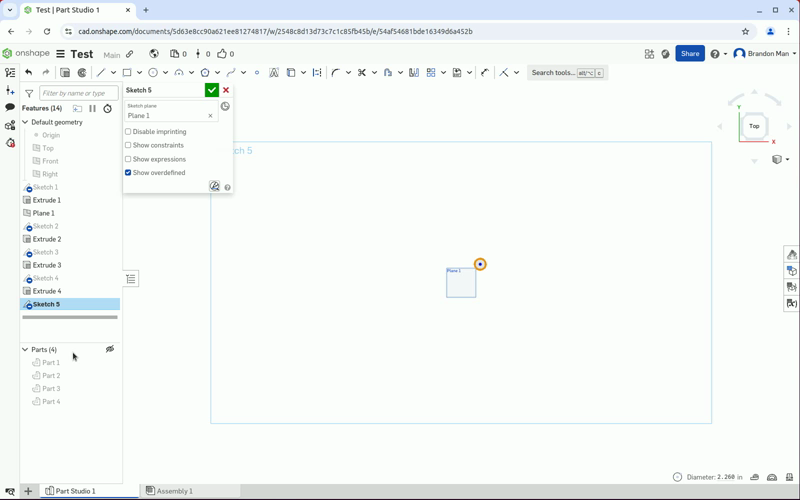
key(shift+e)
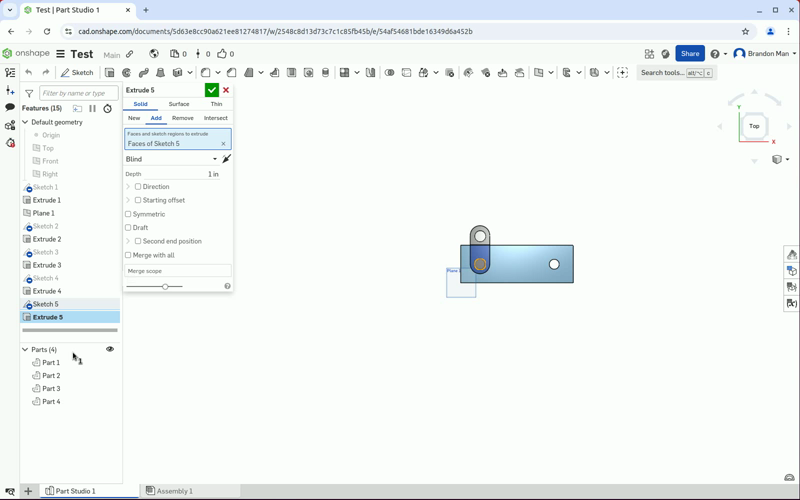
mouse_move(143, 106)
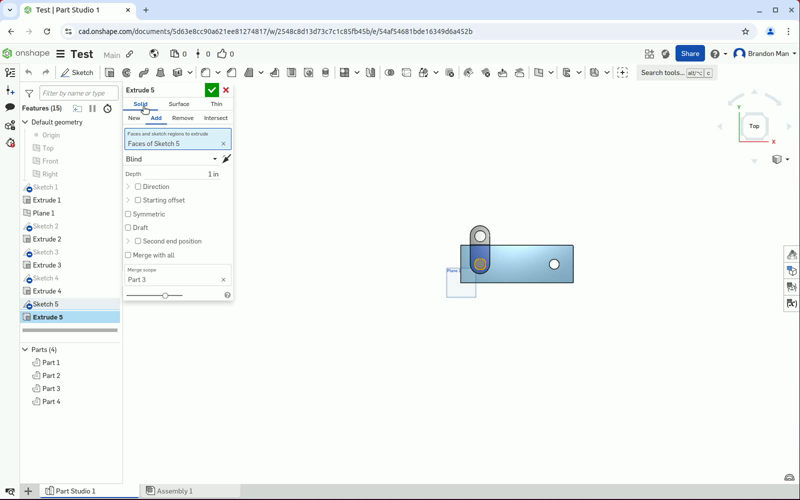
click(143, 106)
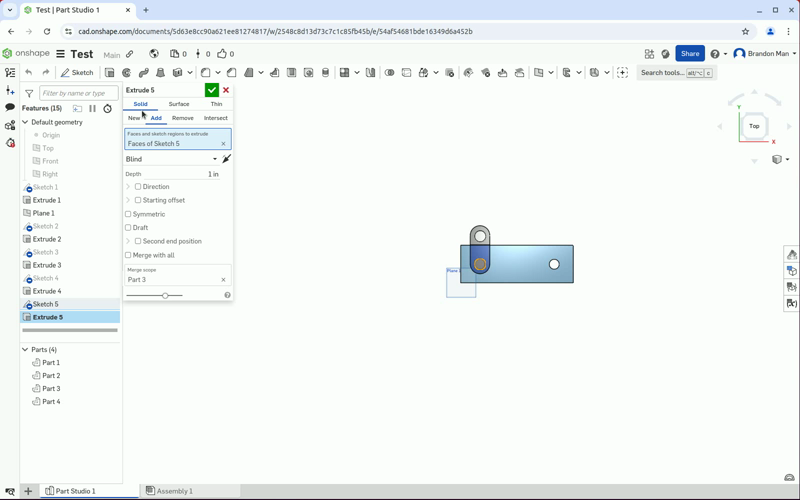
mouse_move(137, 120)
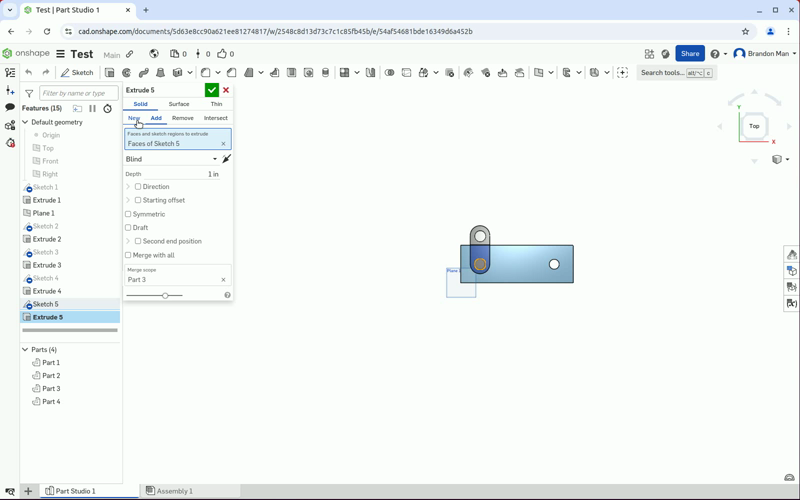
click(137, 120)
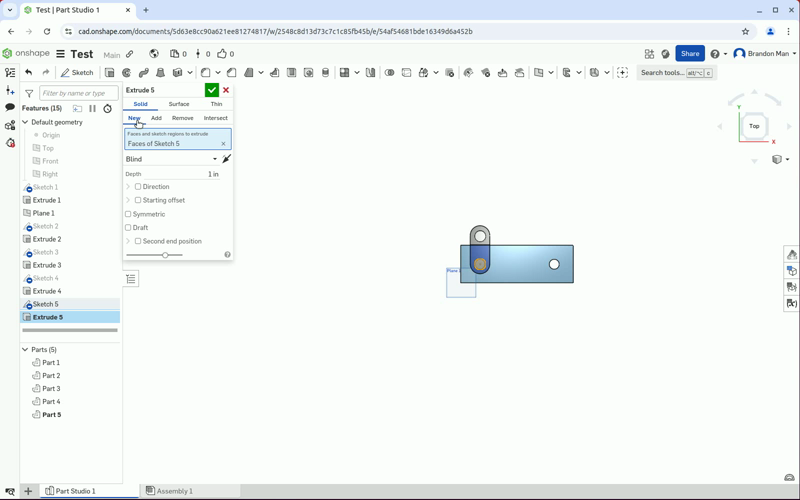
key(tab, 4)
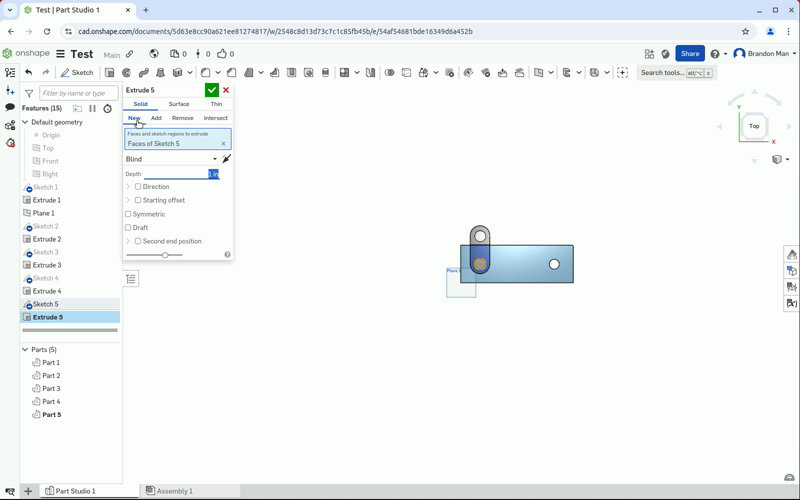
text(0.963)
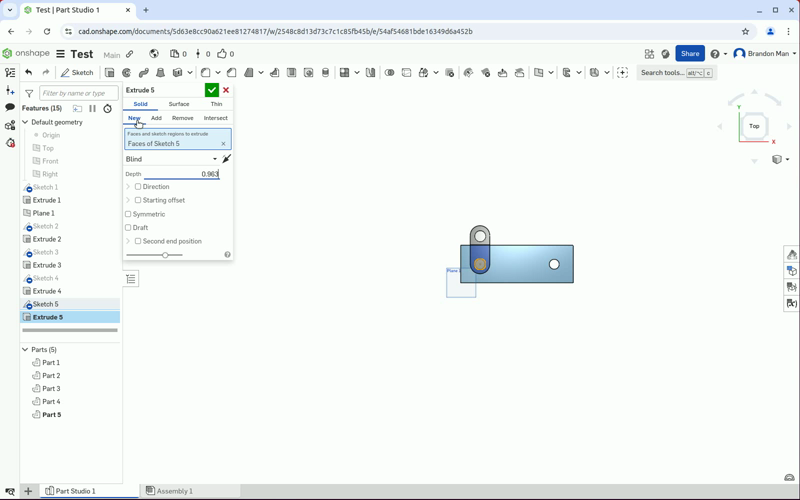
key(tab, 3)
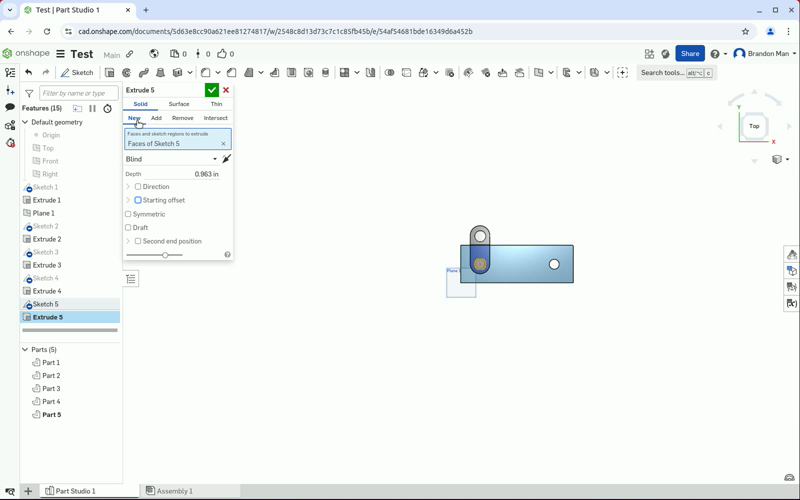
key(tab, 2)
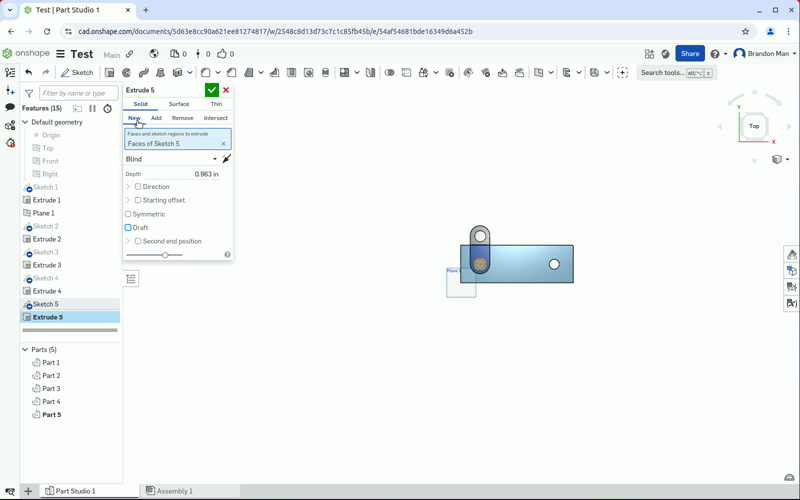
key(space)
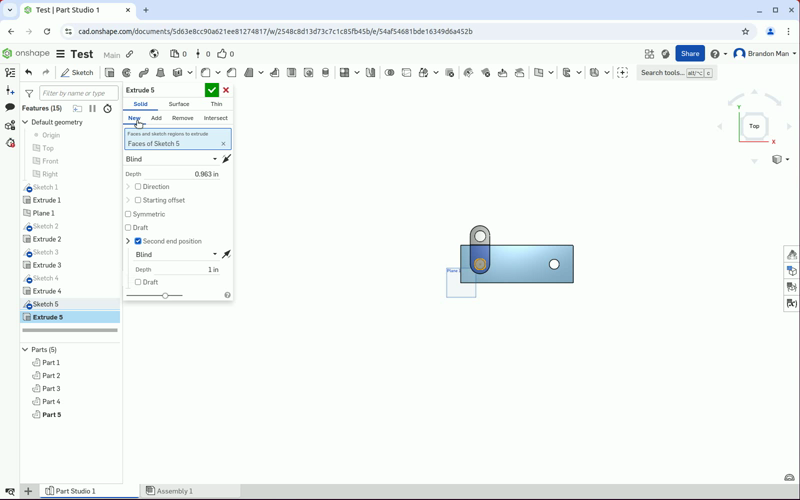
key(tab, 3)
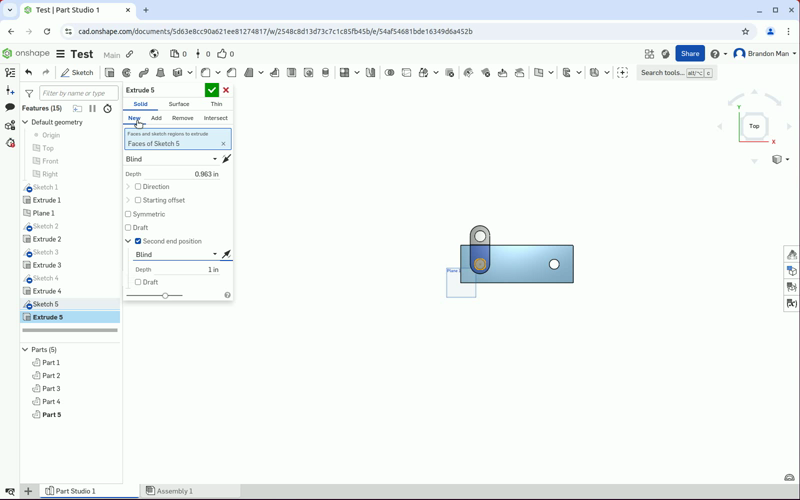
text(1.926)
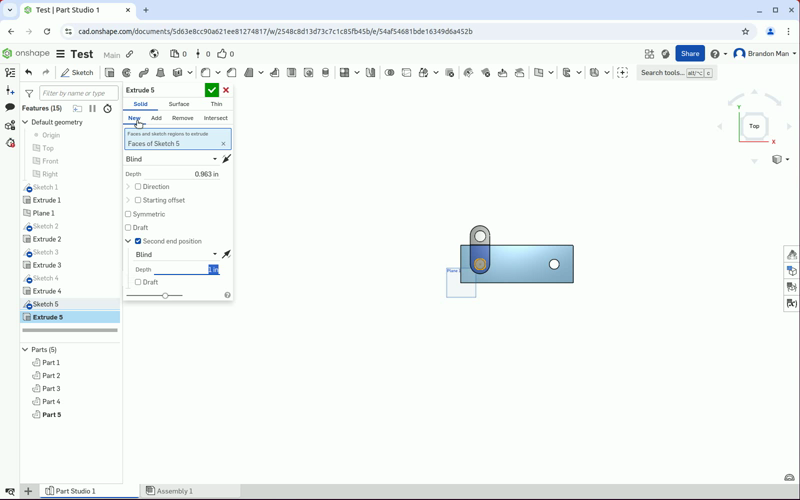
key(enter)
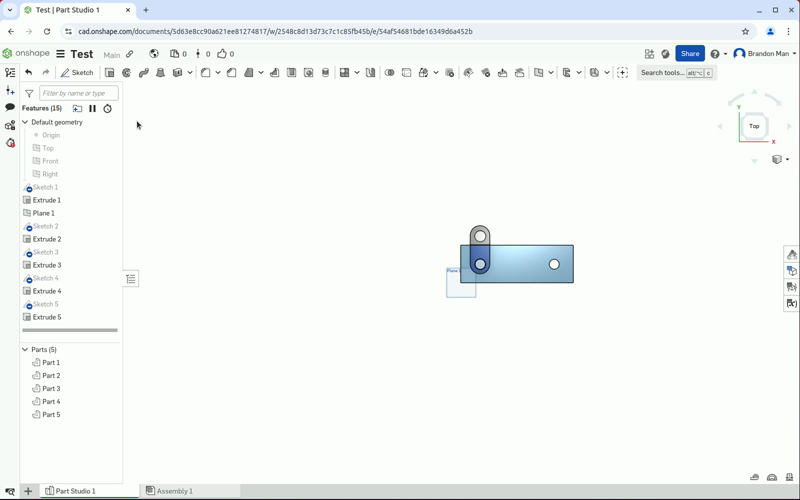
key(shift+h)
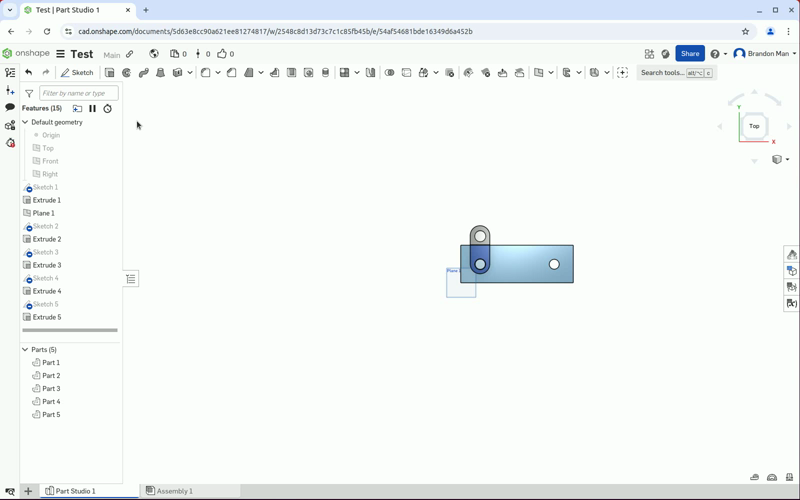
key(shift+h)
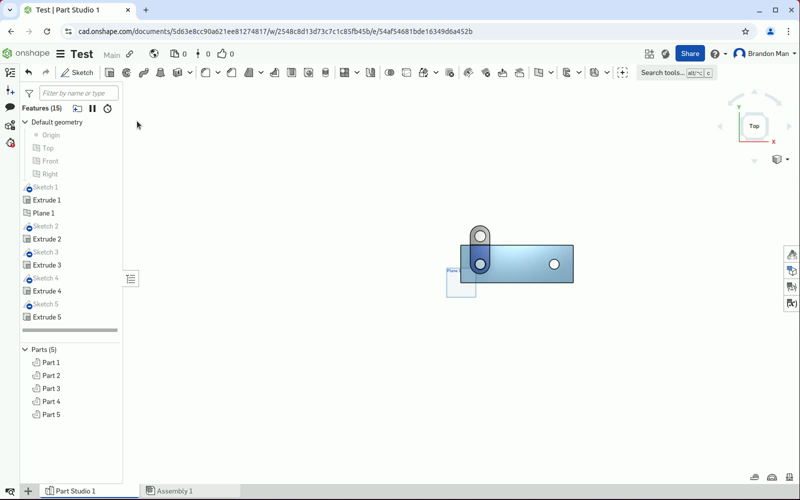
mouse_move(73, 189)
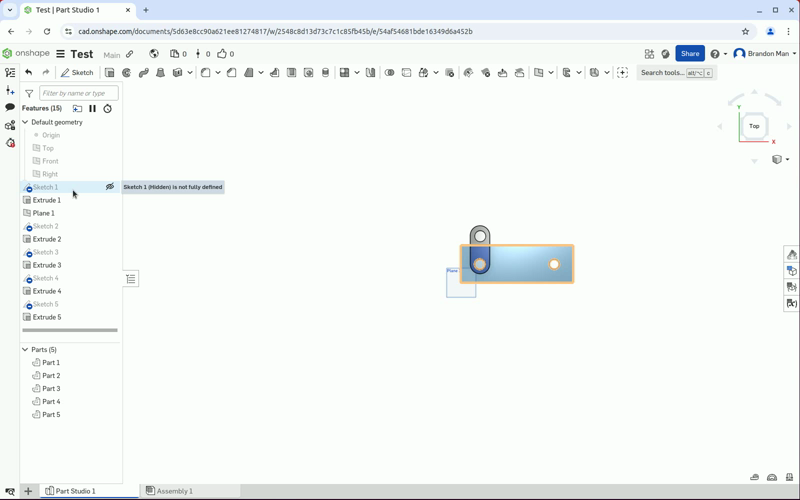
click(73, 189)
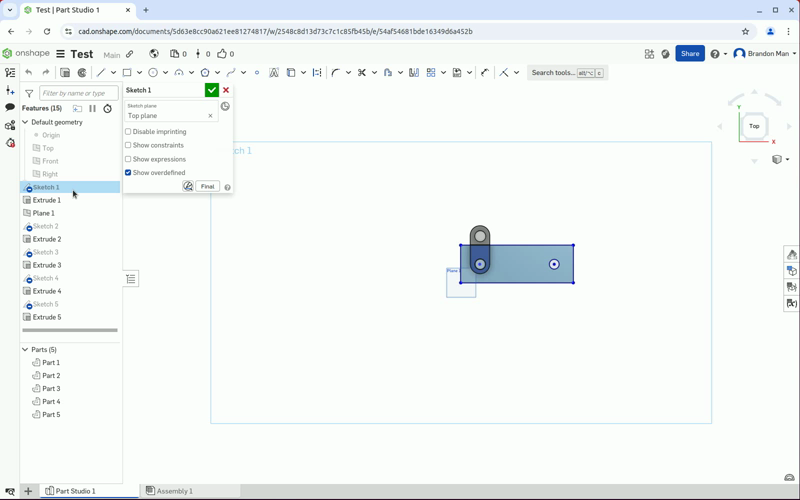
mouse_move(229, 92)
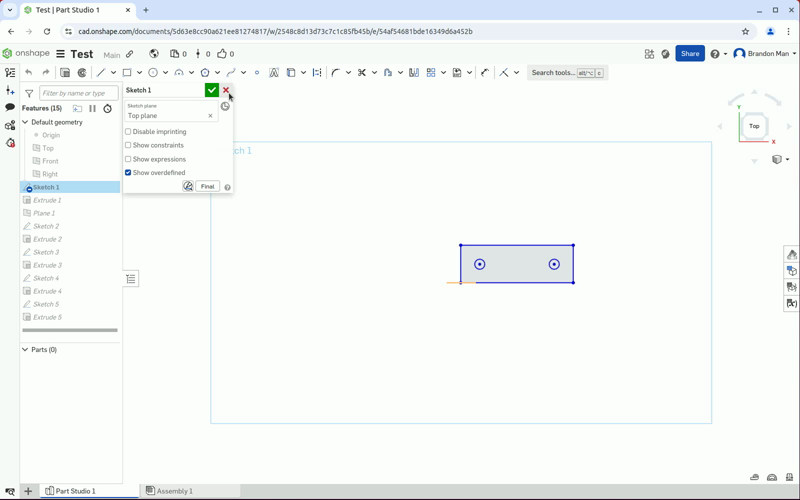
click(229, 92)
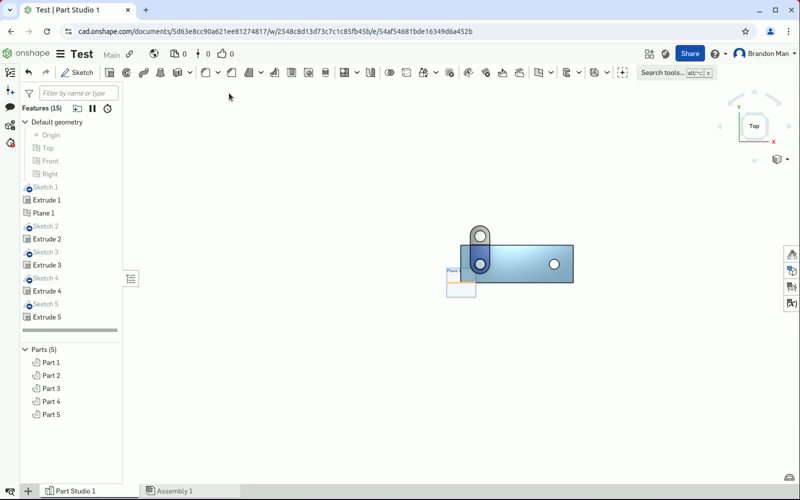
mouse_move(541, 75)
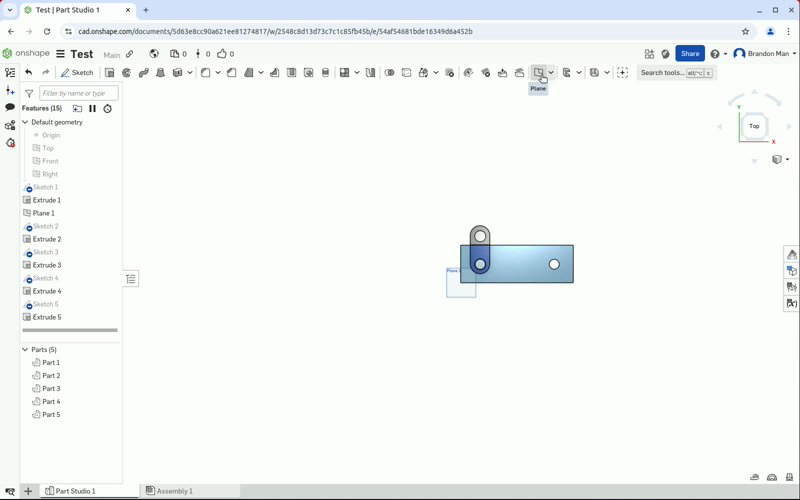
click(541, 75)
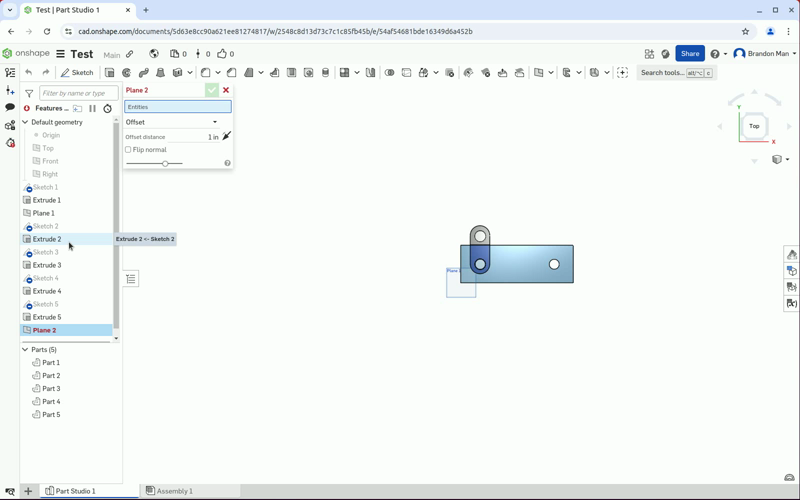
scroll(3)
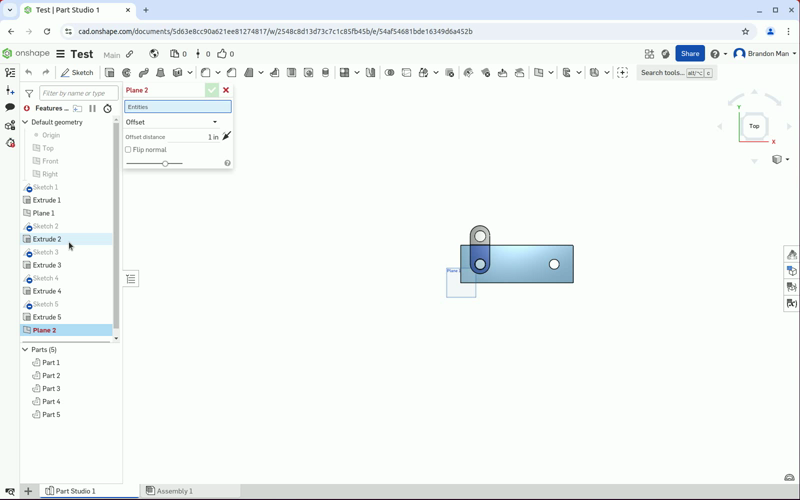
mouse_move(69, 150)
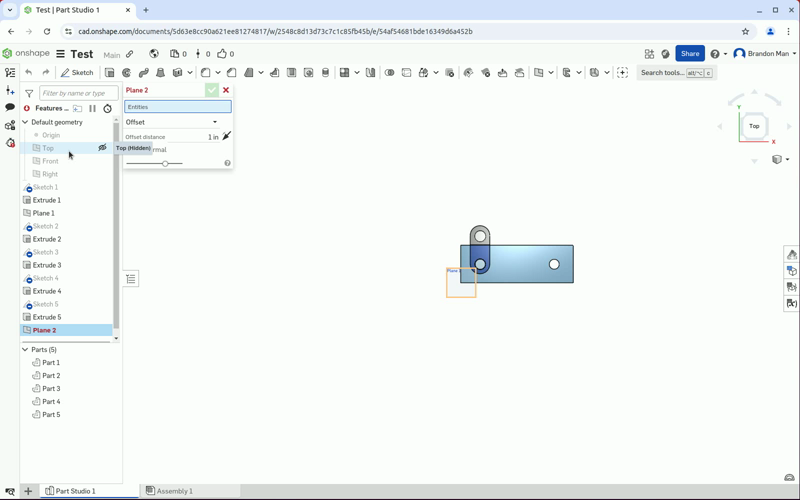
click(69, 150)
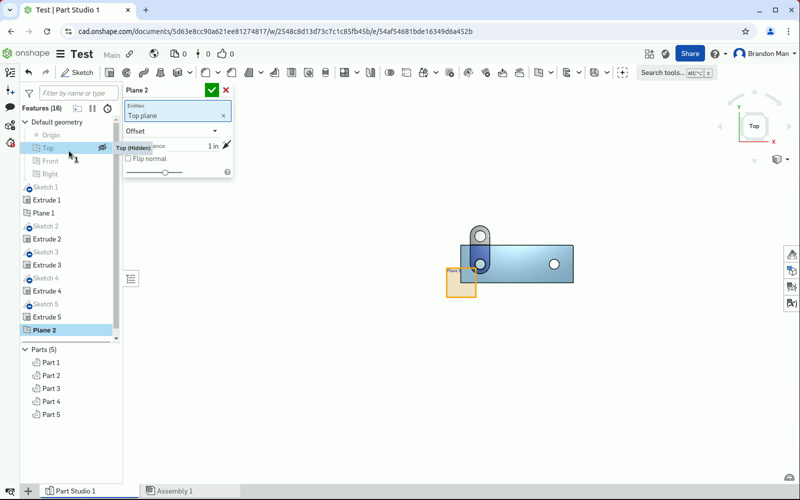
key(tab, 2)
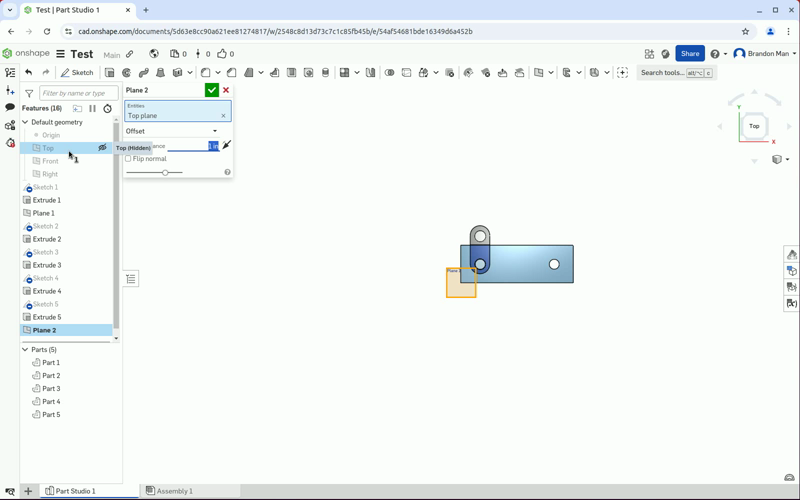
text(3.851)
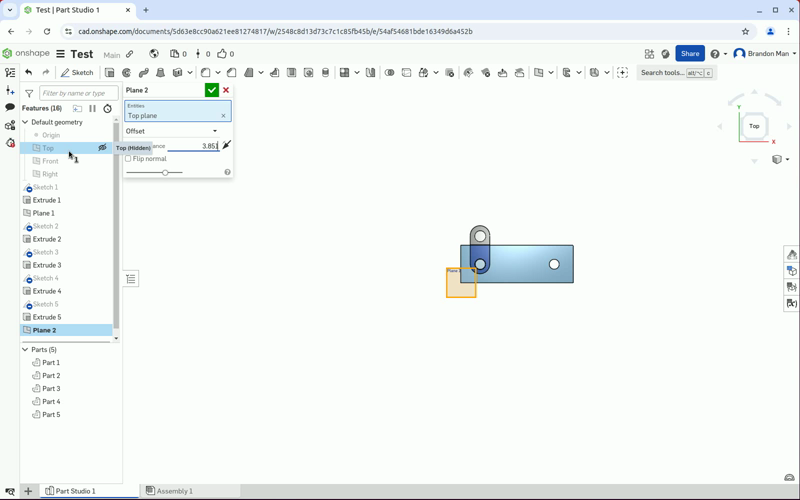
key(enter, 2)
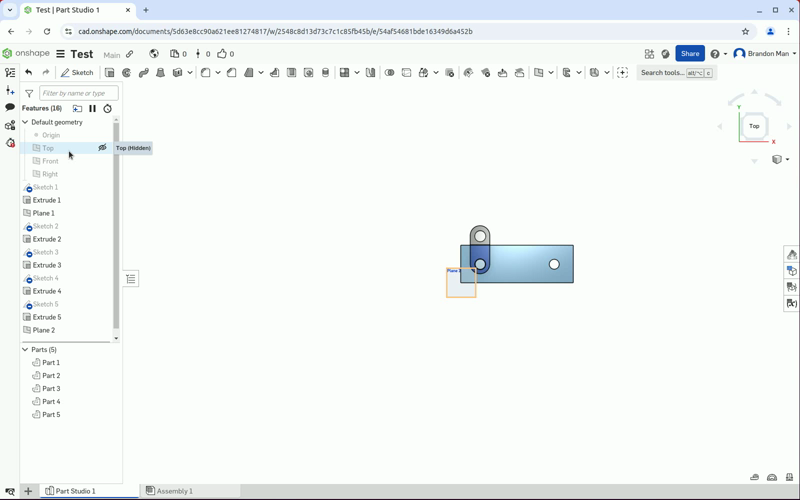
key(shift+s)
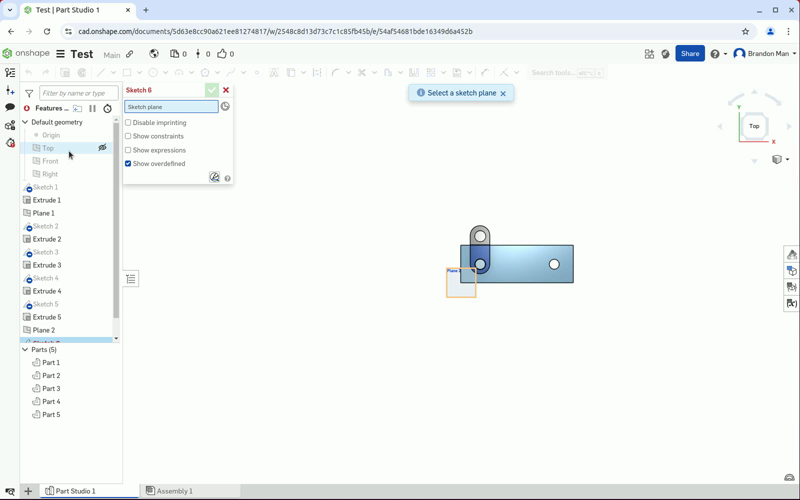
mouse_move(69, 319)
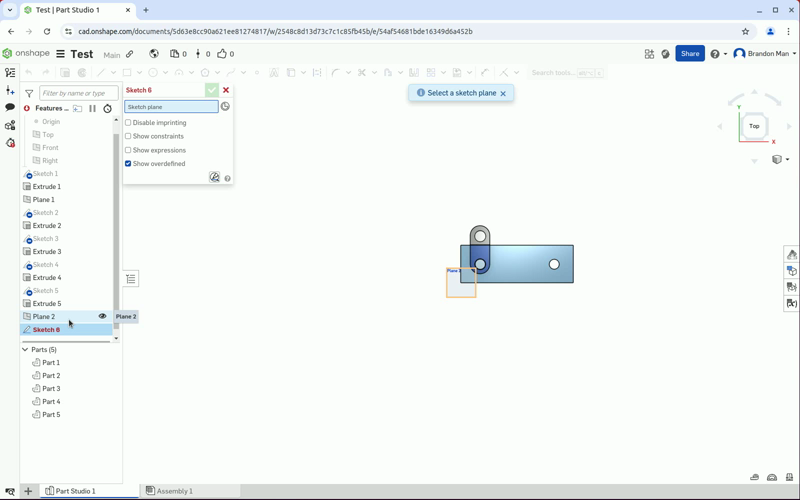
click(69, 319)
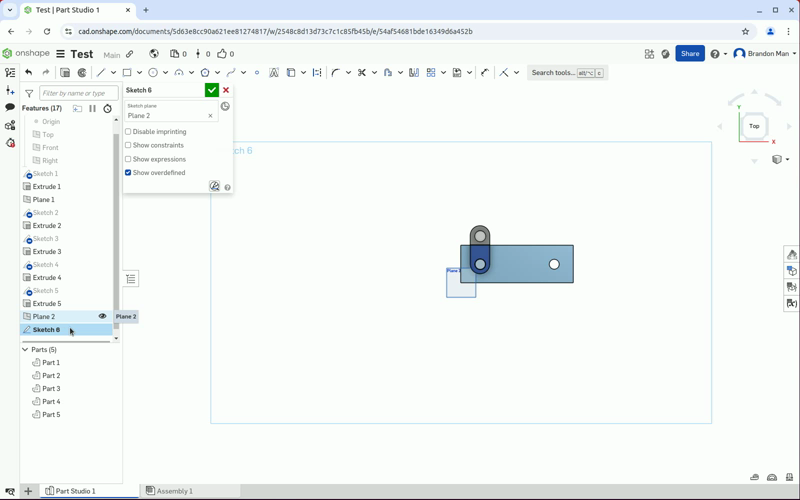
mouse_move(73, 352)
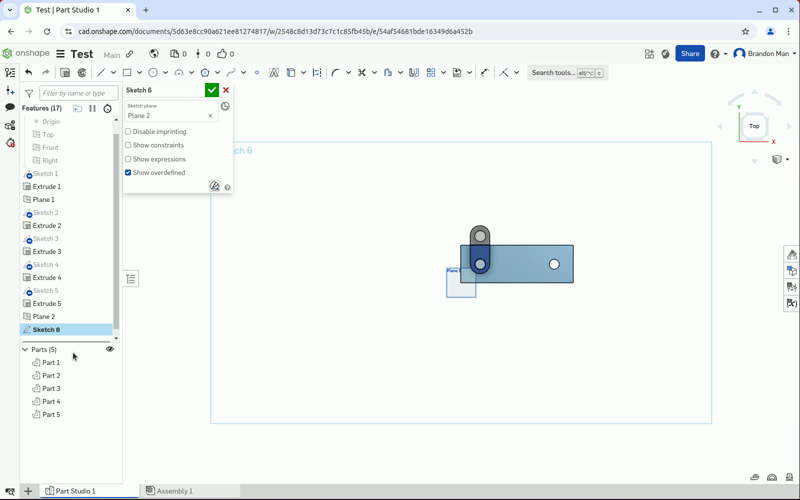
key(y)
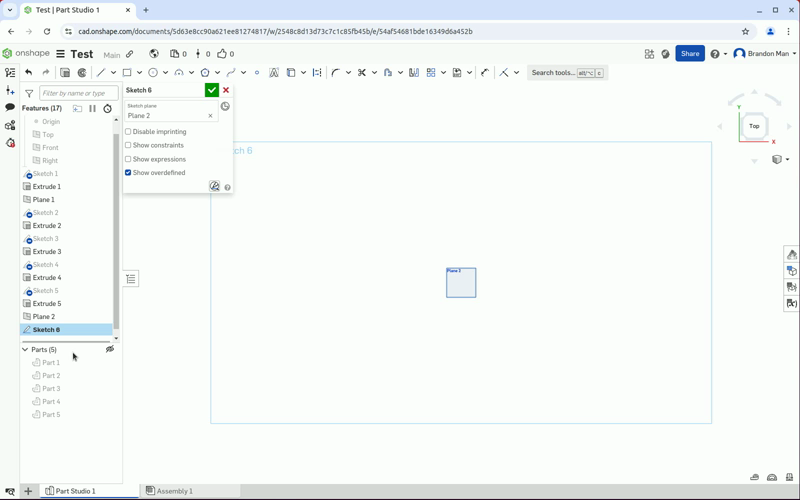
key(a)
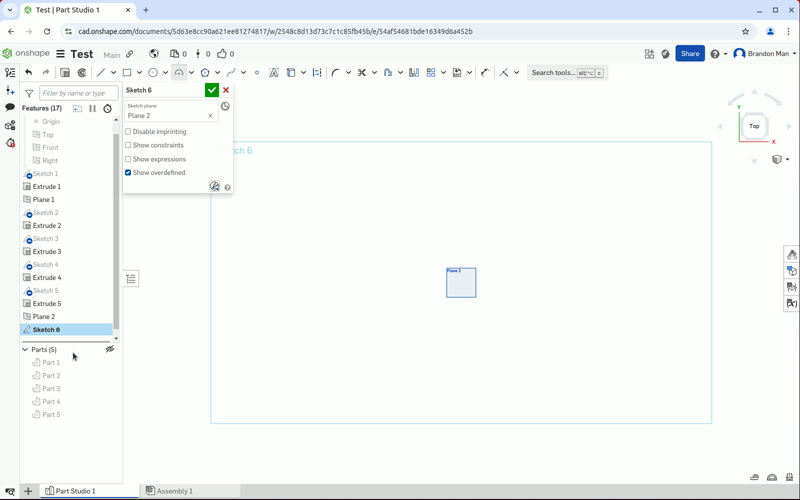
key_down(shift)
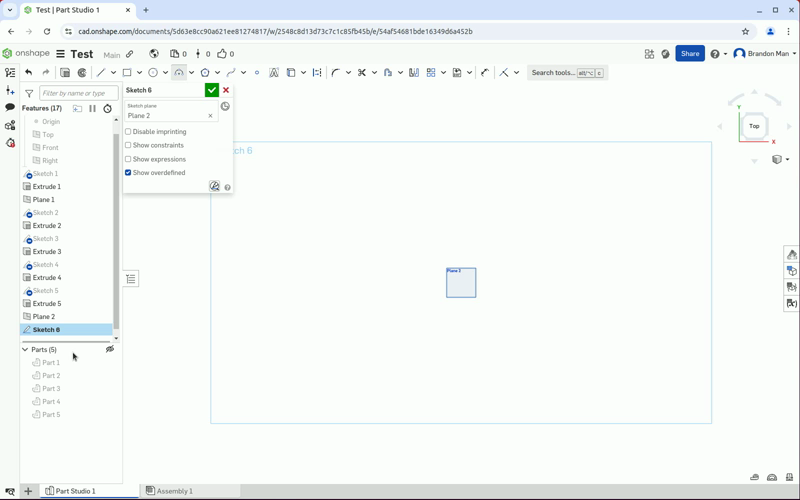
mouse_move(479, 226)
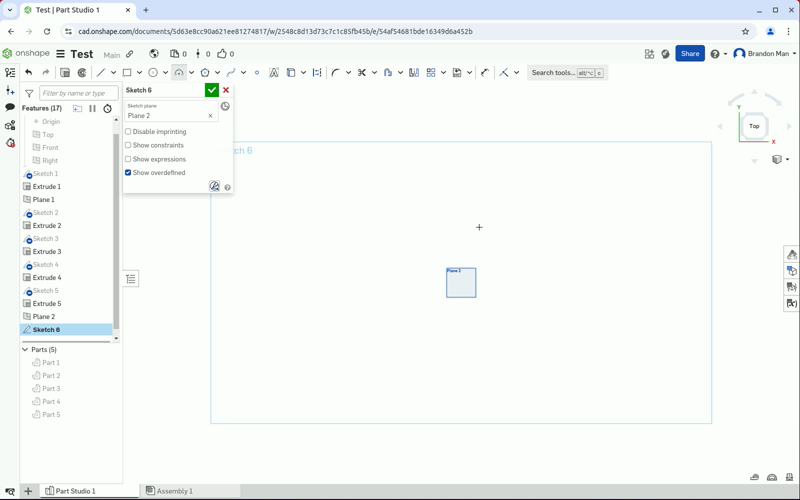
click(479, 226)
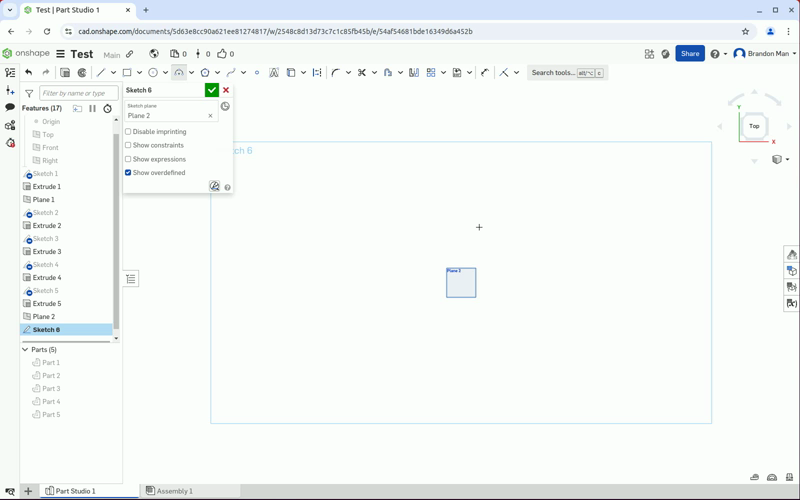
key_up(shift)
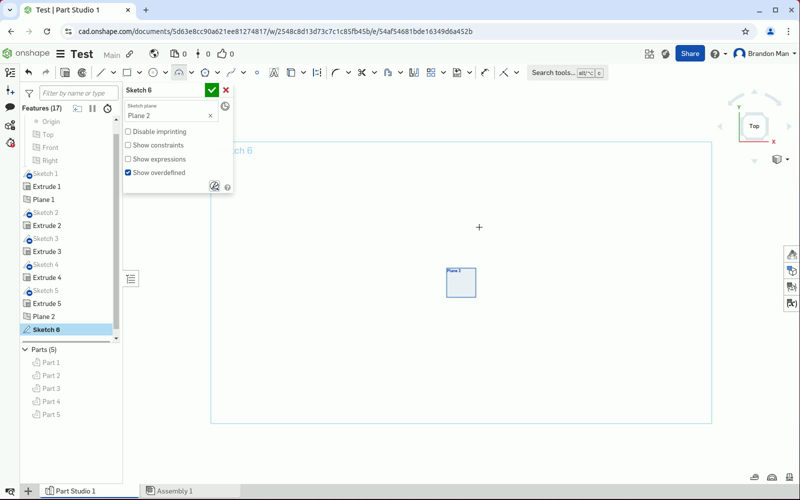
key_down(shift)
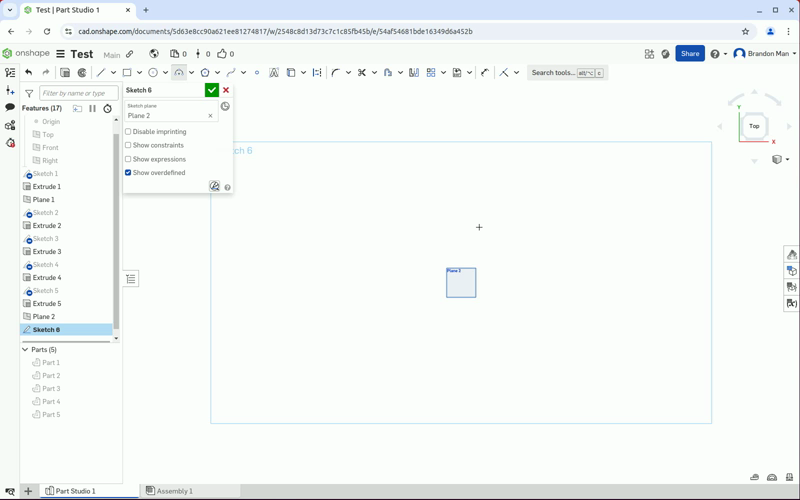
mouse_move(489, 236)
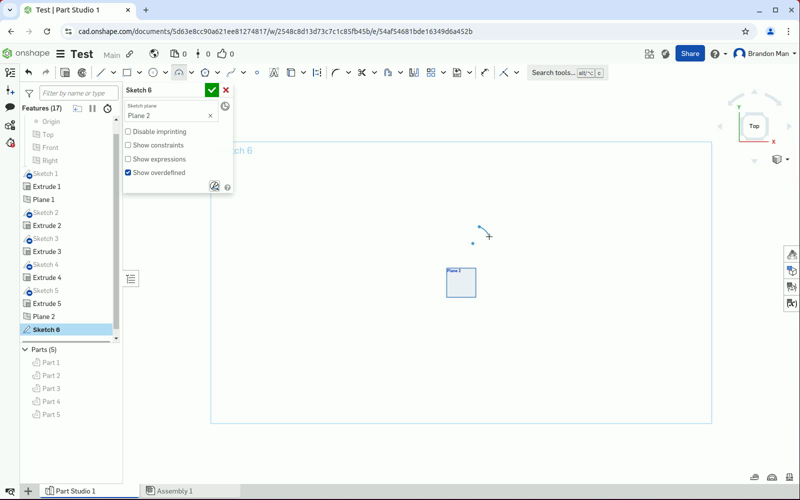
click(489, 236)
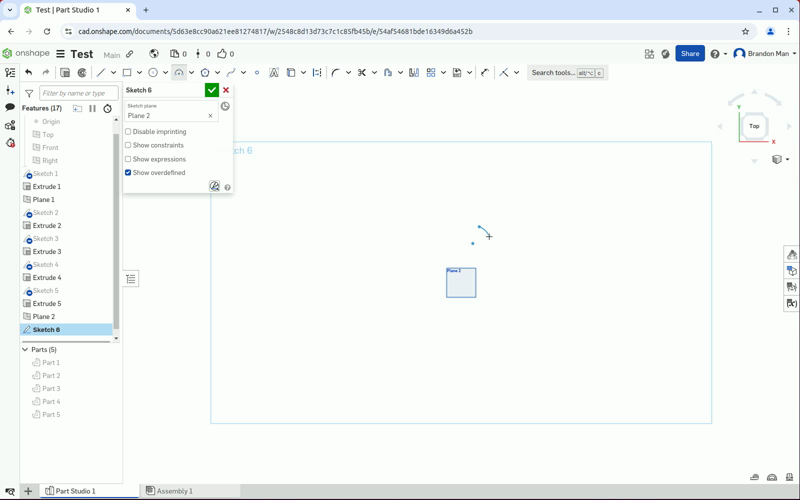
mouse_move(486, 229)
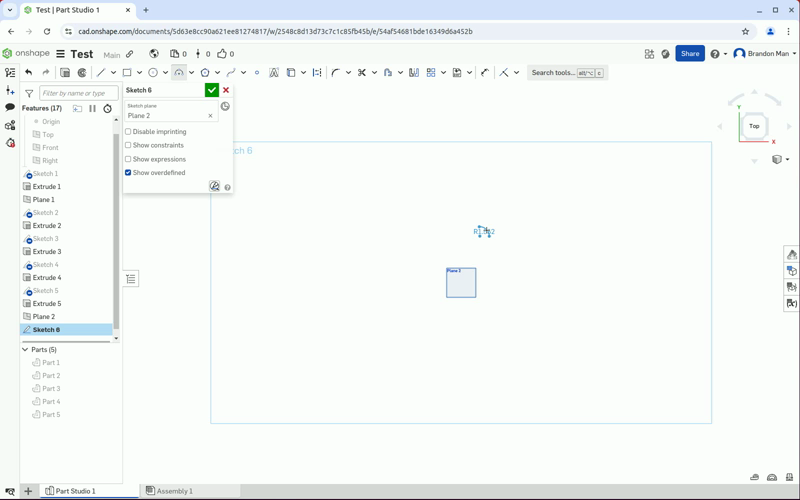
click(486, 229)
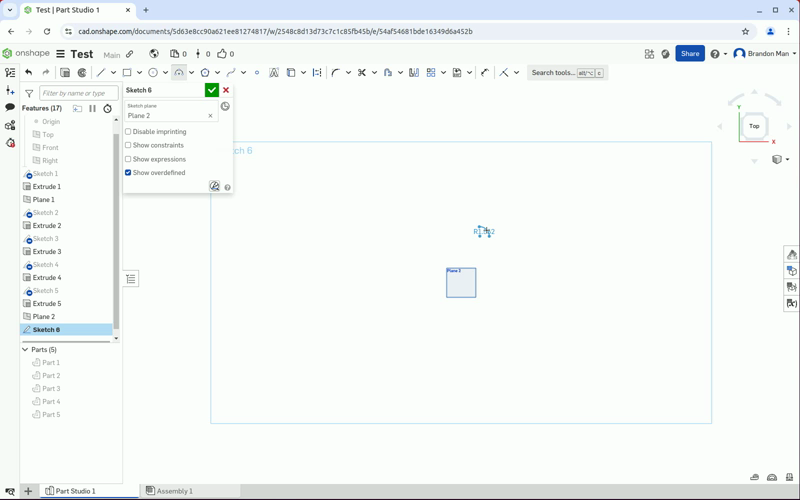
key_up(shift)
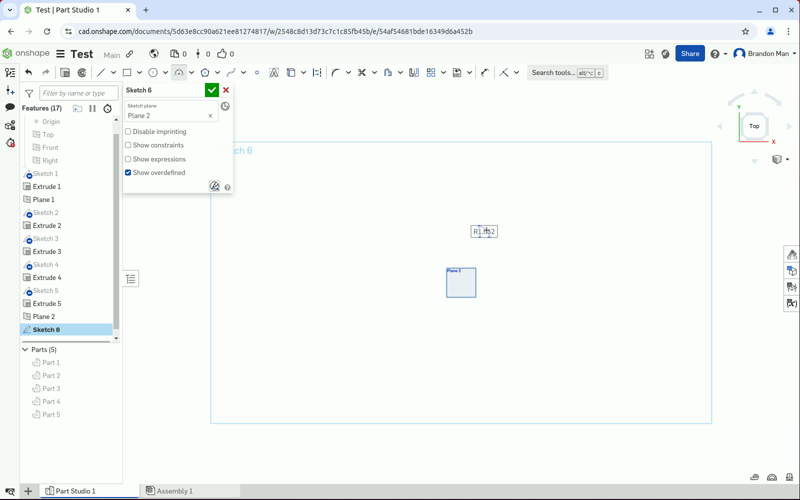
key(esc)
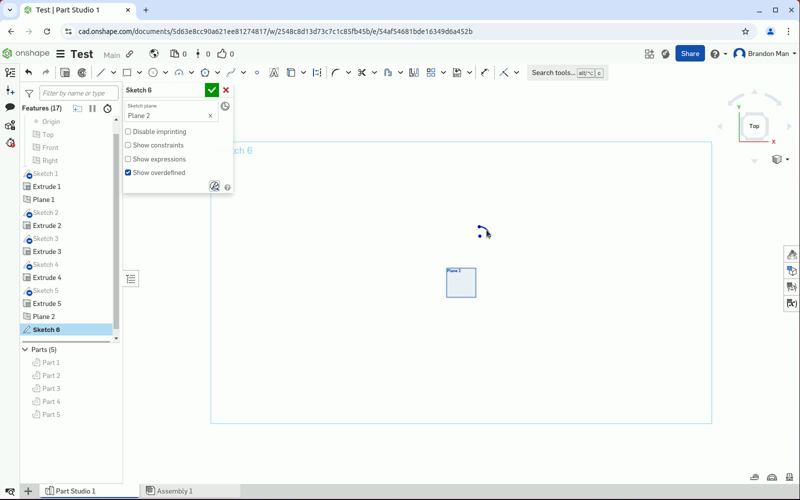
key(l)
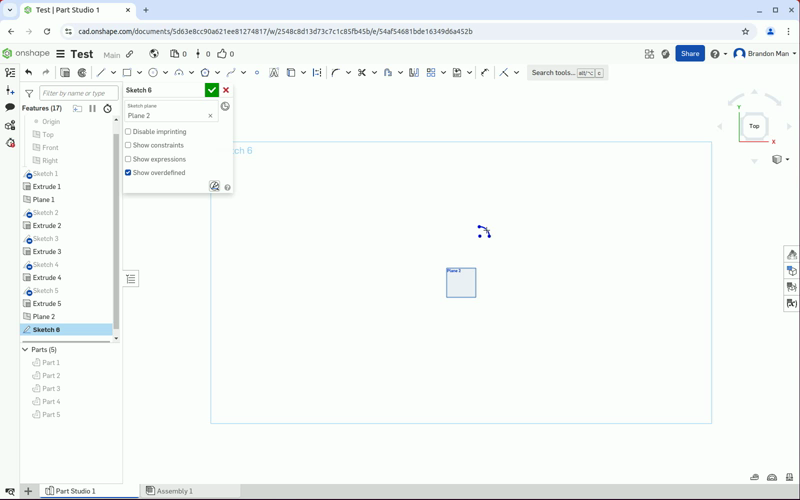
mouse_move(489, 236)
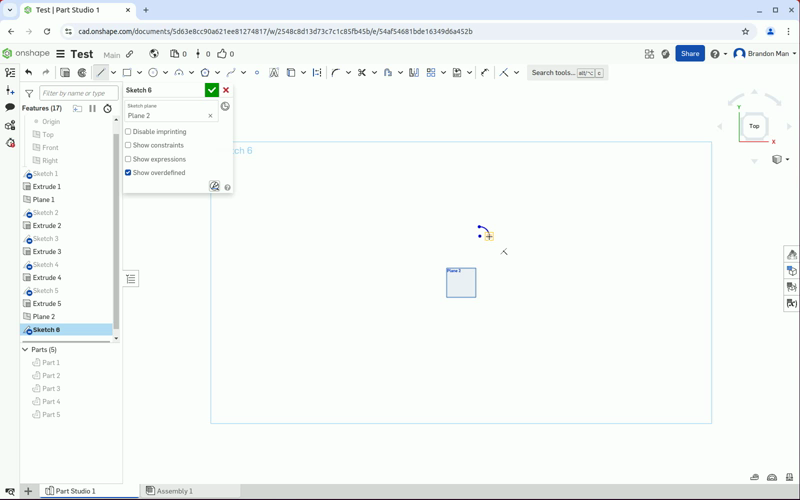
click(489, 236)
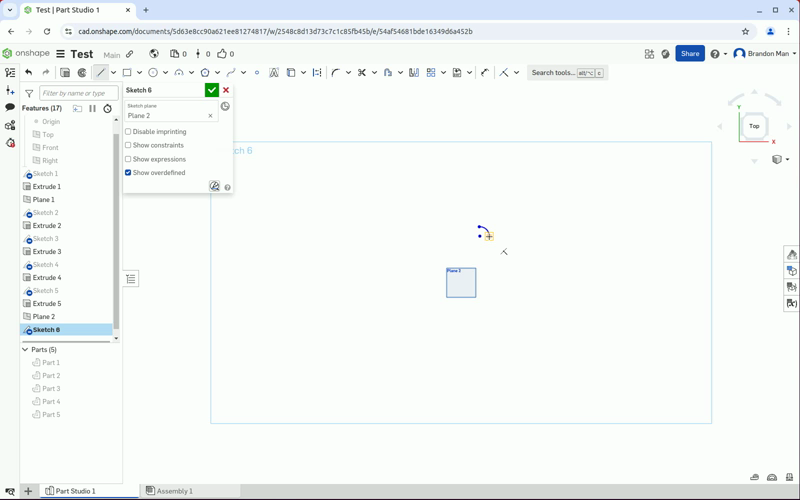
key_down(shift)
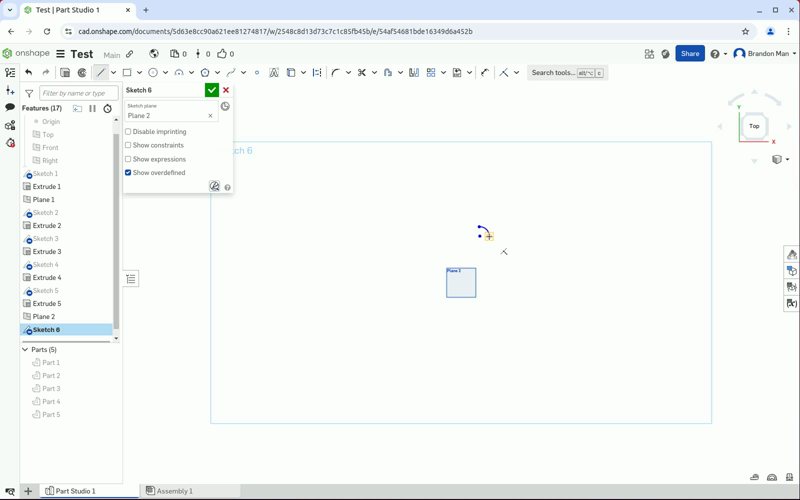
mouse_move(519, 236)
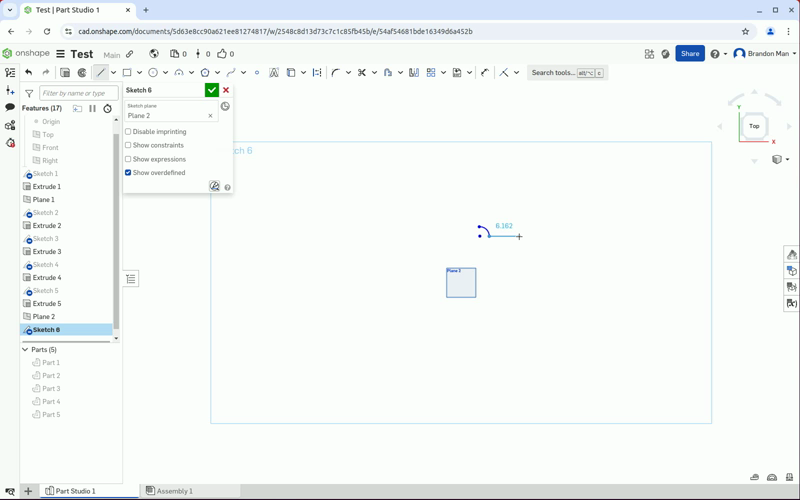
mouse_move(489, 245)
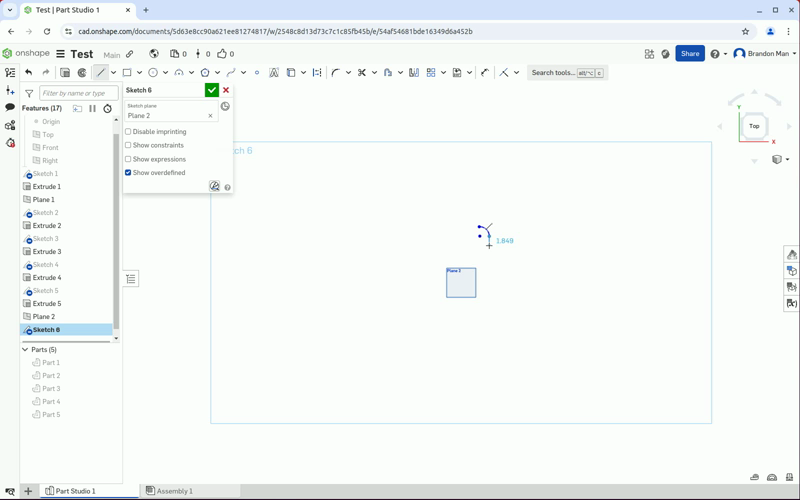
click(489, 245)
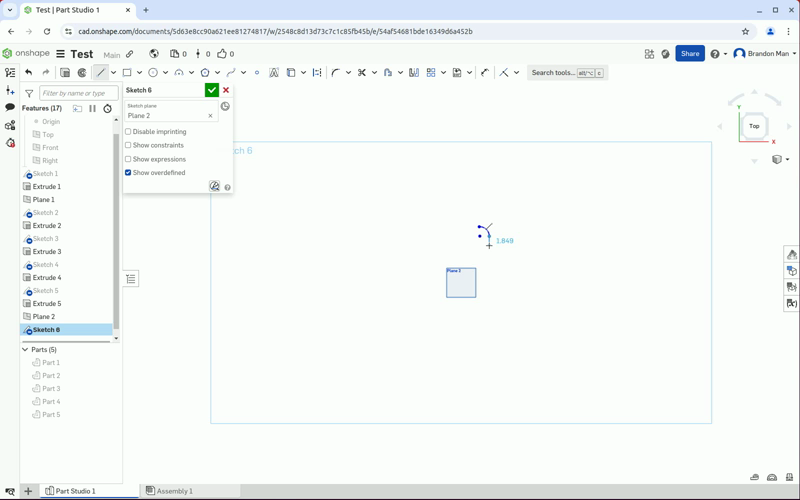
key_up(shift)
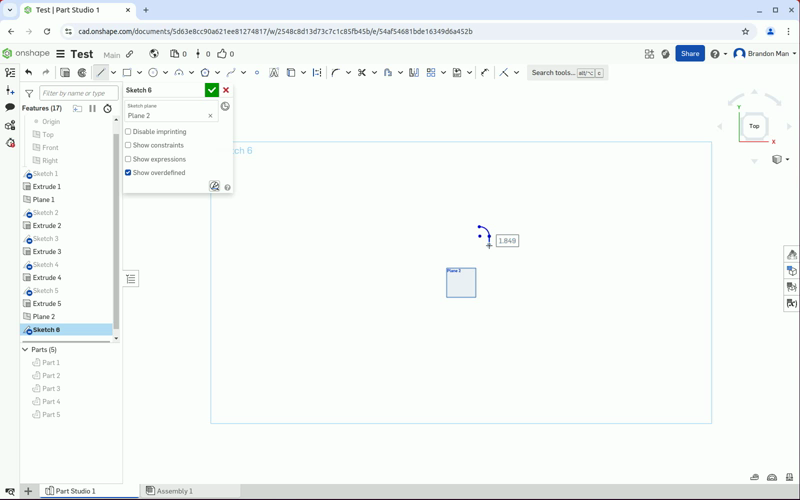
key_down(shift)
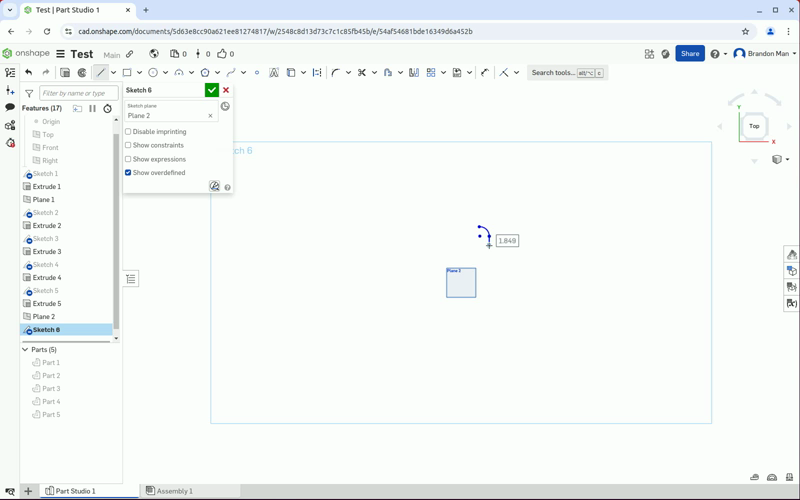
mouse_move(554, 245)
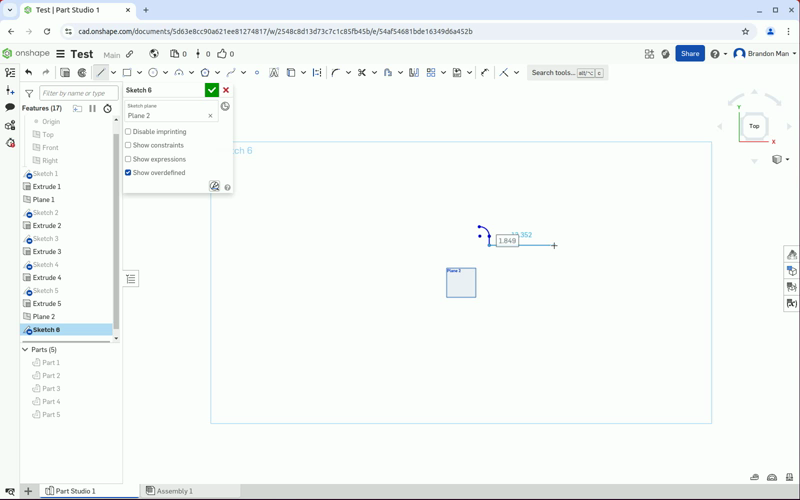
click(554, 245)
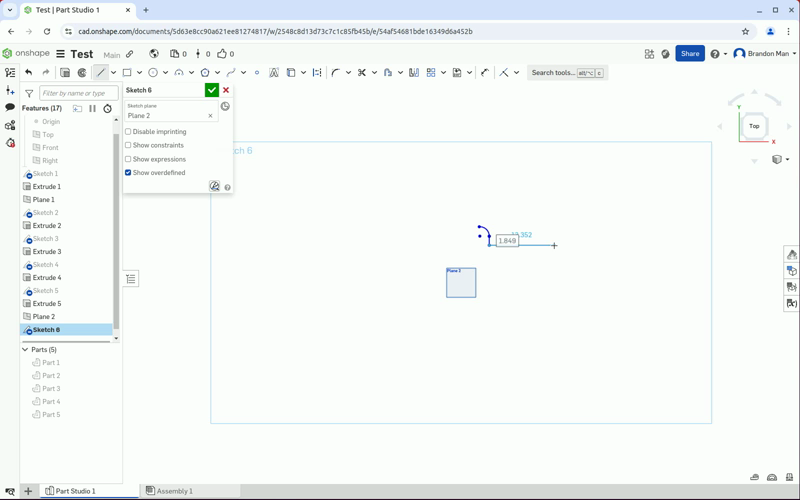
key_up(shift)
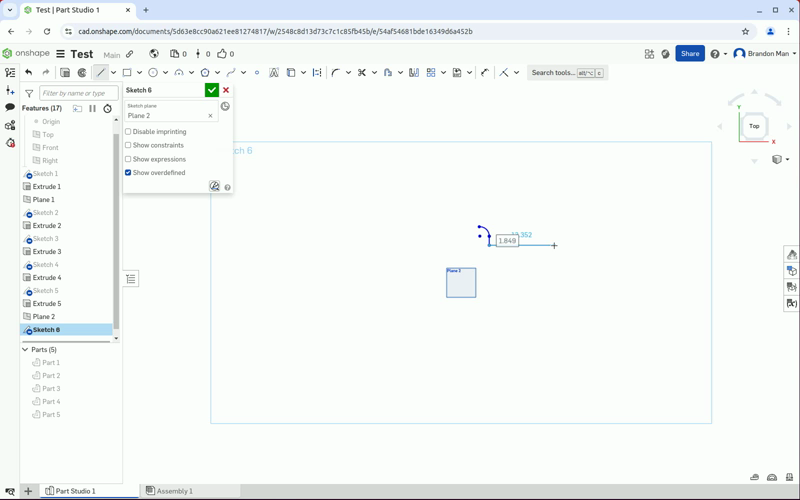
key(esc)
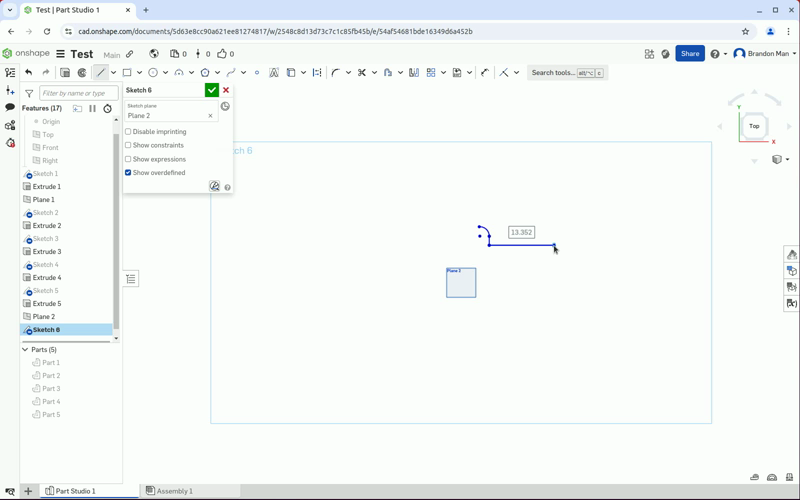
key(a)
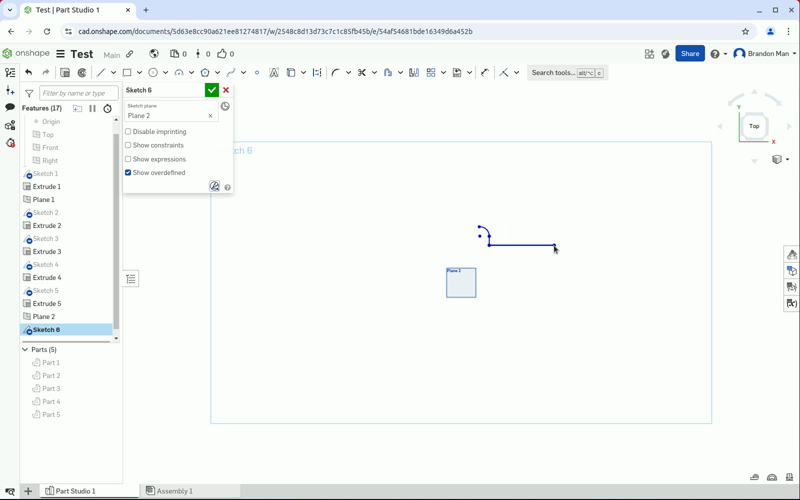
mouse_move(554, 245)
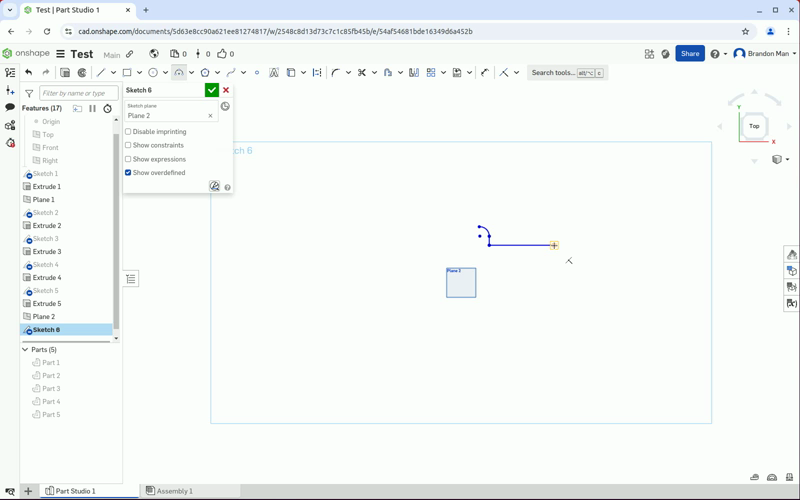
click(554, 245)
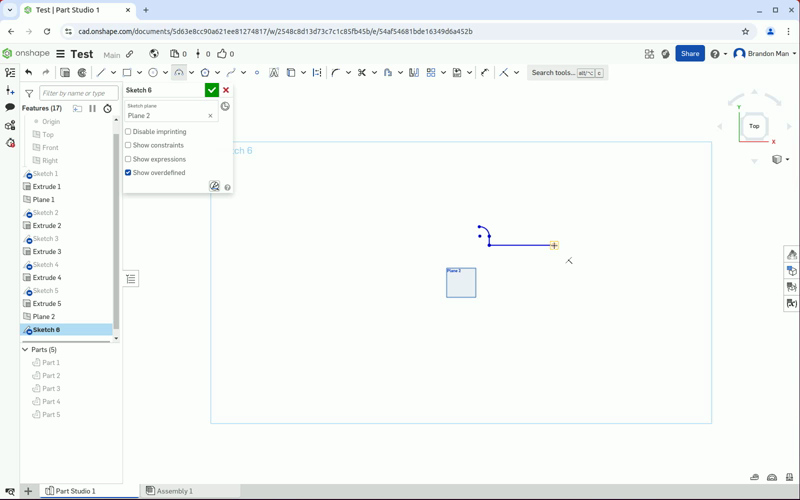
key_down(shift)
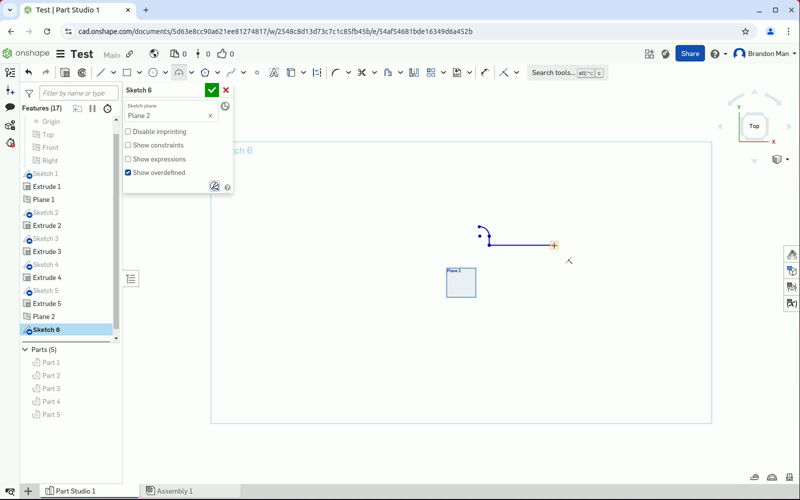
mouse_move(554, 226)
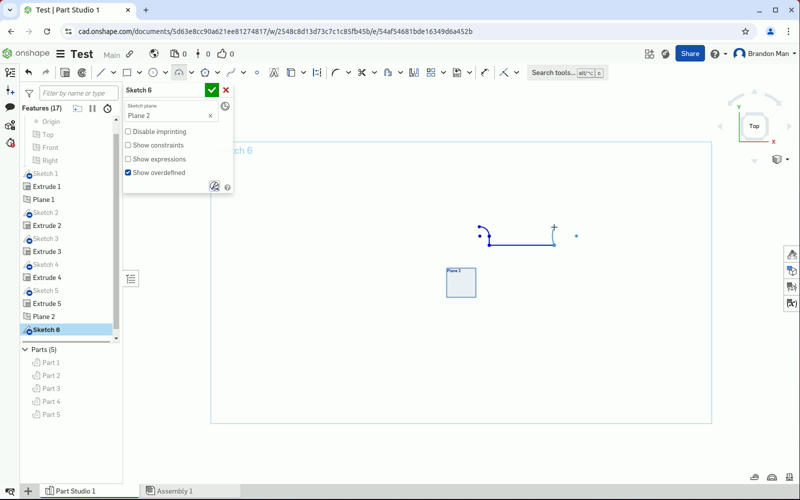
click(554, 226)
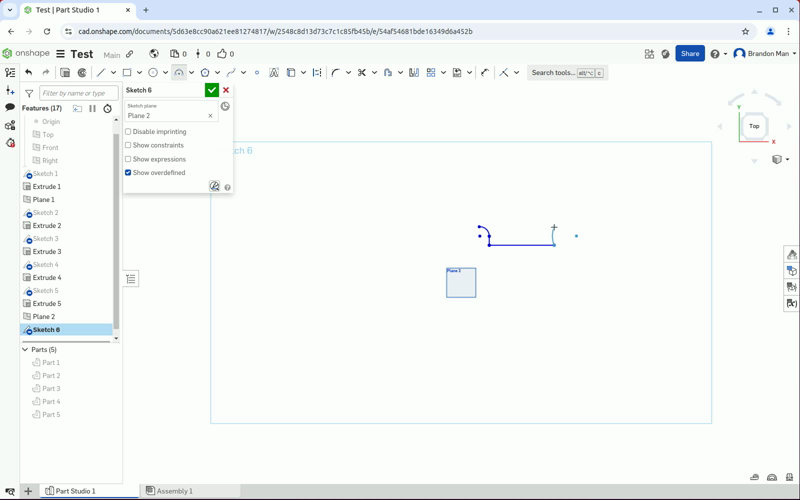
mouse_move(563, 236)
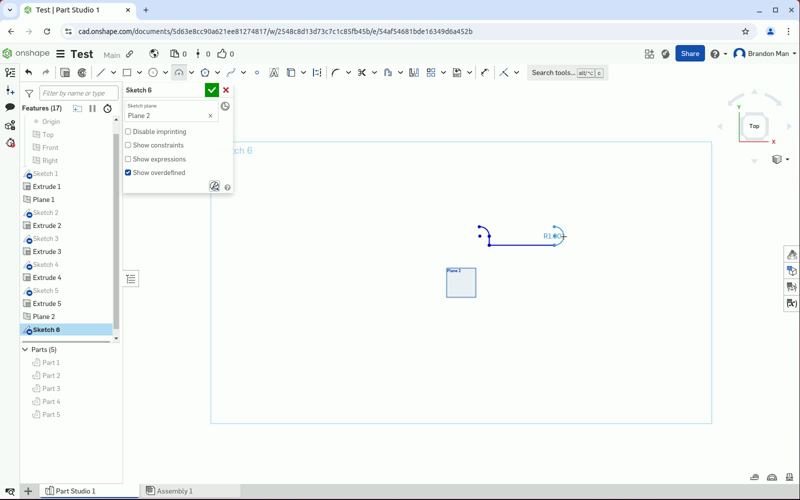
click(563, 236)
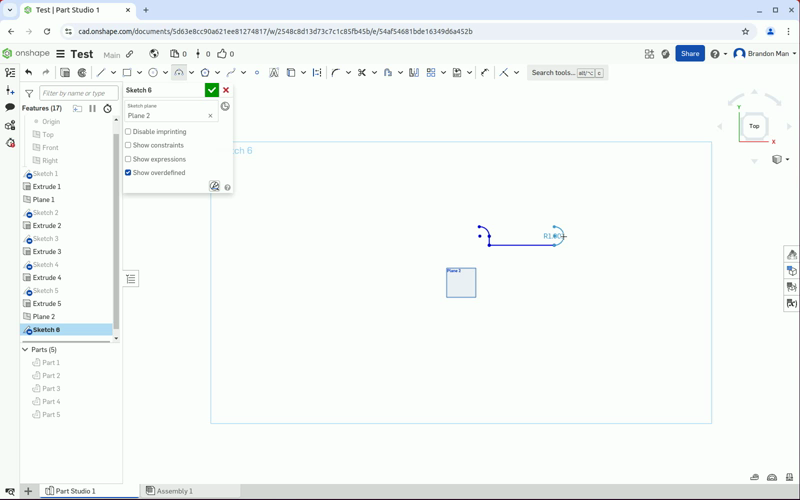
key_up(shift)
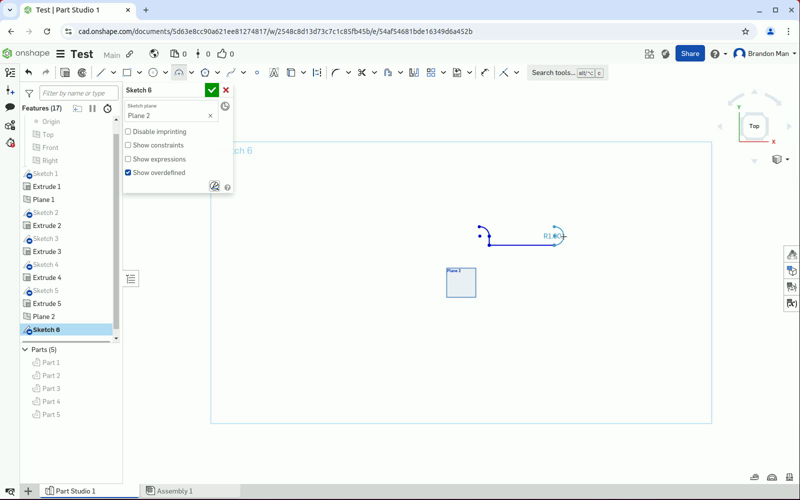
key(esc)
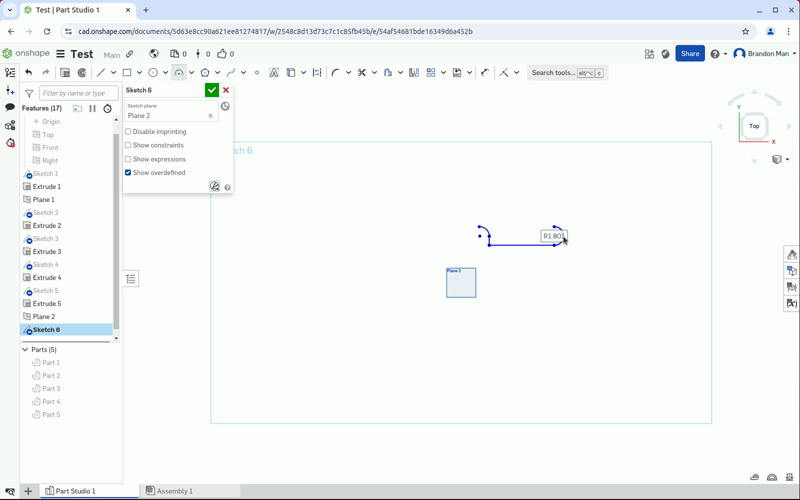
key(l)
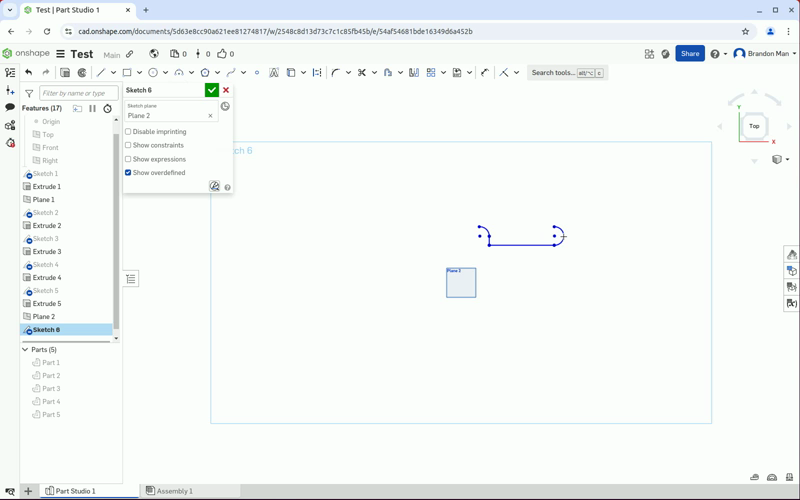
mouse_move(554, 226)
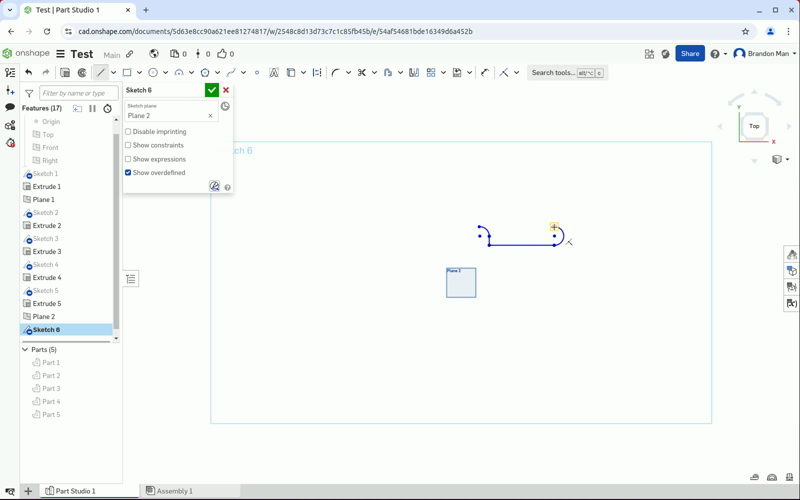
click(554, 226)
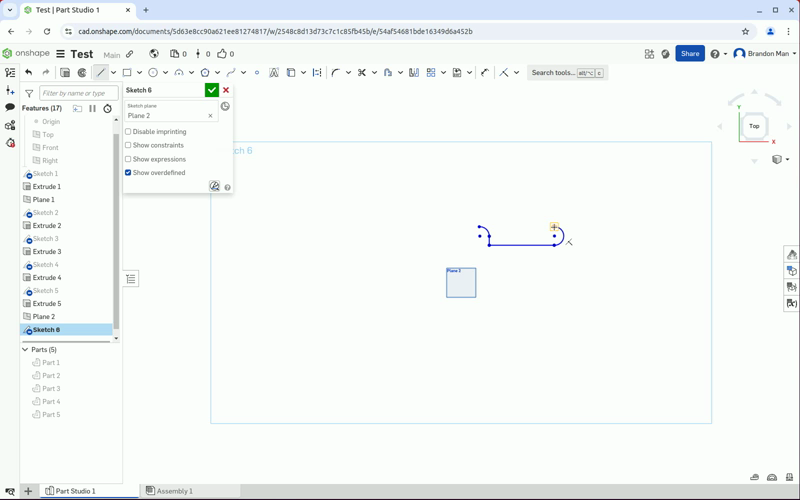
key_down(shift)
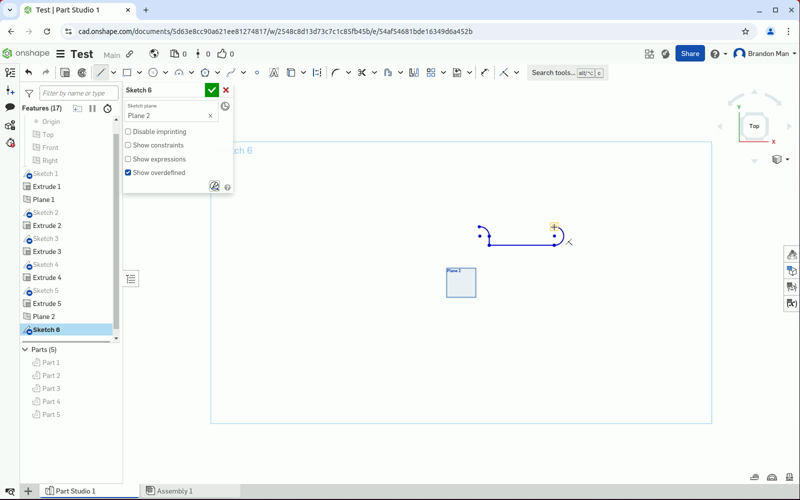
mouse_move(479, 226)
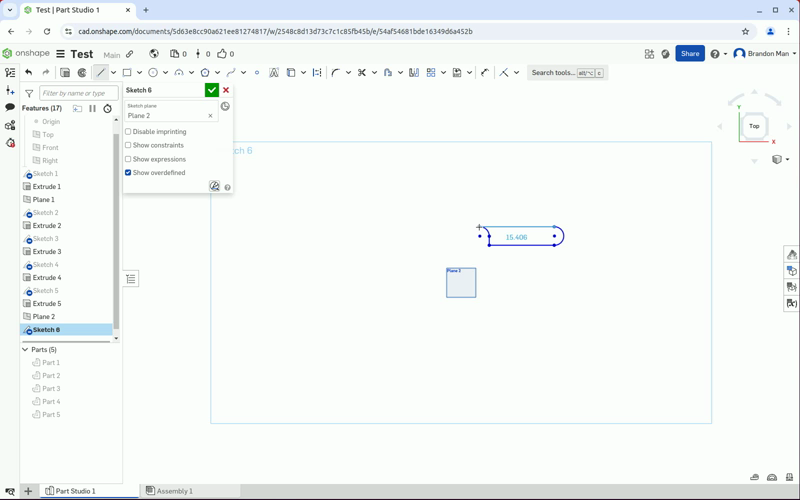
key_up(shift)
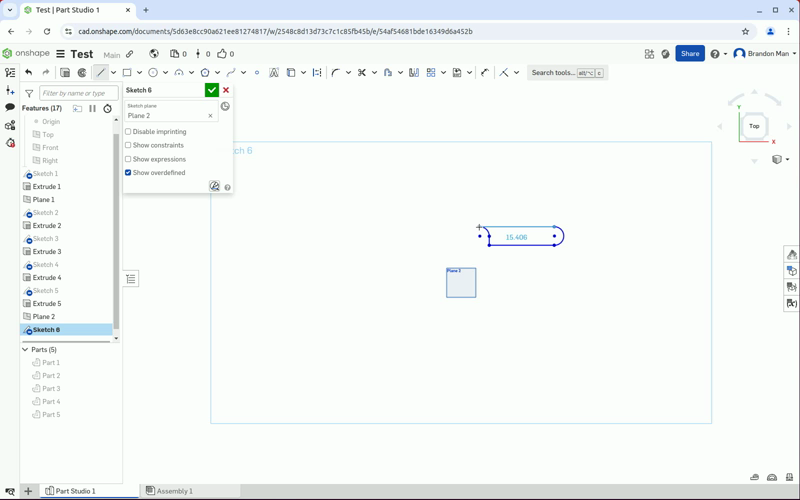
click(479, 226)
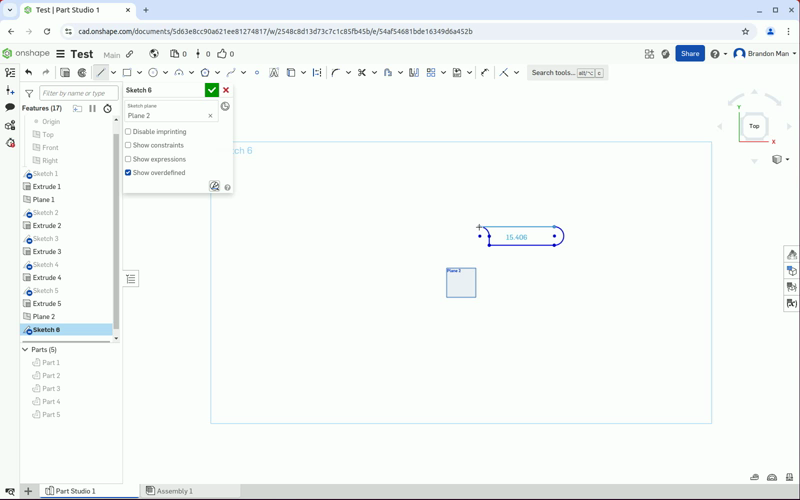
key(esc)
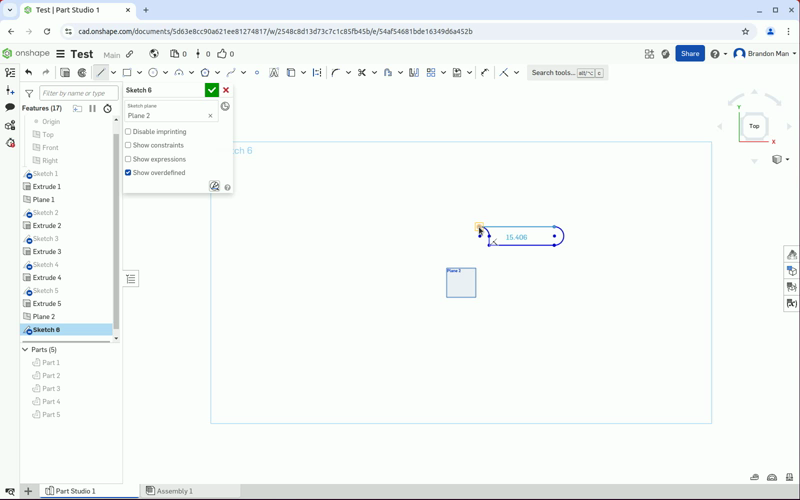
key(c)
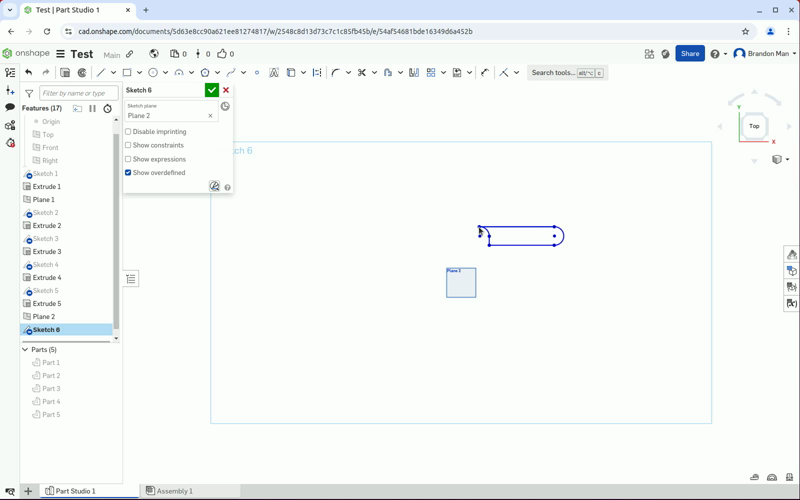
key_down(shift)
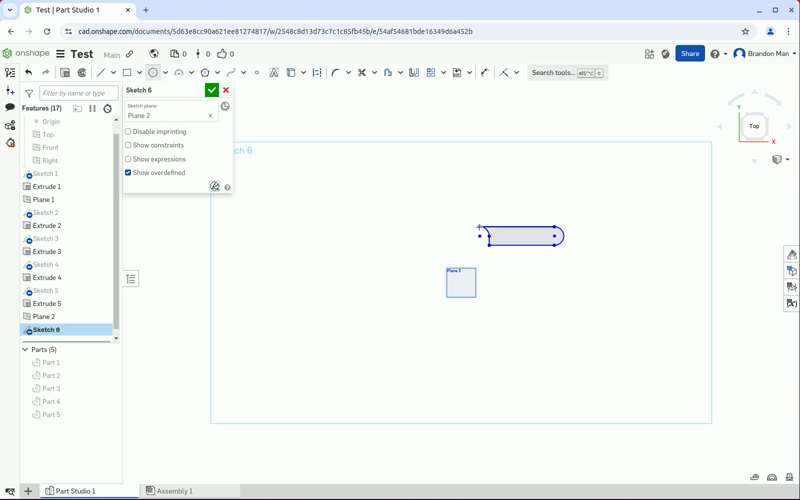
mouse_move(554, 236)
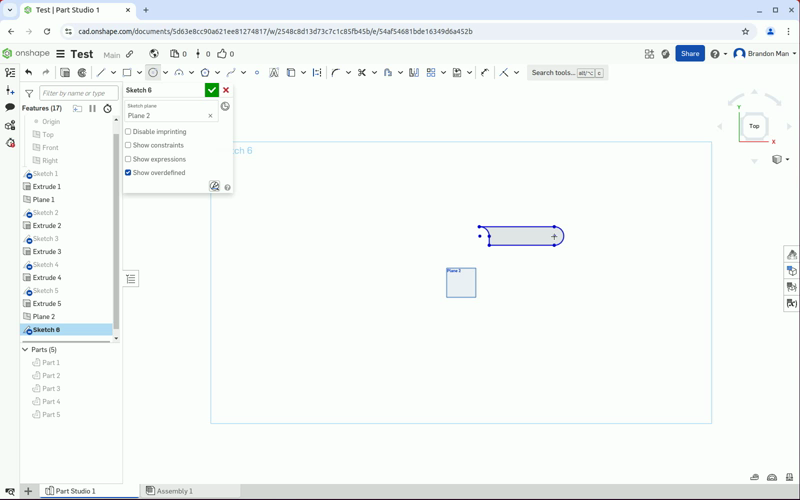
click(554, 236)
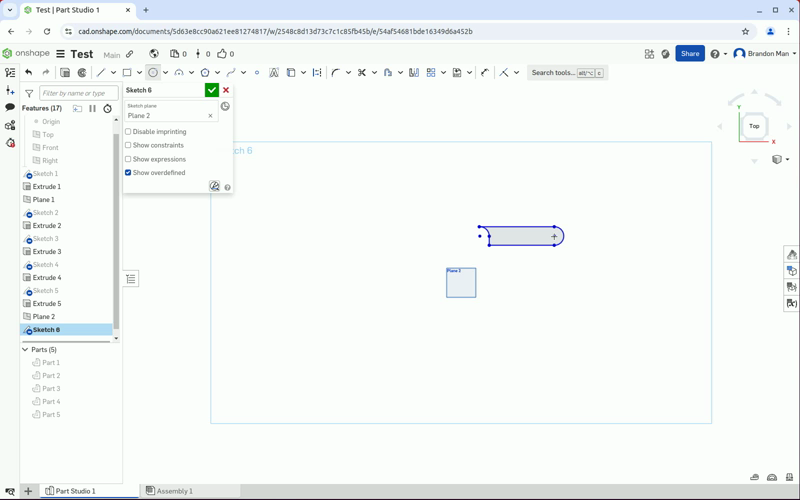
key_up(shift)
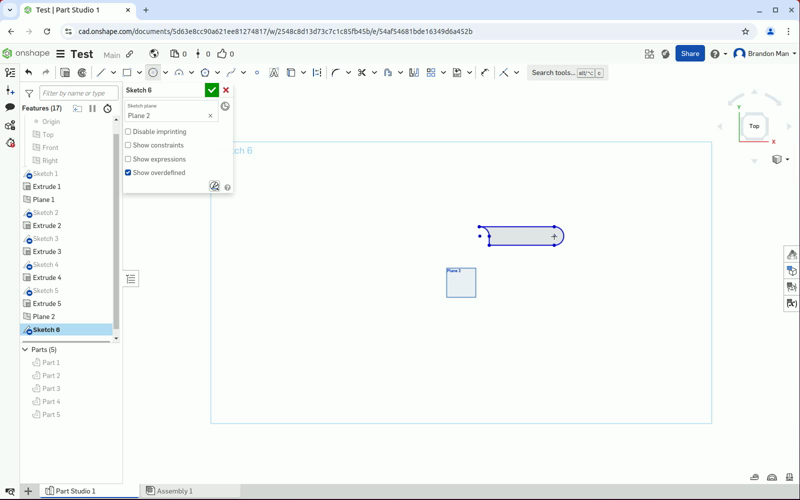
mouse_move(558, 236)
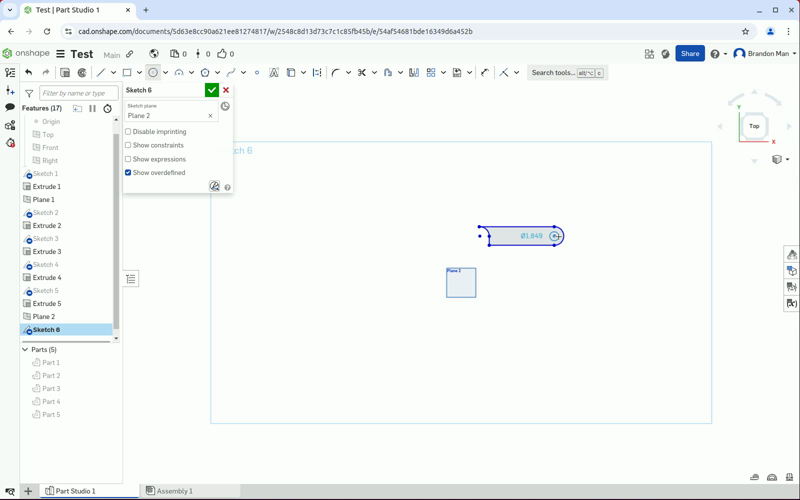
click(558, 236)
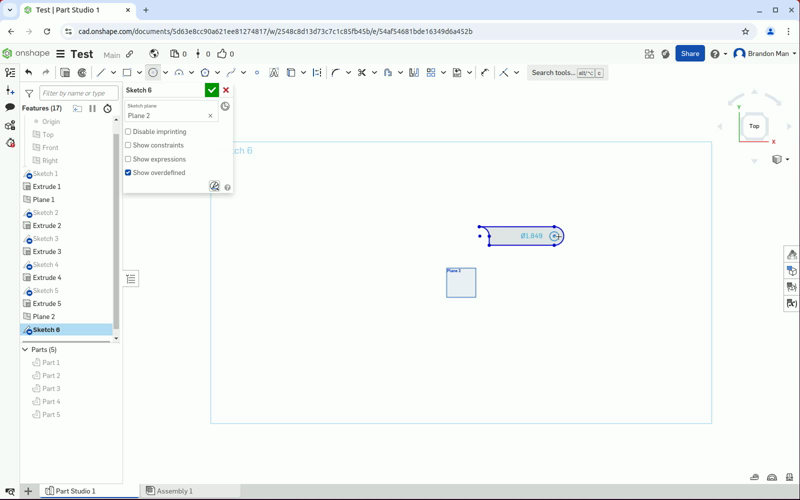
key(esc)
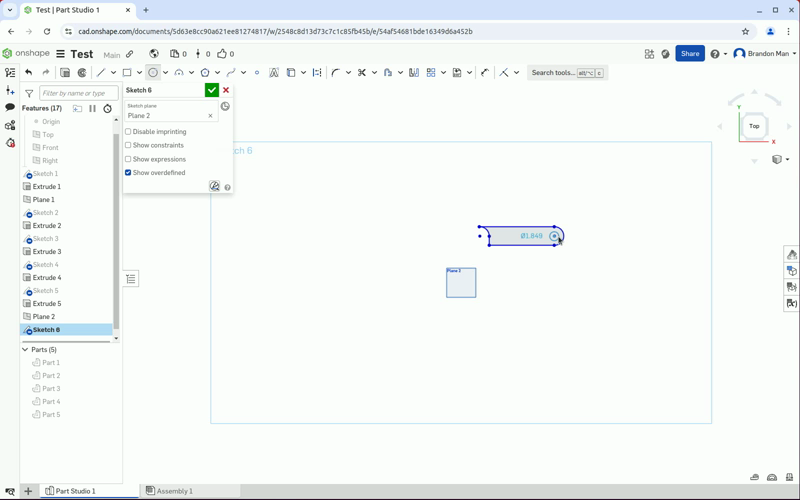
mouse_move(519, 230)
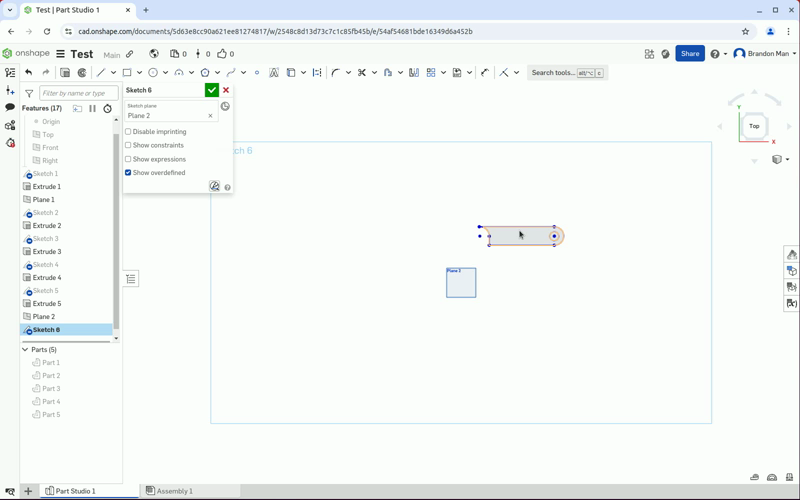
scroll(6)
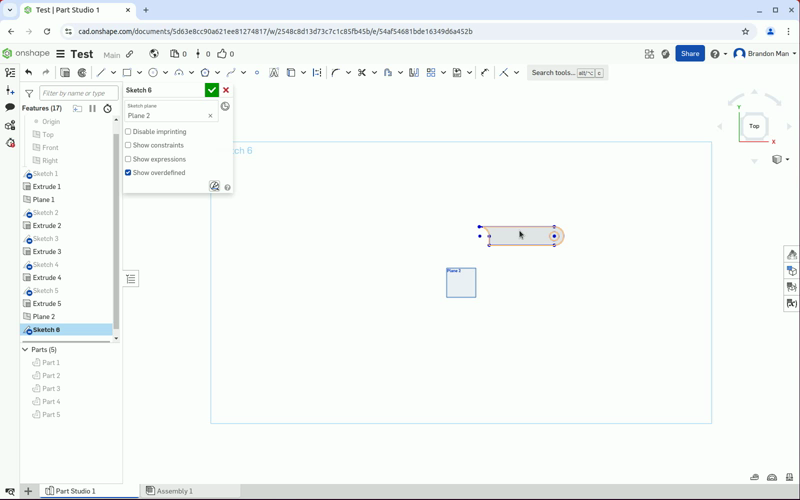
scroll(6)
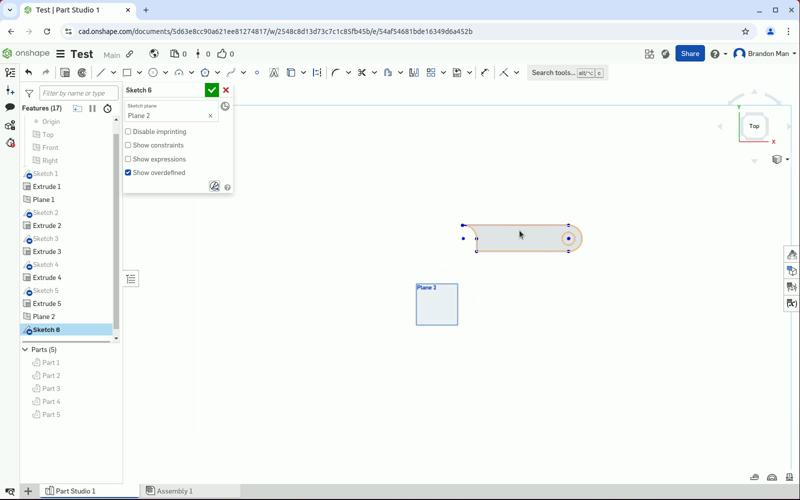
scroll(6)
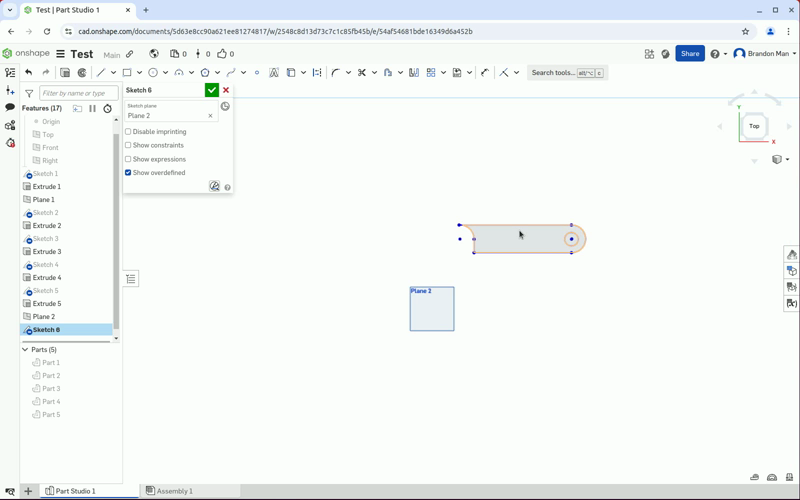
scroll(6)
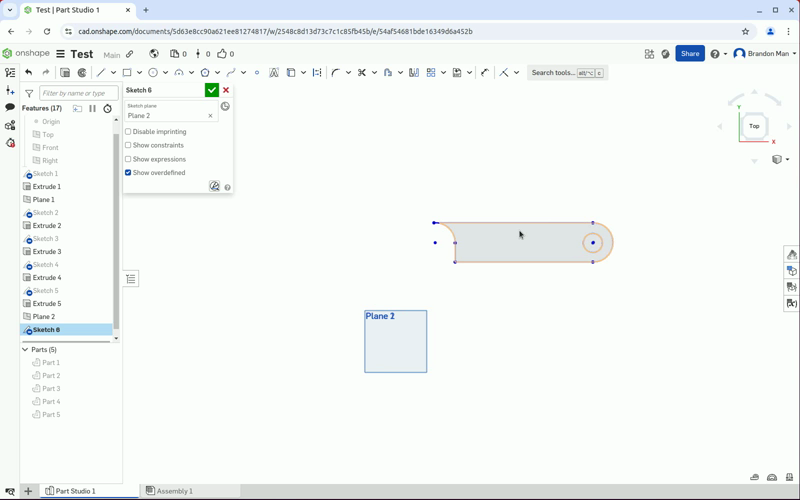
scroll(6)
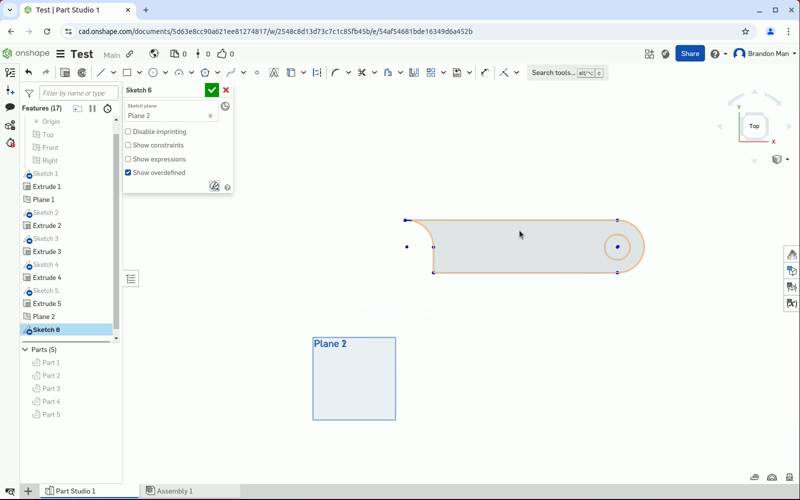
scroll(6)
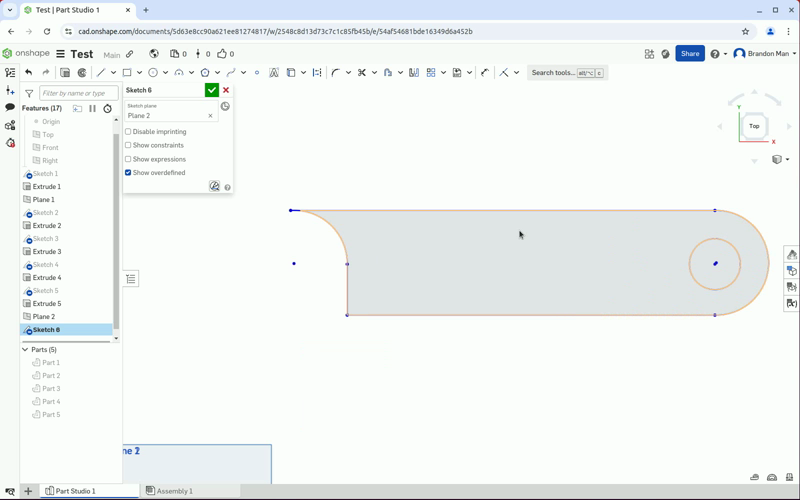
scroll(6)
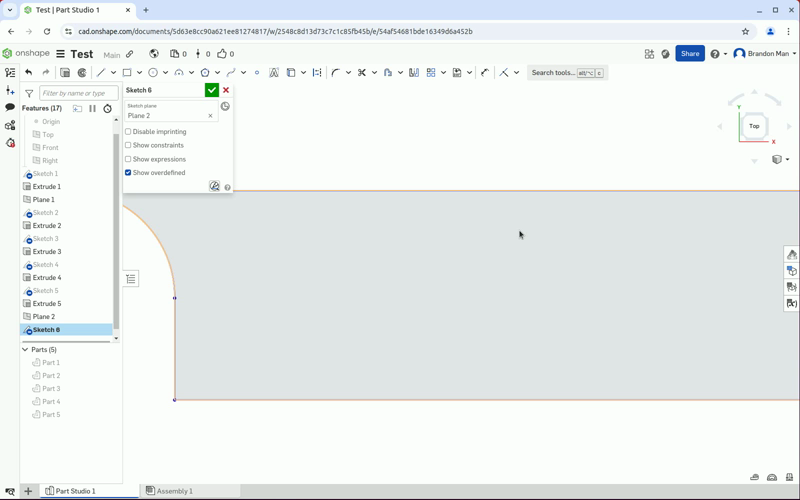
click(519, 230)
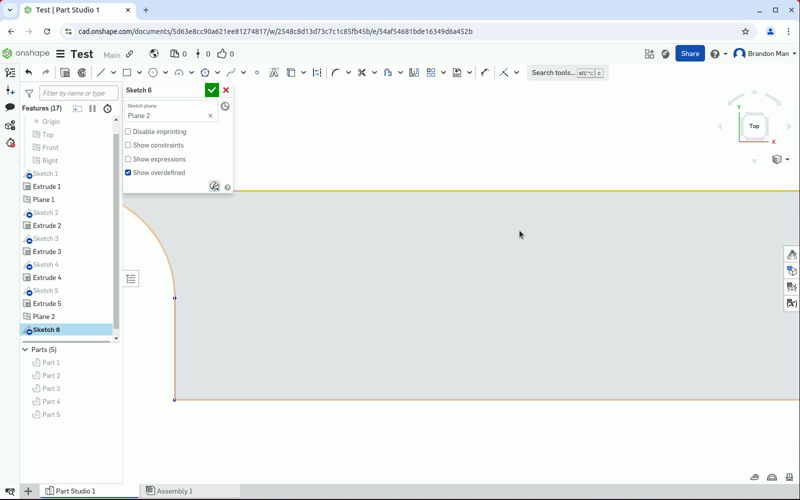
scroll(-6)
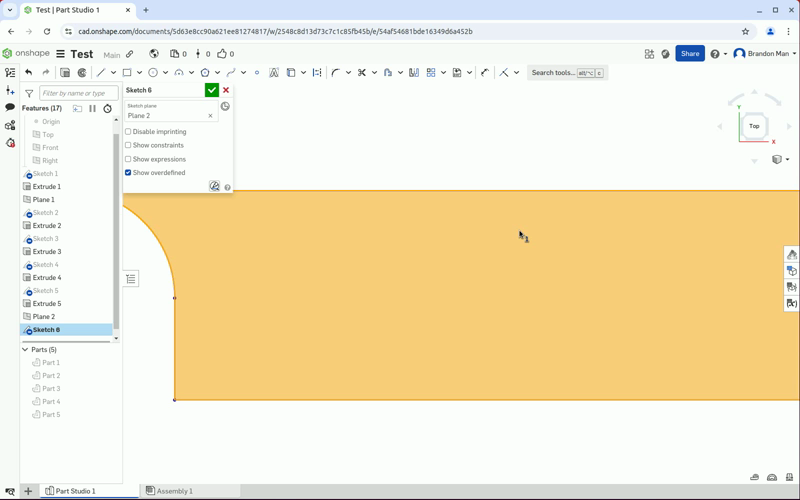
scroll(-6)
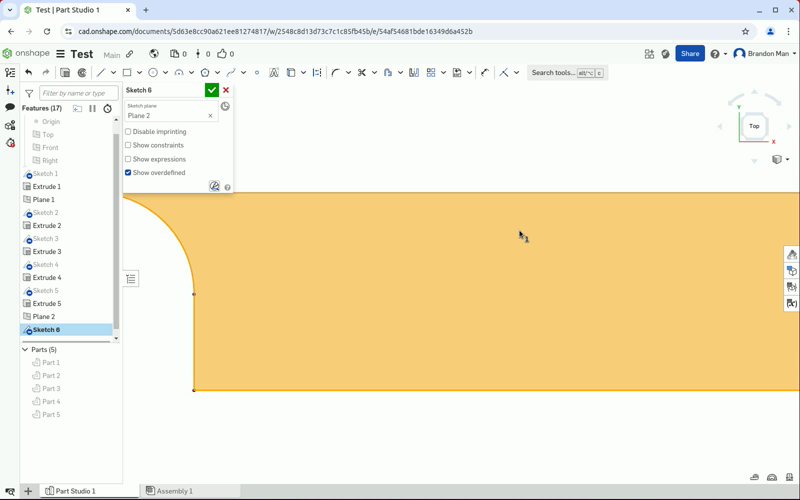
scroll(-6)
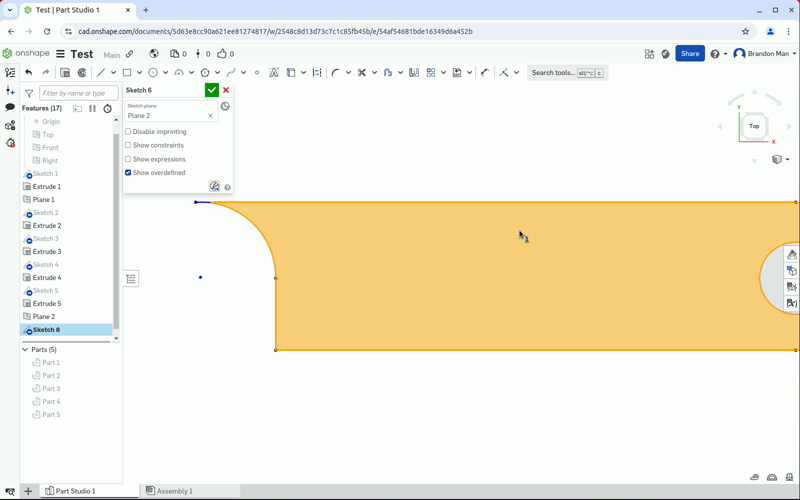
scroll(-6)
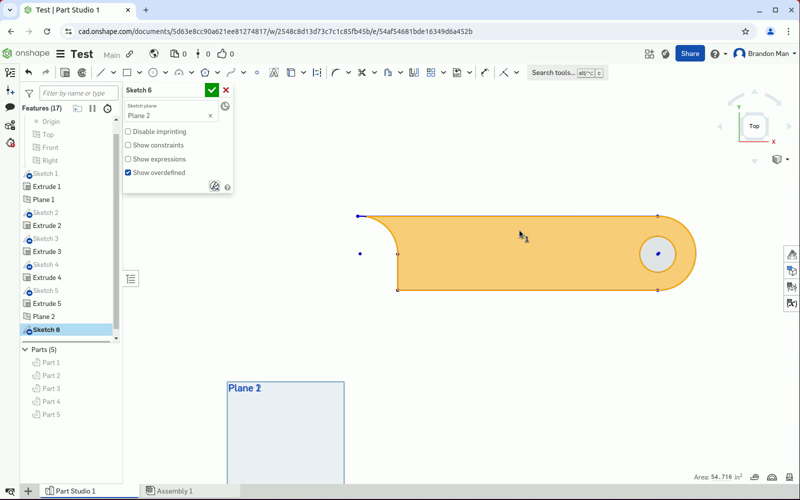
scroll(-6)
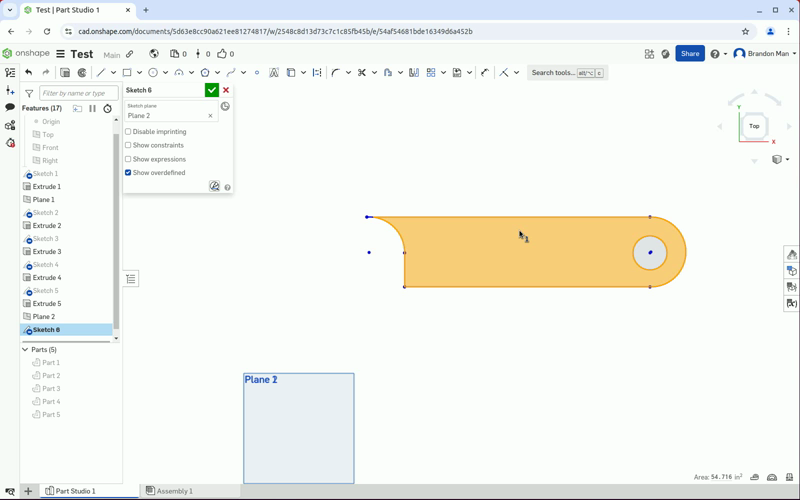
scroll(-6)
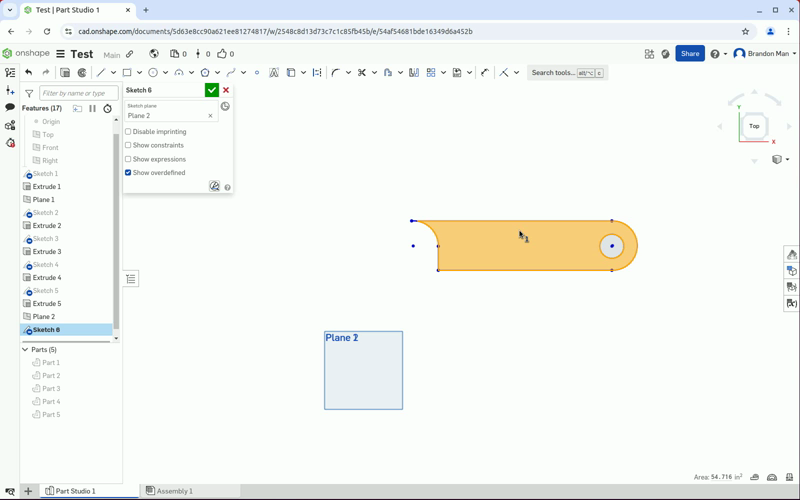
scroll(-6)
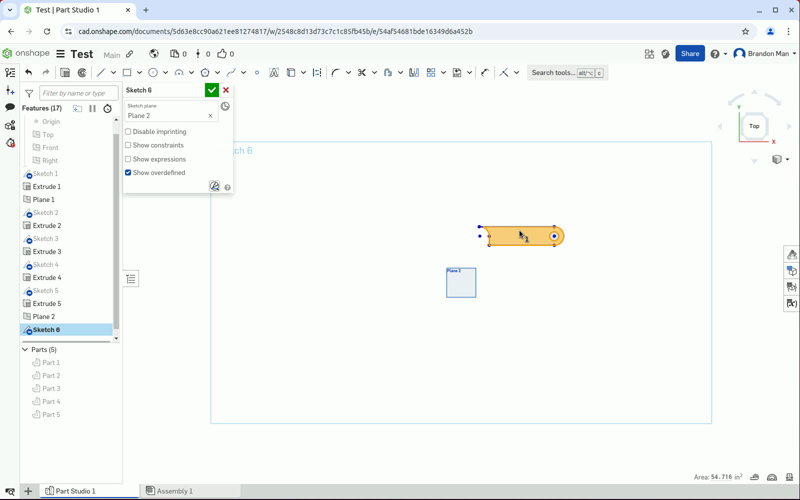
mouse_move(73, 352)
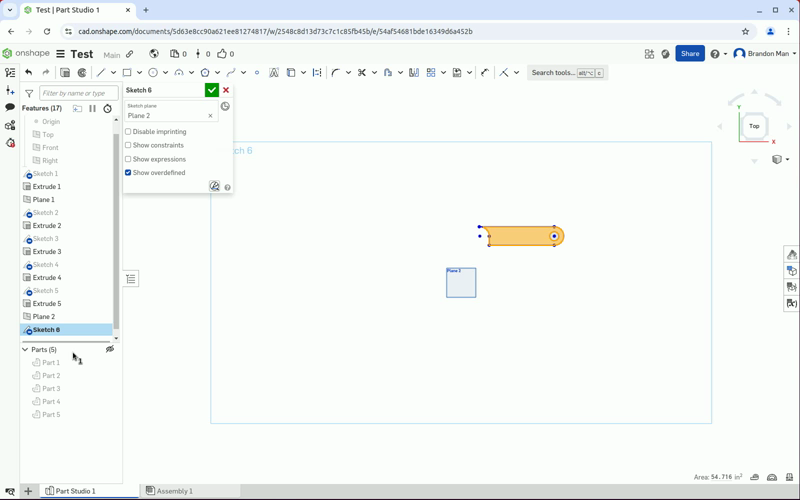
key(shift+y)
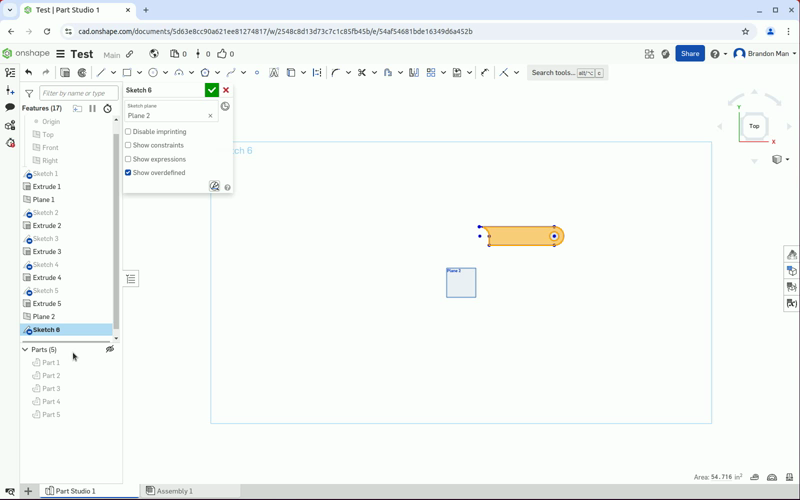
key(shift+e)
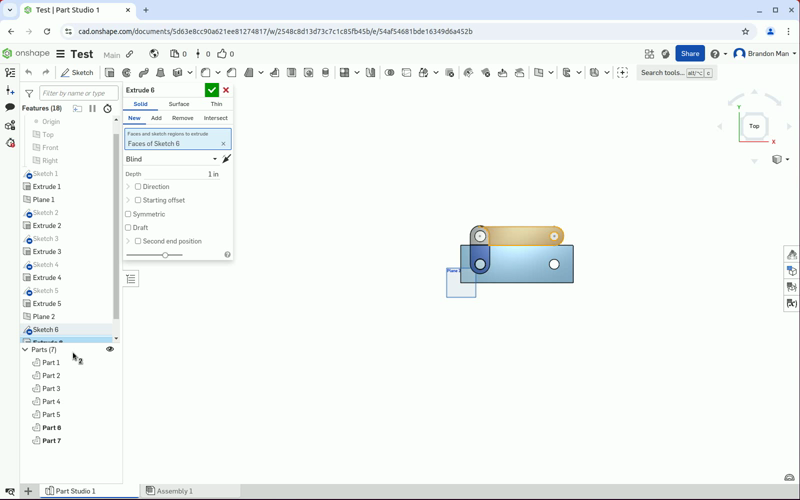
mouse_move(143, 106)
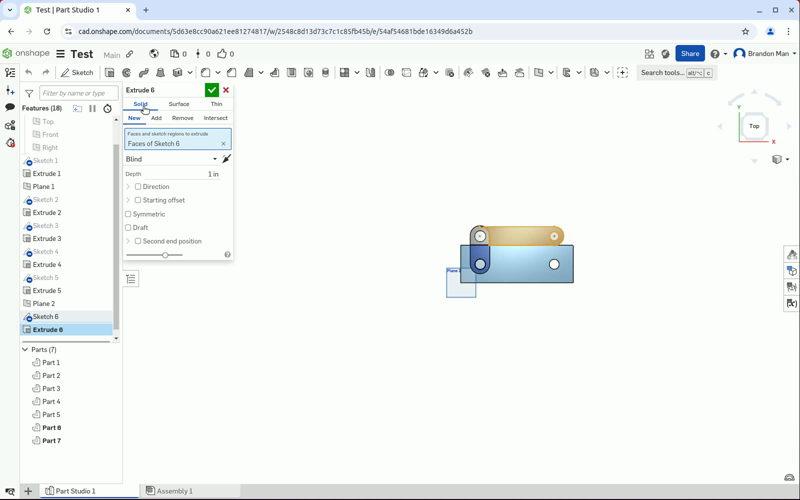
click(143, 106)
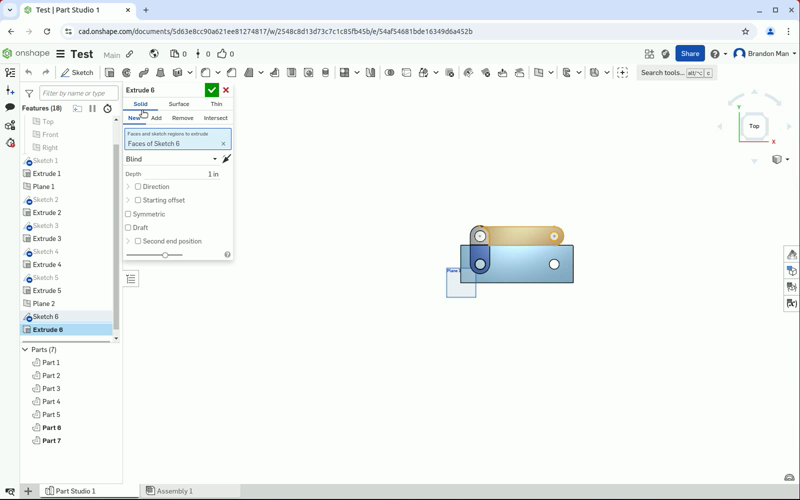
mouse_move(137, 120)
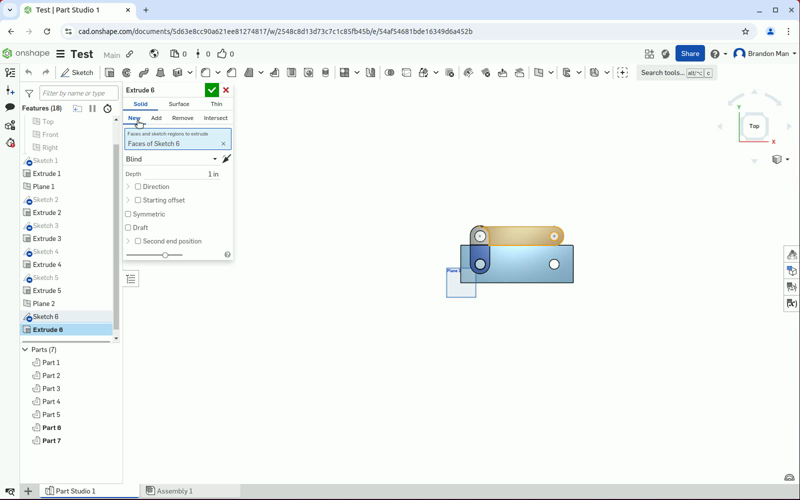
click(137, 120)
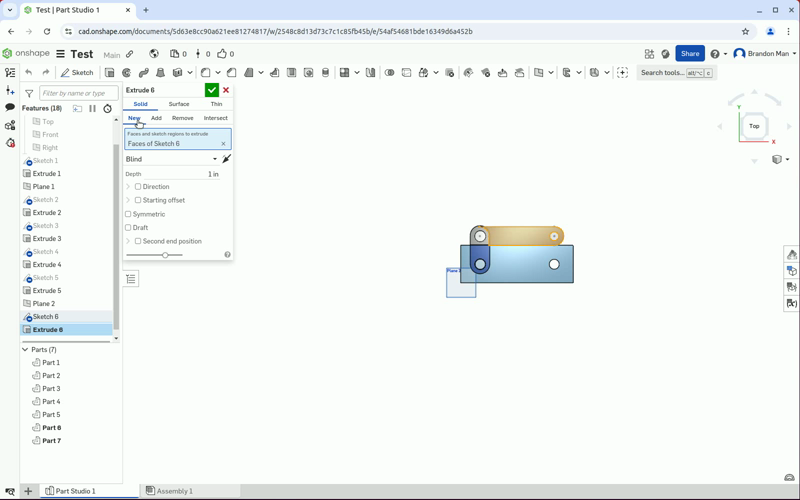
key(tab, 4)
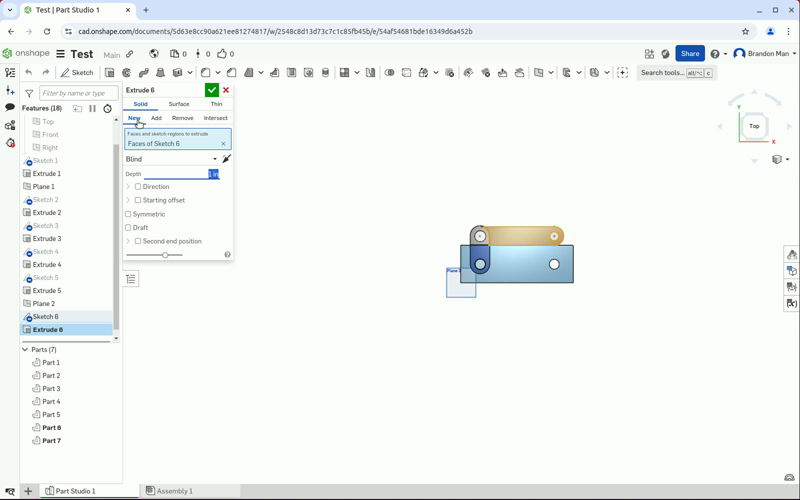
text(1.926)
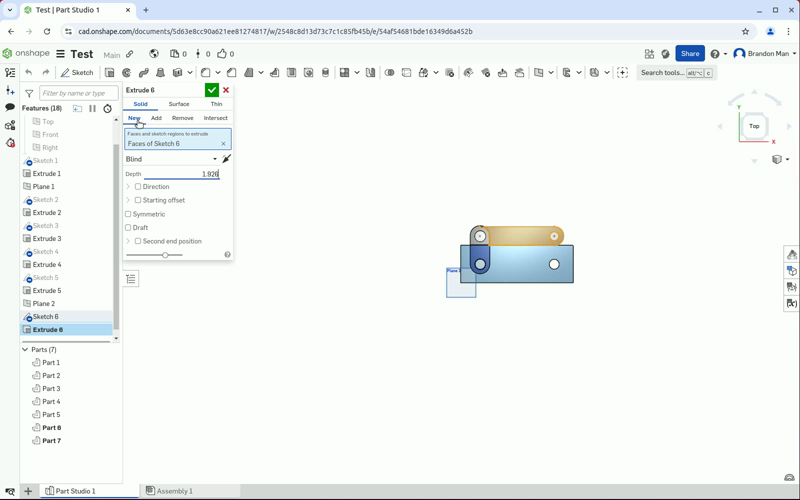
key(enter)
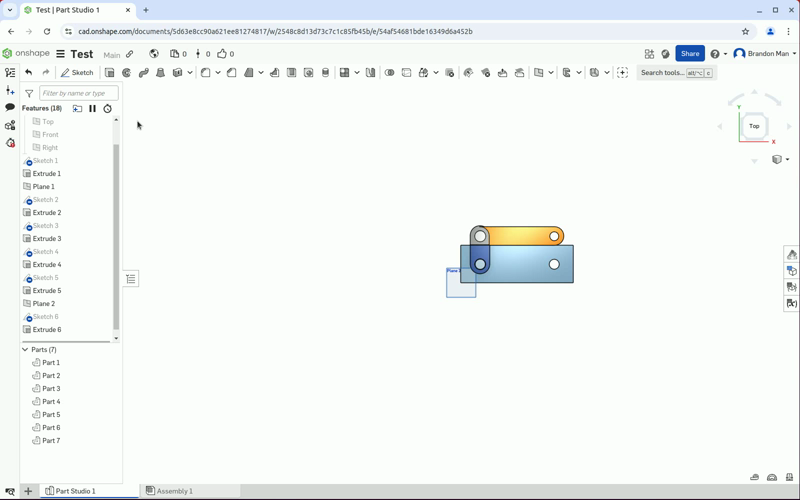
key(shift+h)
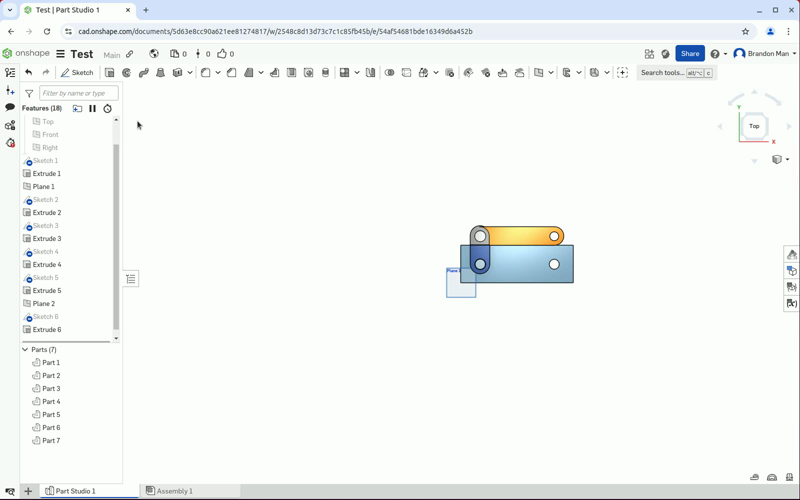
key(shift+h)
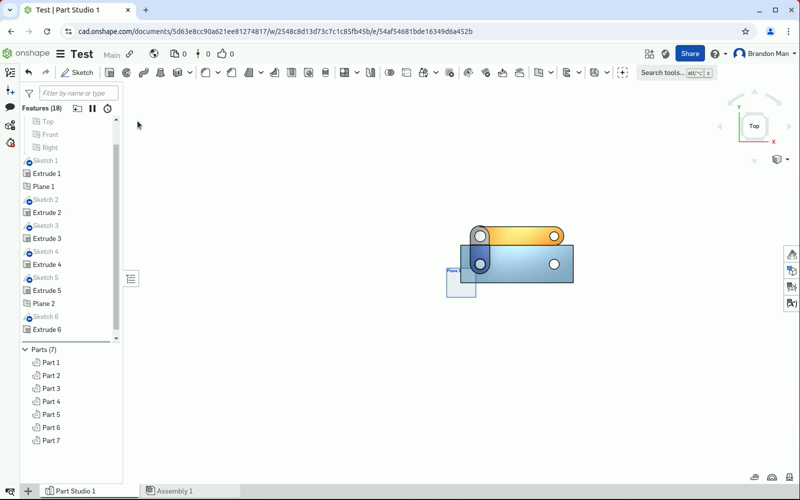
mouse_move(69, 163)
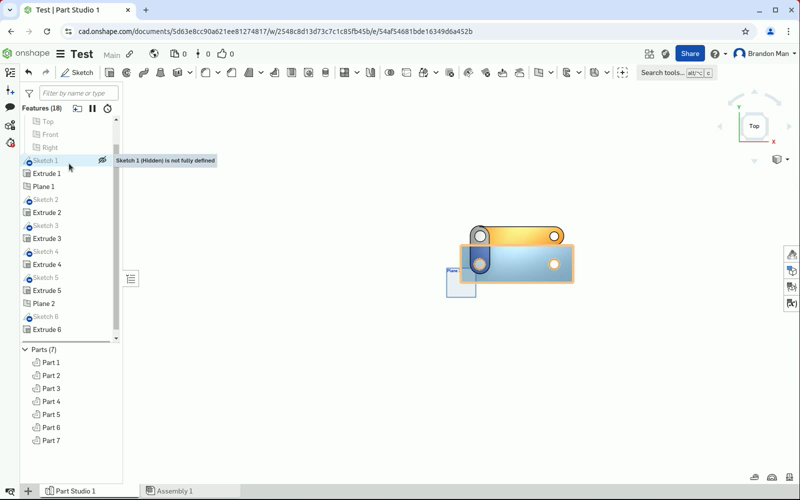
click(69, 163)
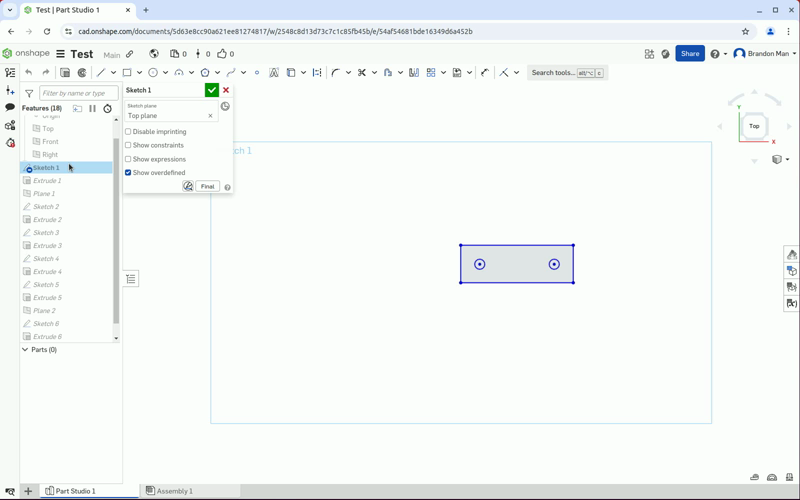
mouse_move(229, 92)
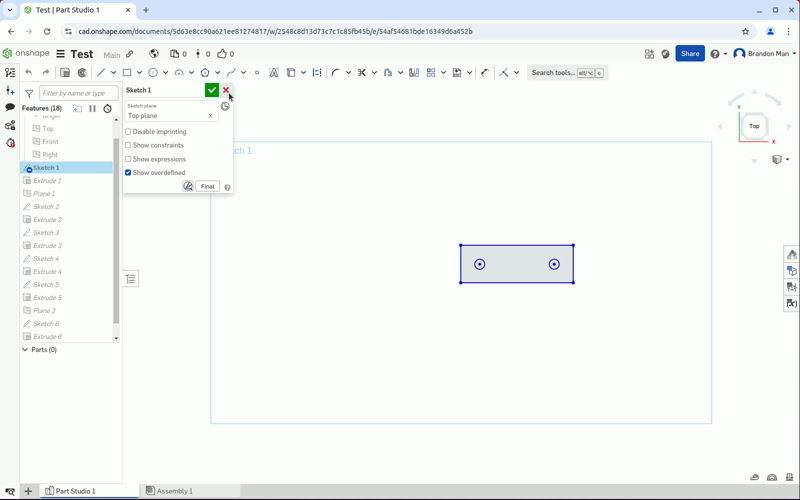
click(229, 92)
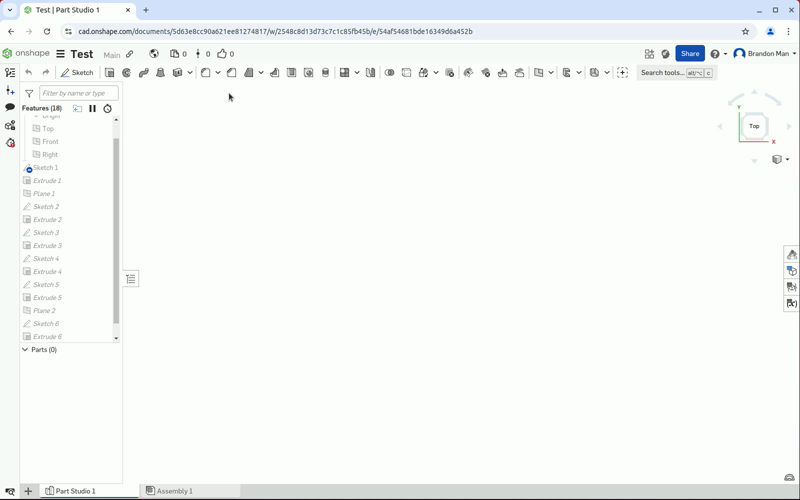
key(shift+s)
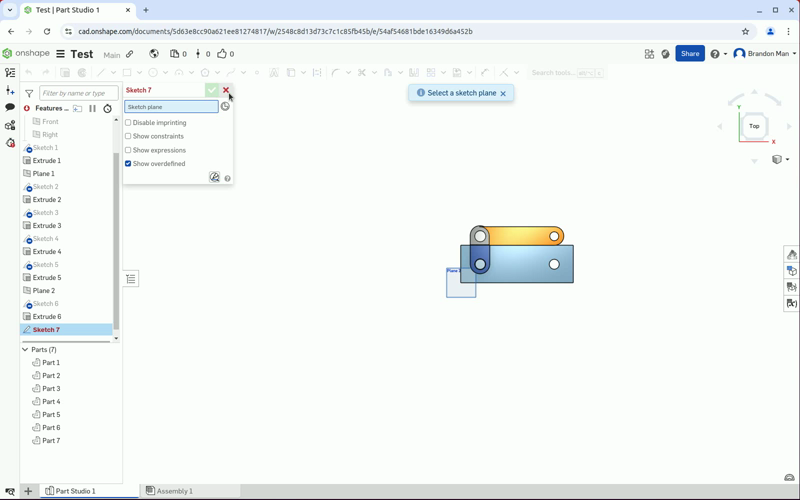
mouse_move(69, 293)
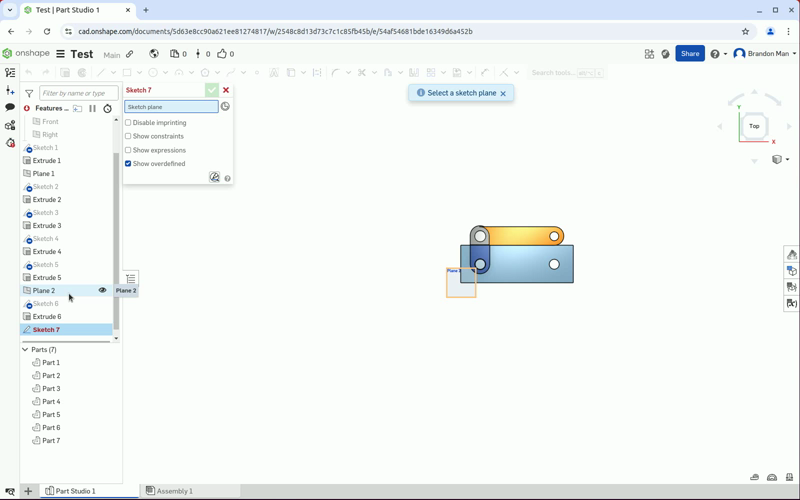
click(69, 293)
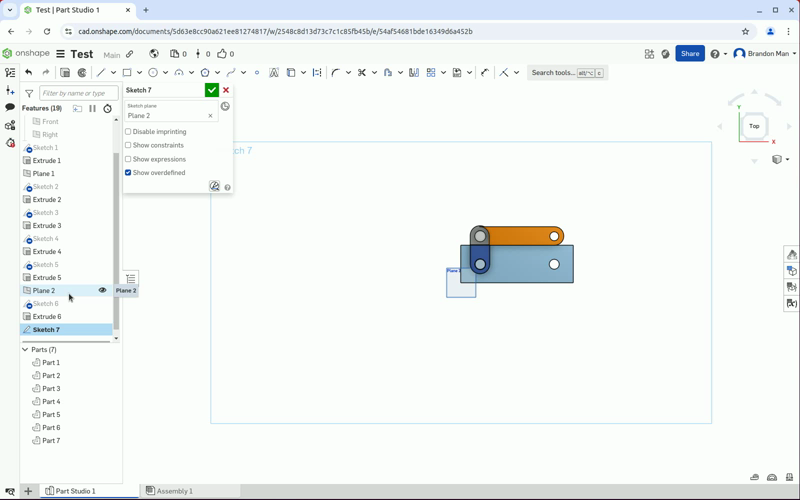
mouse_move(73, 352)
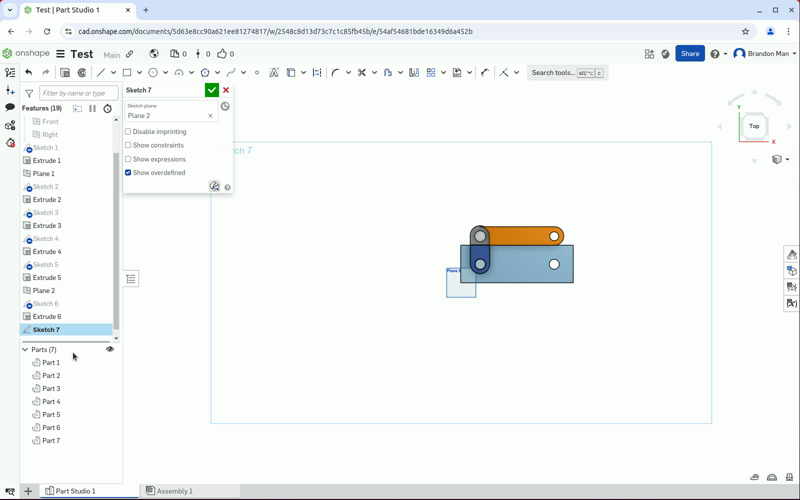
key(y)
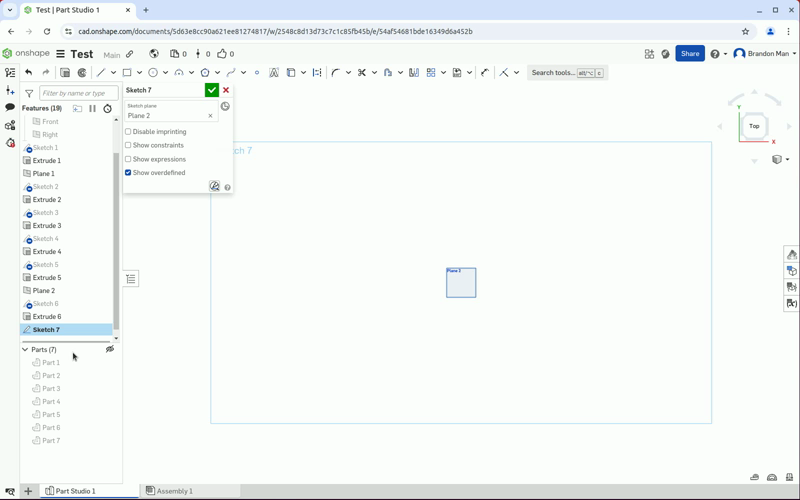
key(l)
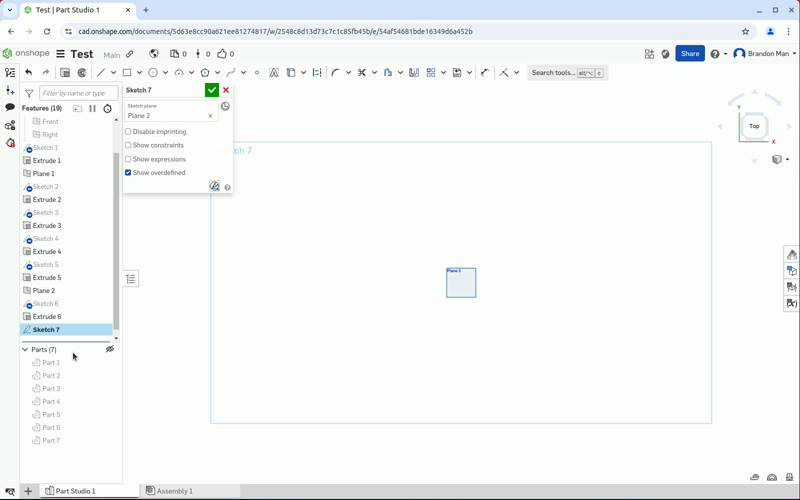
key_down(shift)
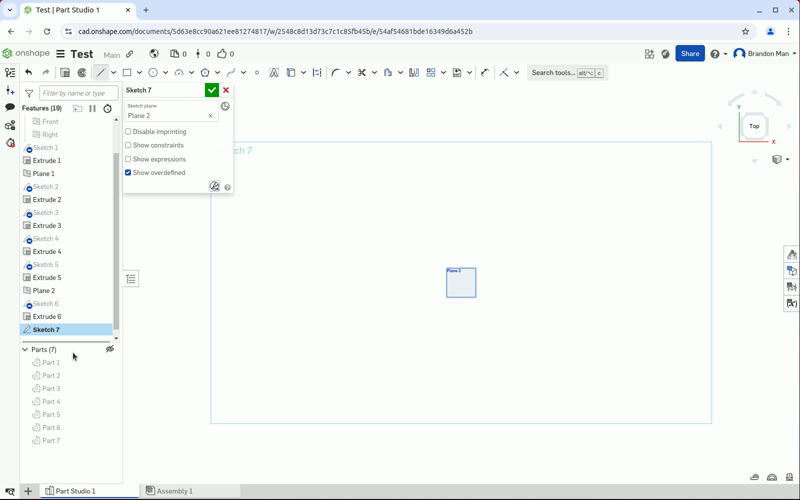
mouse_move(479, 245)
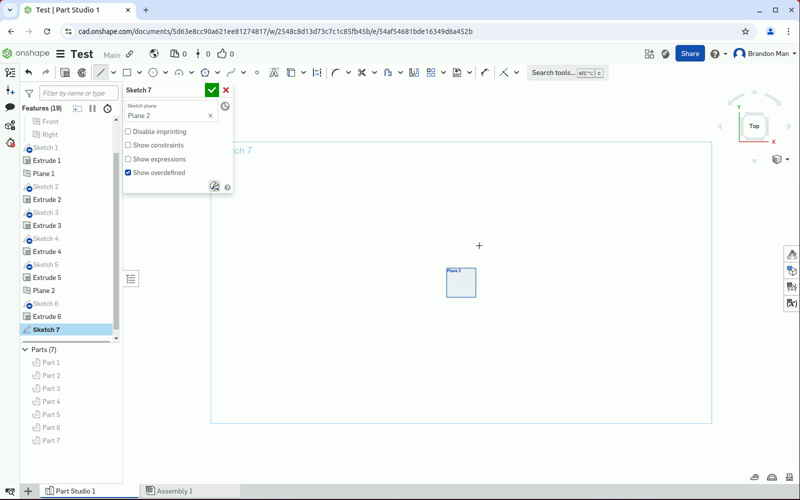
click(479, 245)
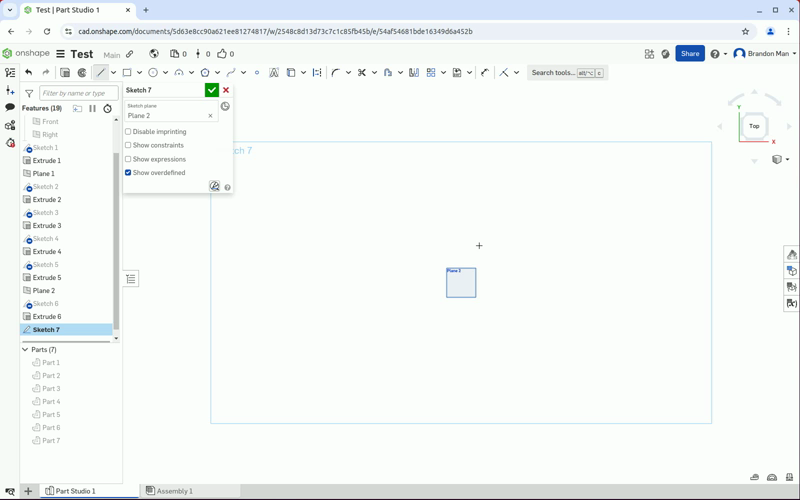
key_up(shift)
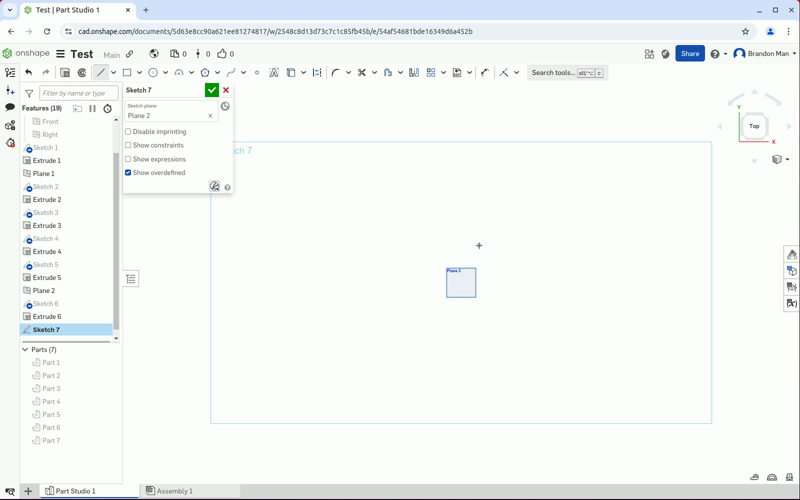
key_down(shift)
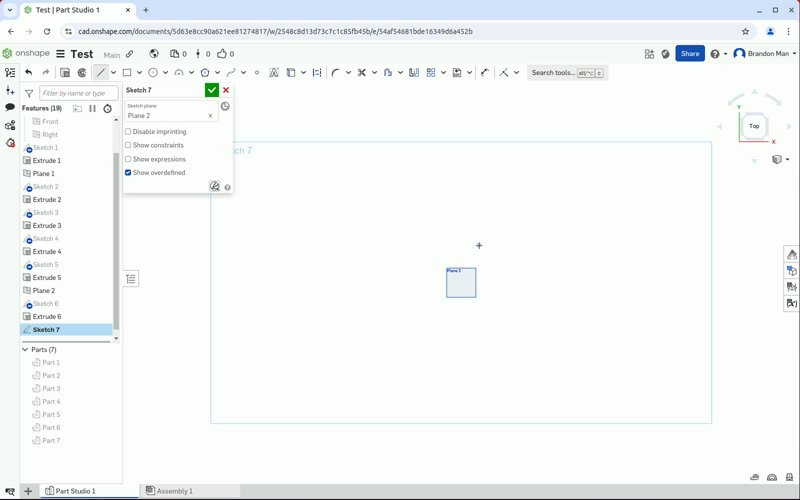
mouse_move(509, 245)
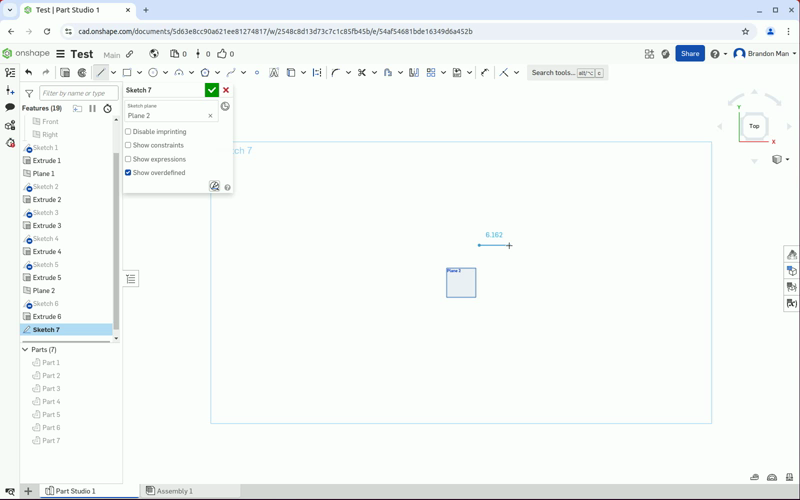
mouse_move(489, 245)
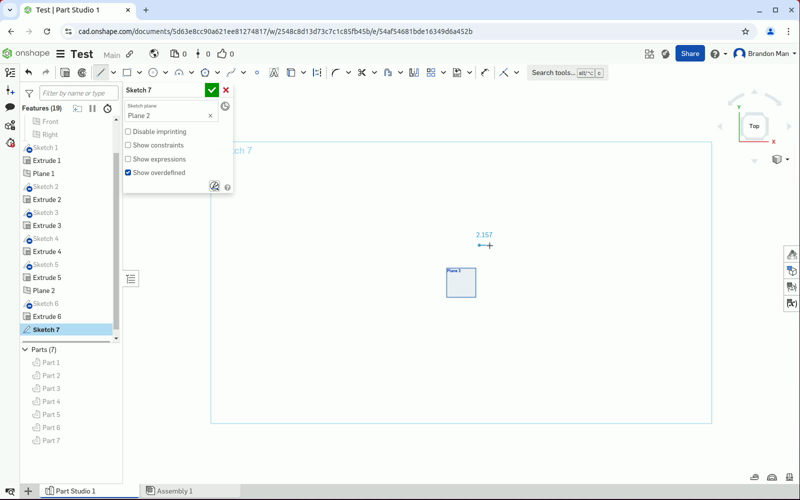
click(489, 245)
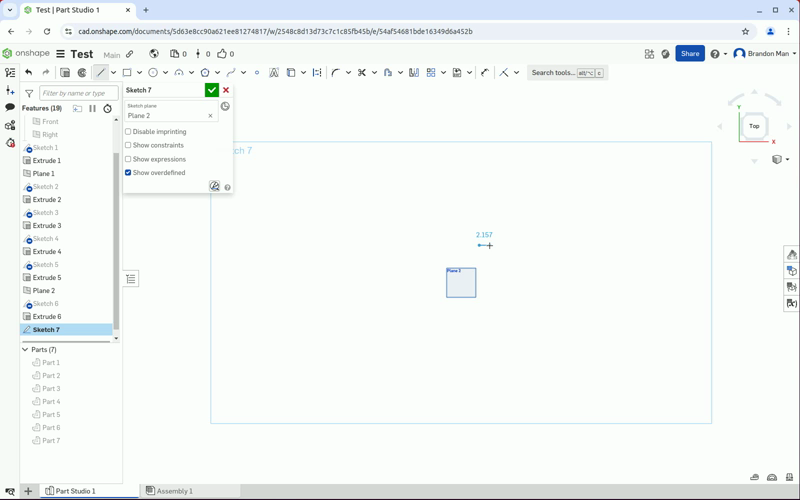
key_up(shift)
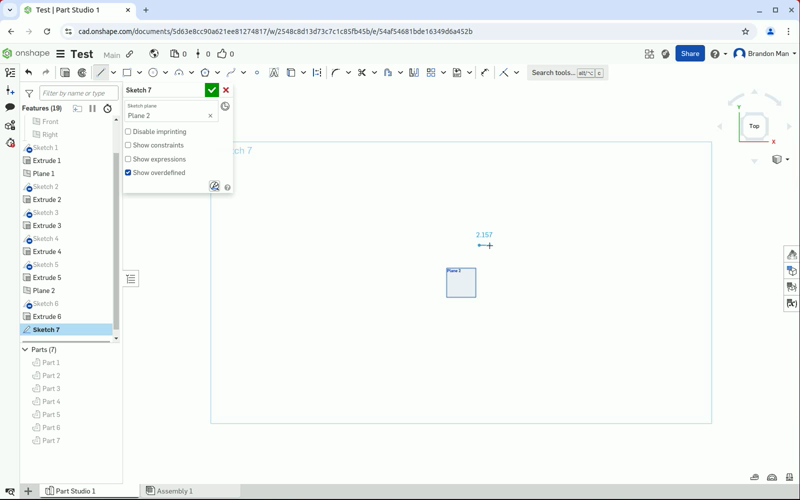
key_down(shift)
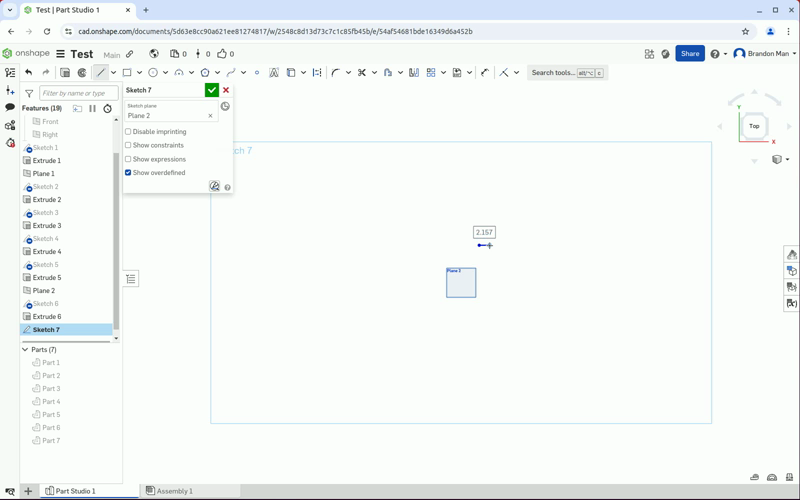
mouse_move(519, 245)
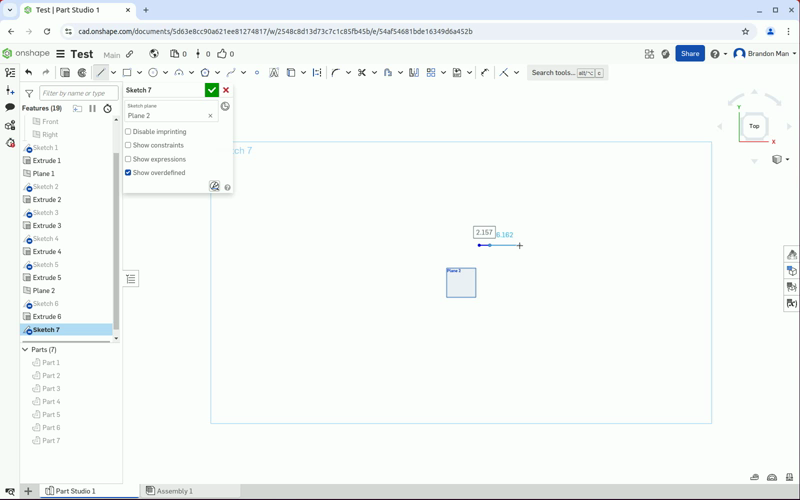
mouse_move(489, 235)
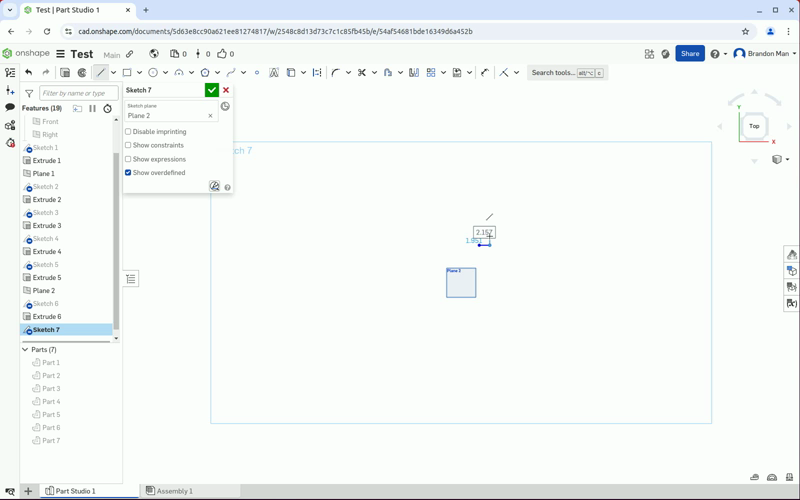
click(489, 235)
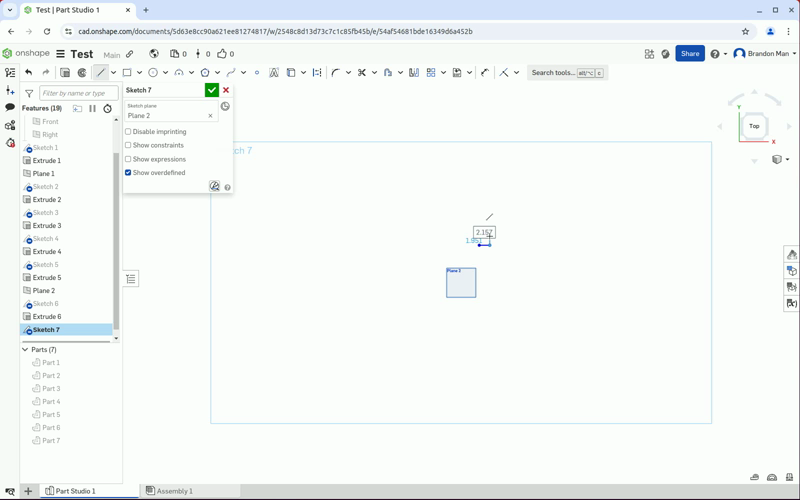
key_up(shift)
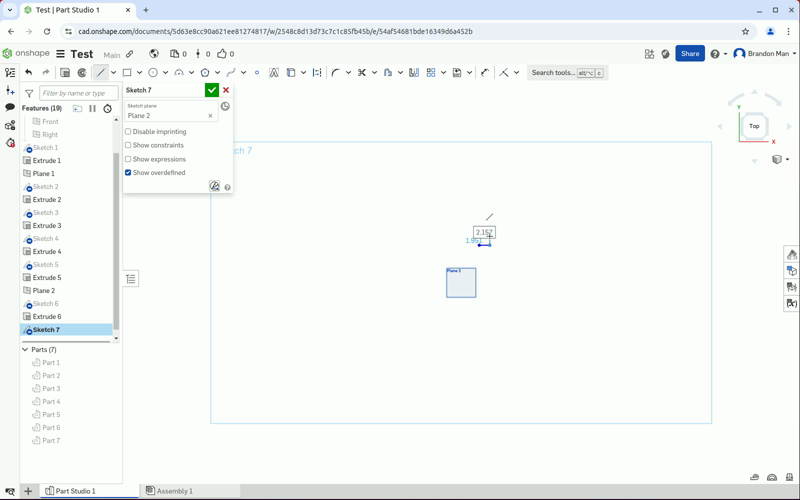
key(esc)
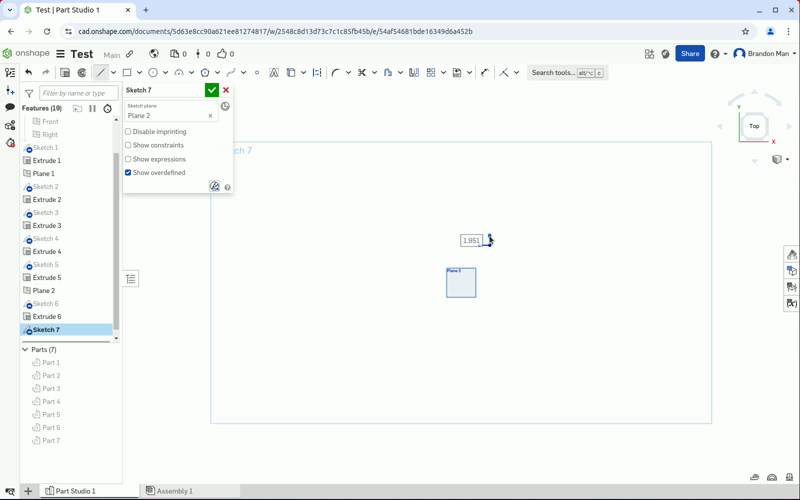
key(a)
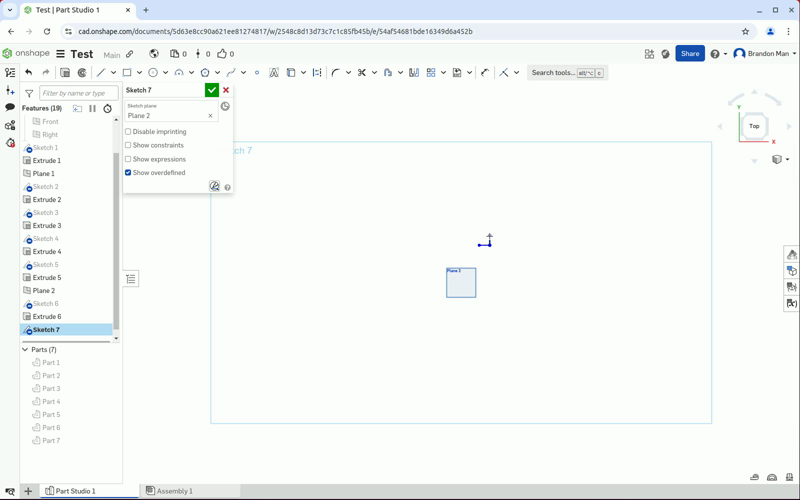
mouse_move(489, 235)
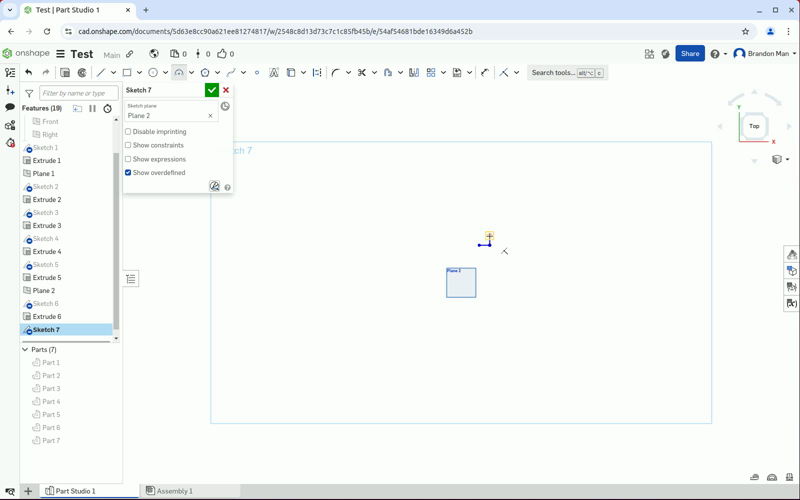
click(489, 235)
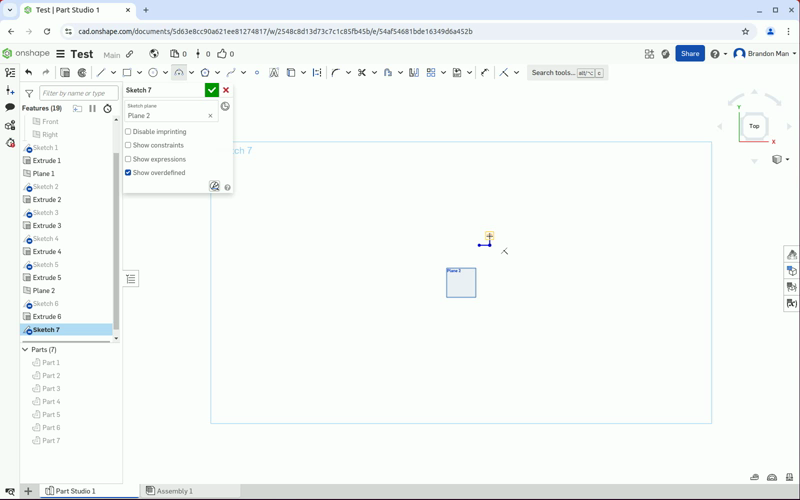
mouse_move(479, 245)
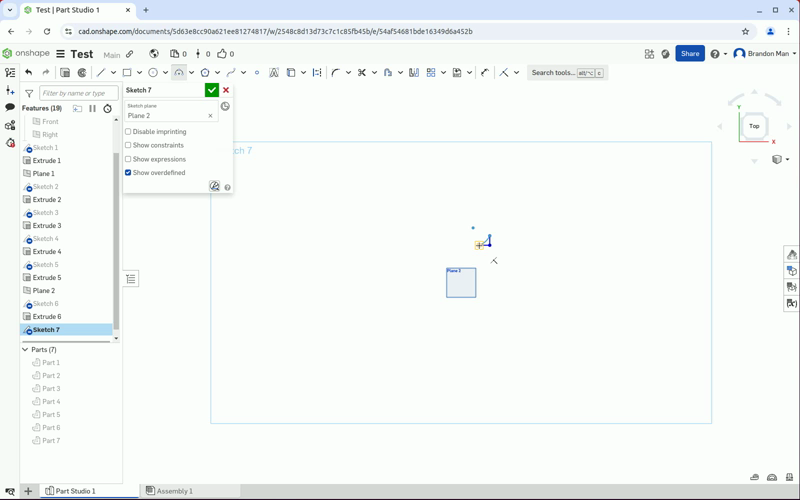
click(479, 245)
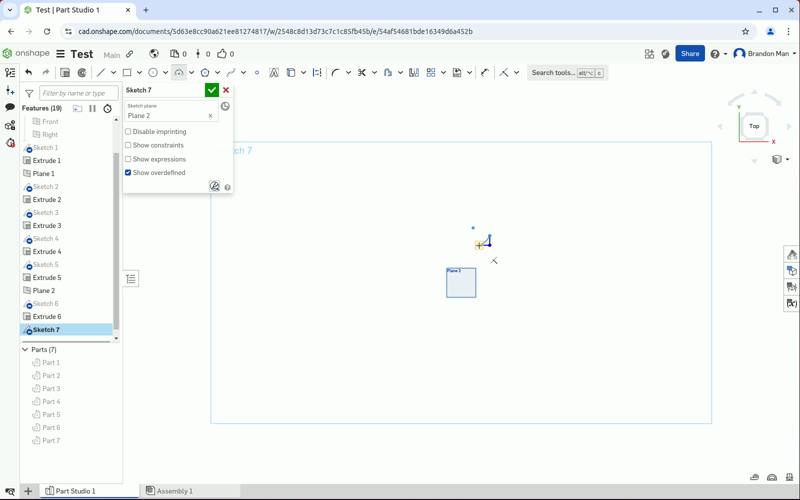
key_down(shift)
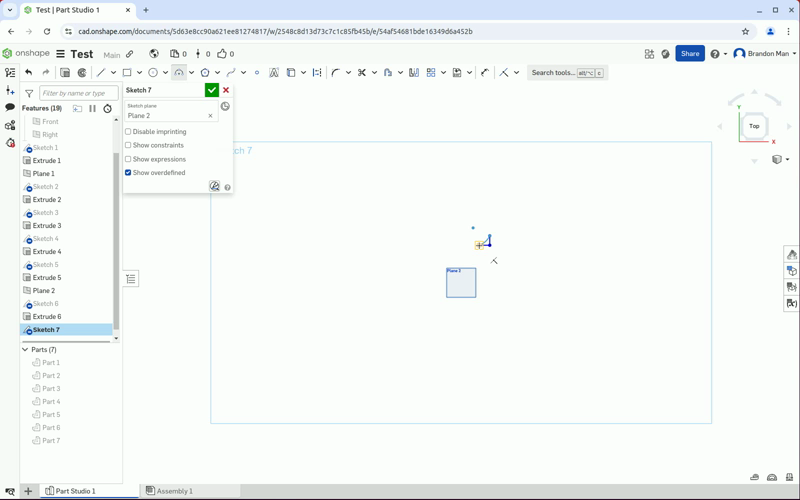
mouse_move(472, 228)
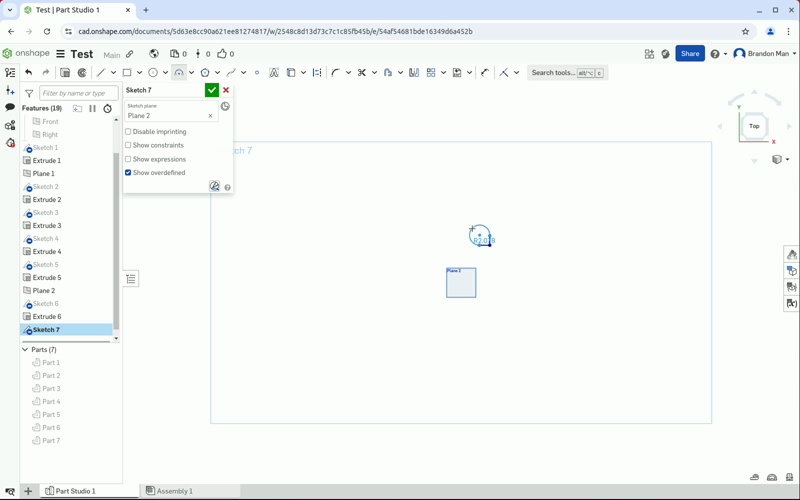
click(472, 228)
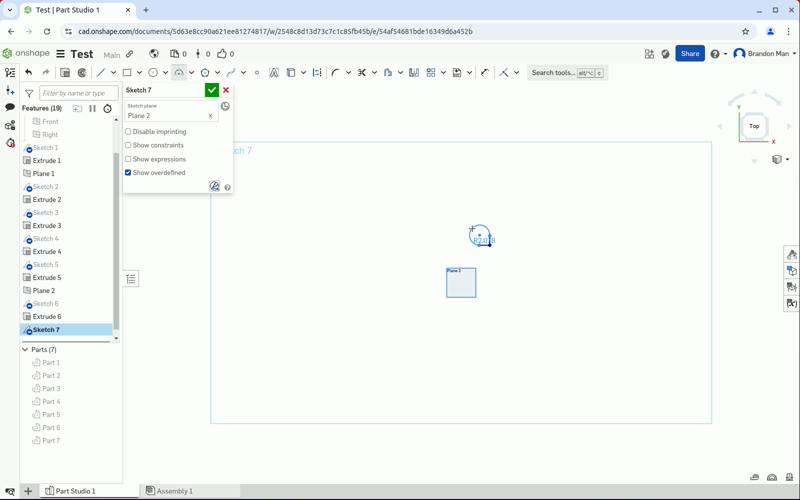
key_up(shift)
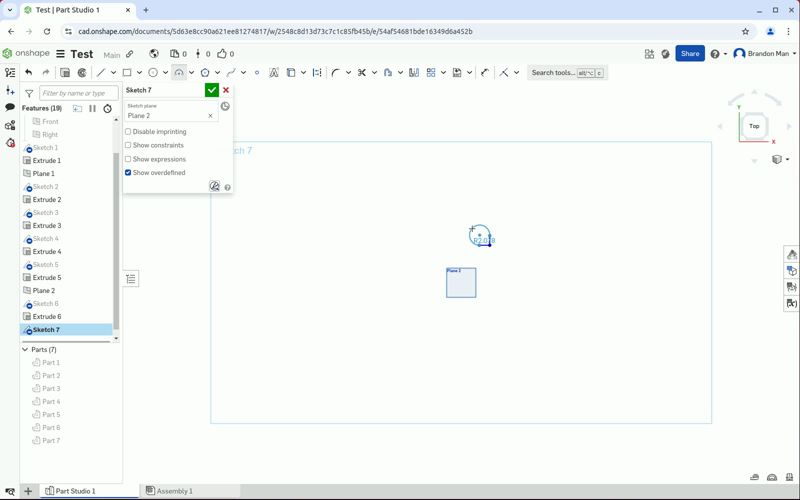
key(esc)
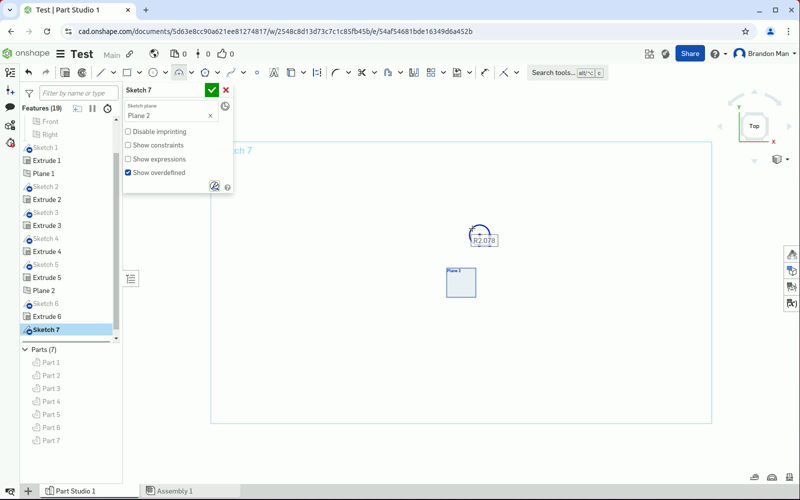
key(c)
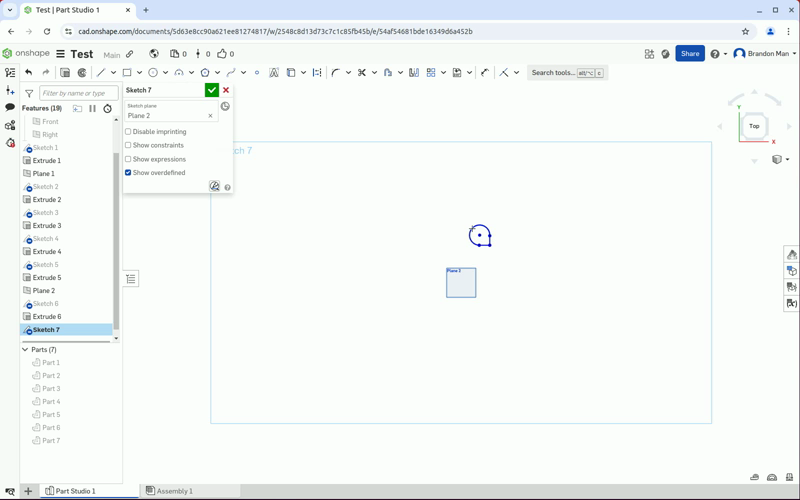
key_down(shift)
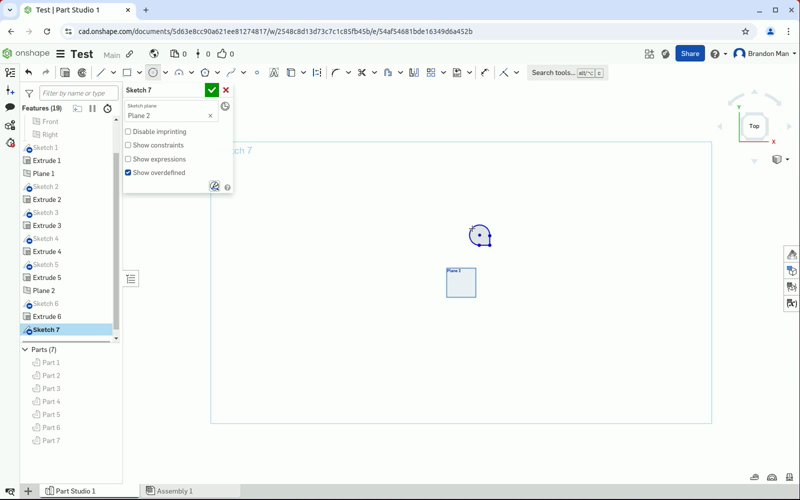
mouse_move(479, 235)
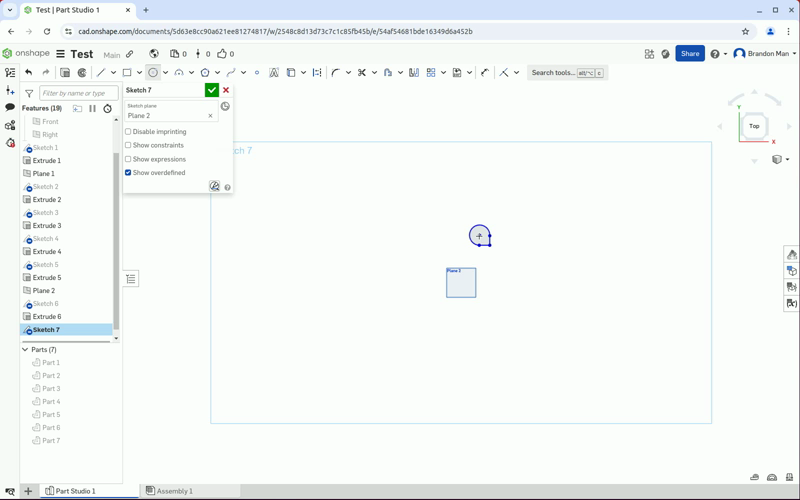
click(479, 235)
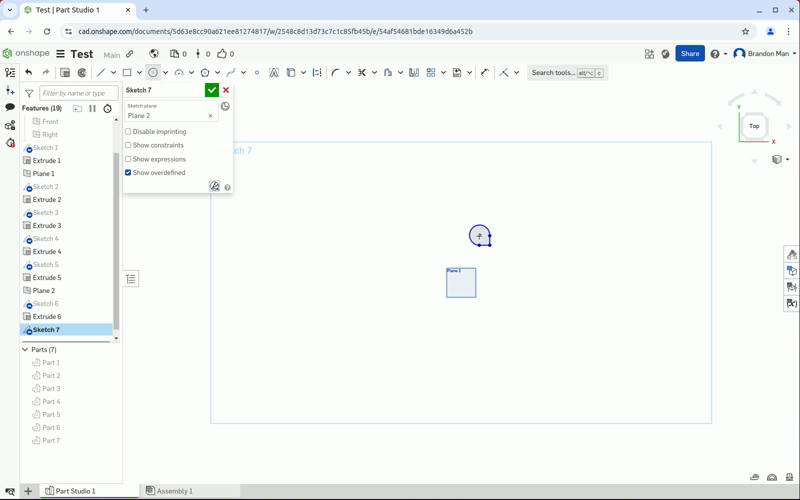
key_up(shift)
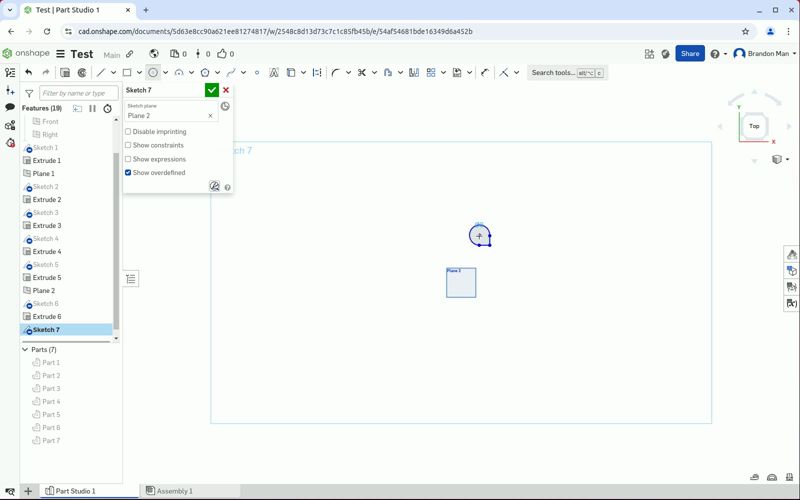
mouse_move(484, 235)
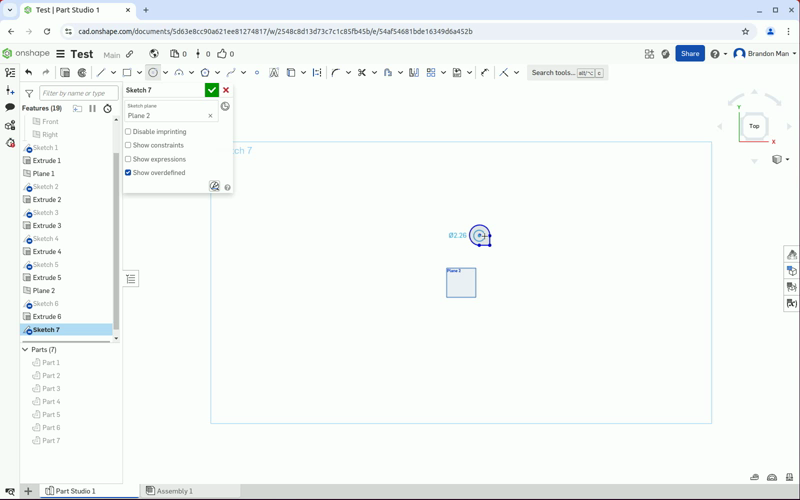
click(484, 235)
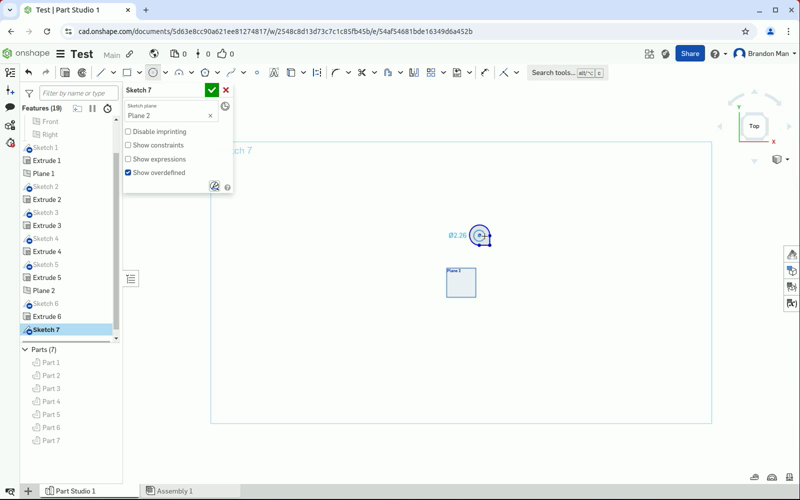
key(esc)
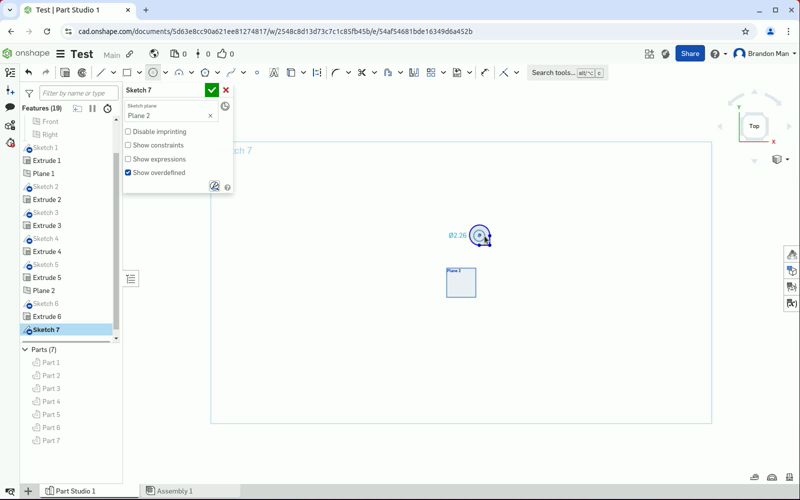
mouse_move(486, 235)
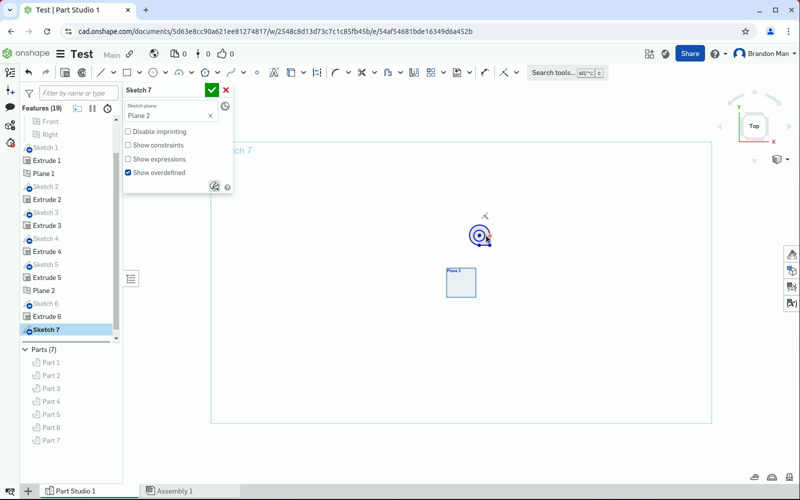
scroll(6)
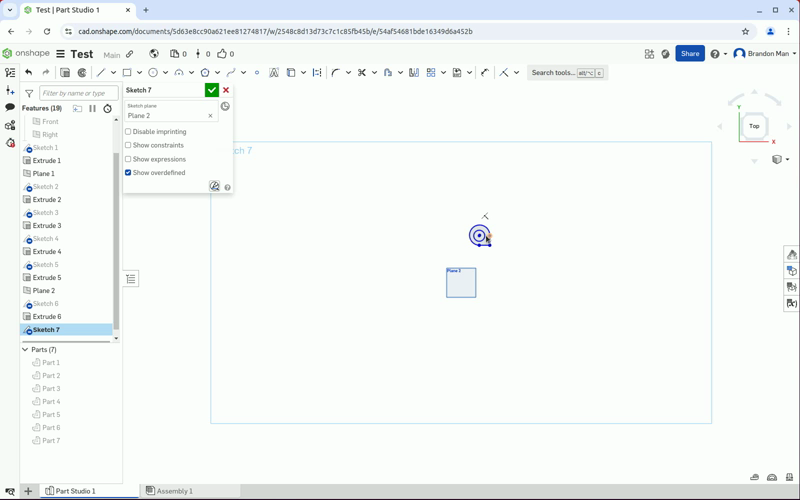
scroll(6)
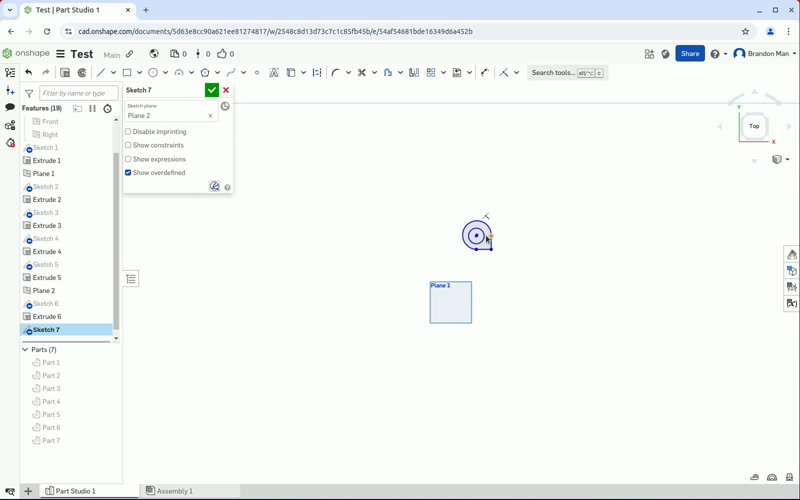
scroll(6)
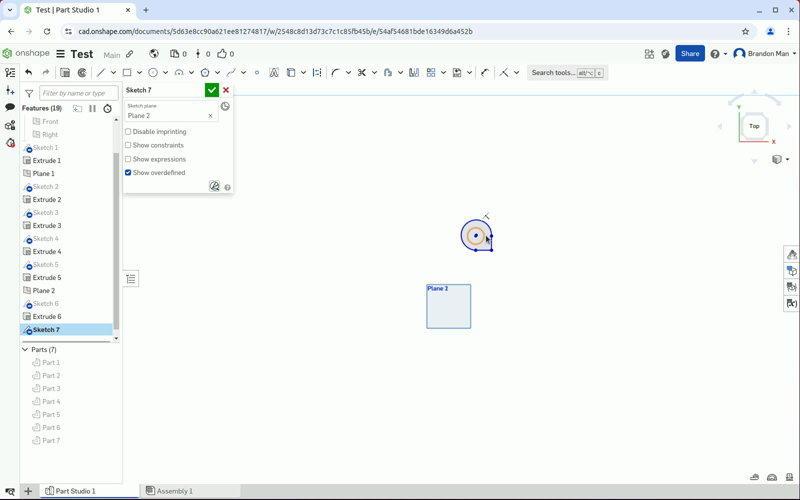
scroll(6)
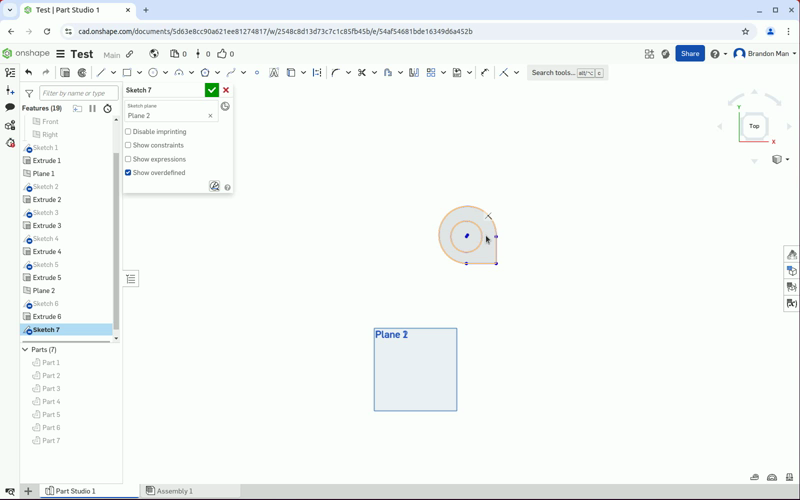
scroll(6)
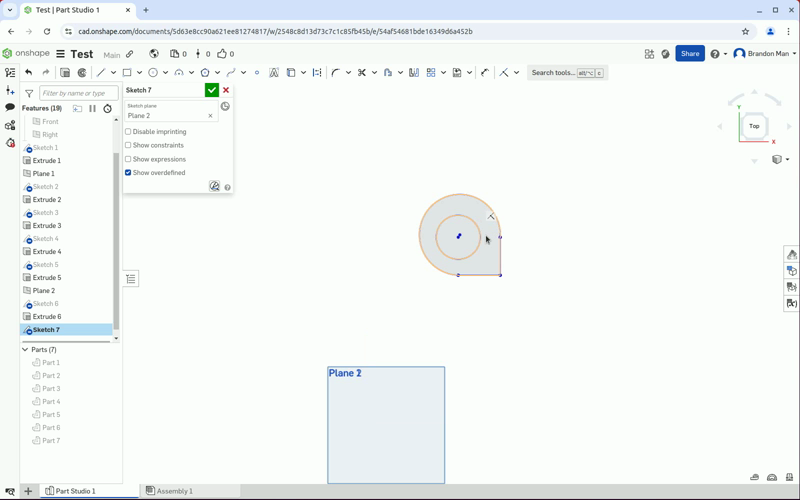
scroll(6)
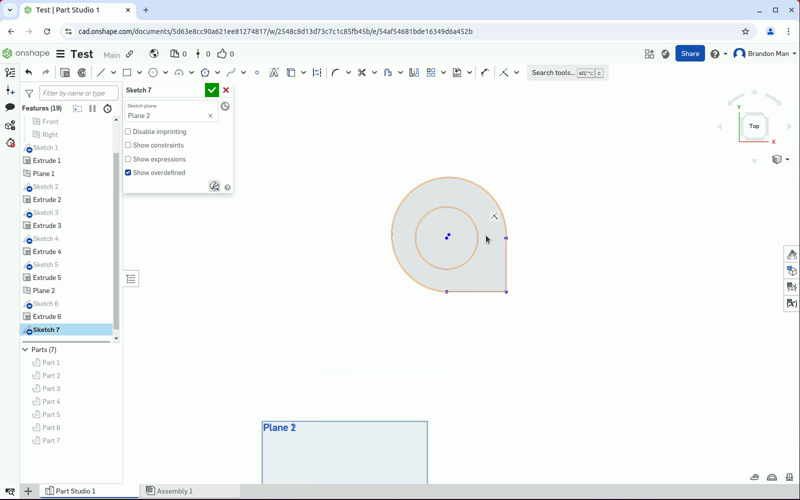
scroll(6)
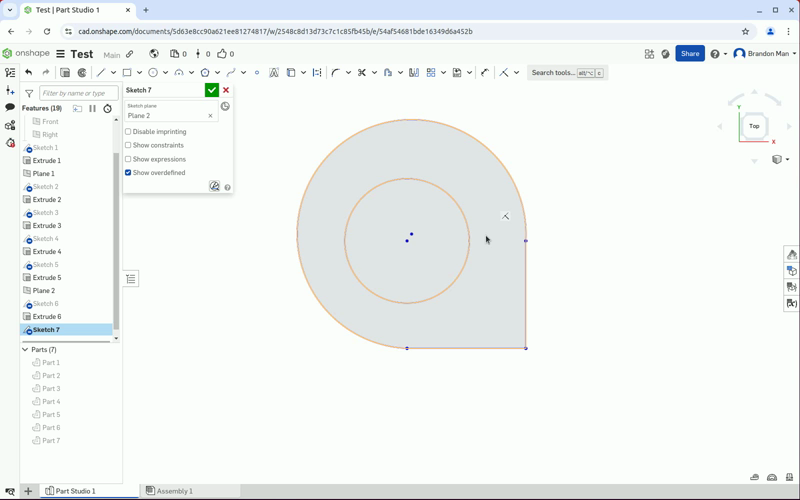
click(486, 235)
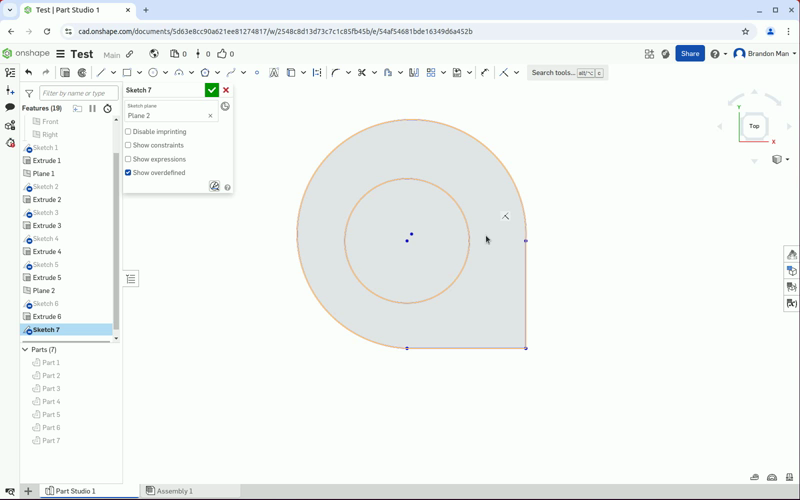
scroll(-6)
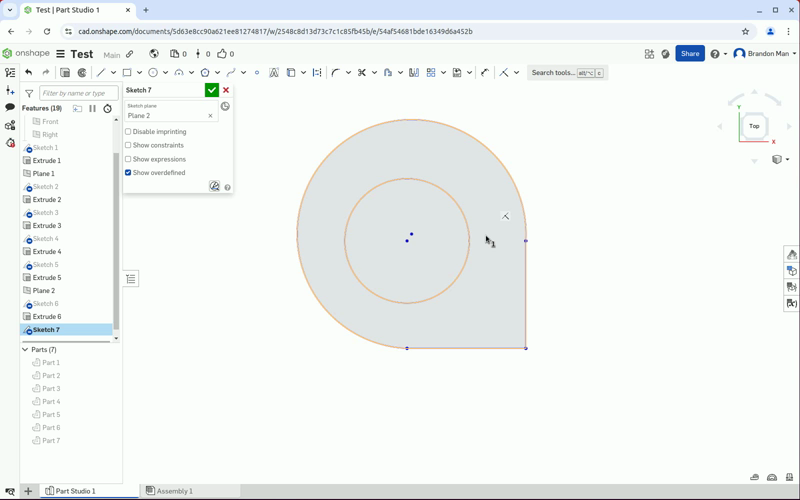
scroll(-6)
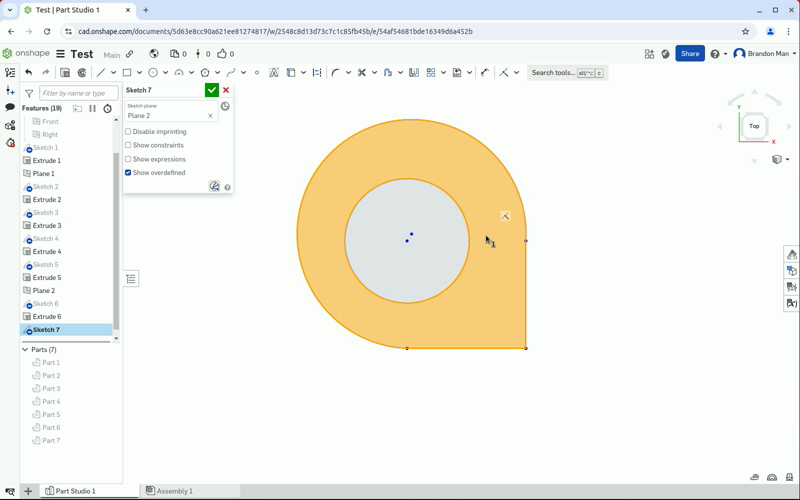
scroll(-6)
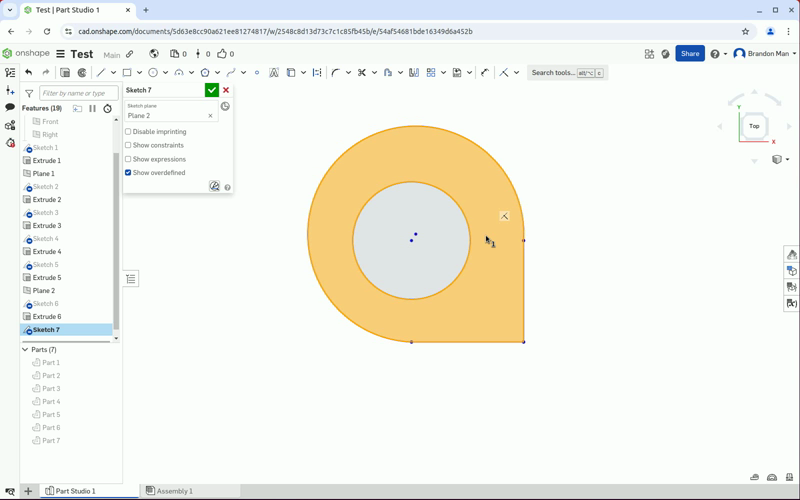
scroll(-6)
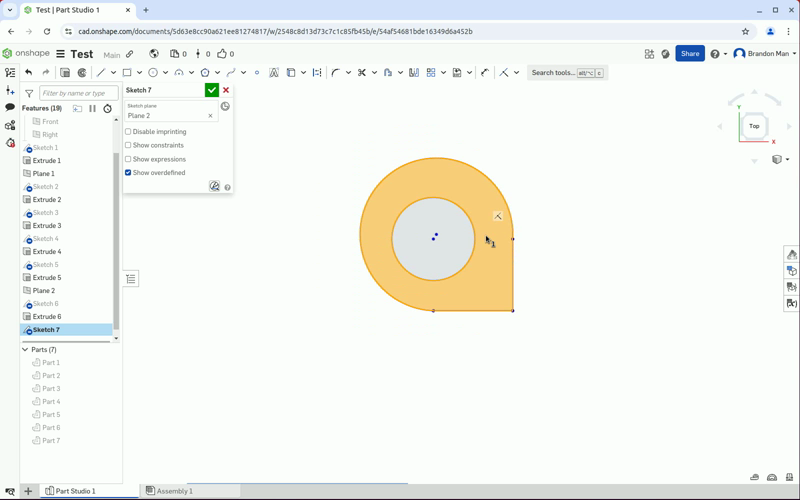
scroll(-6)
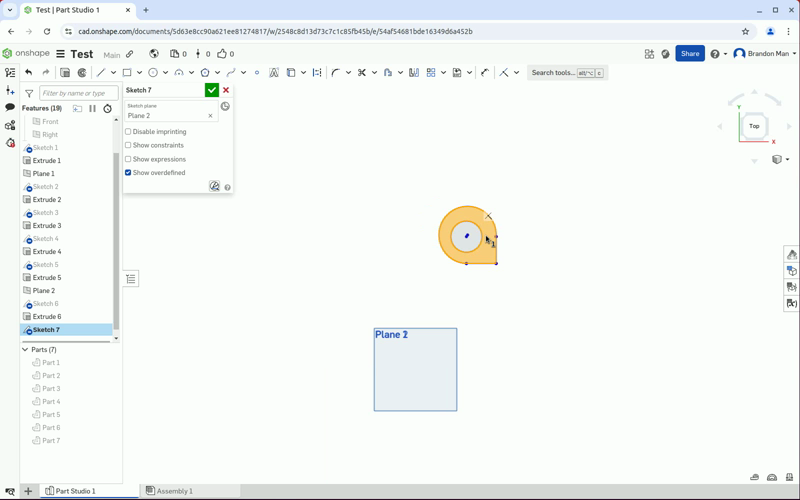
scroll(-6)
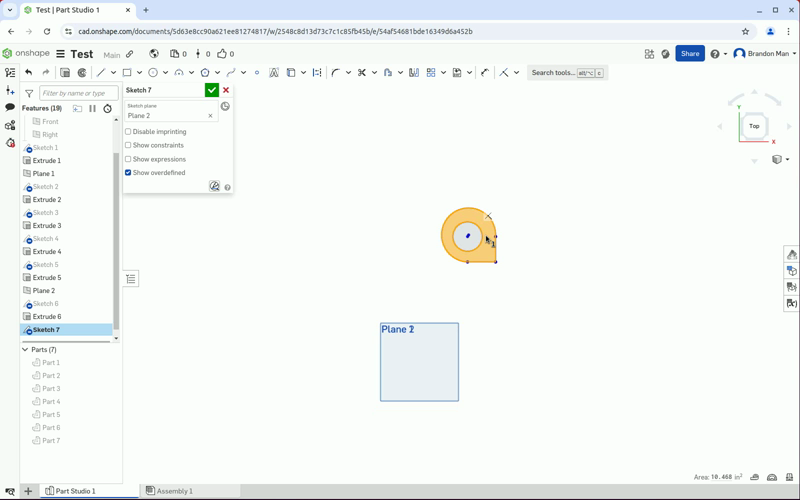
scroll(-6)
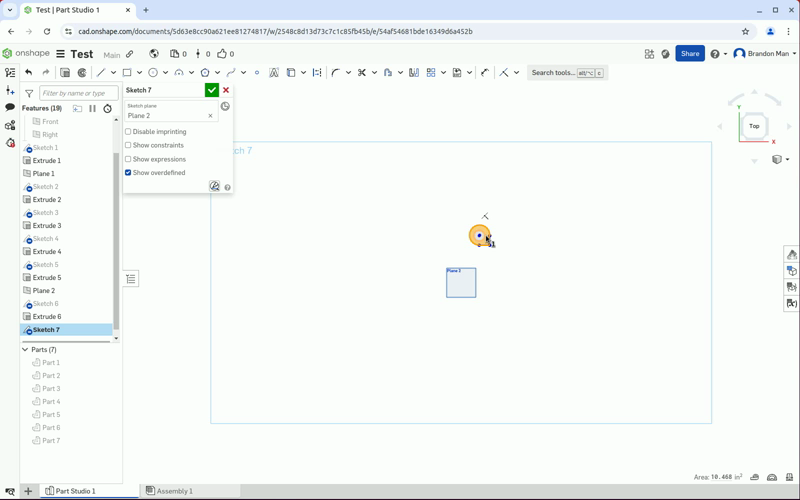
mouse_move(73, 352)
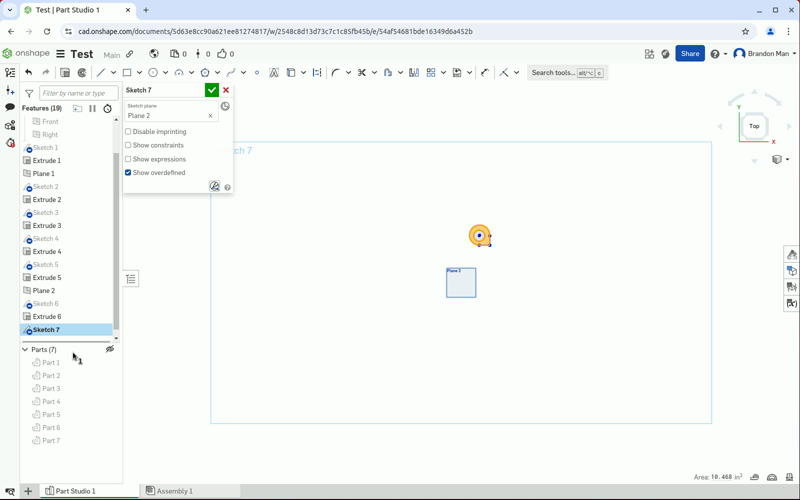
key(shift+y)
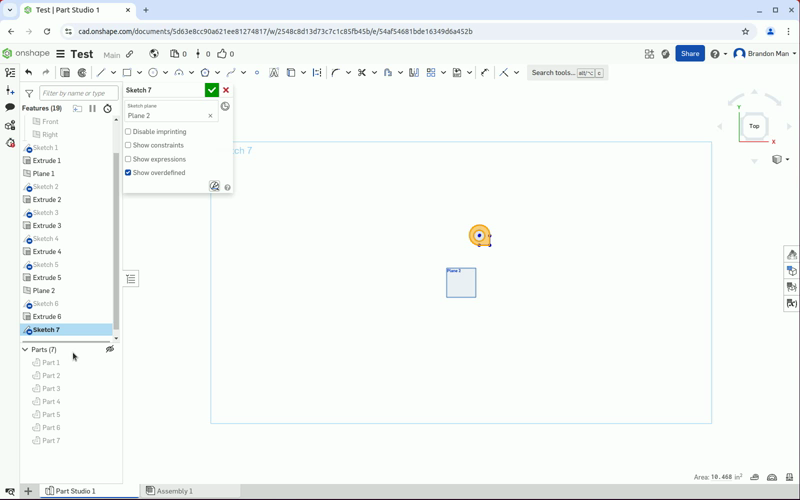
key(shift+e)
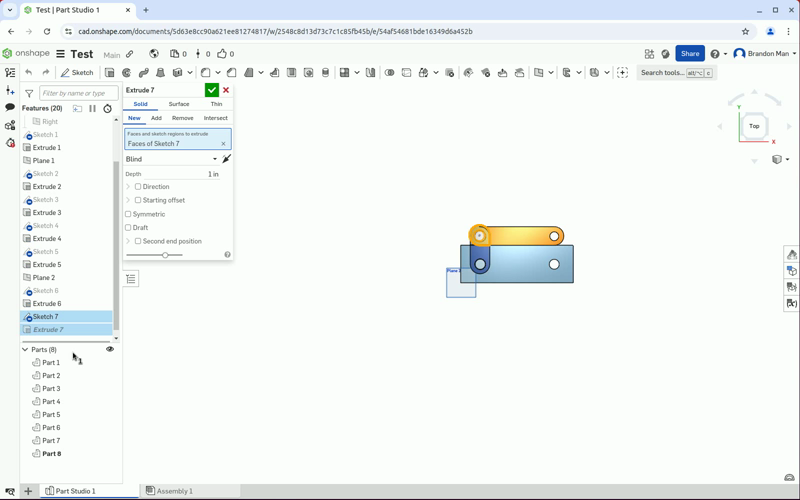
mouse_move(143, 106)
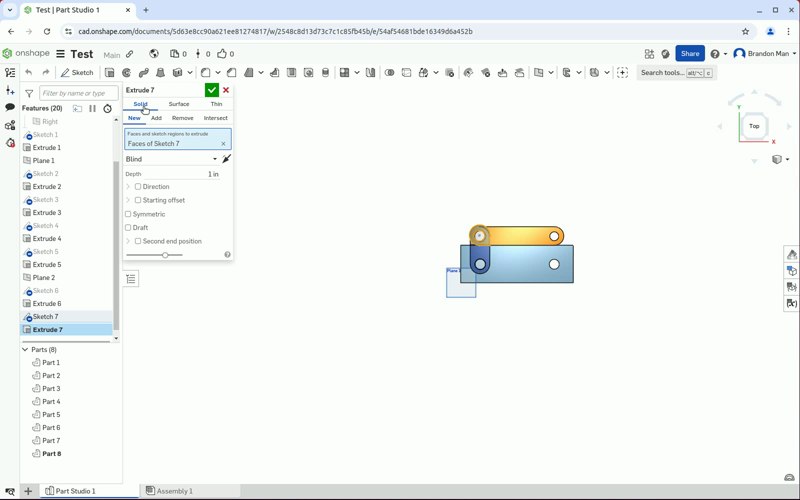
click(143, 106)
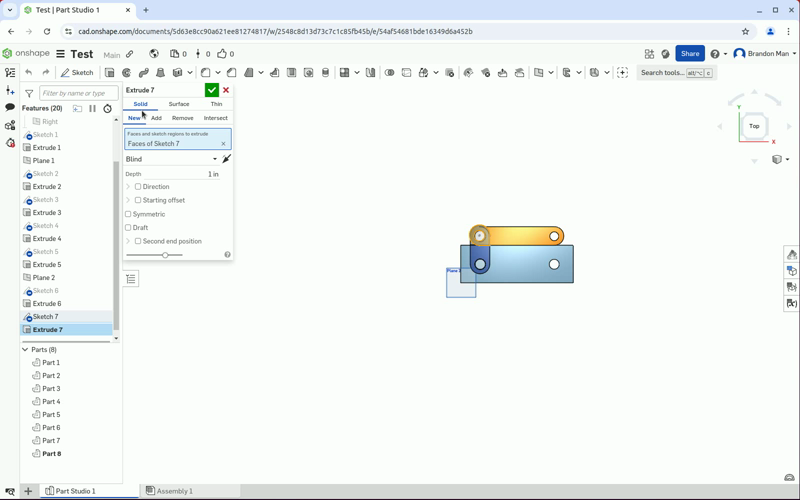
mouse_move(137, 120)
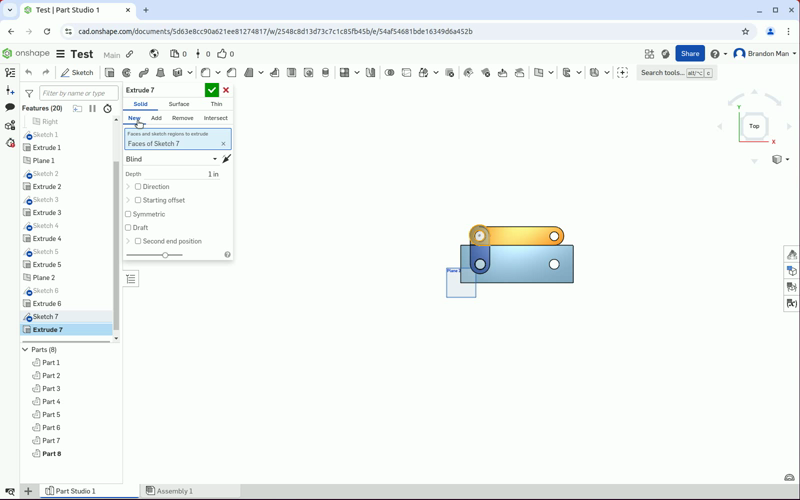
click(137, 120)
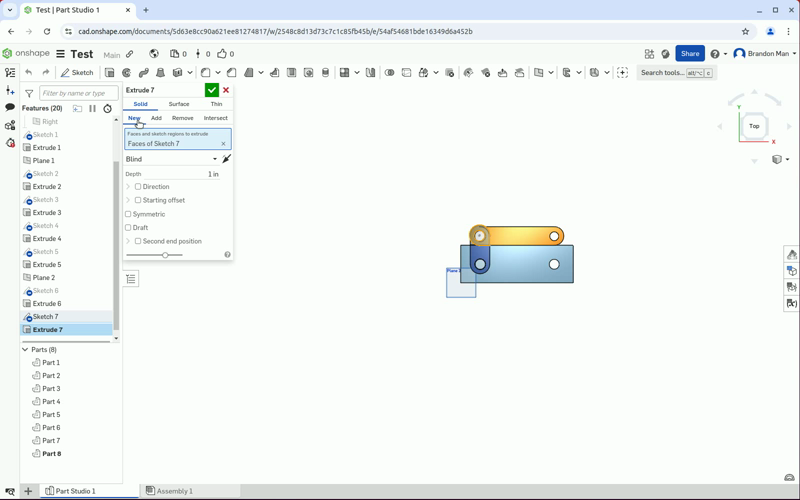
key(tab, 4)
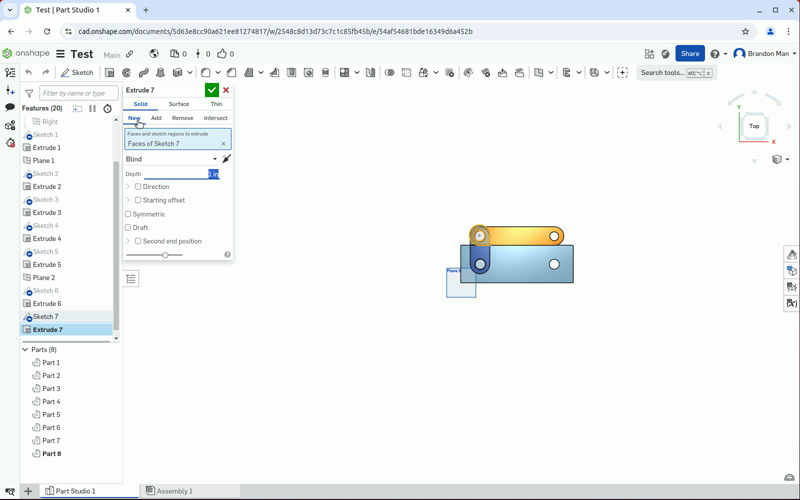
text(1.926)
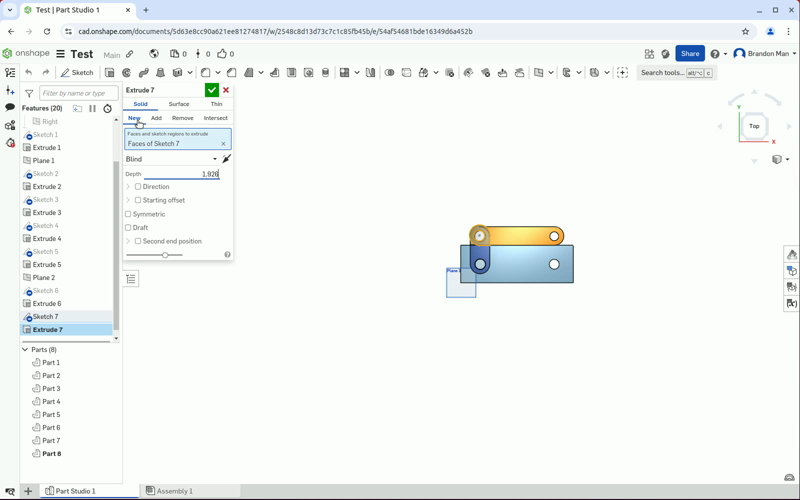
key(enter)
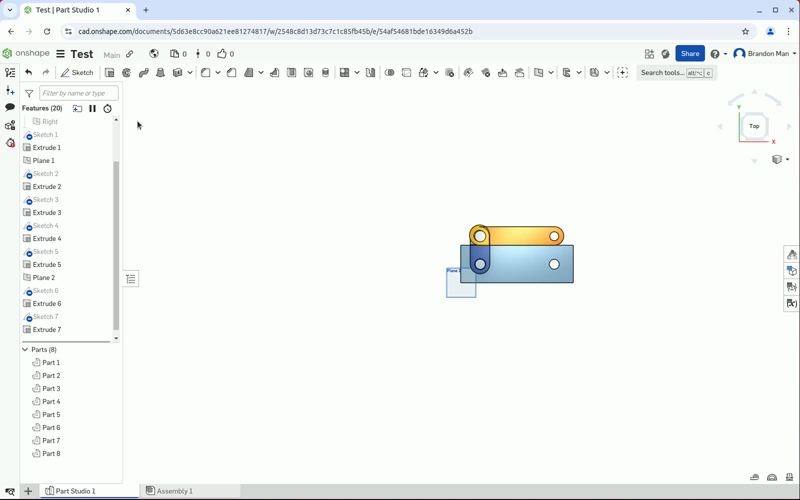
key(shift+h)
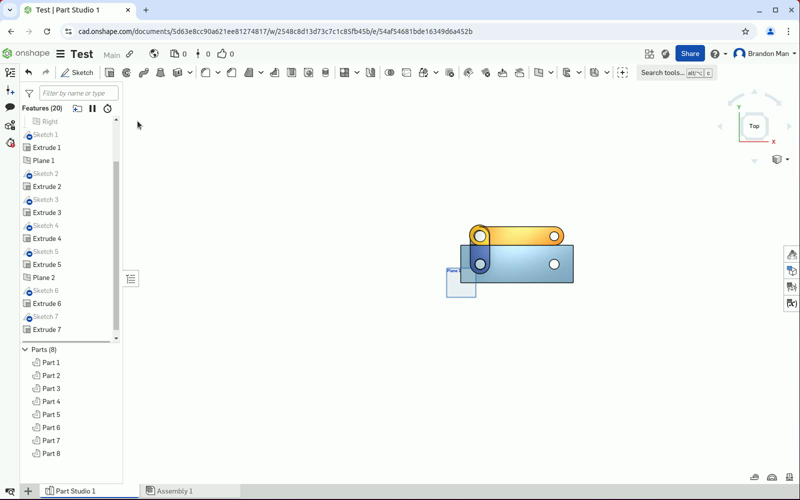
key(shift+h)
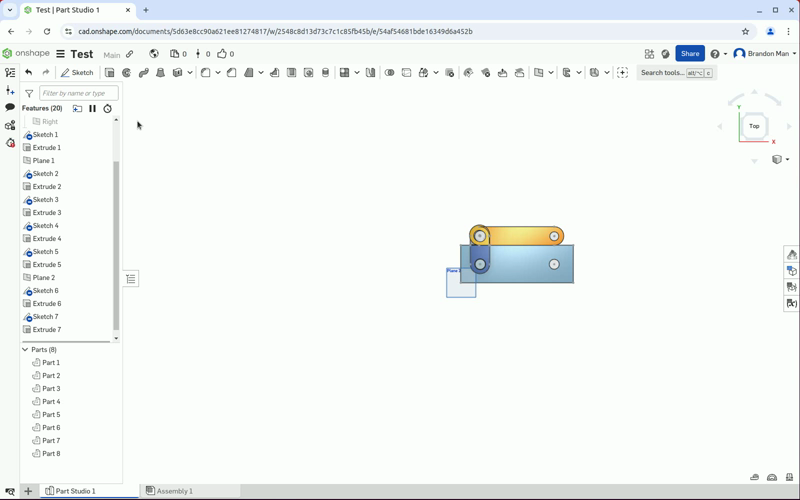
key(shift+7)
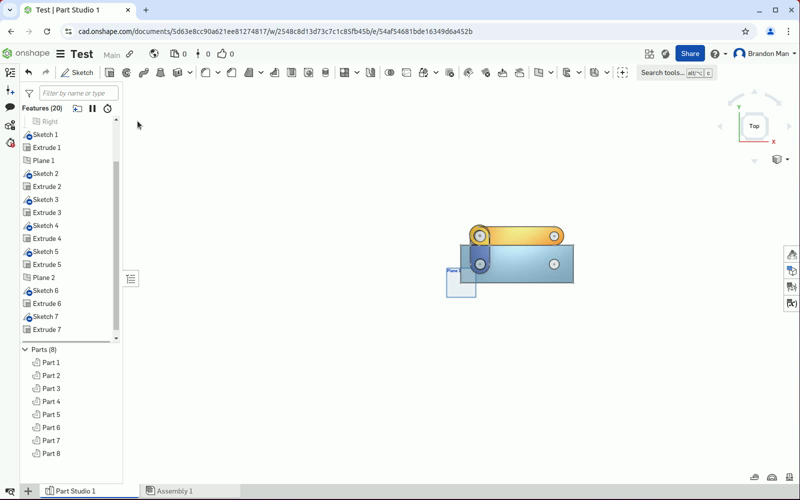
key(up, 3)
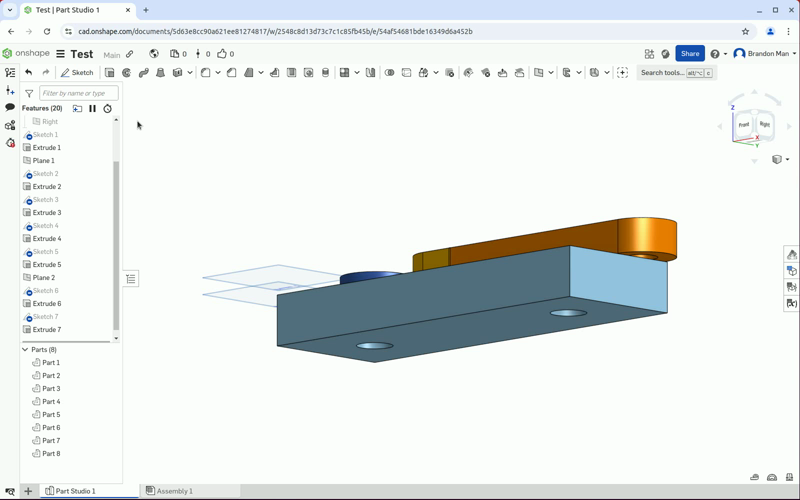
key(left, 3)
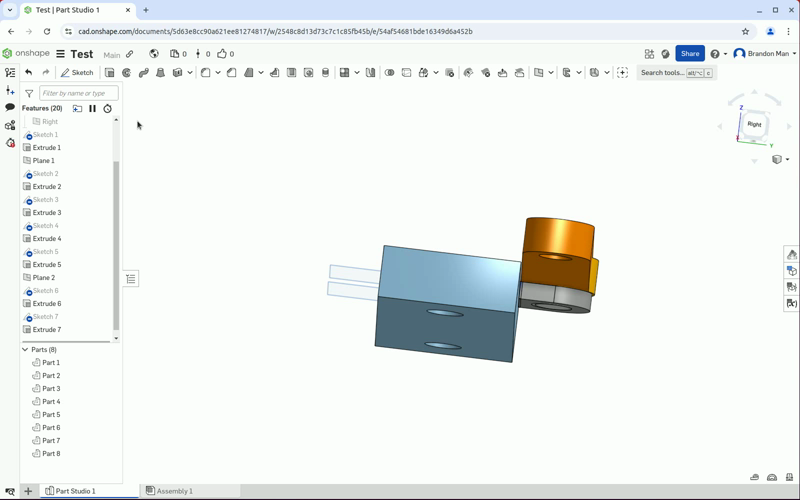
key(right, 3)
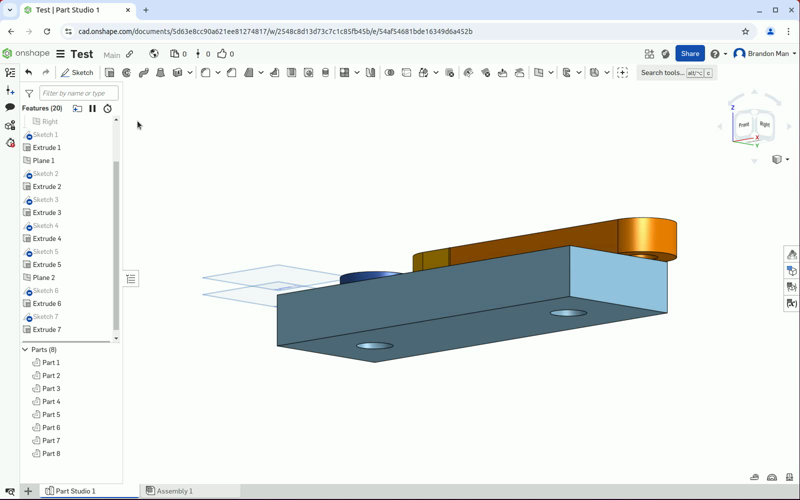
key(down, 3)
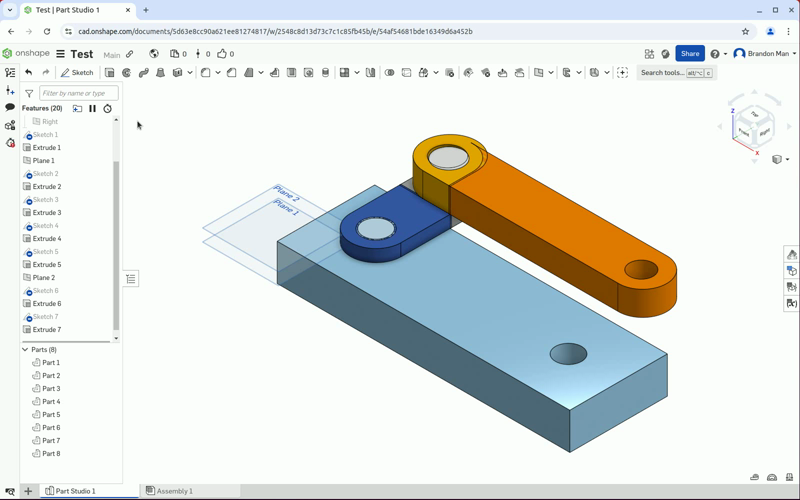
mouse_move(69, 137)
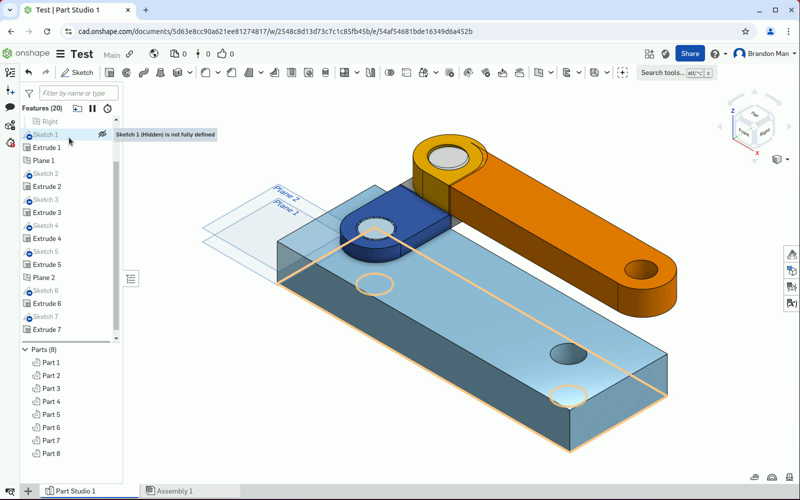
click(69, 137)